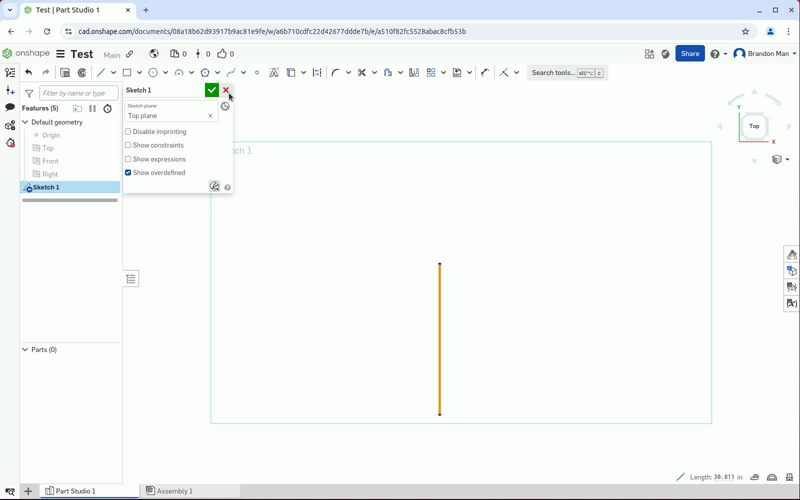
key(shift+h)
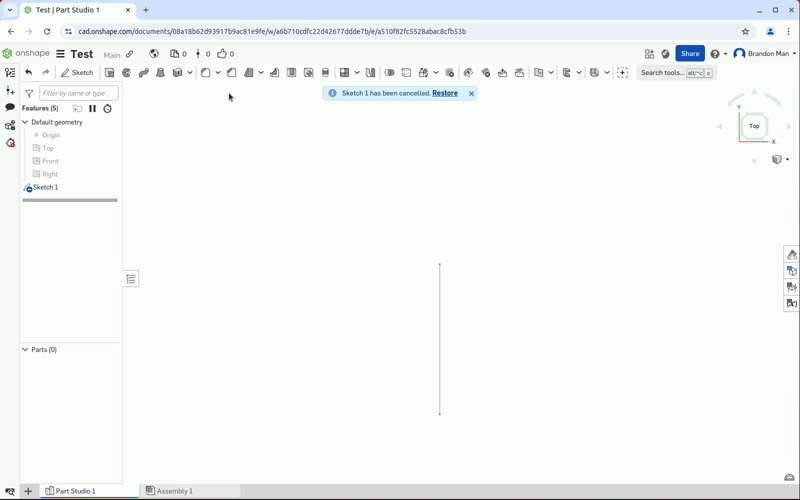
key(shift+s)
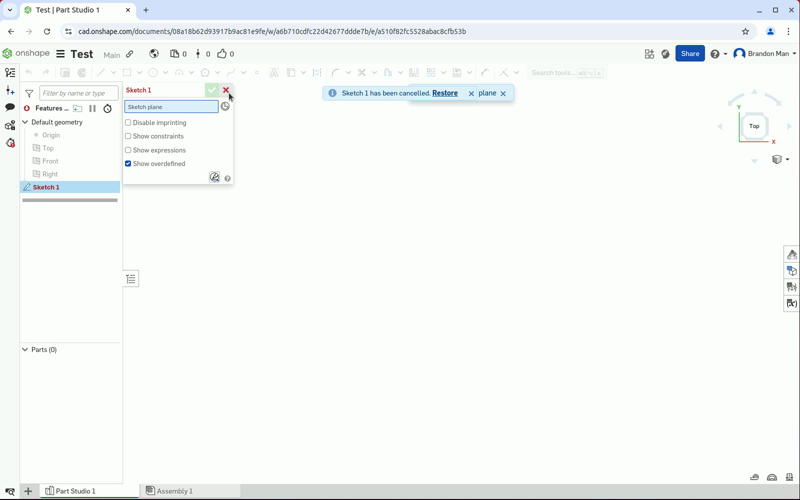
mouse_move(73, 150)
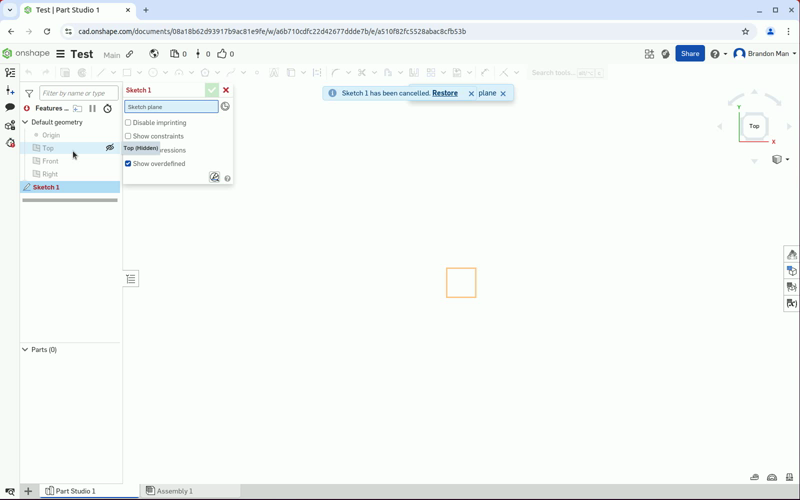
click(73, 150)
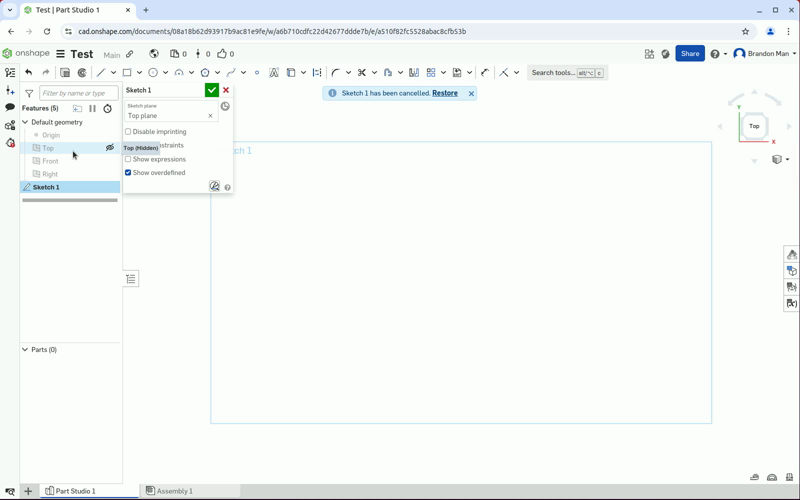
mouse_move(73, 352)
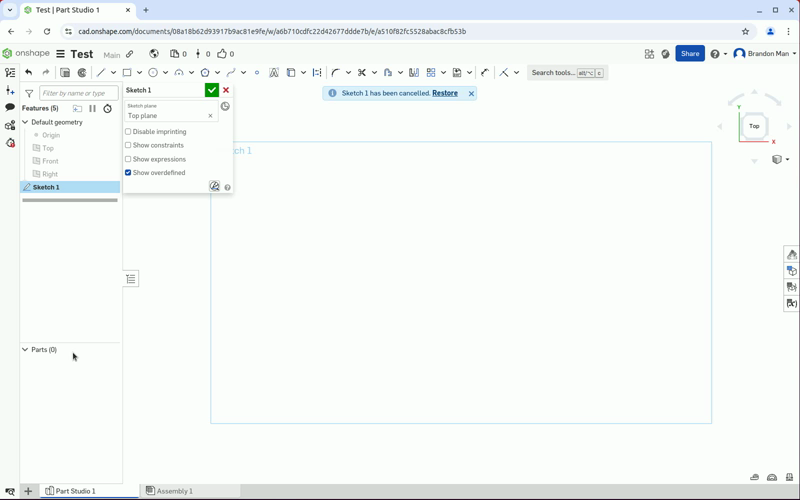
key(y)
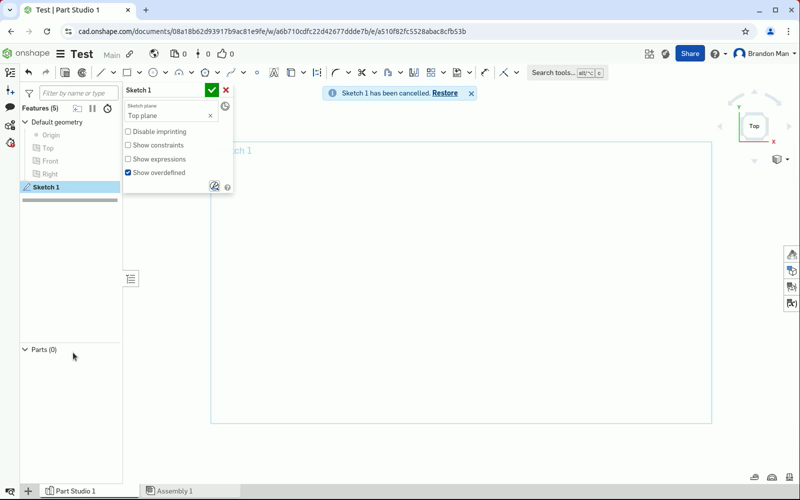
key(l)
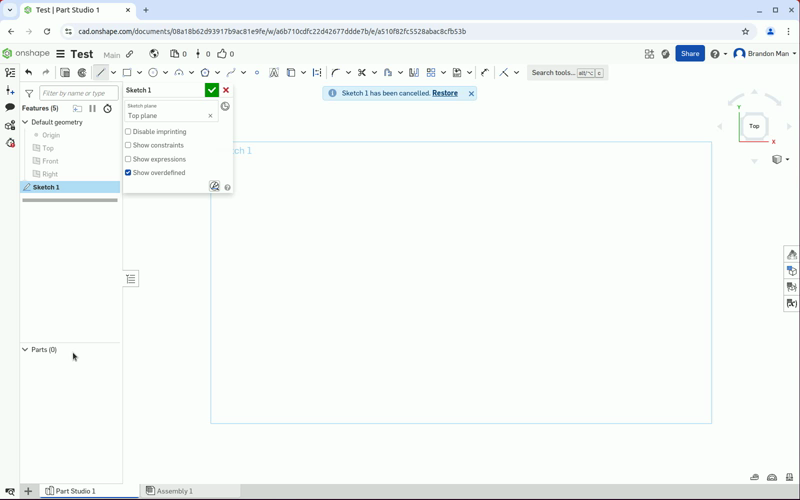
key_down(shift)
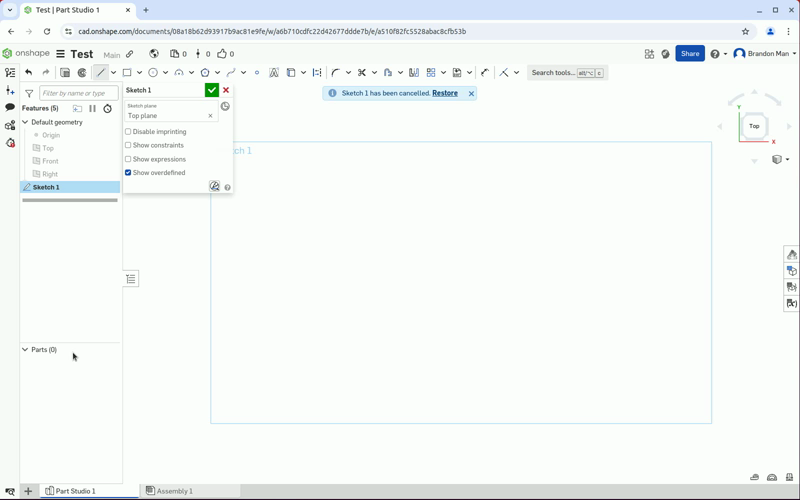
mouse_move(457, 341)
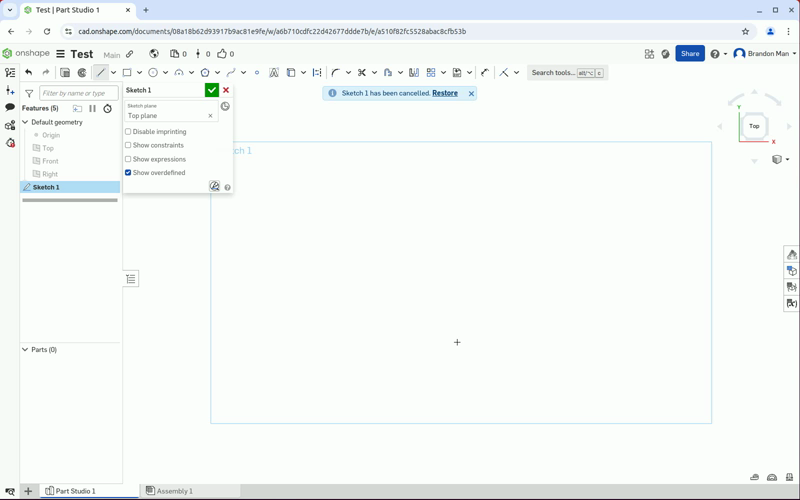
click(457, 341)
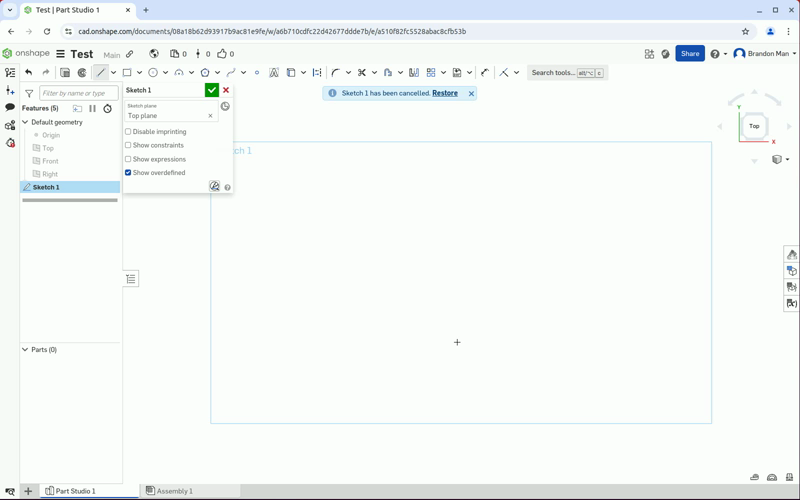
key_up(shift)
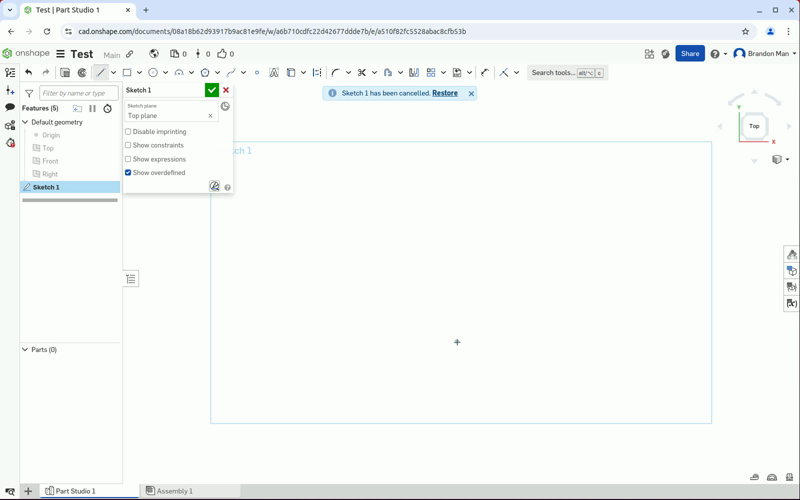
key_down(shift)
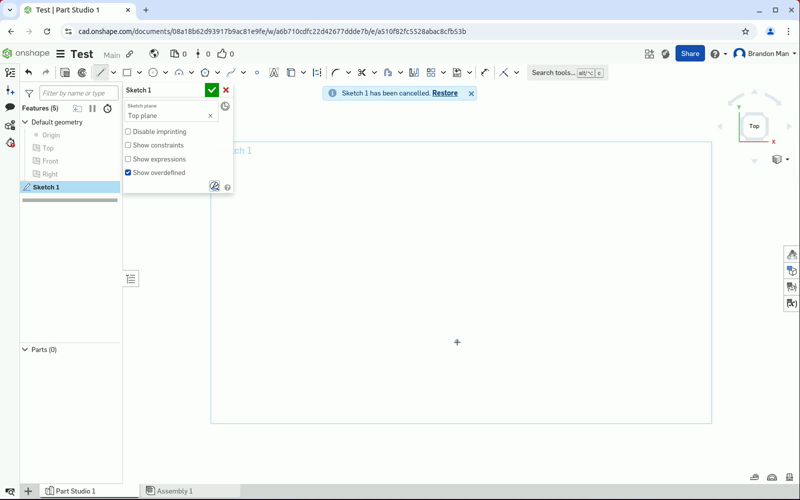
mouse_move(487, 341)
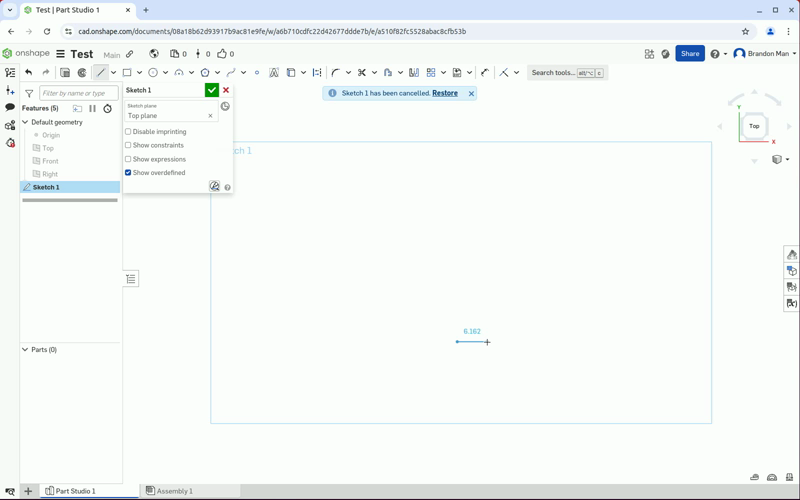
mouse_move(464, 341)
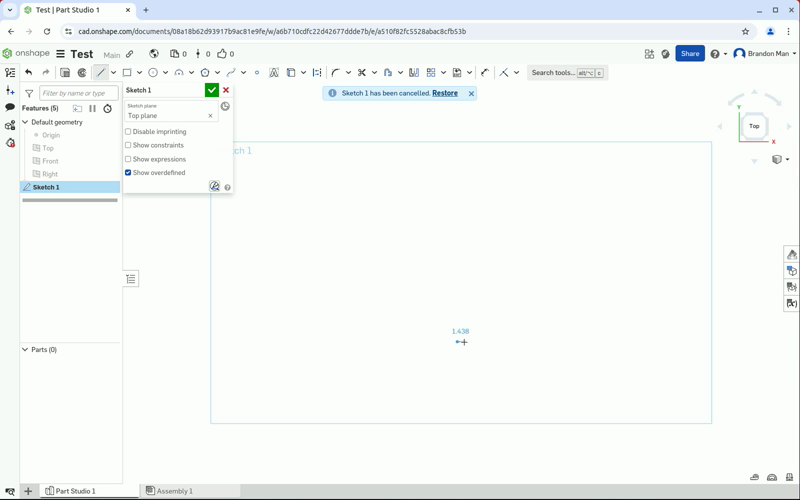
scroll(6)
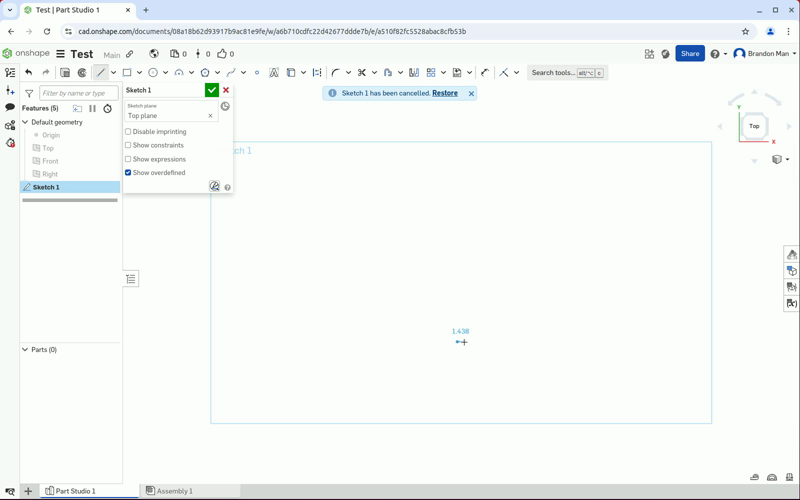
scroll(6)
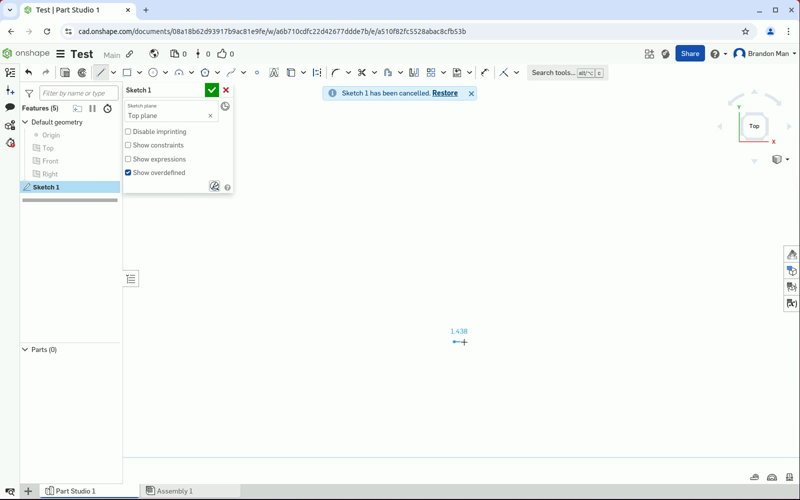
scroll(6)
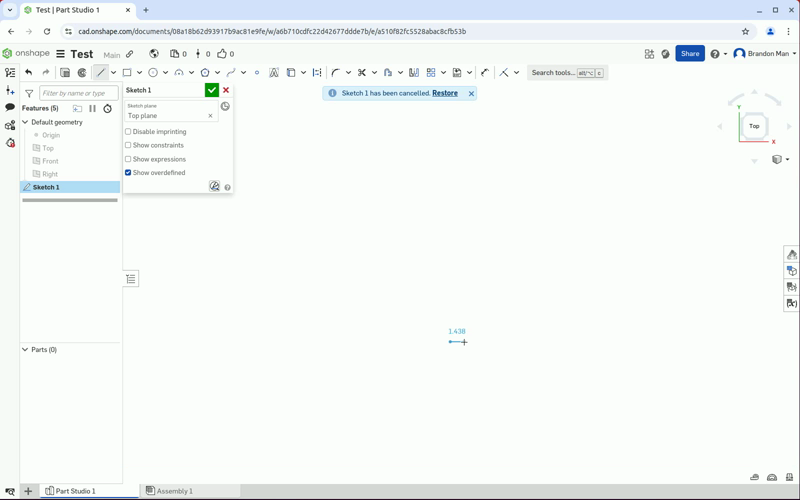
scroll(6)
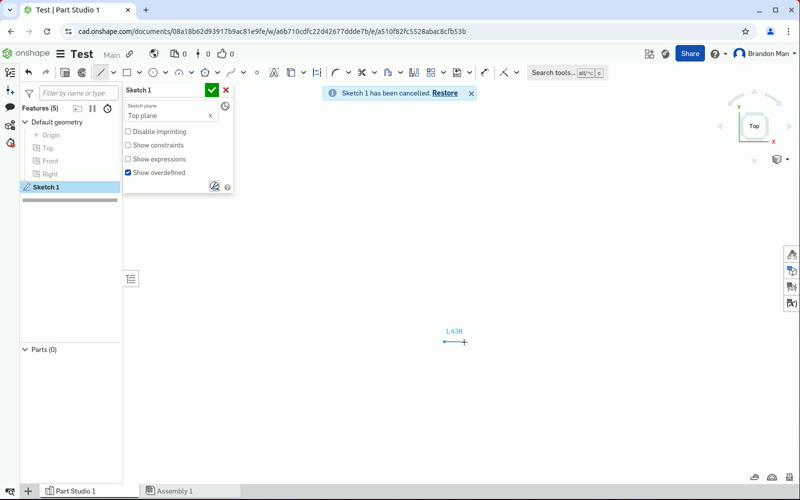
scroll(6)
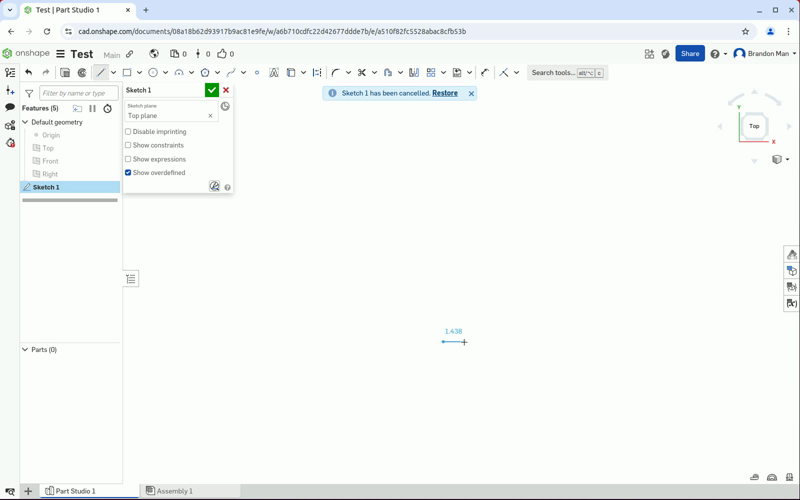
scroll(6)
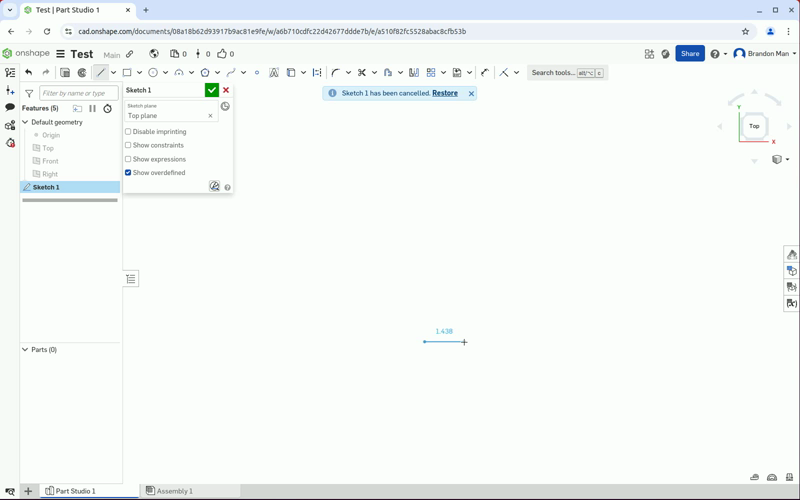
scroll(6)
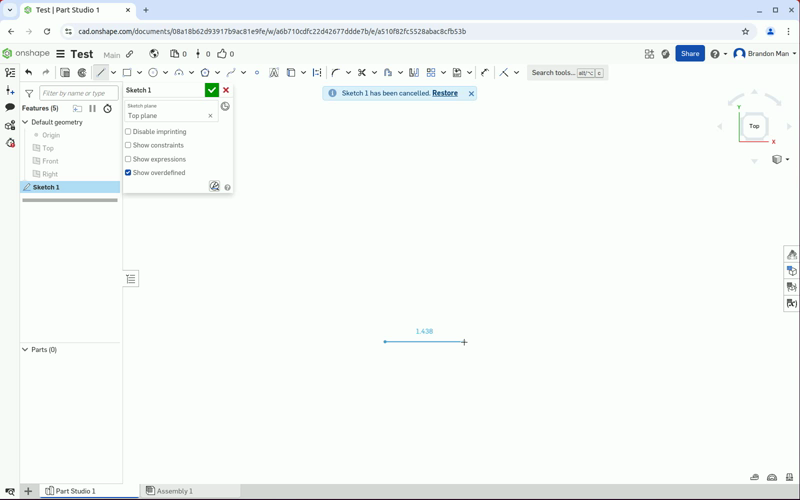
click(464, 341)
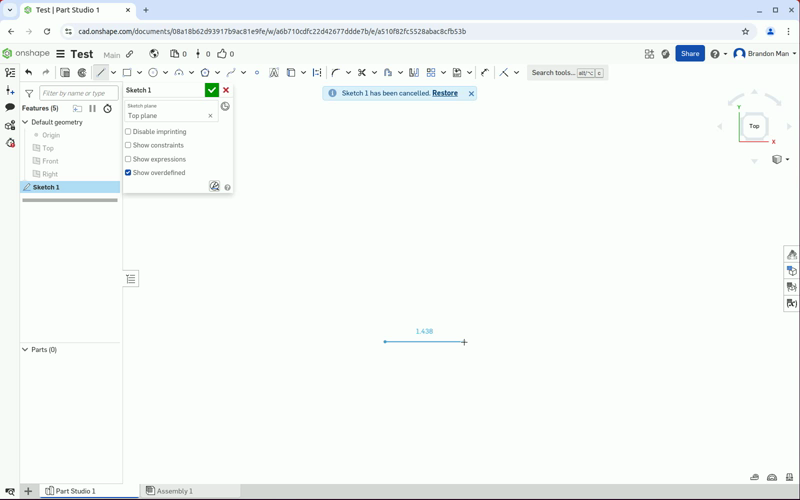
scroll(-6)
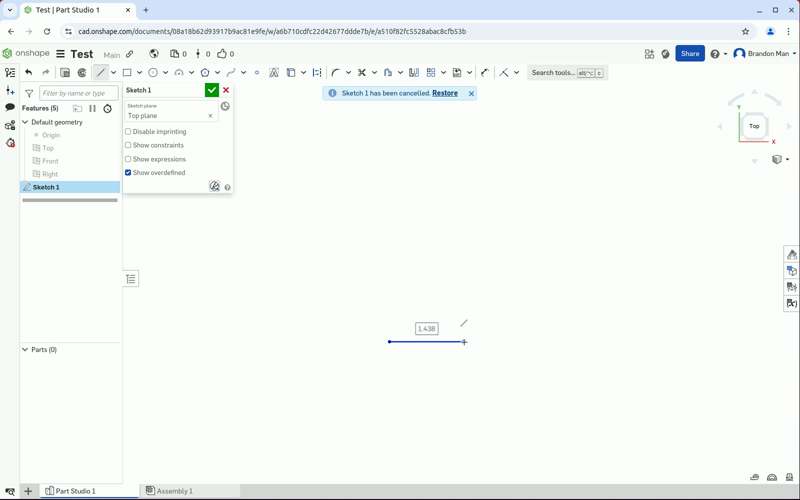
scroll(-6)
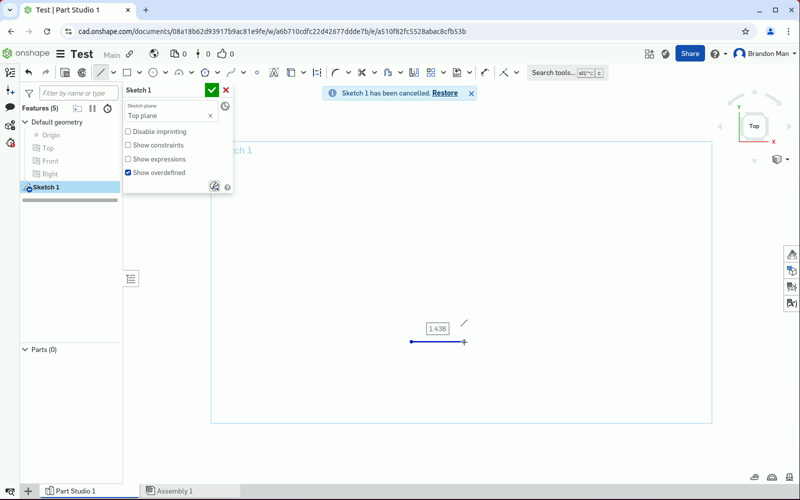
scroll(-6)
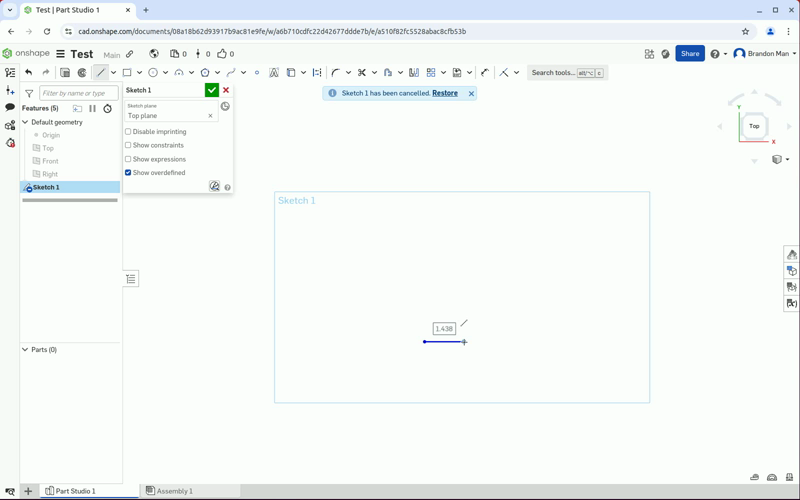
scroll(-6)
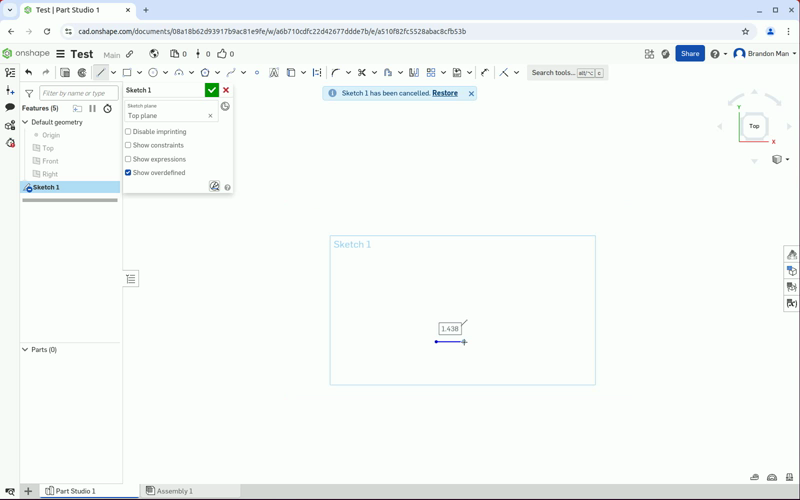
scroll(-6)
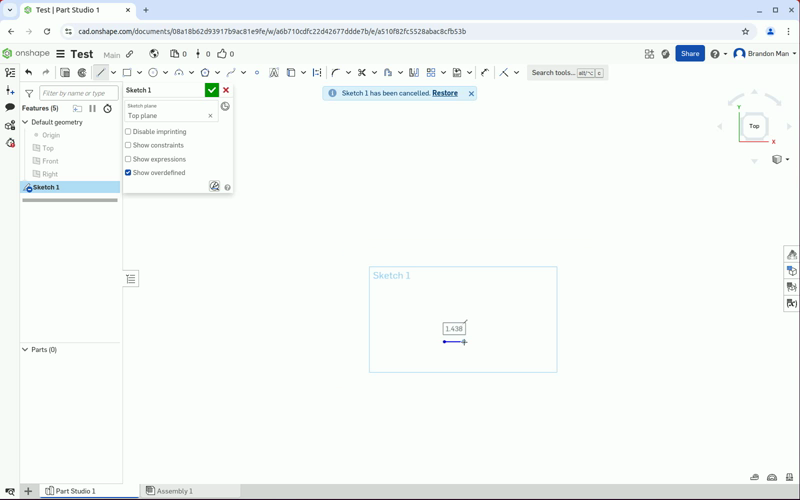
scroll(-6)
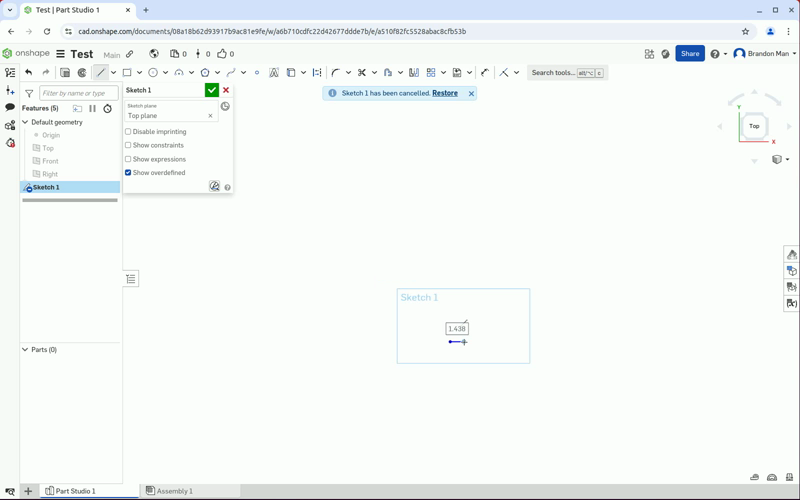
scroll(-6)
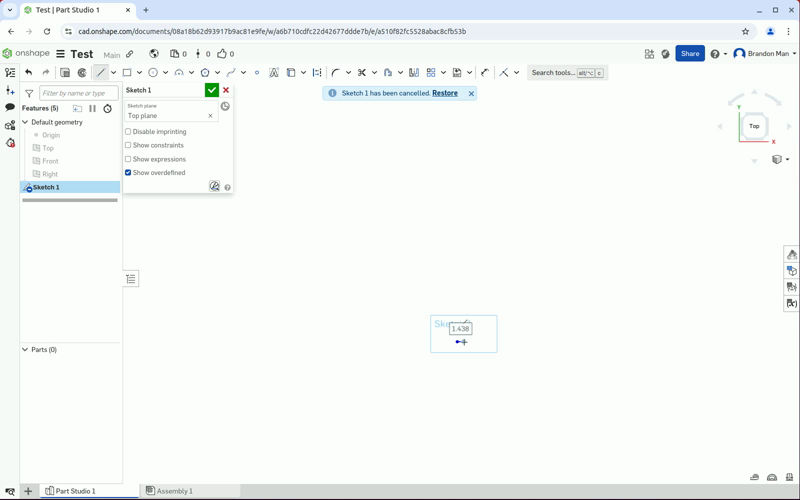
key_up(shift)
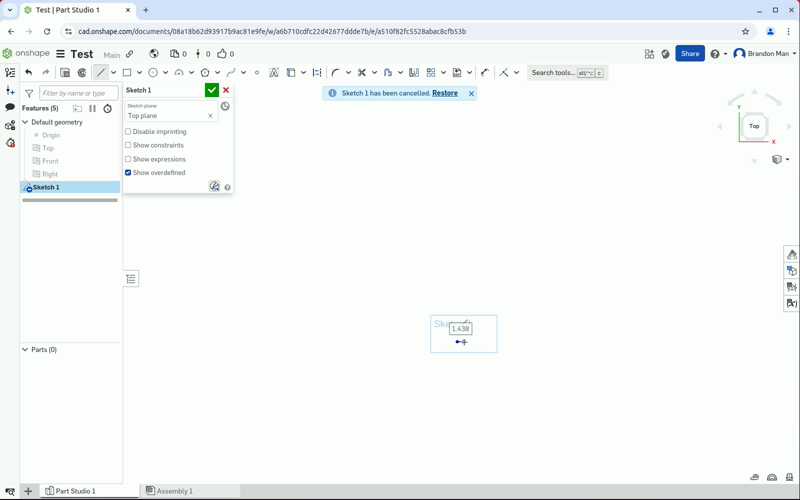
key_down(shift)
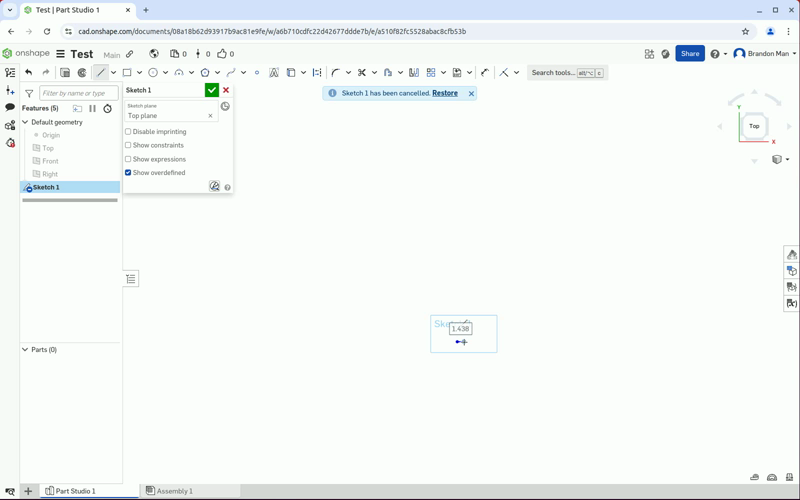
mouse_move(494, 341)
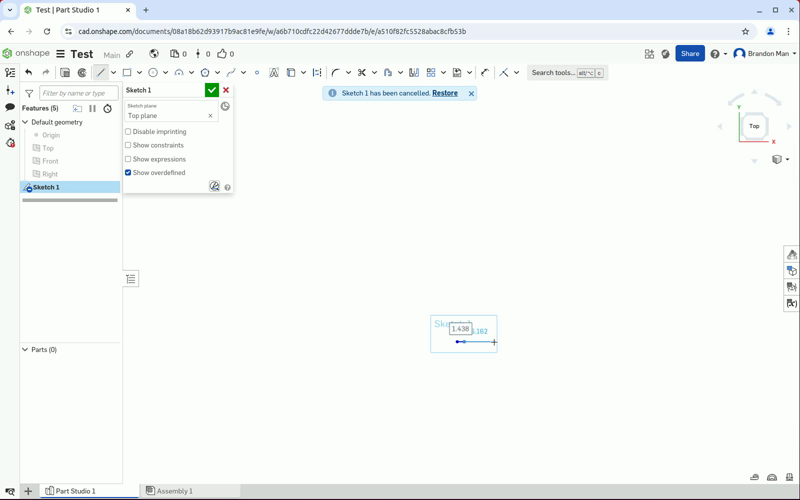
mouse_move(464, 336)
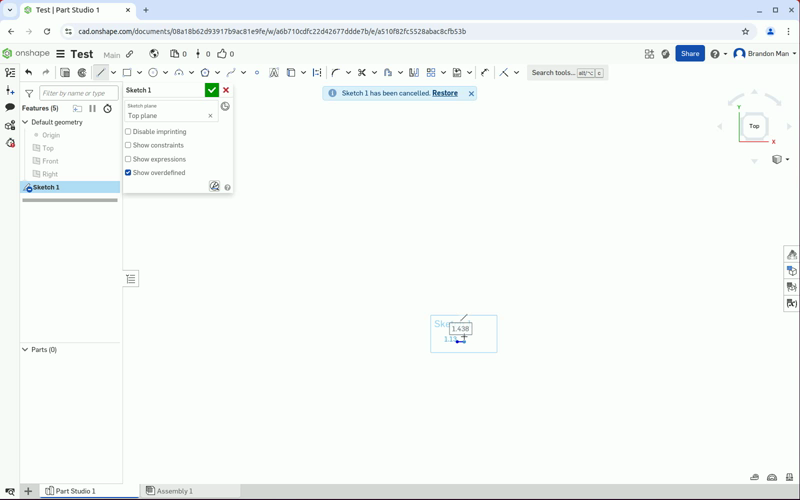
scroll(6)
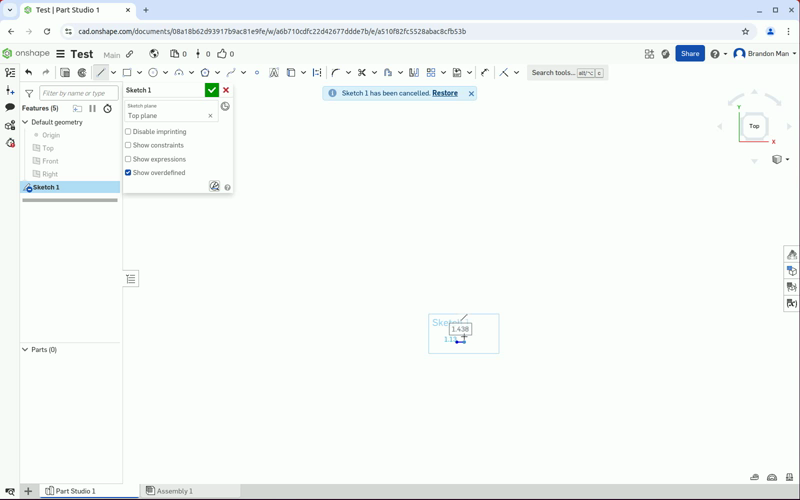
scroll(6)
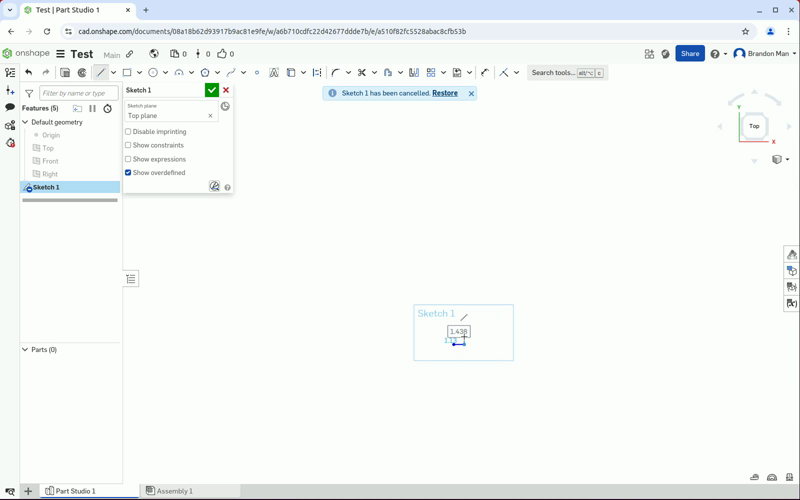
scroll(6)
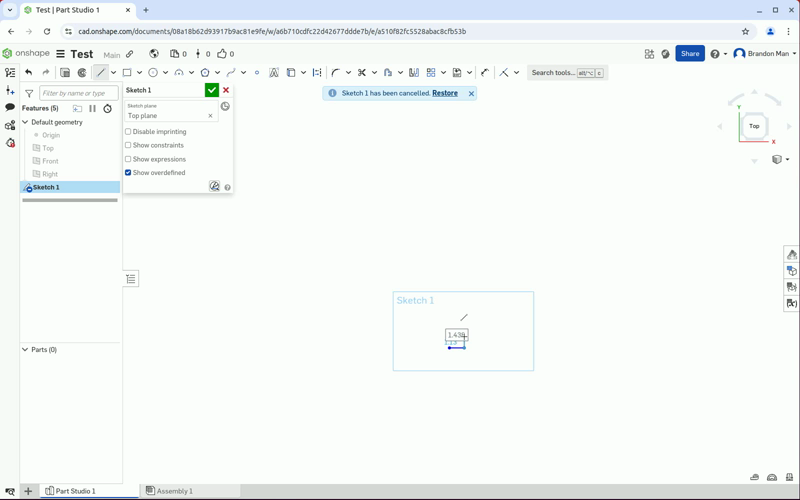
scroll(6)
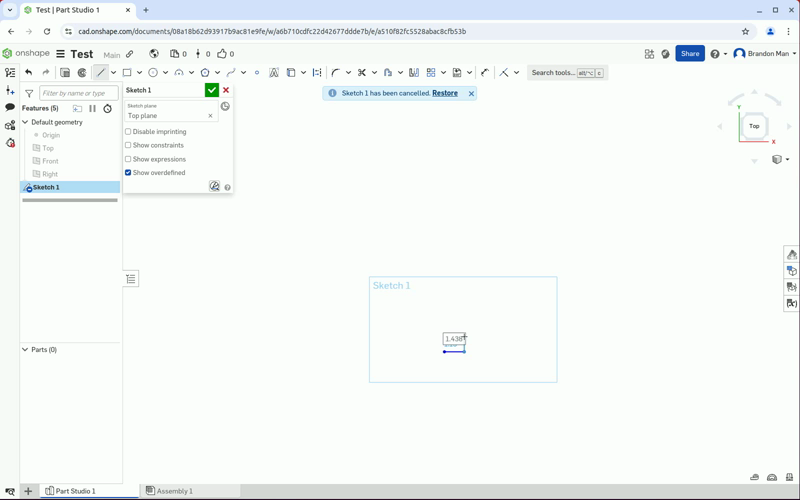
scroll(6)
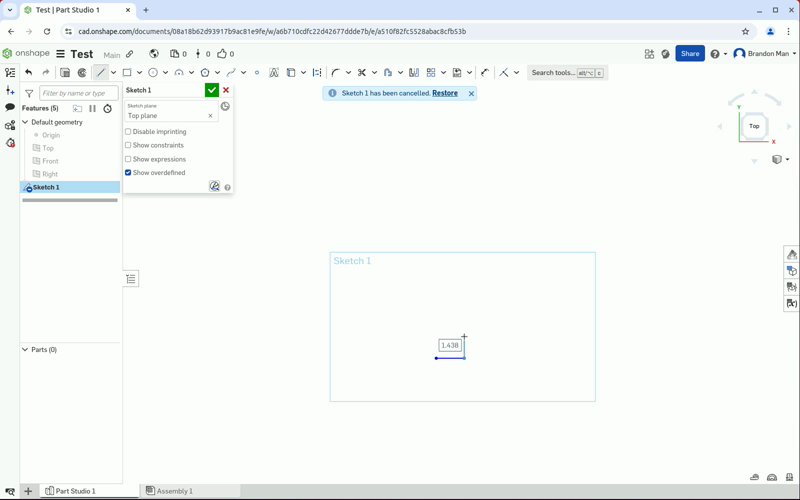
scroll(6)
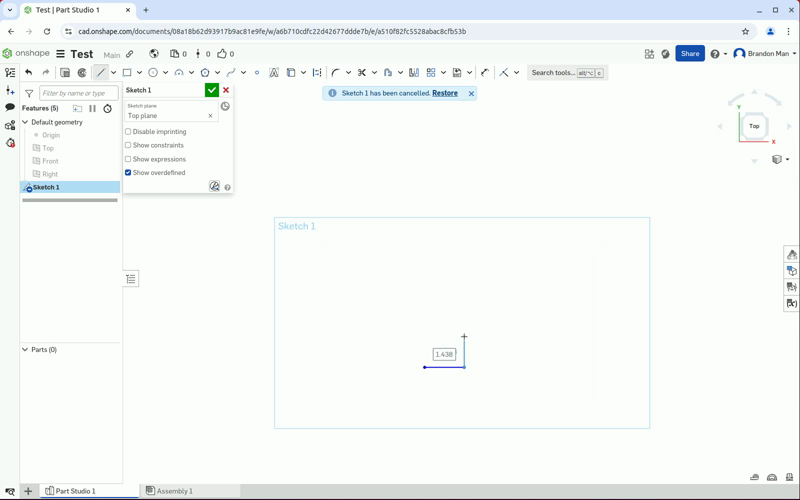
scroll(6)
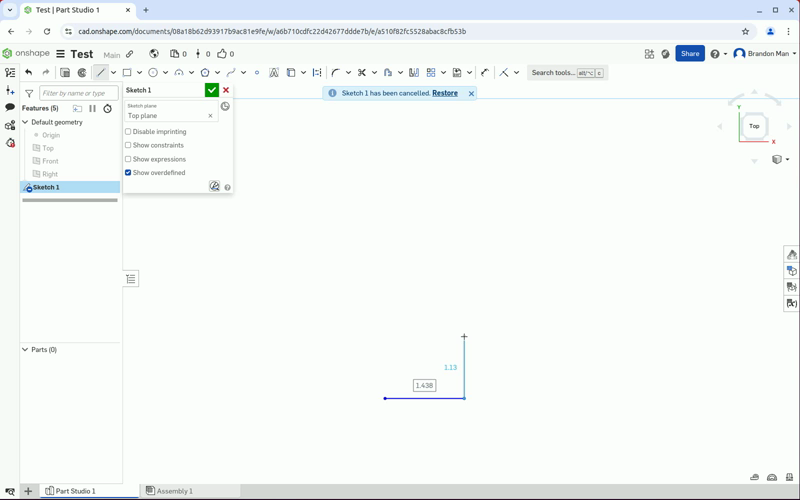
click(464, 336)
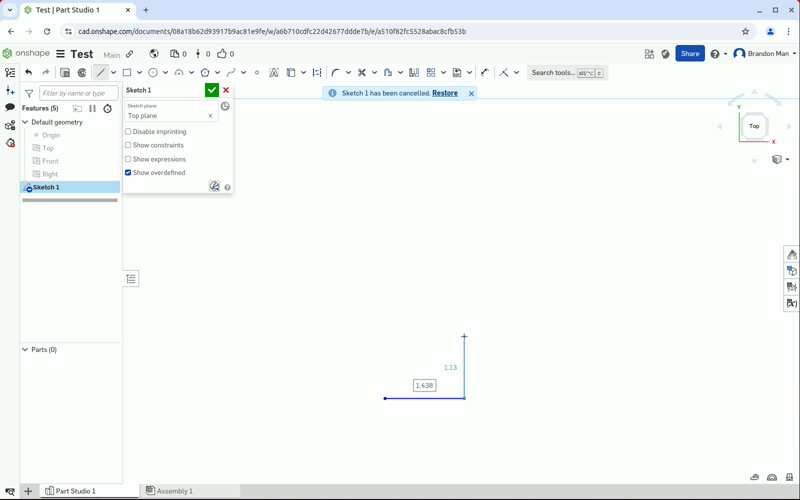
scroll(-6)
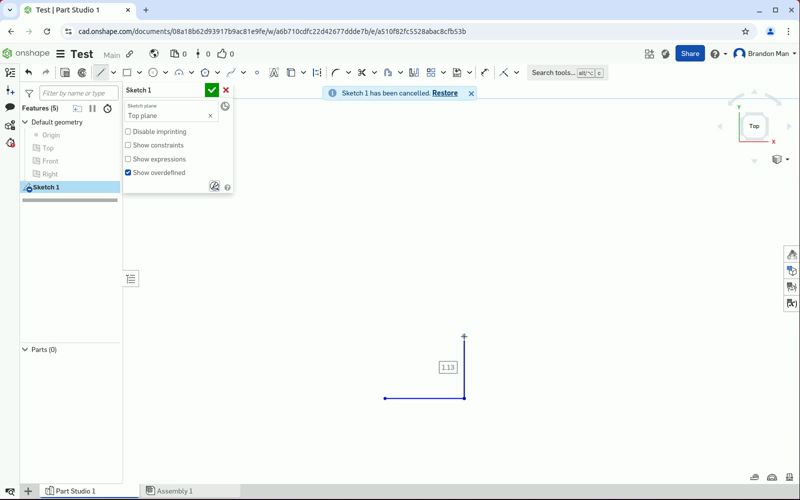
scroll(-6)
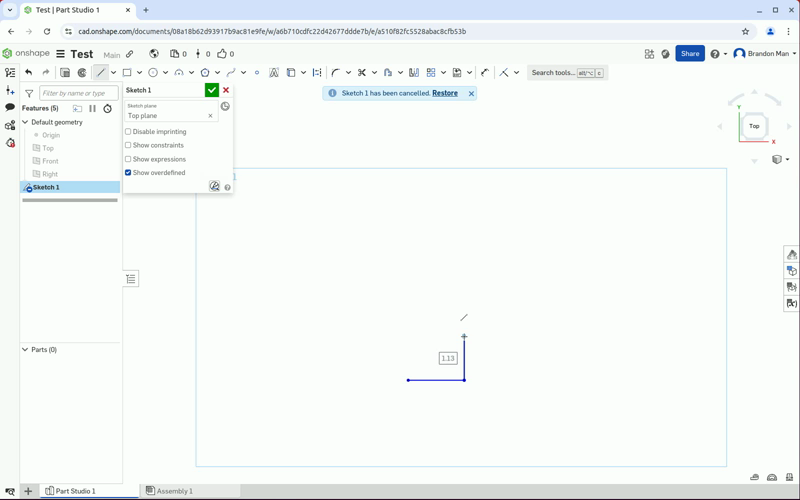
scroll(-6)
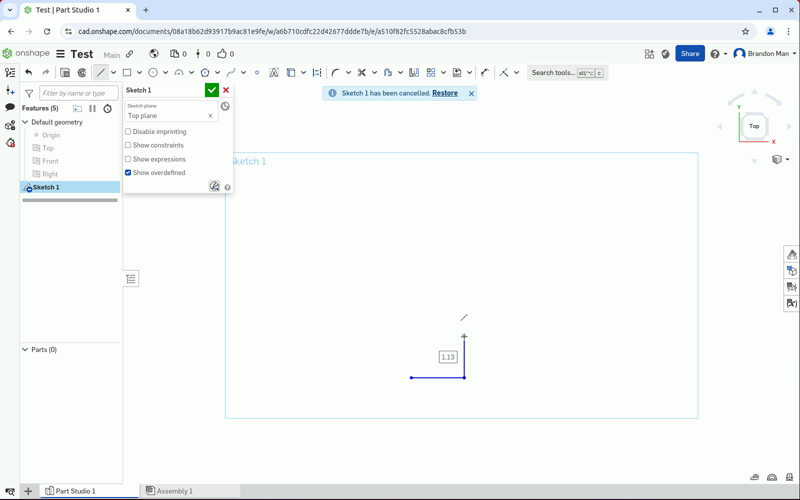
scroll(-6)
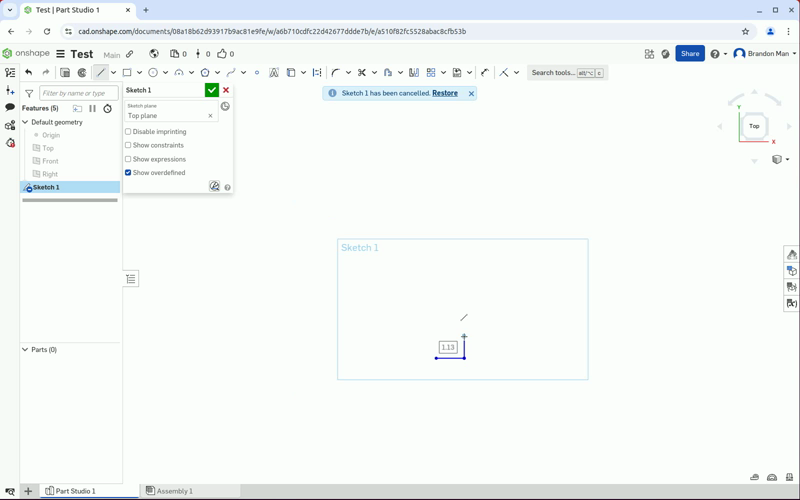
scroll(-6)
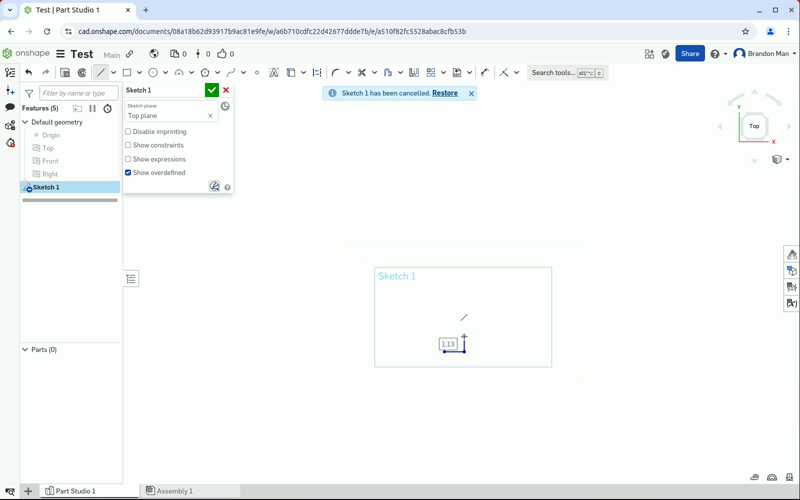
scroll(-6)
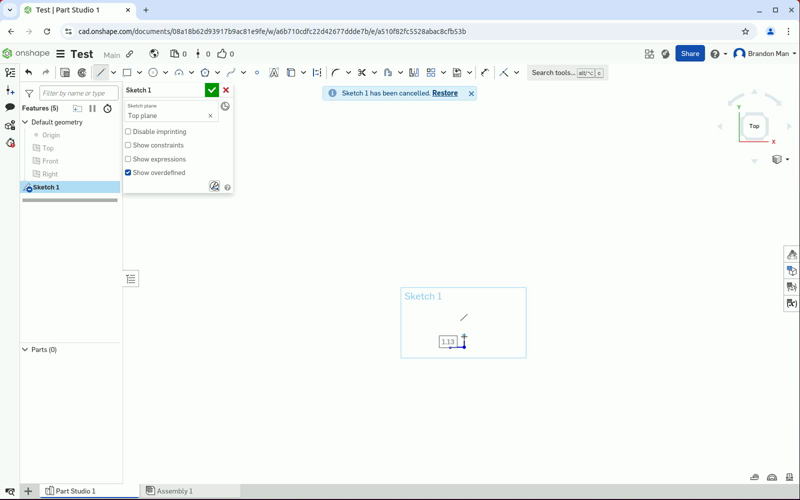
scroll(-6)
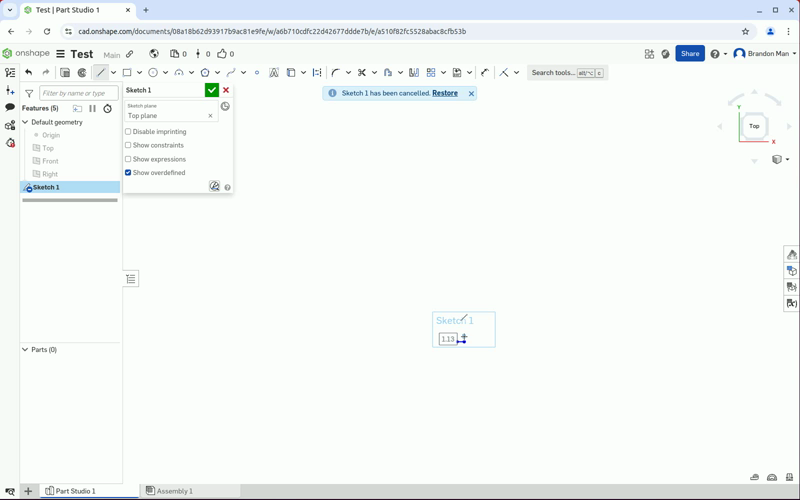
key_up(shift)
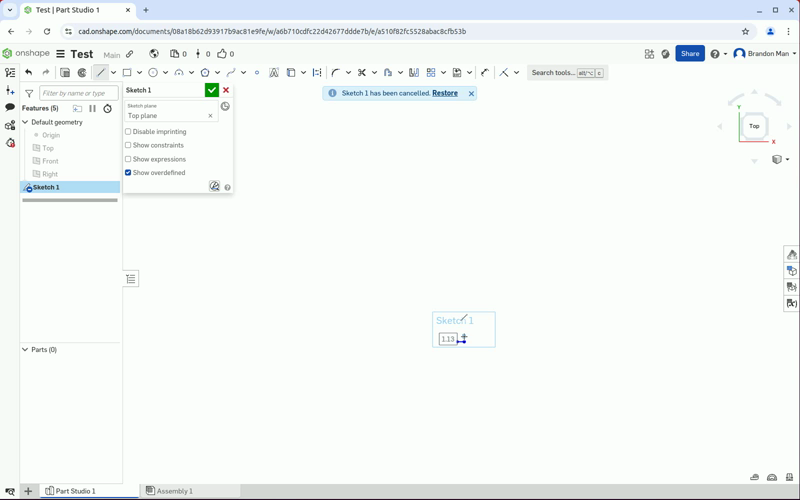
key_down(shift)
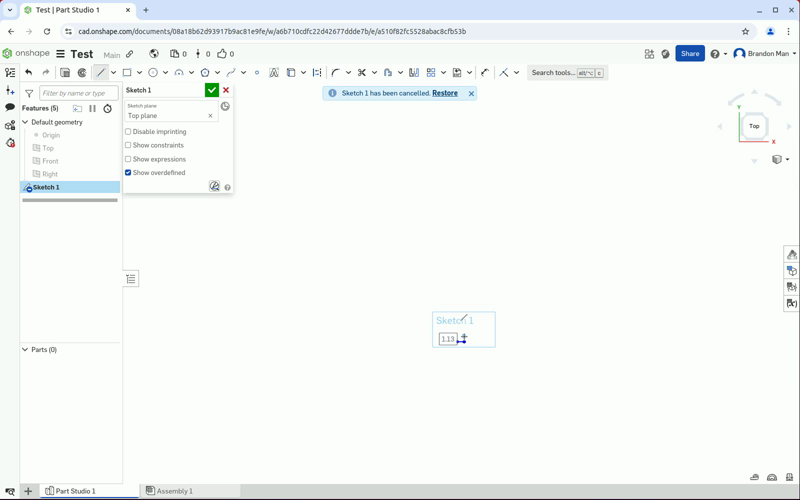
mouse_move(494, 336)
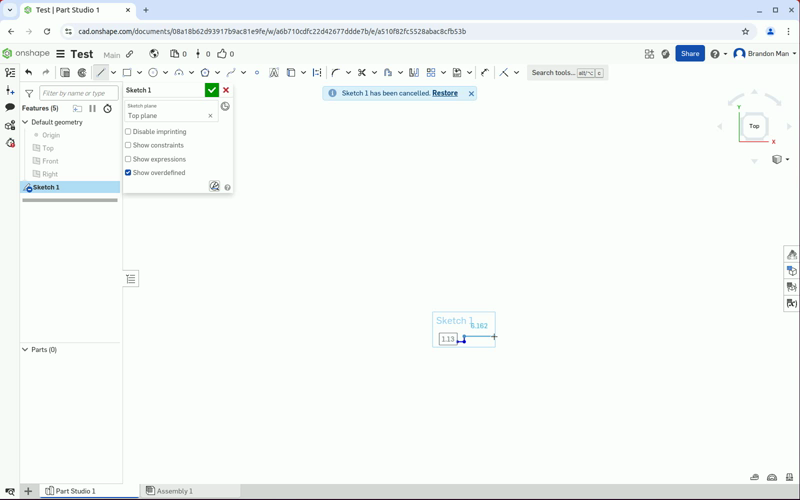
mouse_move(457, 336)
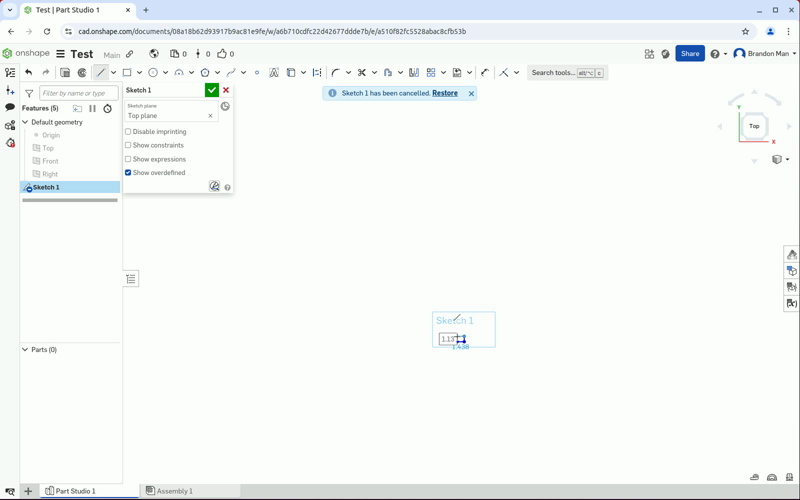
scroll(6)
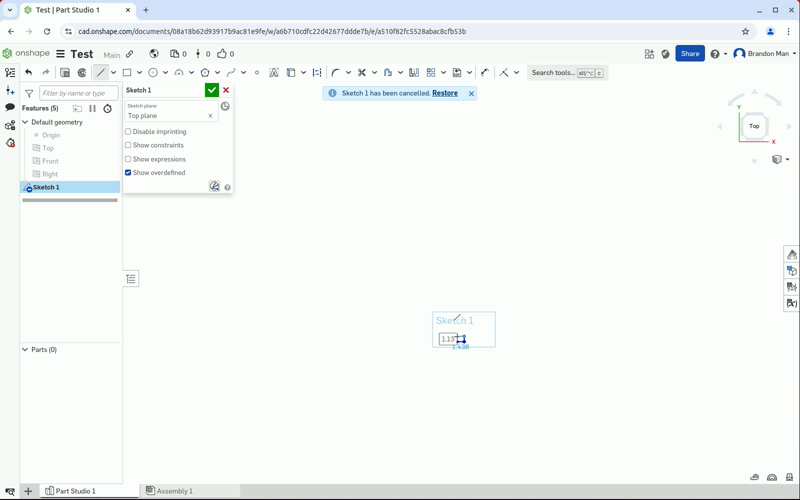
scroll(6)
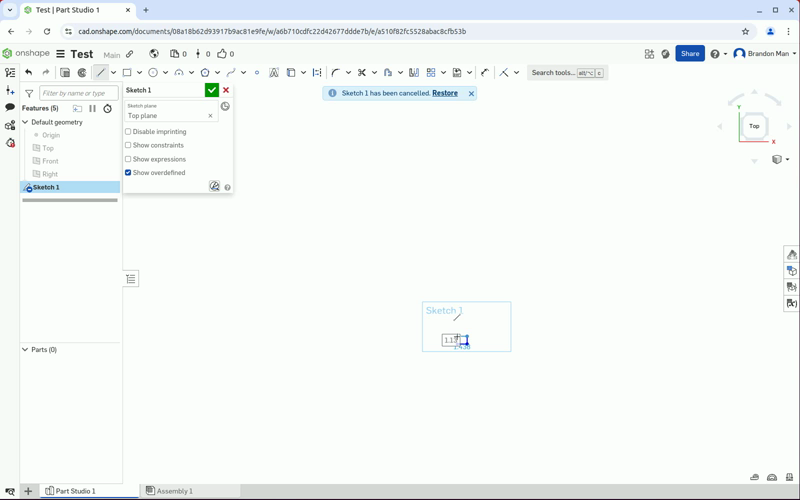
scroll(6)
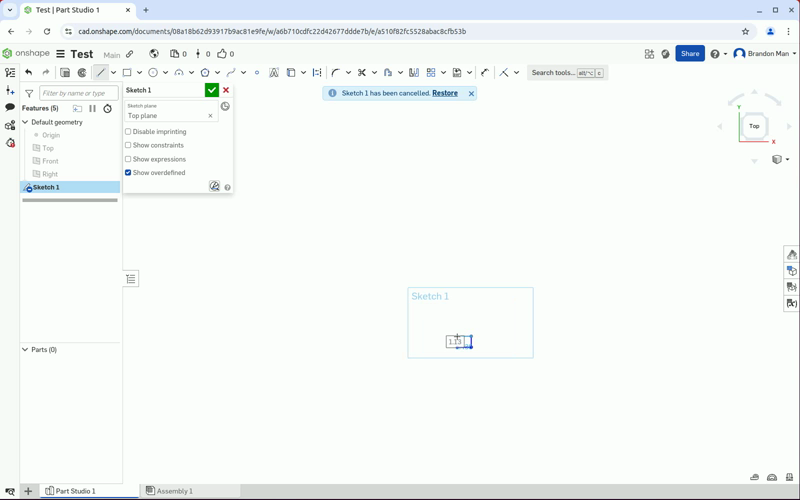
scroll(6)
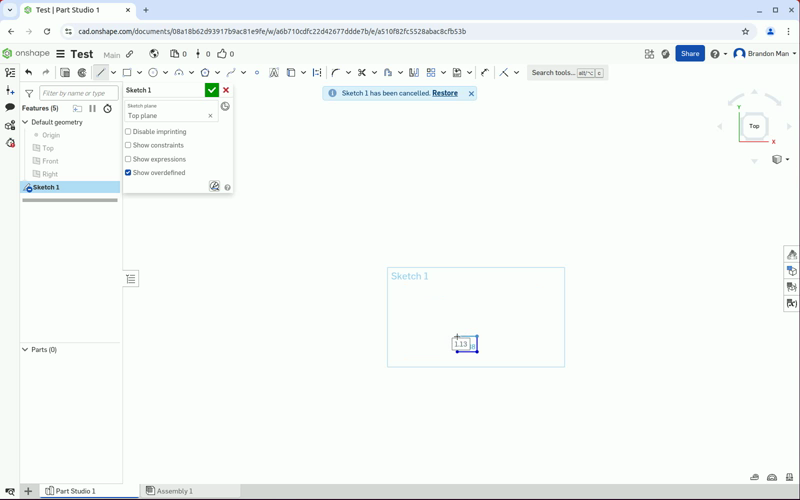
scroll(6)
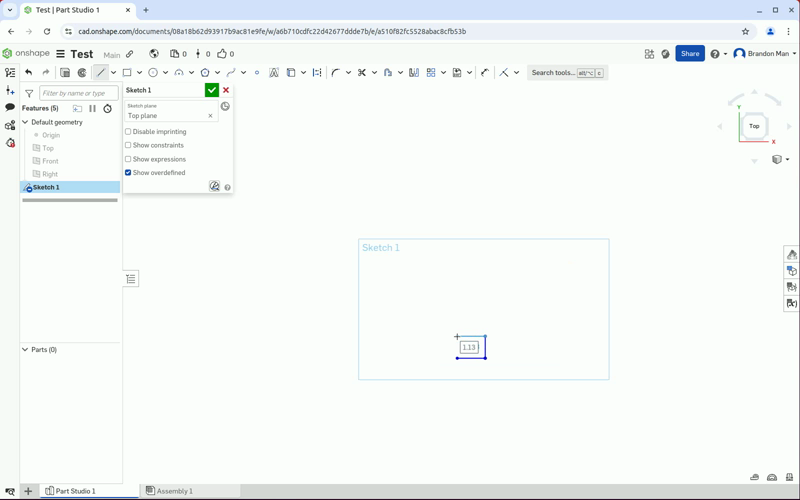
scroll(6)
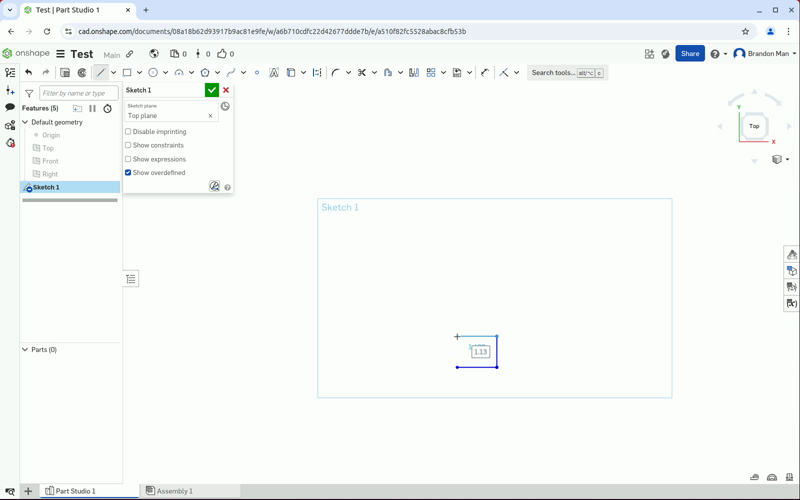
scroll(6)
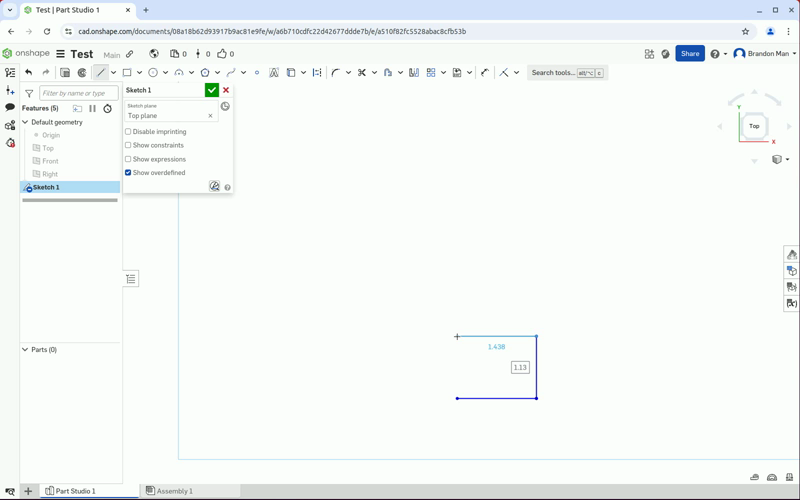
click(457, 336)
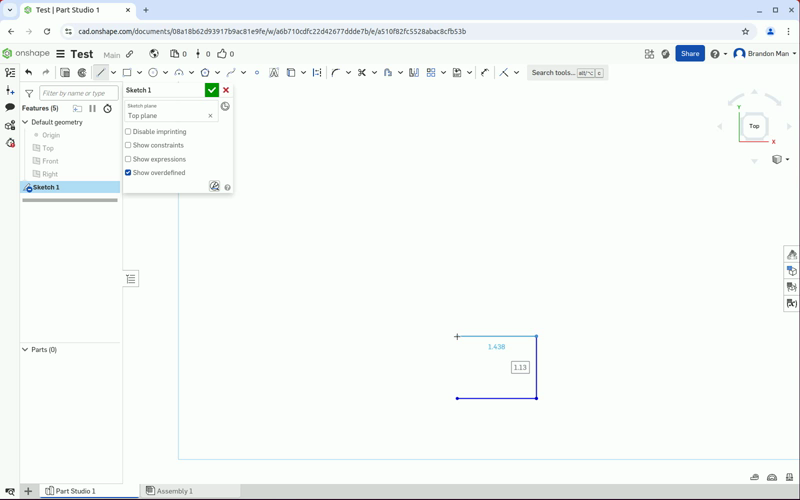
scroll(-6)
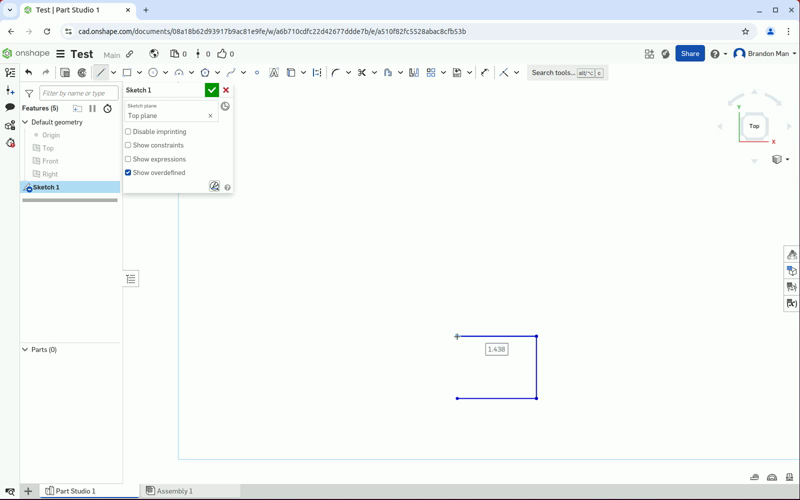
scroll(-6)
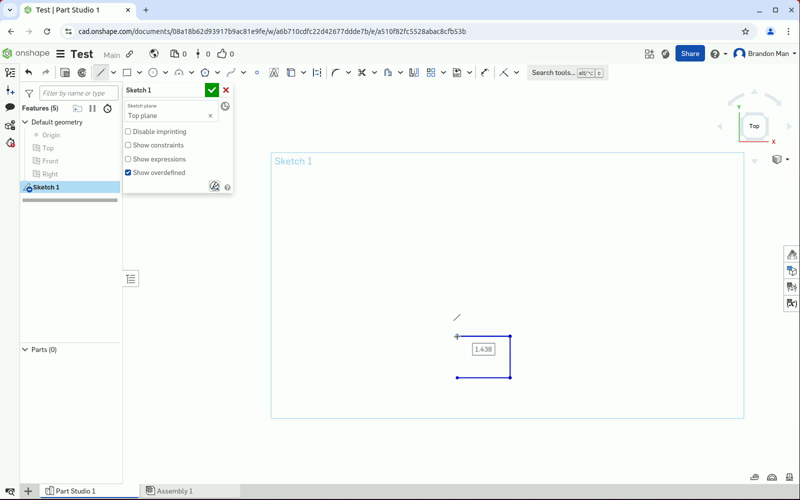
scroll(-6)
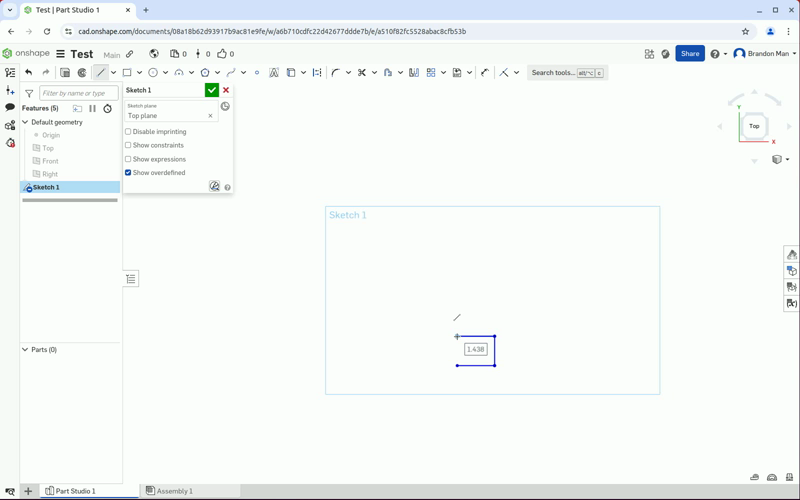
scroll(-6)
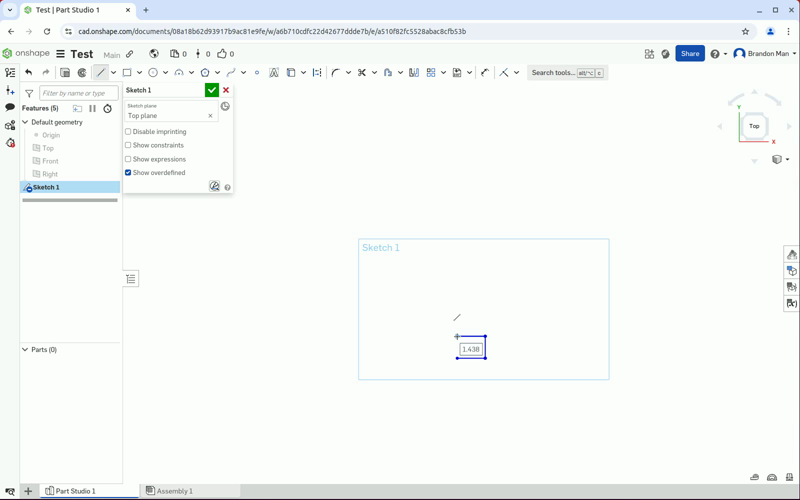
scroll(-6)
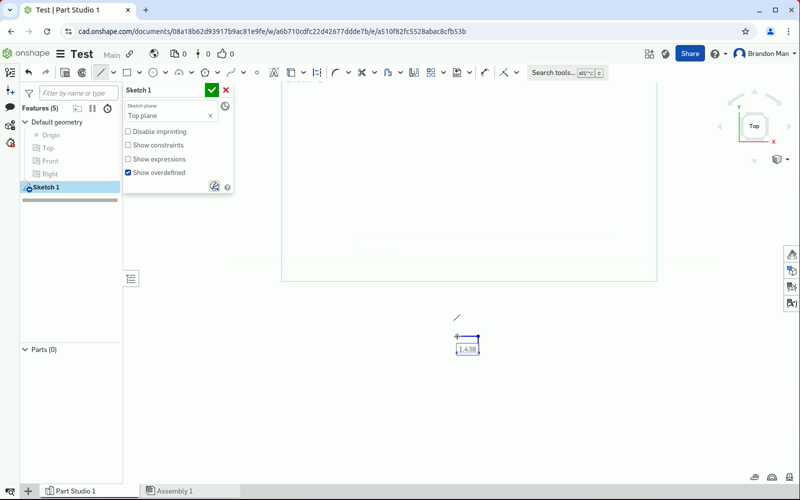
scroll(-6)
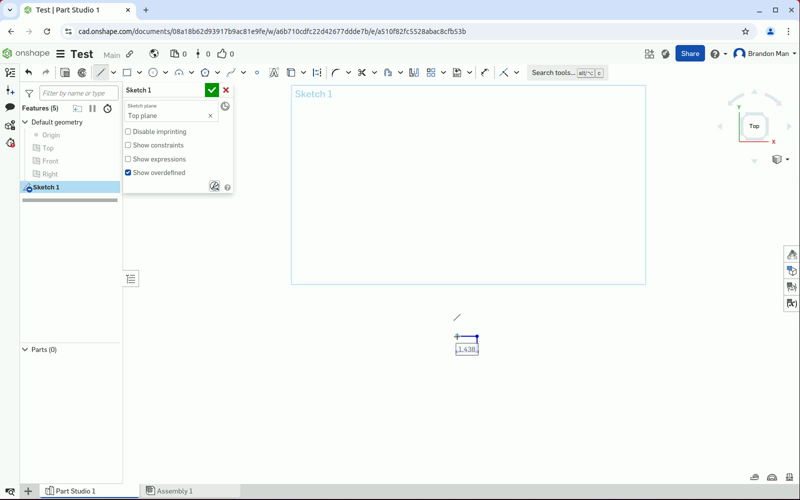
scroll(-6)
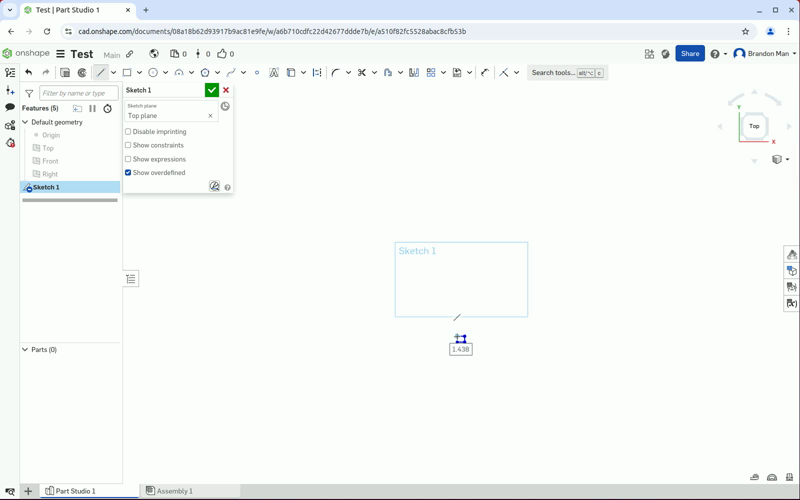
key_up(shift)
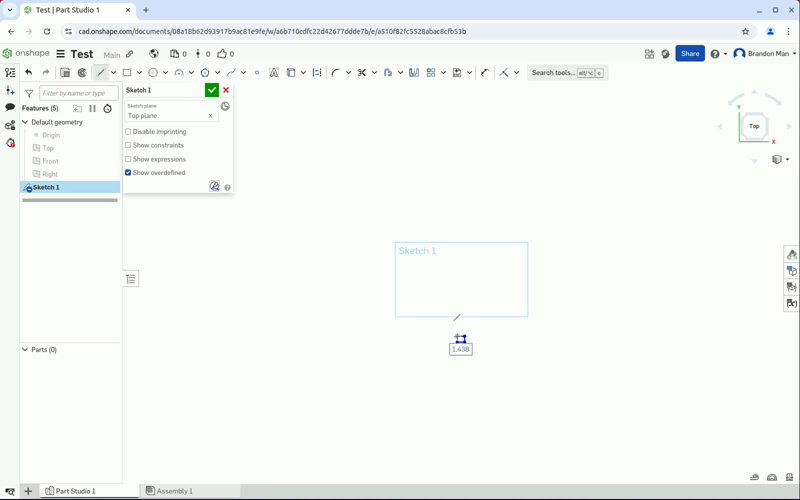
mouse_move(487, 336)
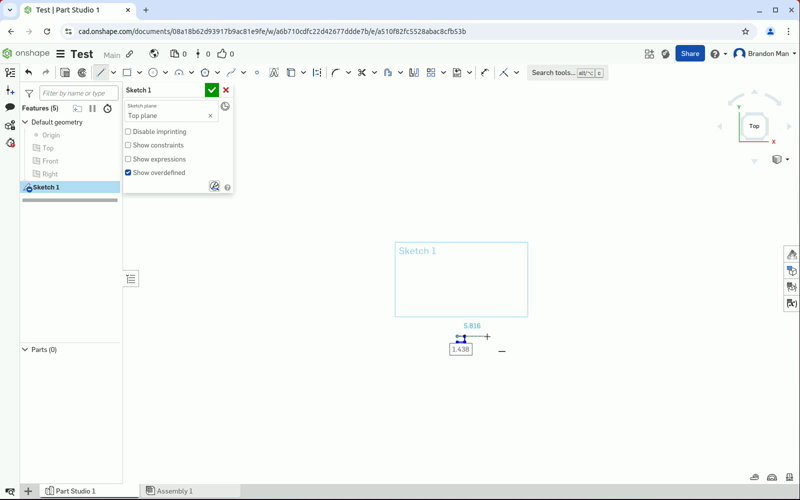
key_down(shift)
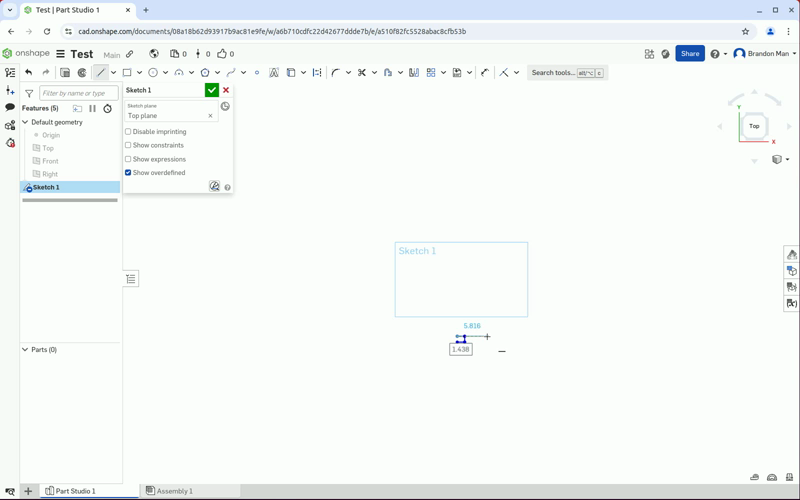
mouse_move(457, 341)
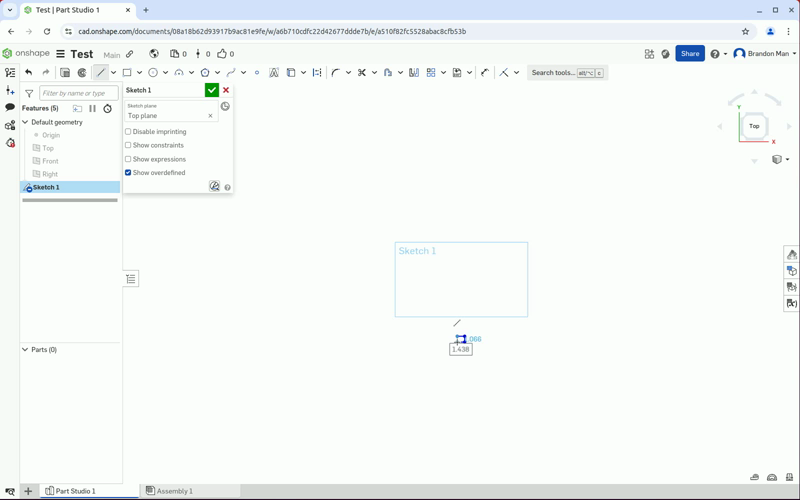
scroll(6)
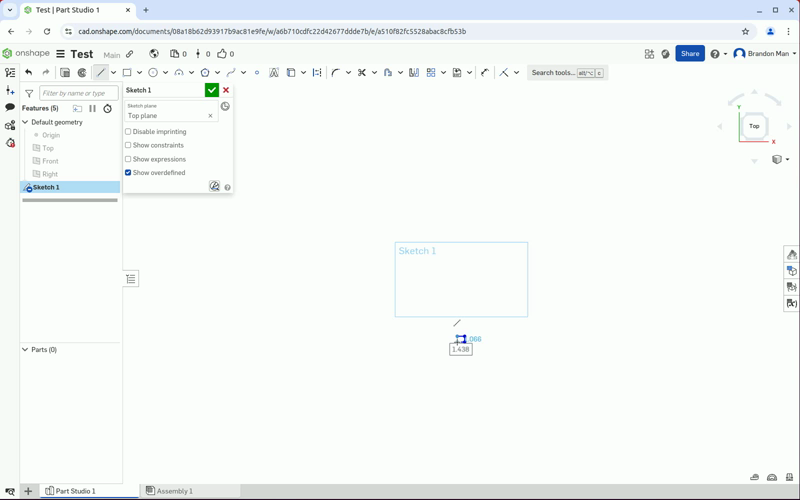
scroll(6)
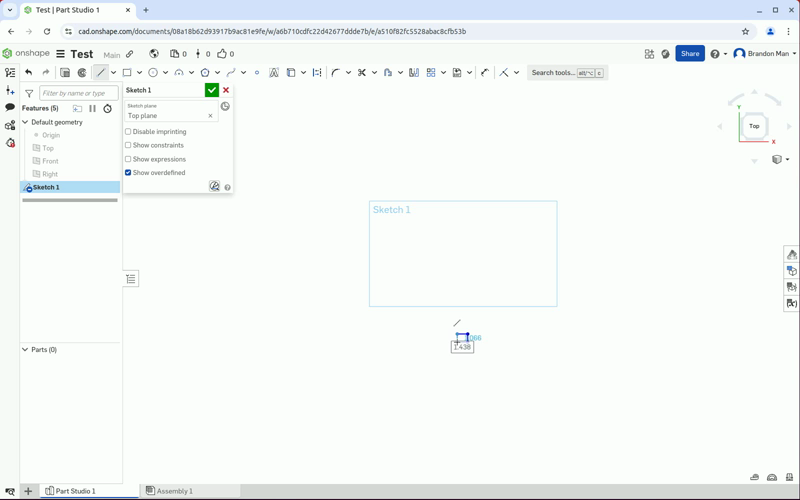
scroll(6)
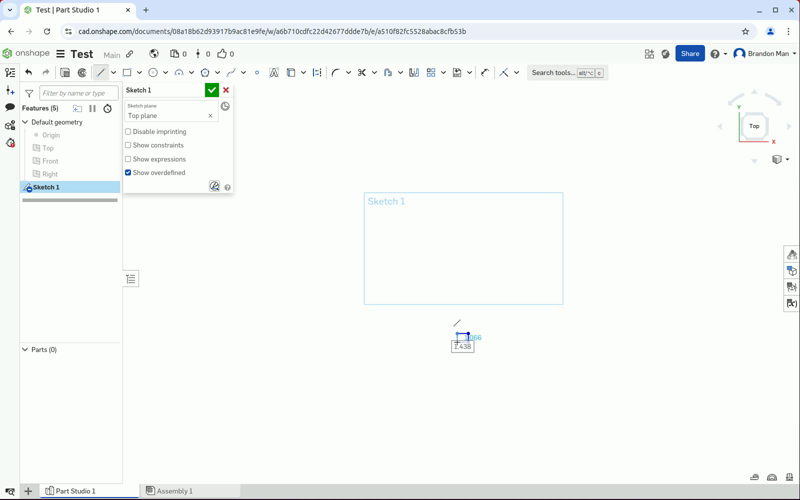
scroll(6)
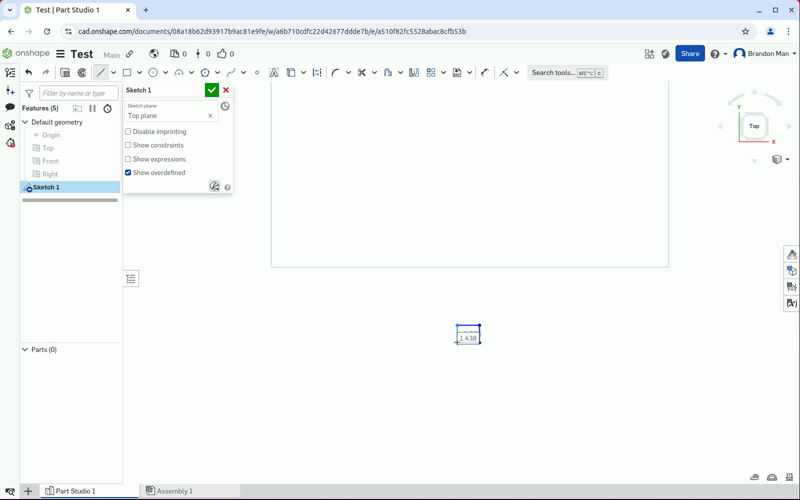
scroll(6)
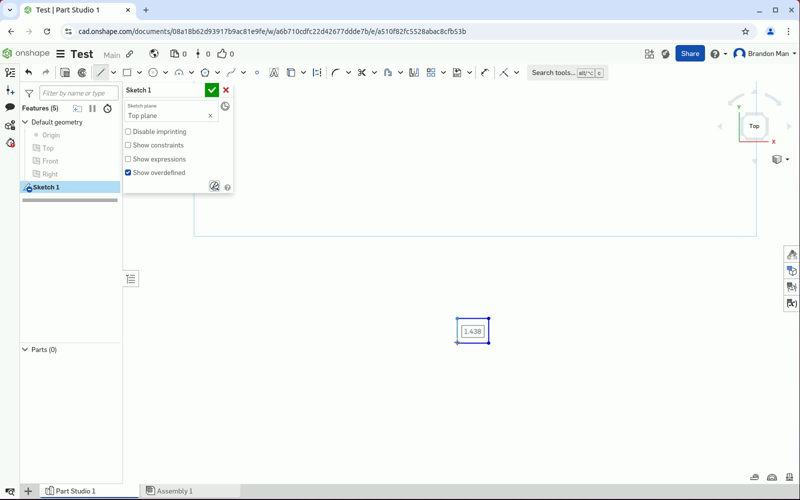
scroll(6)
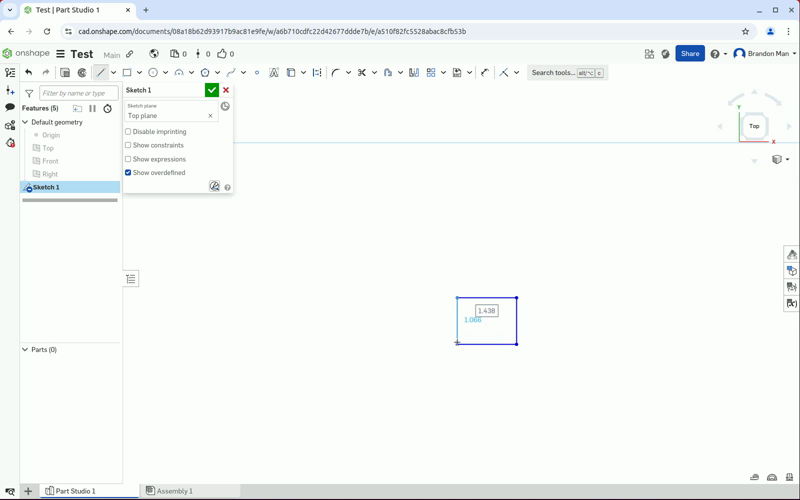
scroll(6)
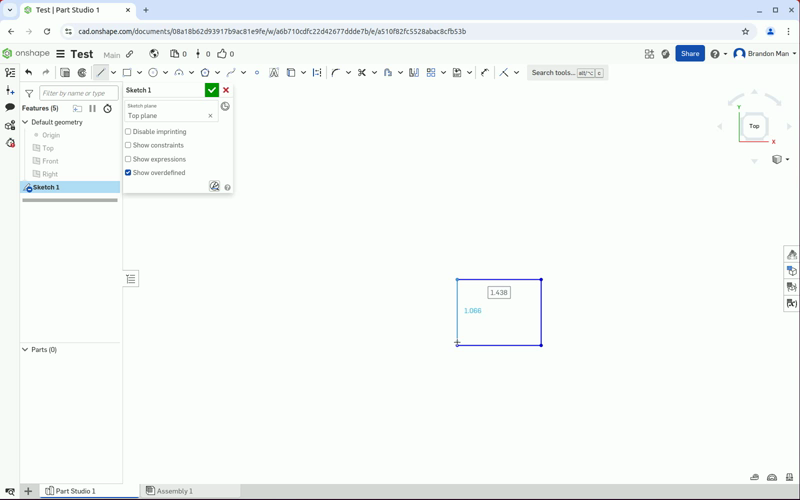
key_up(shift)
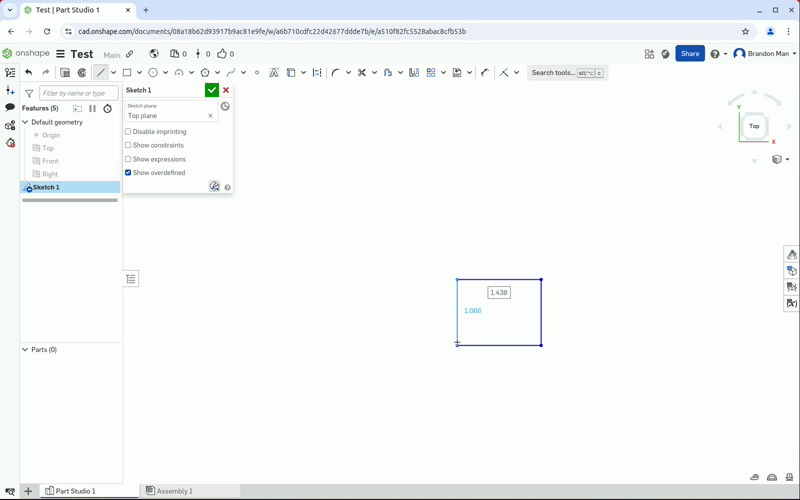
click(457, 341)
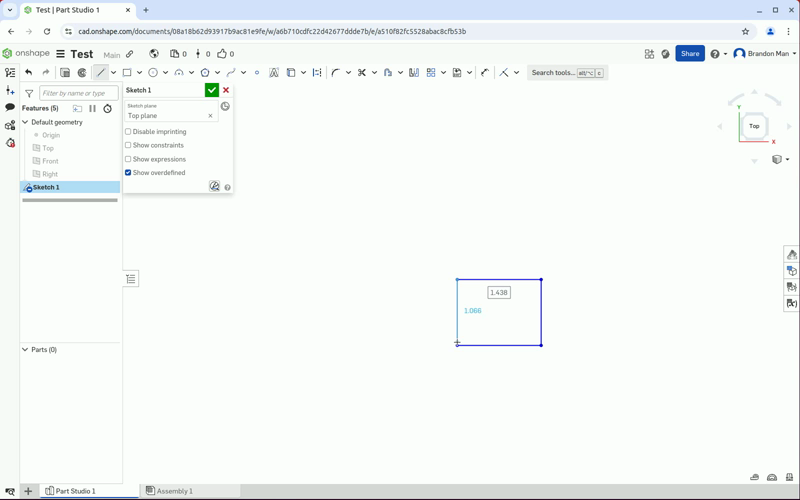
scroll(-6)
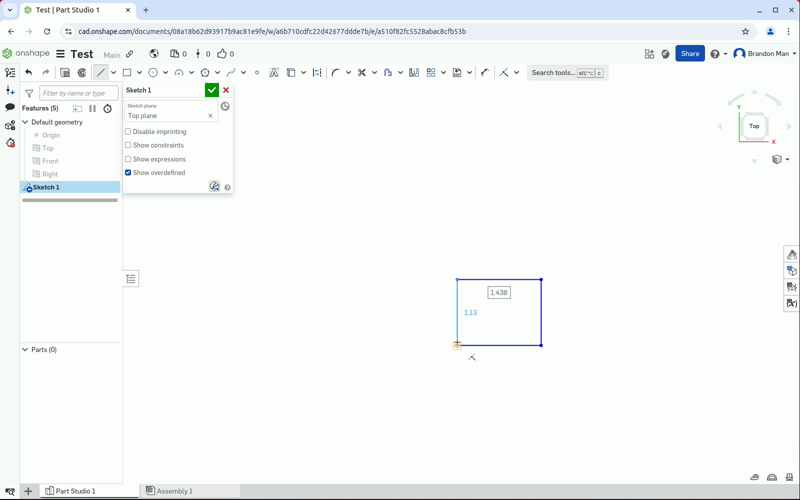
scroll(-6)
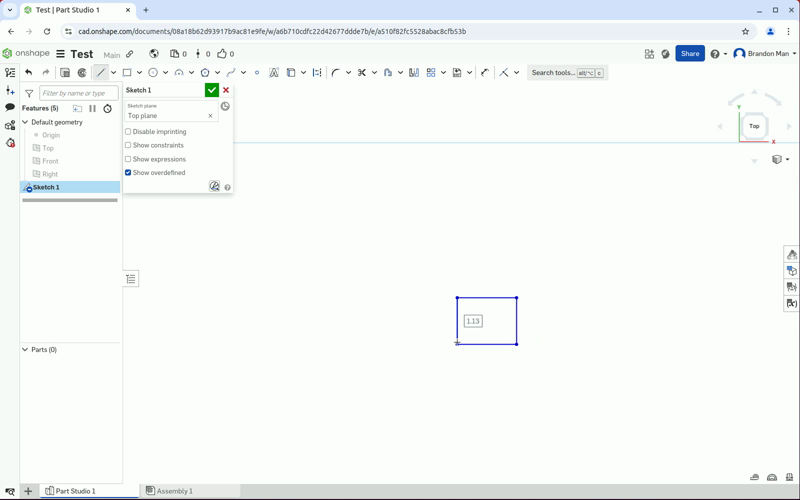
scroll(-6)
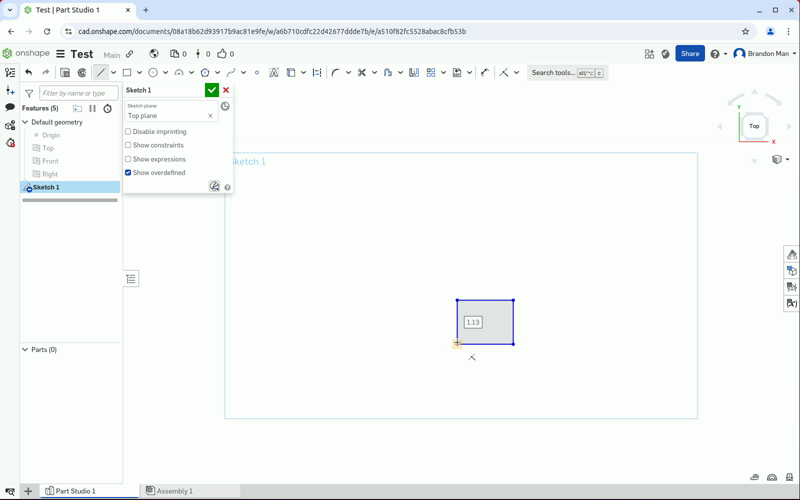
scroll(-6)
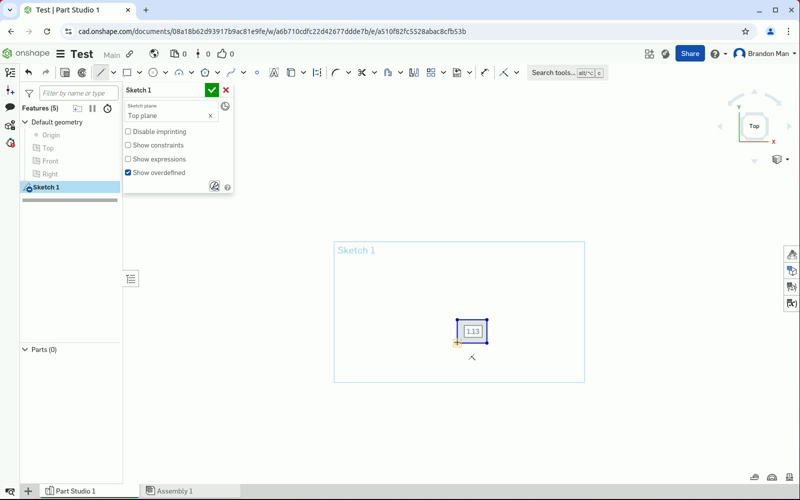
scroll(-6)
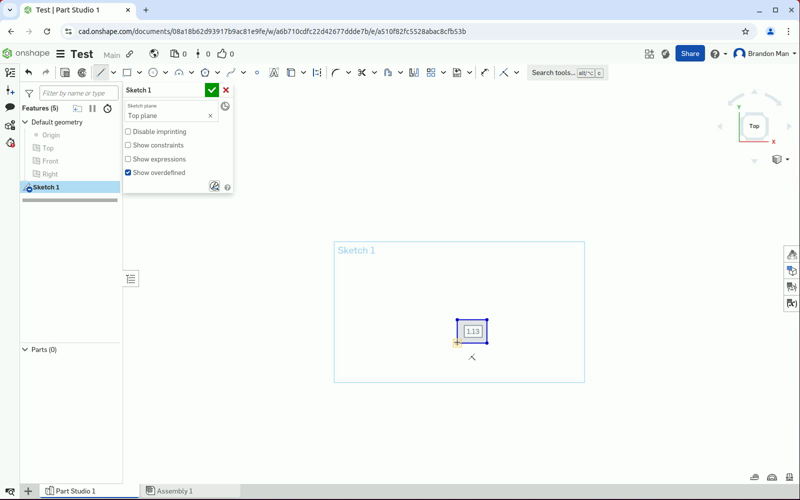
scroll(-6)
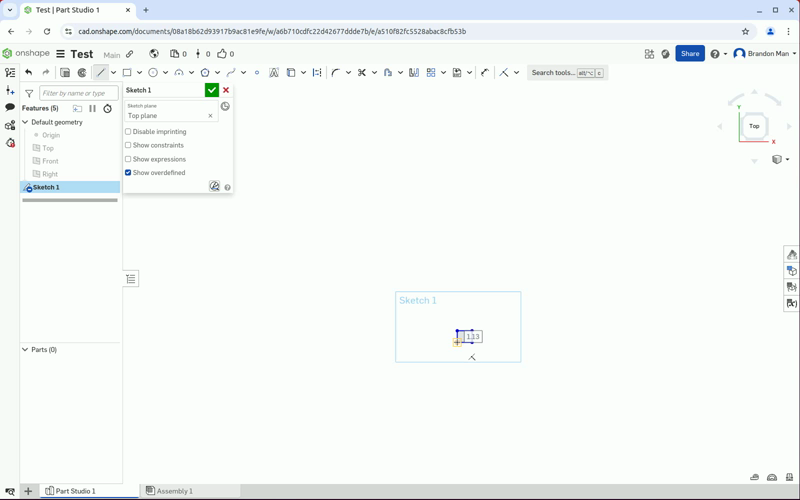
scroll(-6)
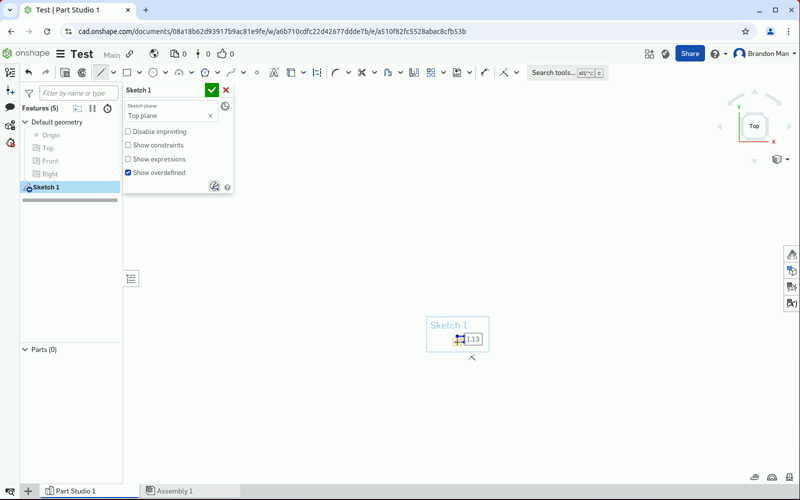
key(esc)
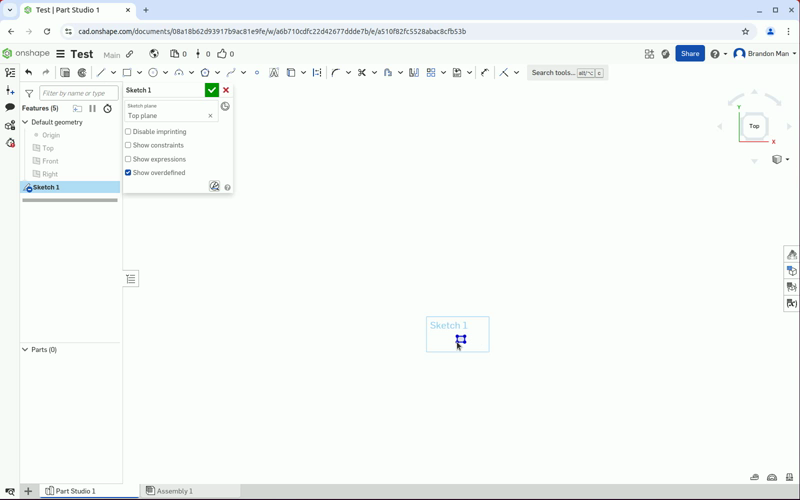
mouse_move(458, 341)
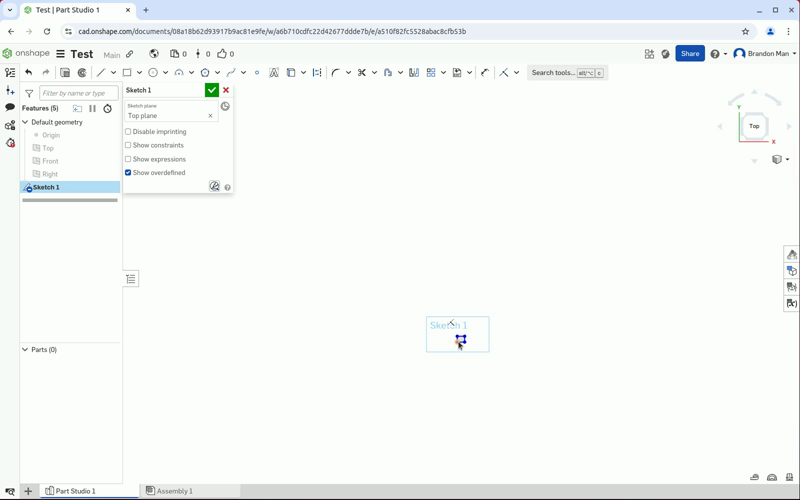
scroll(6)
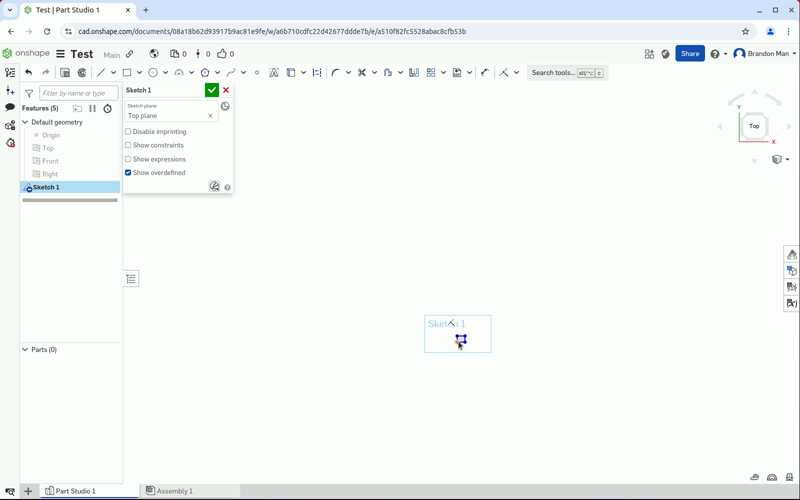
scroll(6)
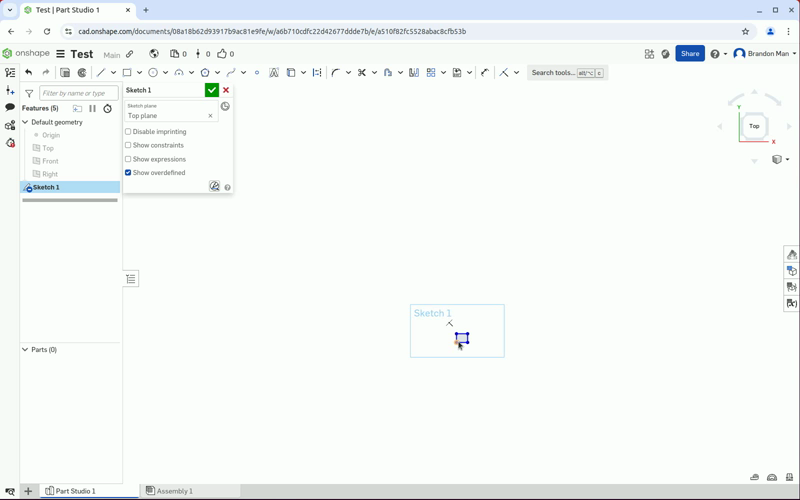
scroll(6)
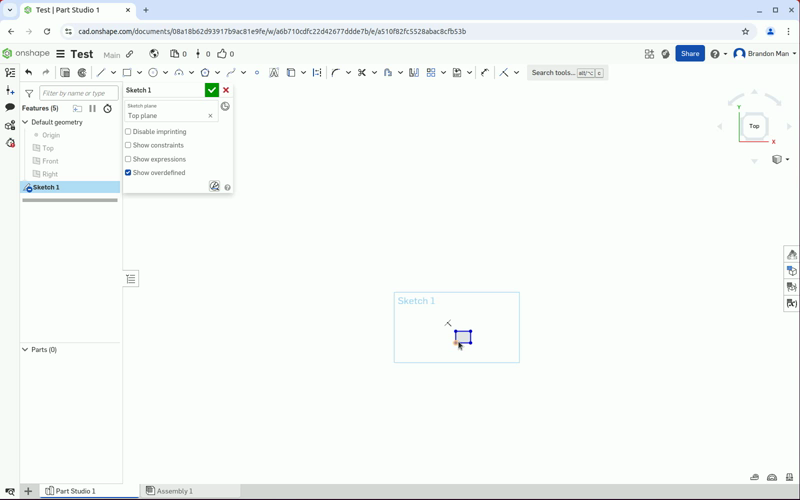
scroll(6)
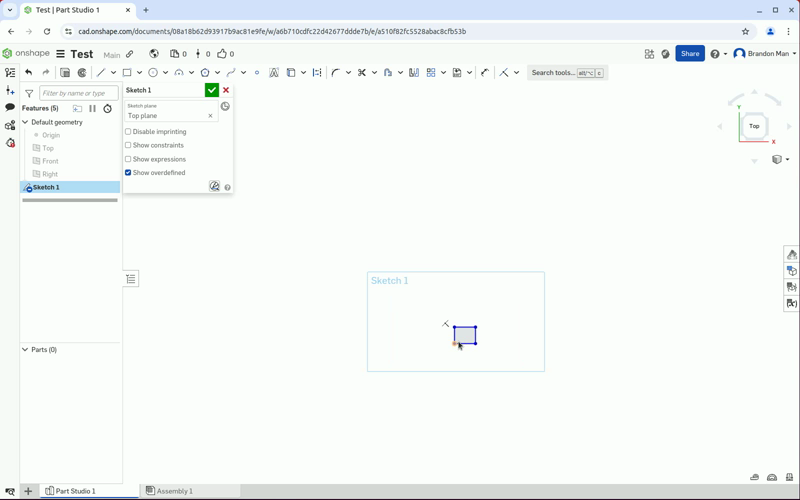
scroll(6)
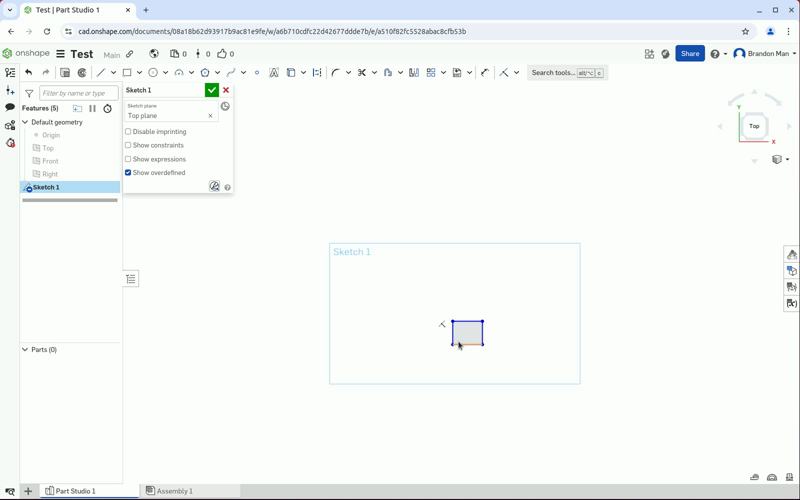
scroll(6)
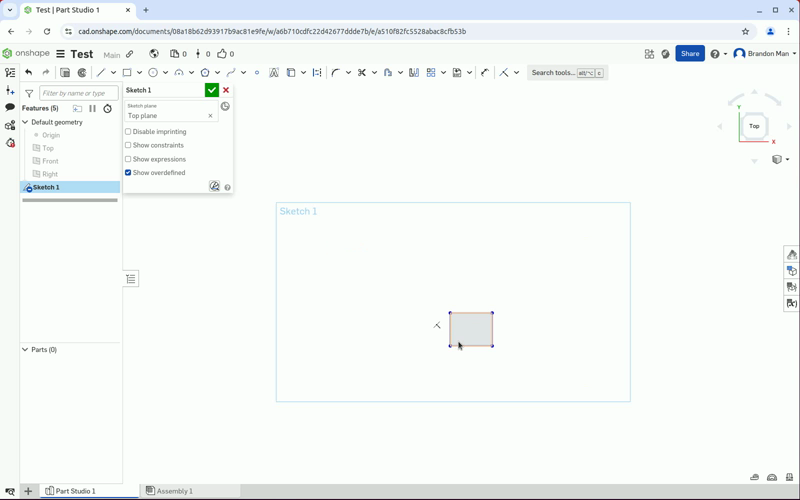
scroll(6)
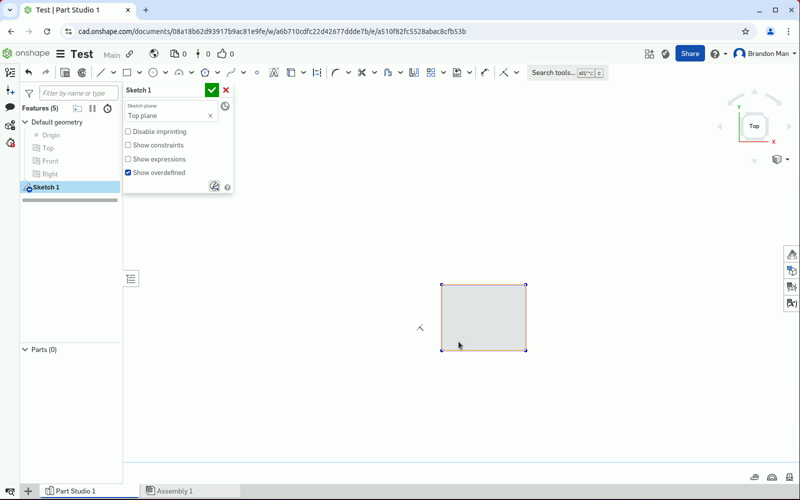
click(458, 341)
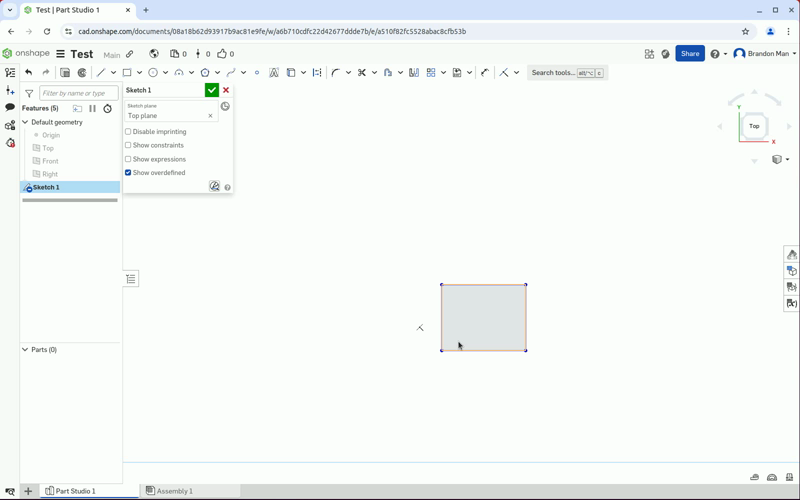
scroll(-6)
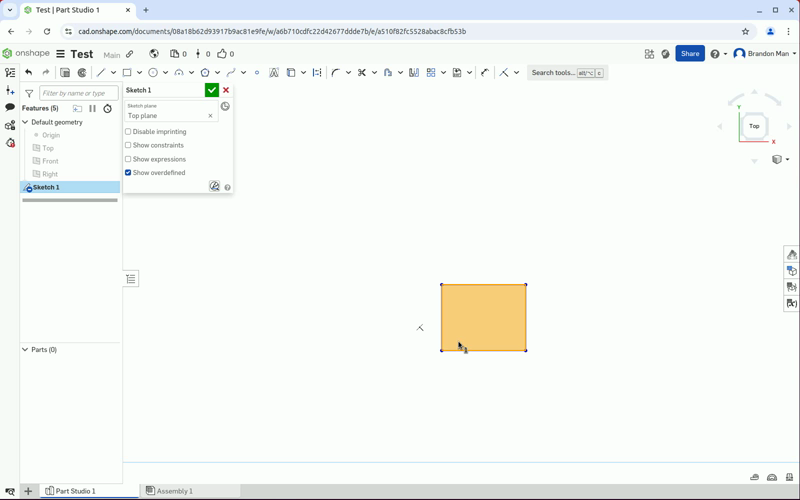
scroll(-6)
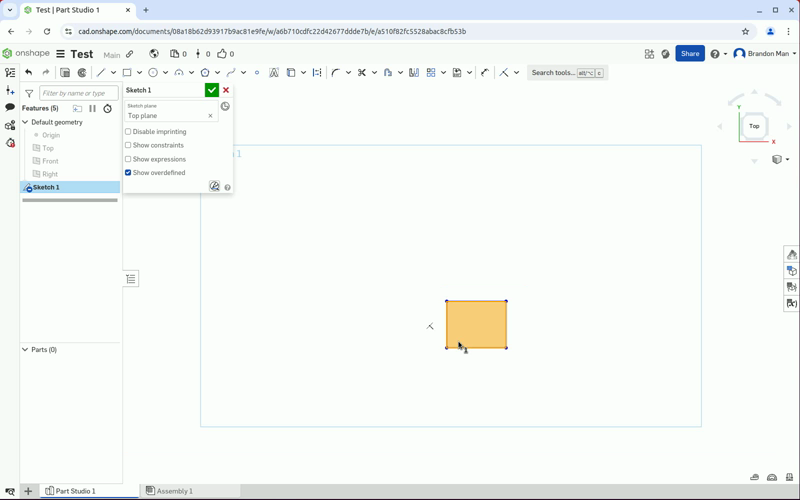
scroll(-6)
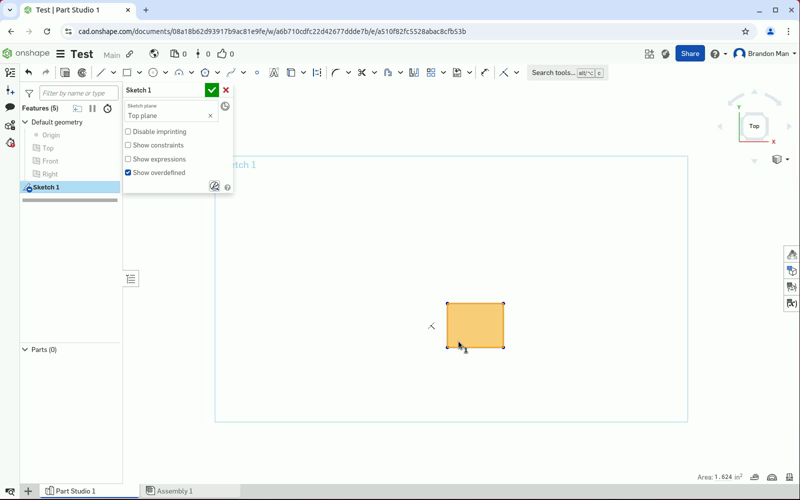
scroll(-6)
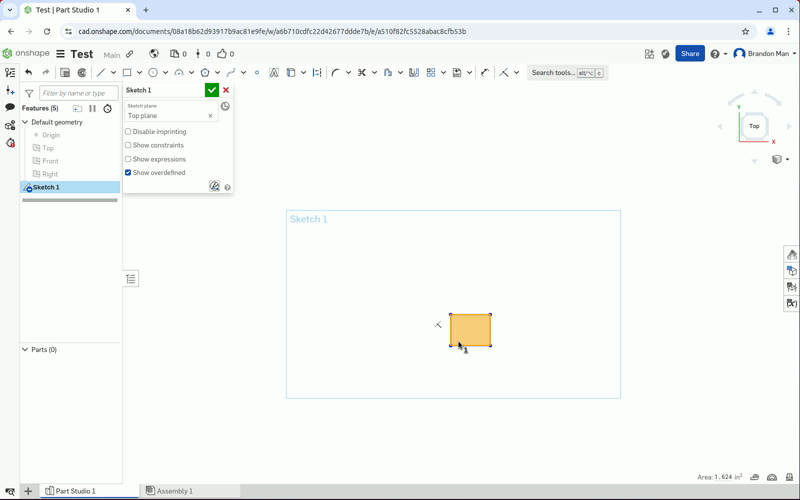
scroll(-6)
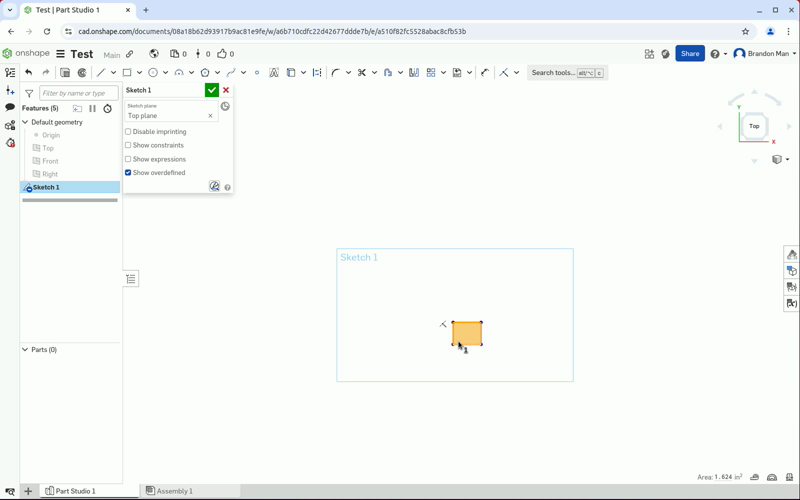
scroll(-6)
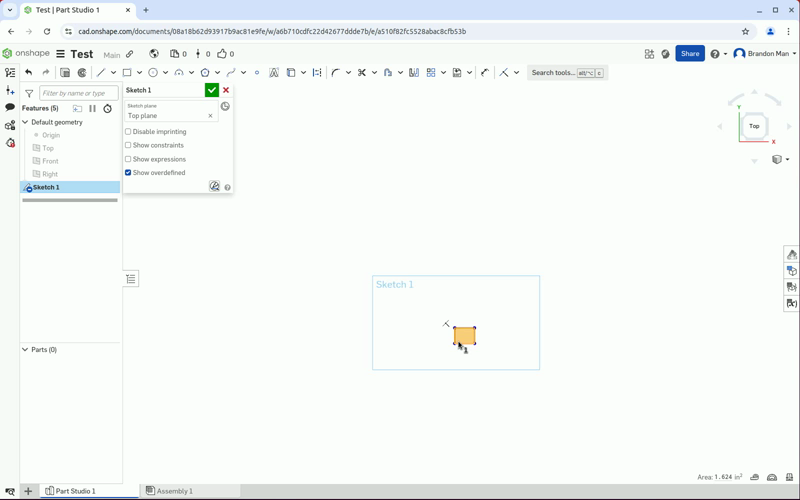
scroll(-6)
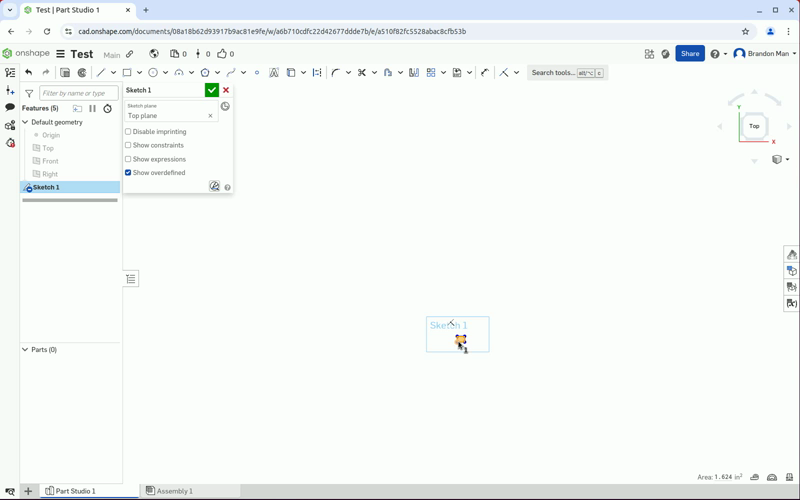
mouse_move(73, 352)
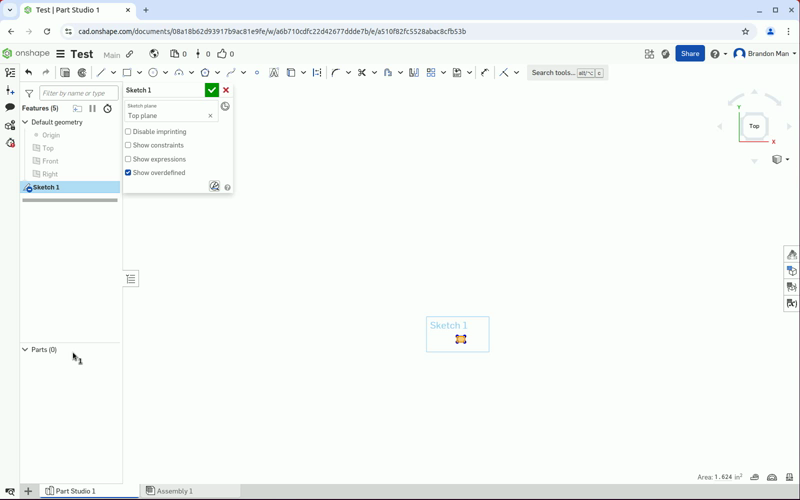
key(shift+y)
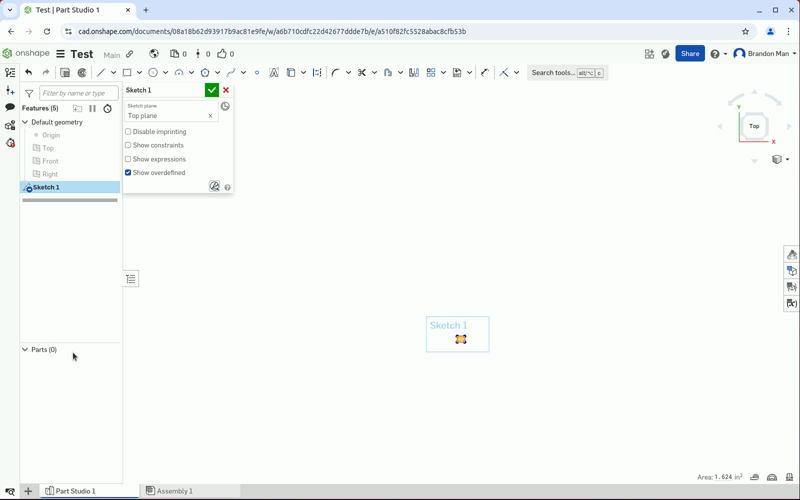
key(shift+e)
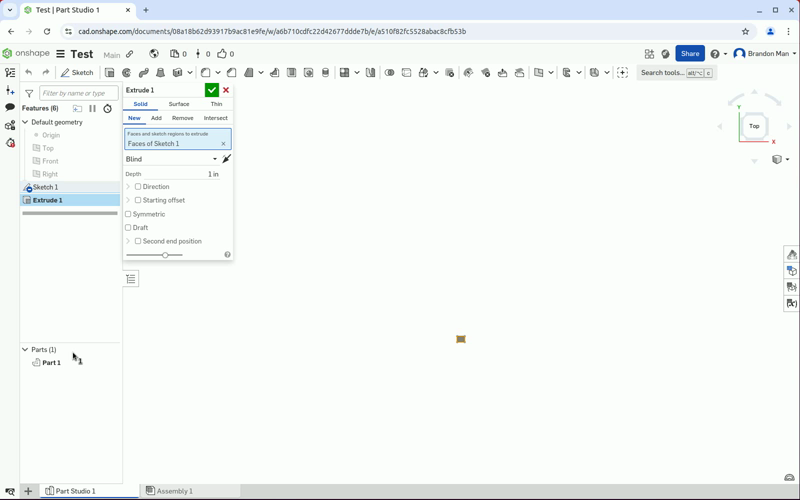
mouse_move(143, 106)
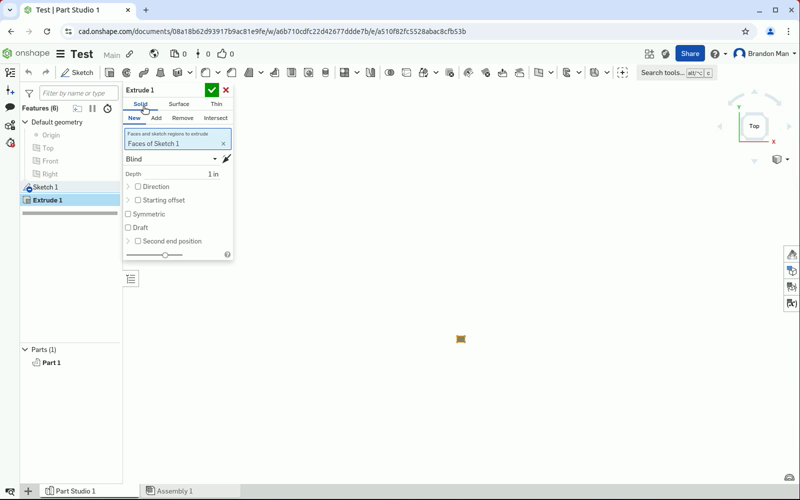
click(143, 106)
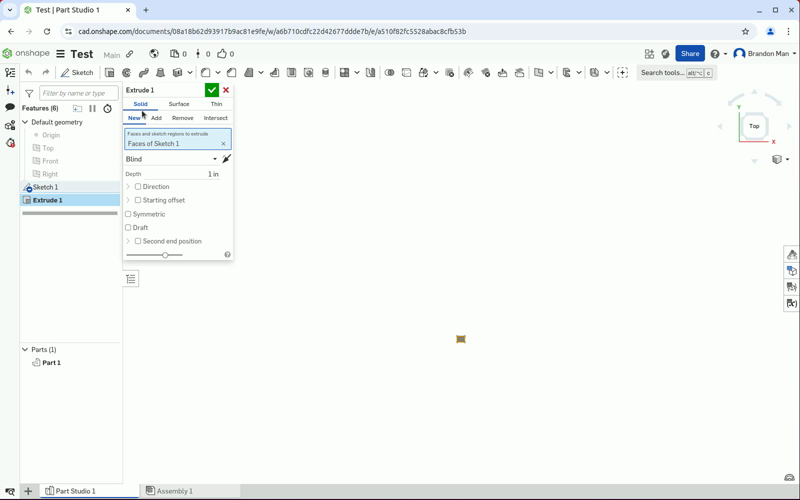
mouse_move(137, 120)
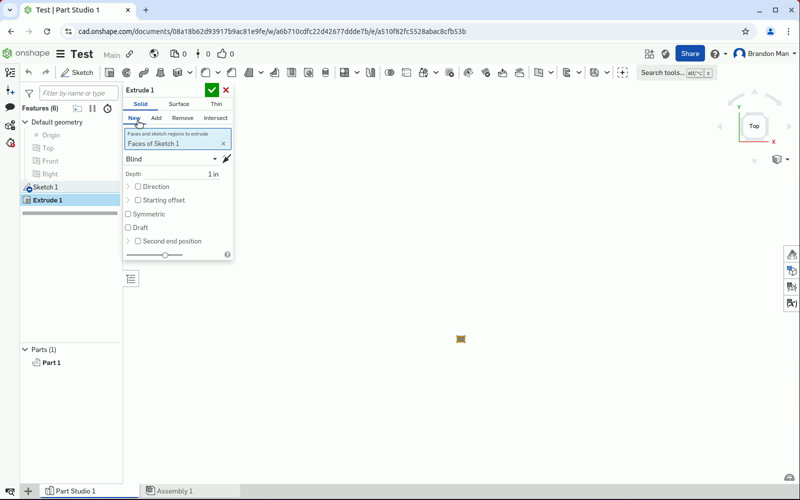
click(137, 120)
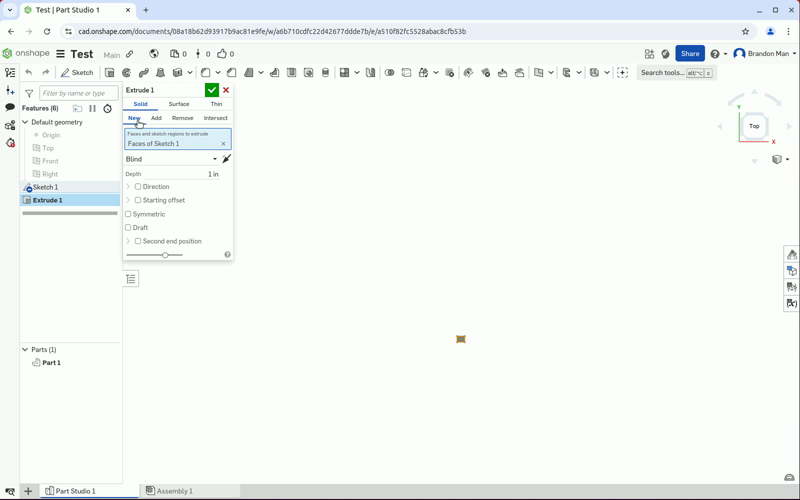
key(tab, 4)
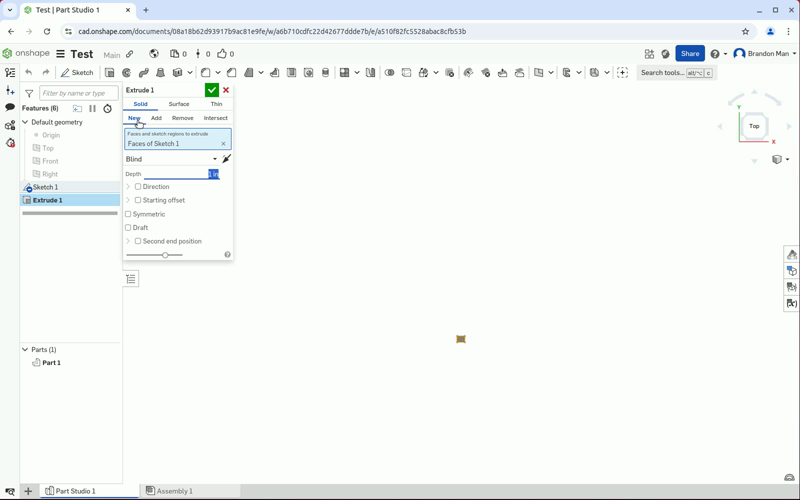
text(22.627)
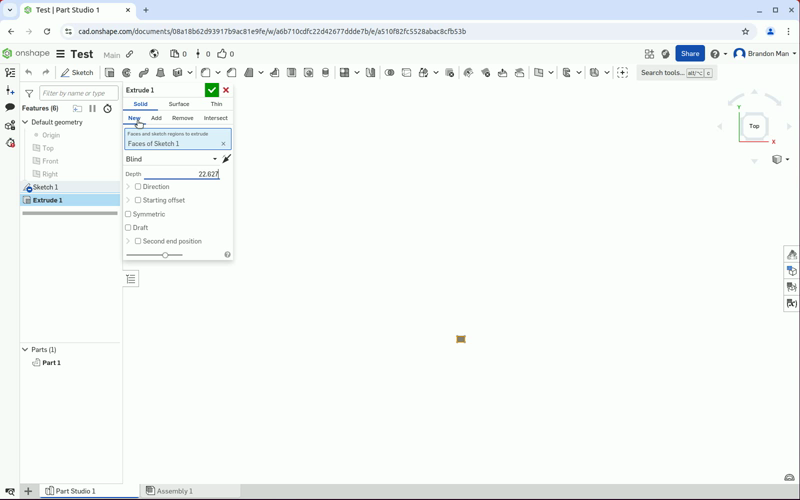
key(enter)
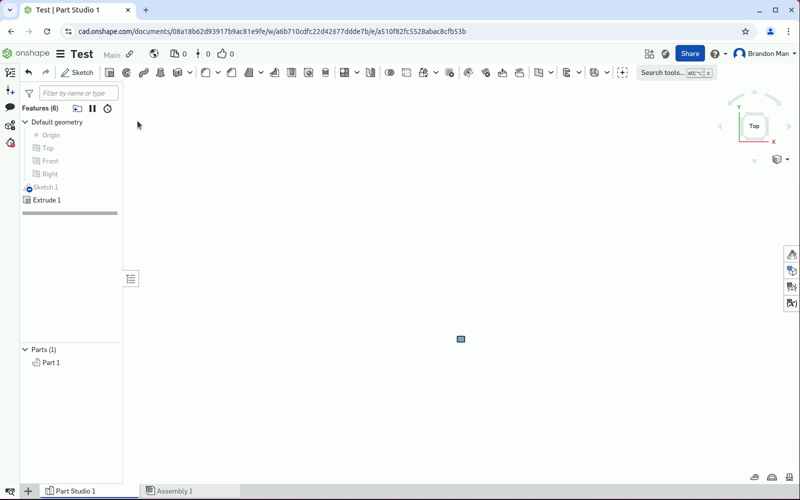
key(shift+h)
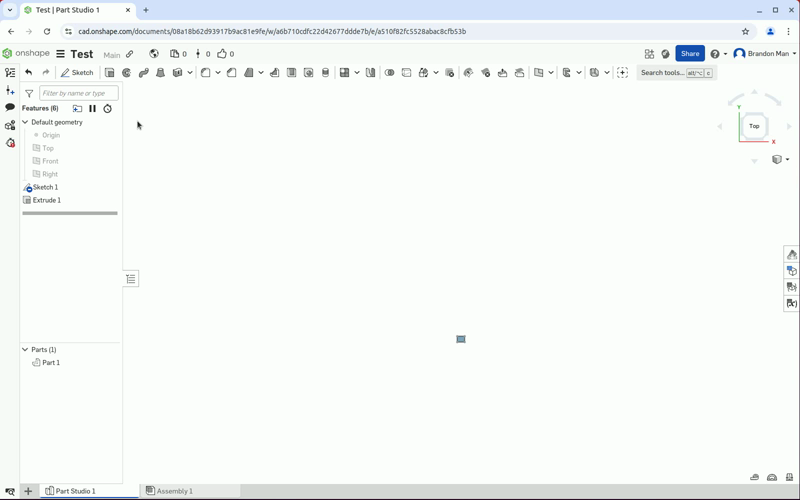
key(shift+h)
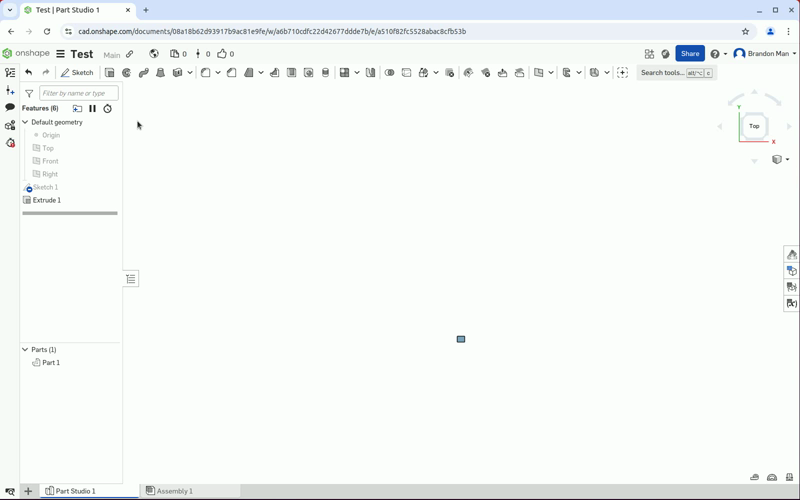
mouse_move(73, 189)
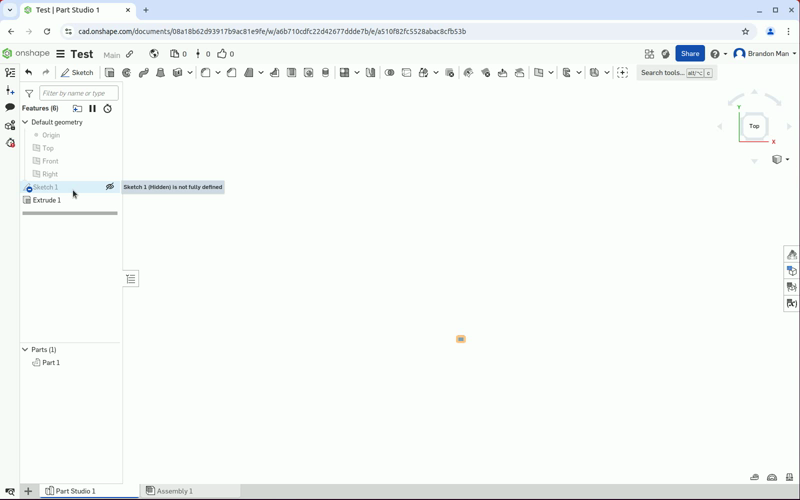
click(73, 189)
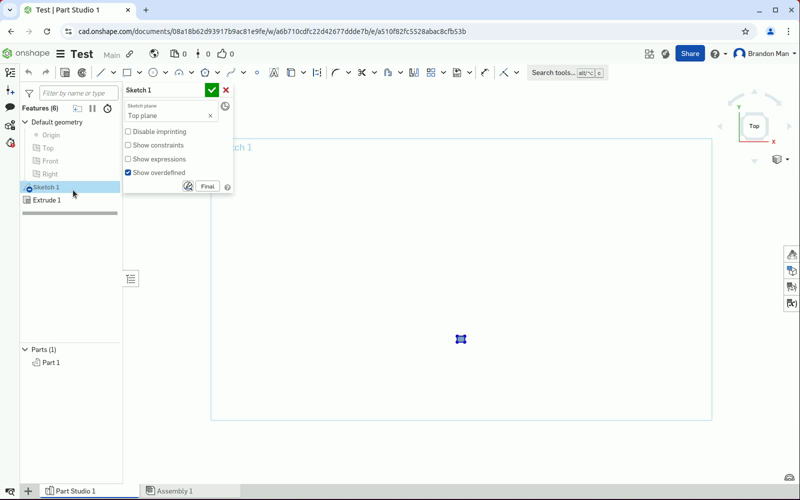
mouse_move(229, 92)
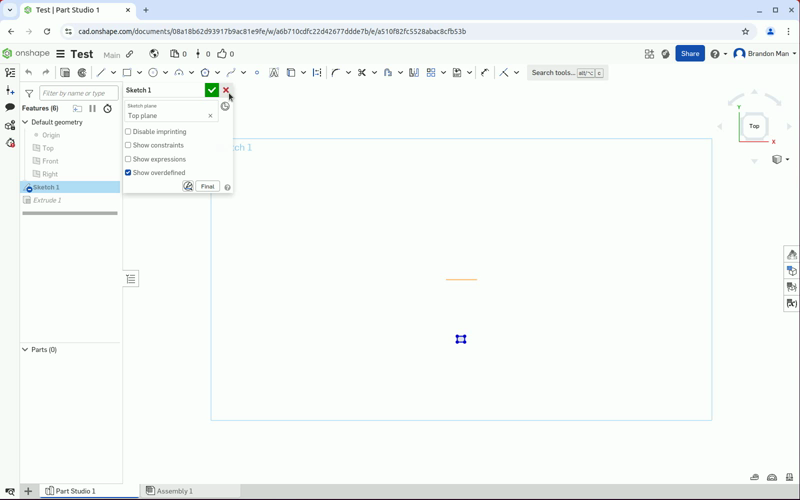
click(229, 92)
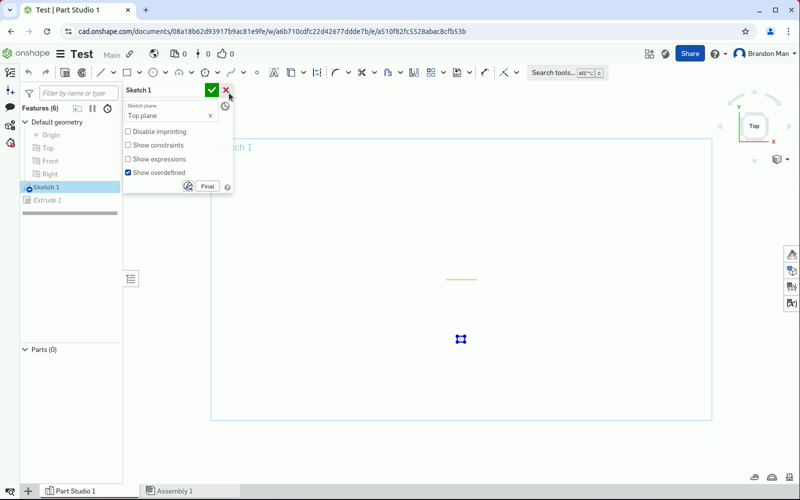
key(shift+s)
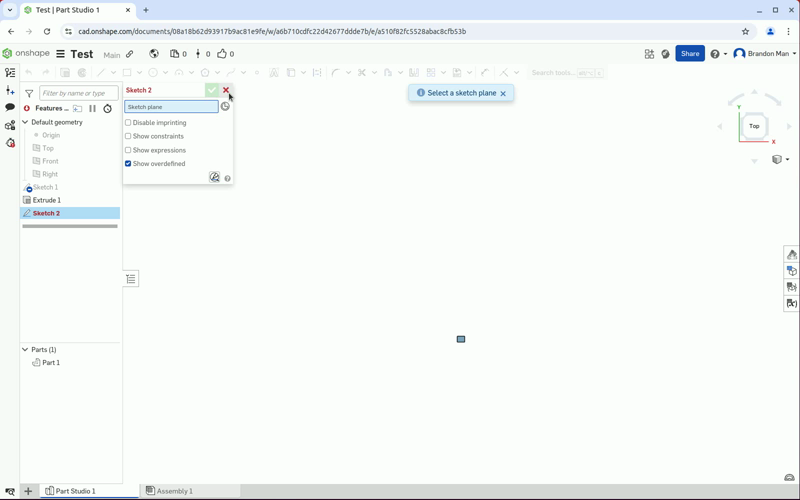
mouse_move(73, 150)
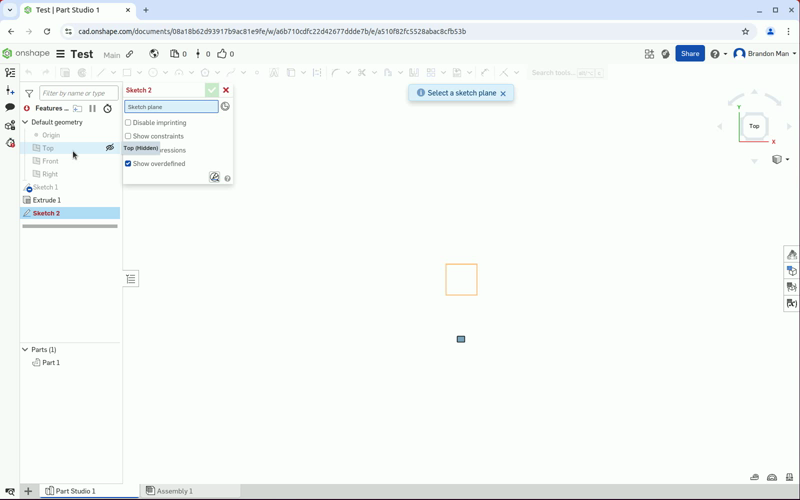
click(73, 150)
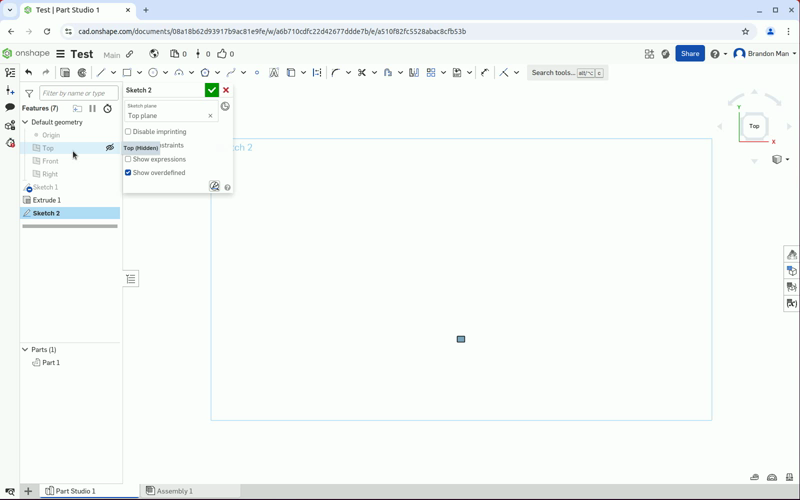
mouse_move(73, 352)
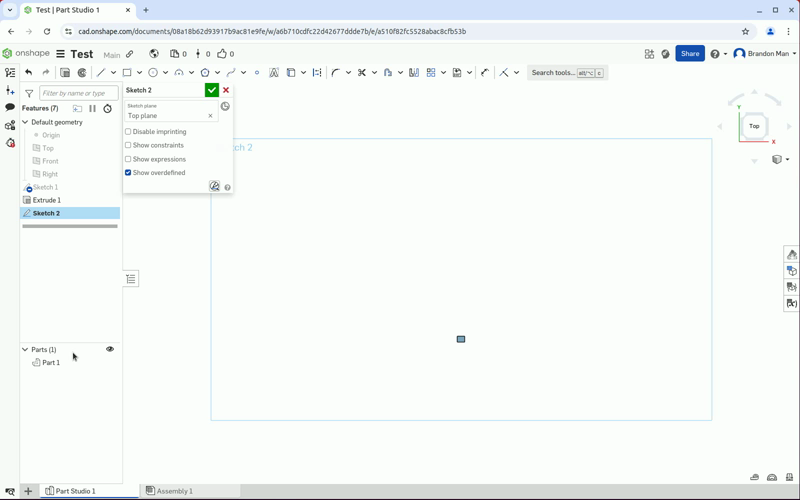
key(y)
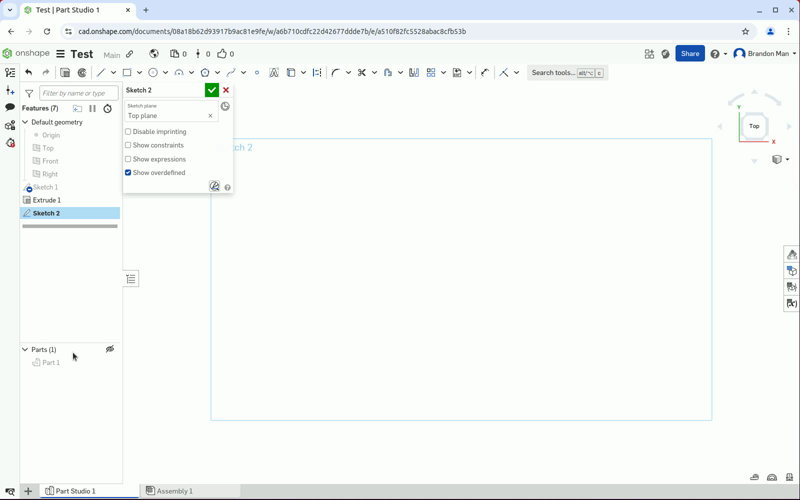
key(l)
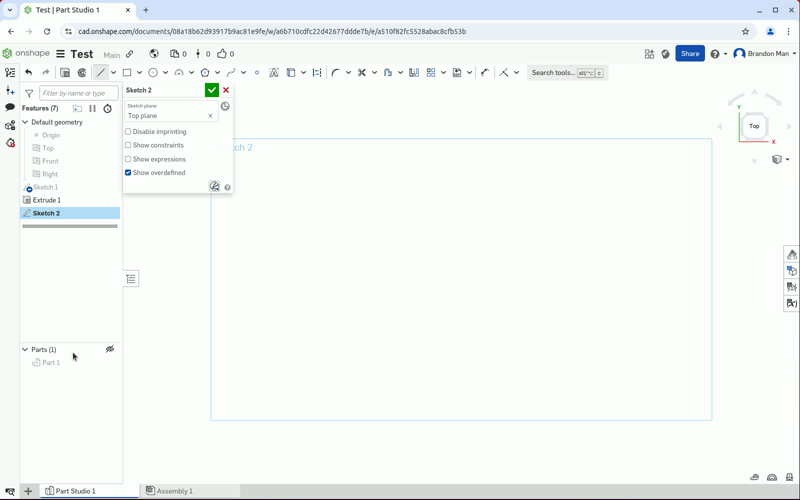
key_down(shift)
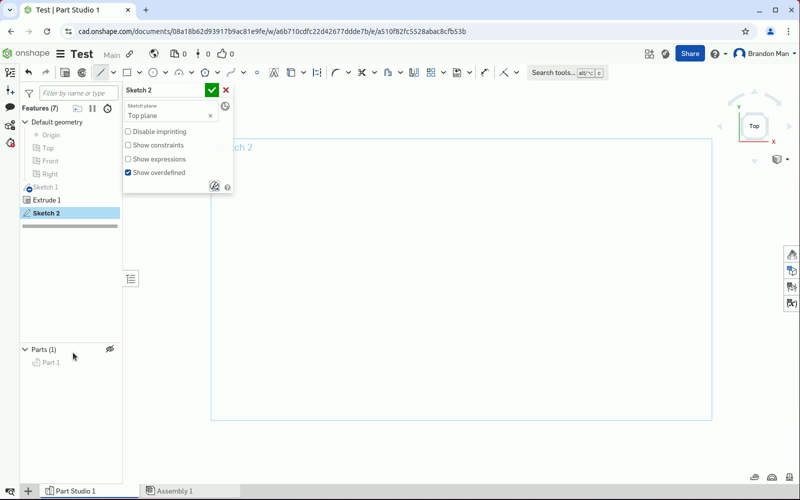
mouse_move(457, 230)
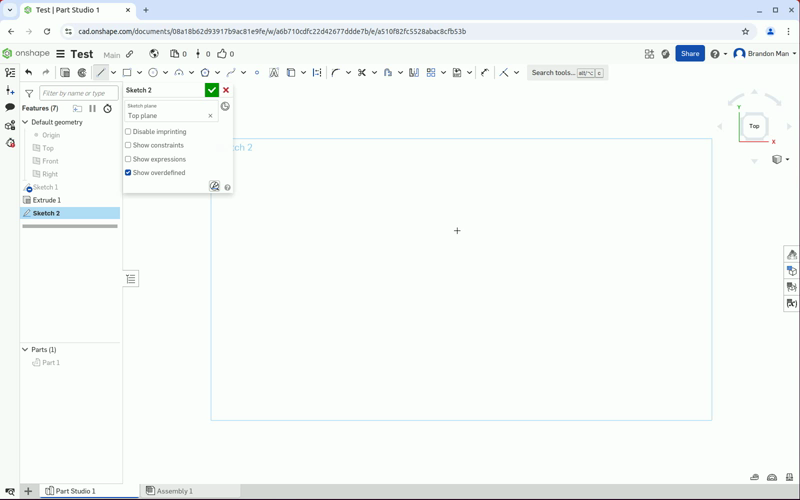
click(457, 230)
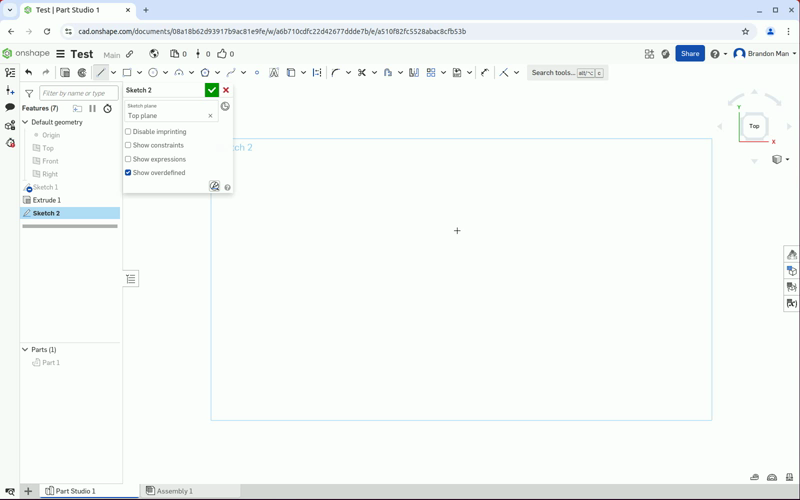
key_up(shift)
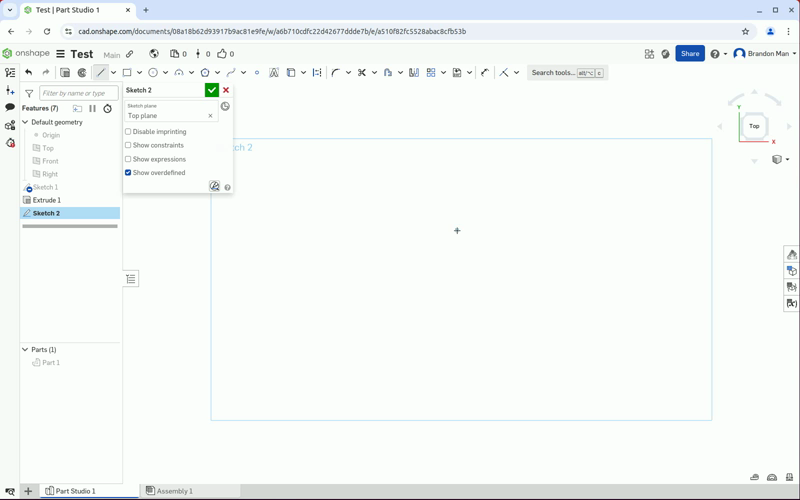
key_down(shift)
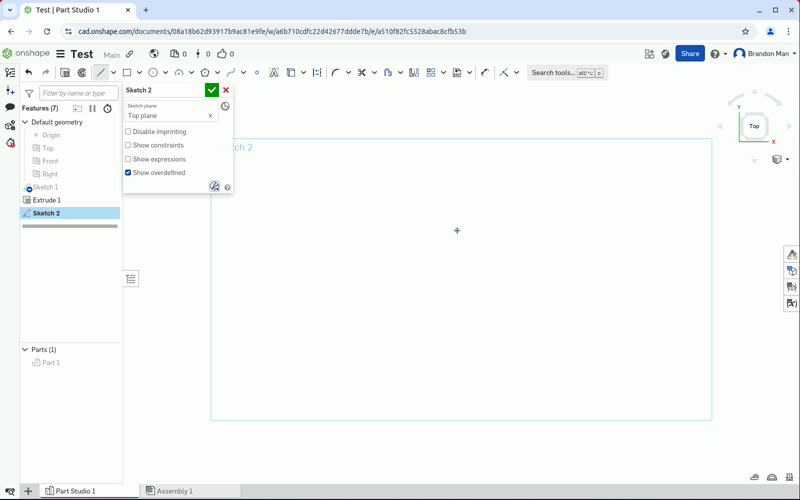
mouse_move(487, 230)
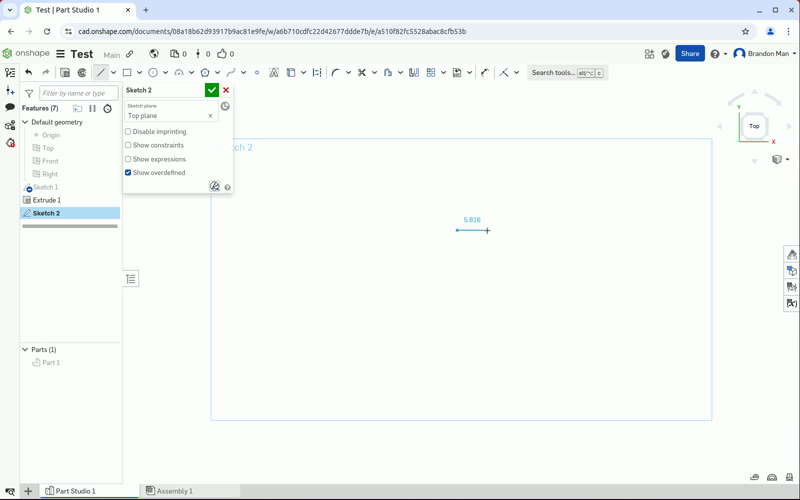
mouse_move(465, 230)
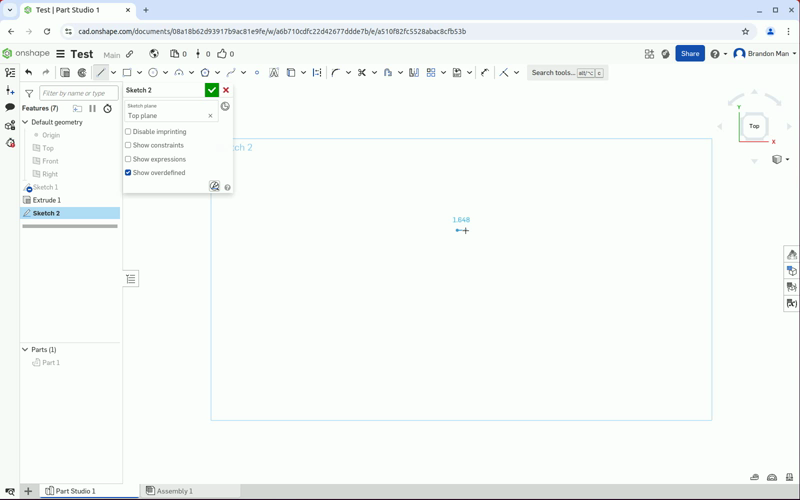
click(465, 230)
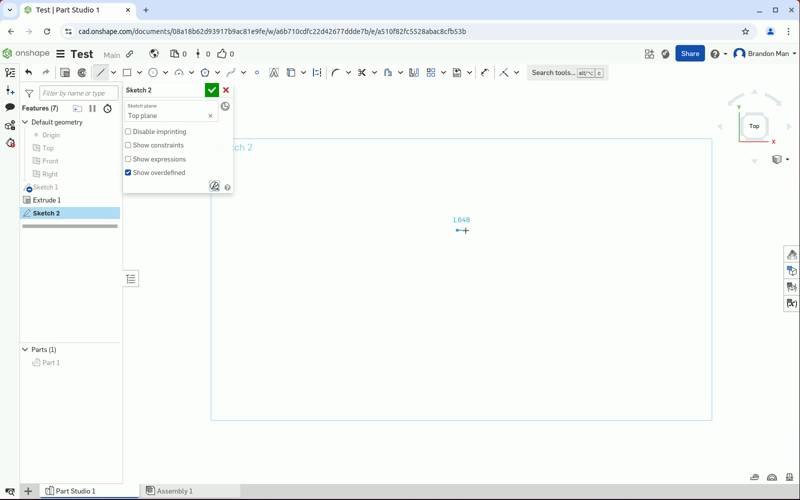
key_up(shift)
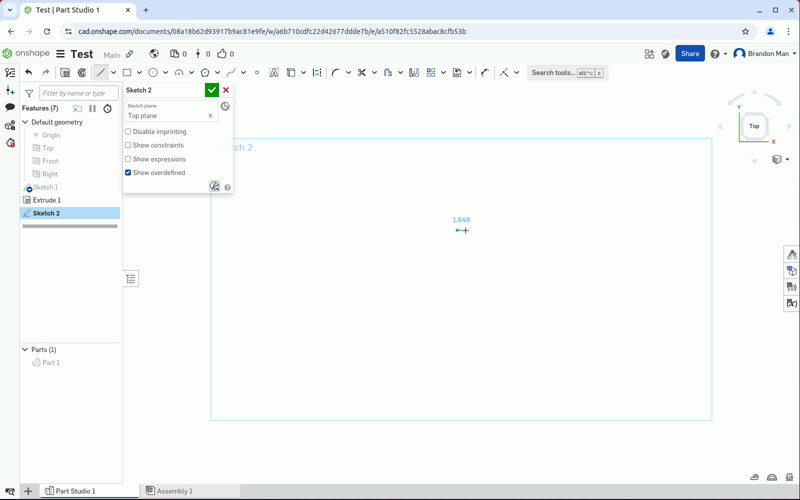
key_down(shift)
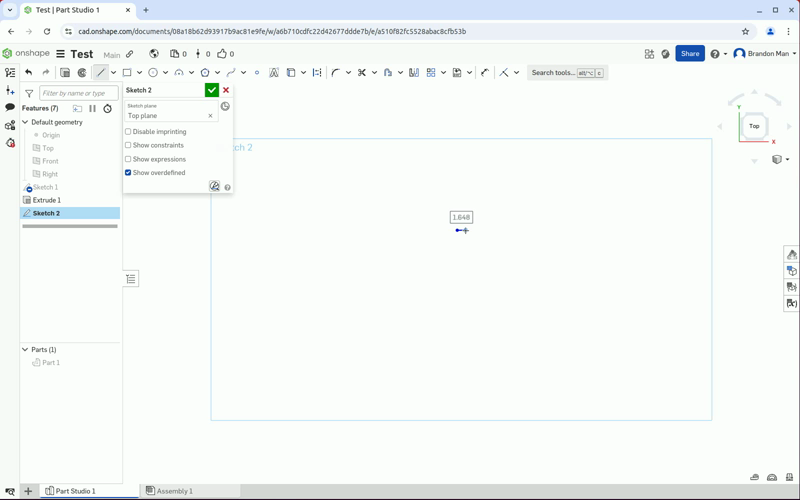
mouse_move(495, 230)
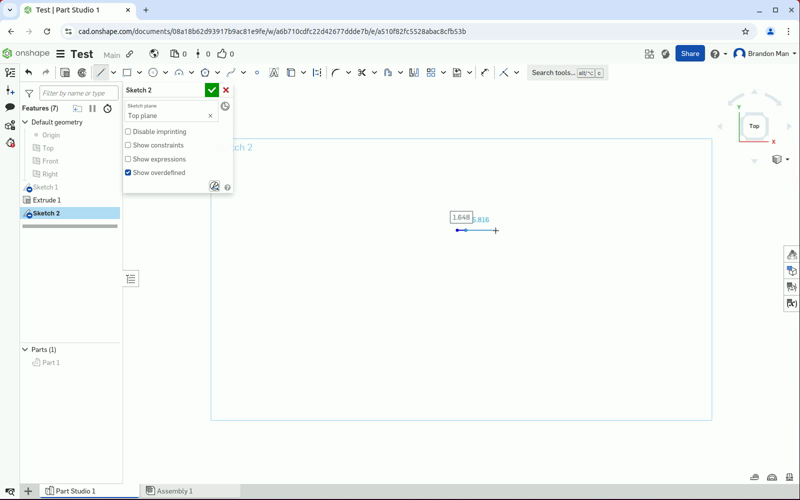
mouse_move(465, 224)
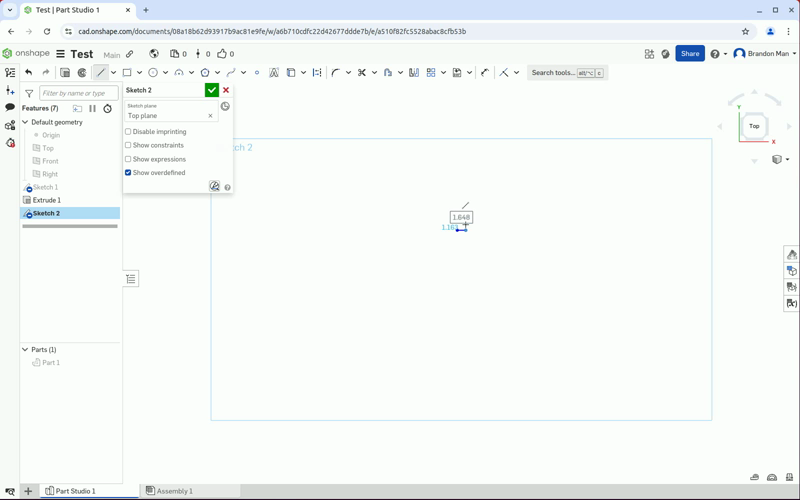
scroll(6)
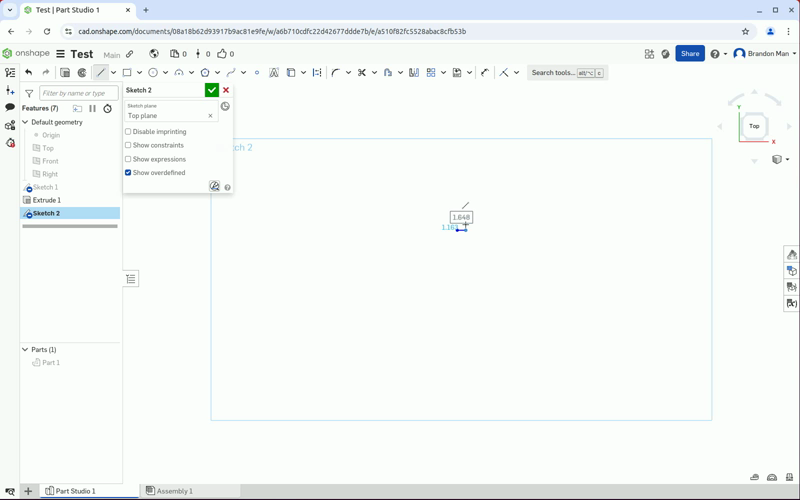
scroll(6)
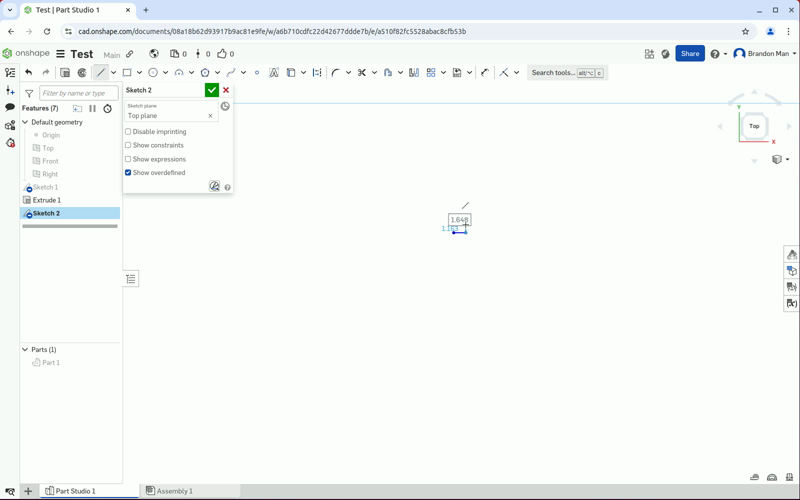
scroll(6)
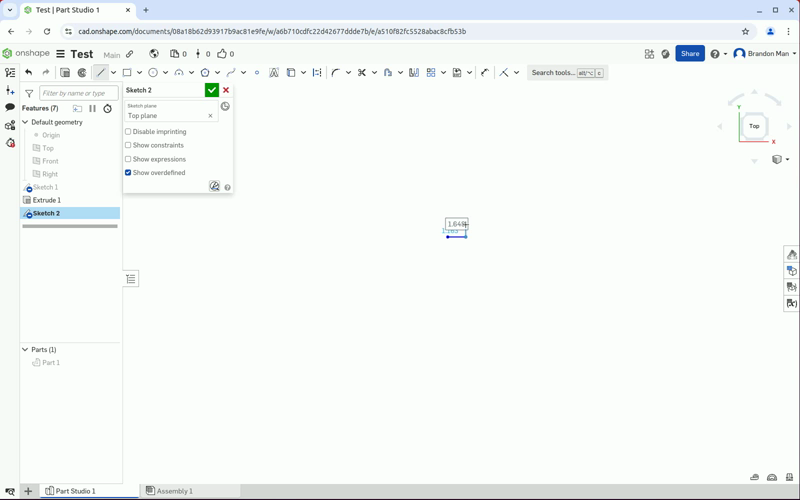
scroll(6)
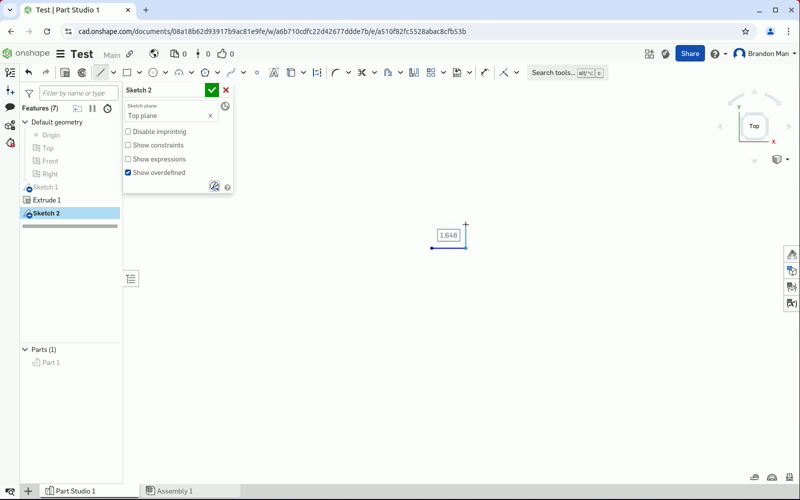
scroll(6)
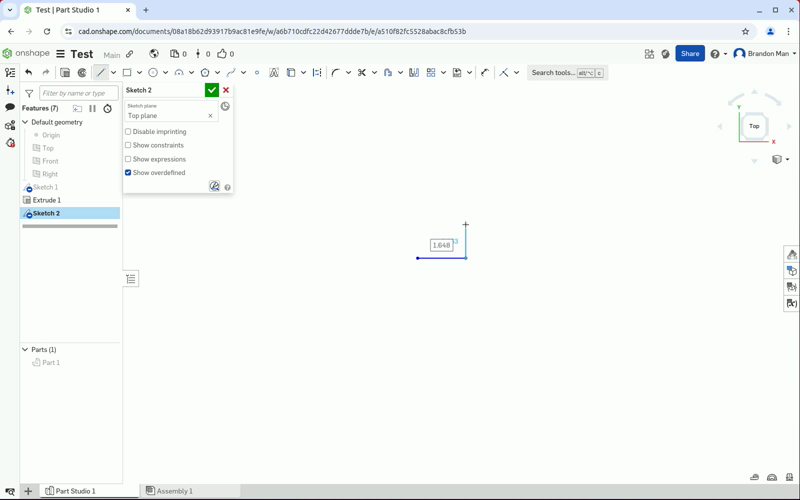
scroll(6)
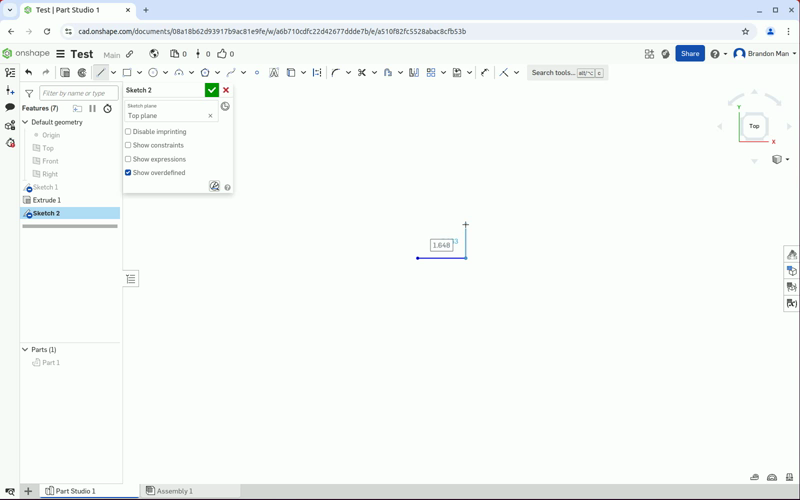
scroll(6)
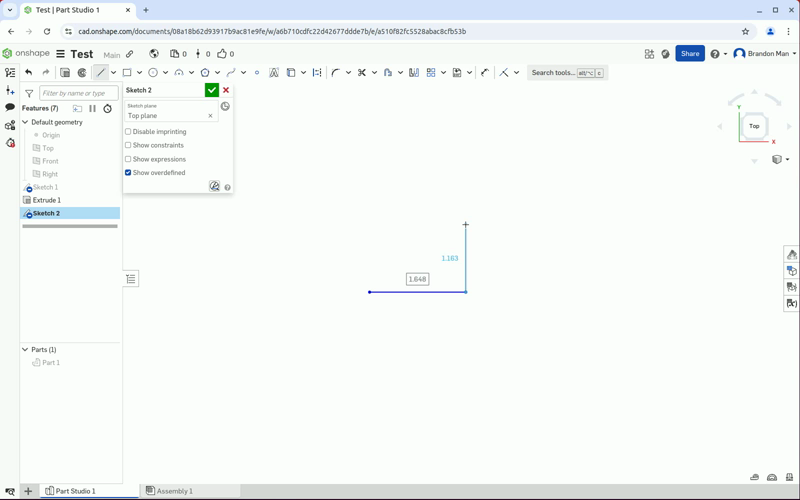
click(465, 224)
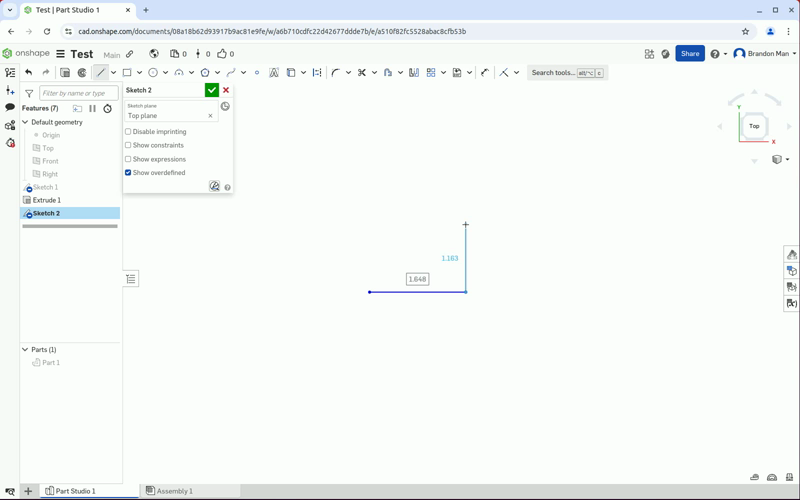
scroll(-6)
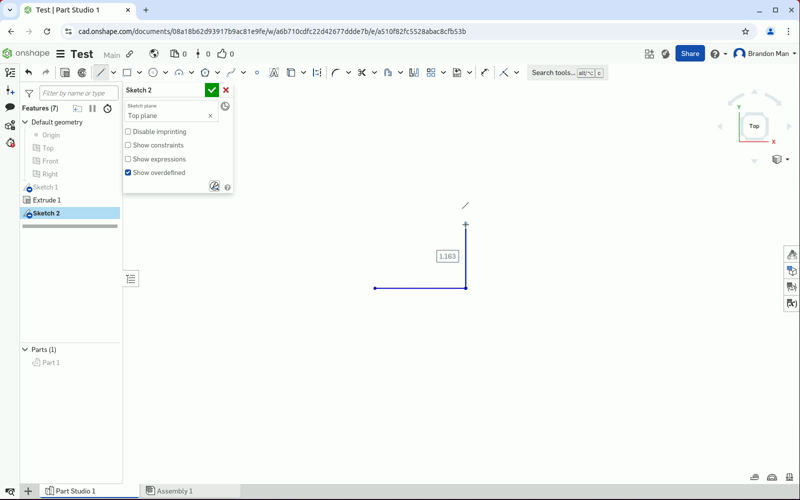
scroll(-6)
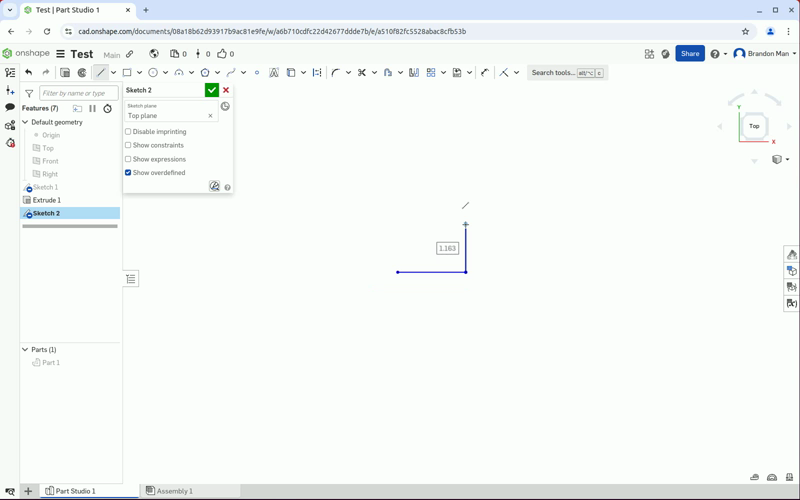
scroll(-6)
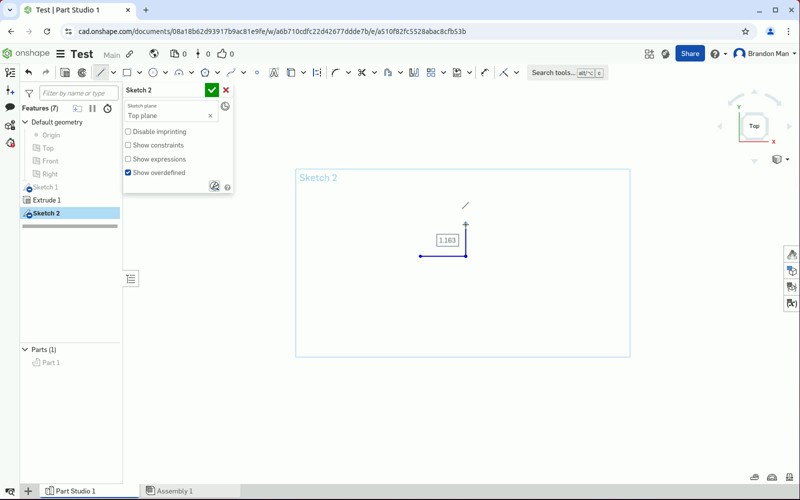
scroll(-6)
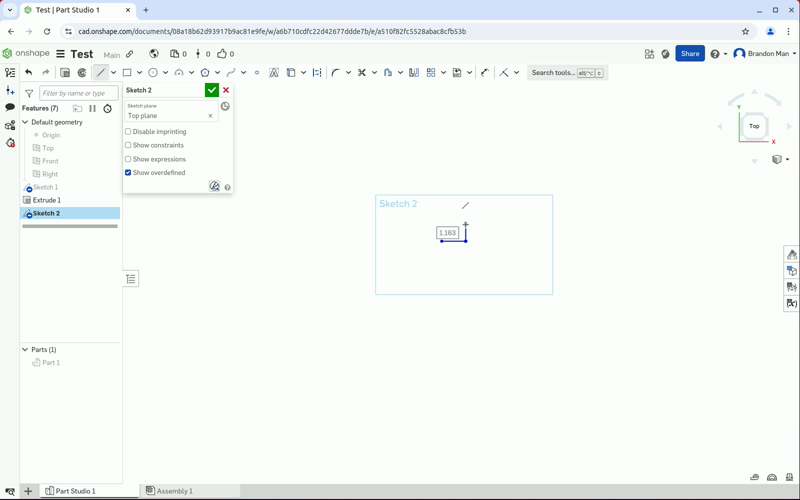
scroll(-6)
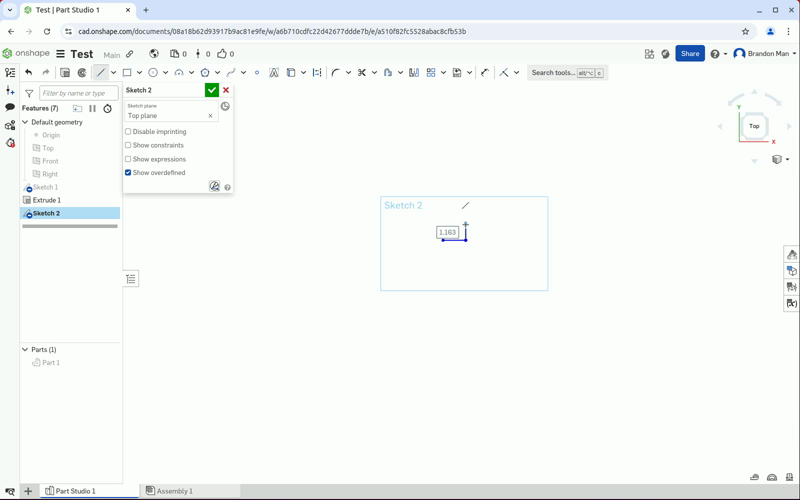
scroll(-6)
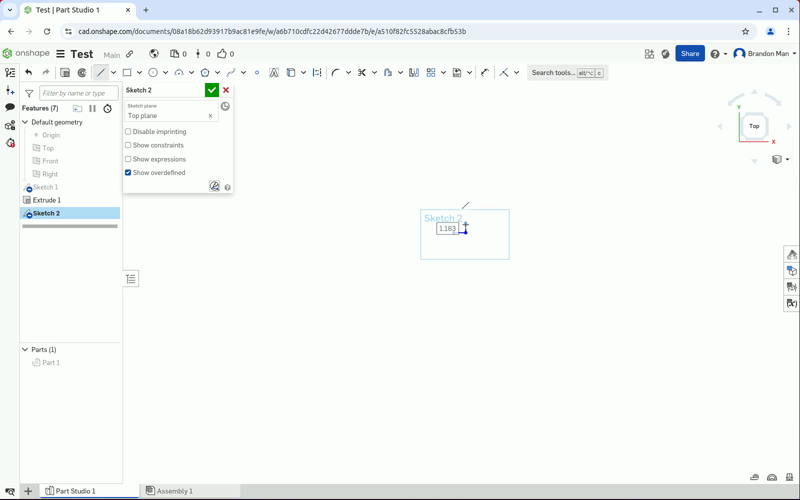
scroll(-6)
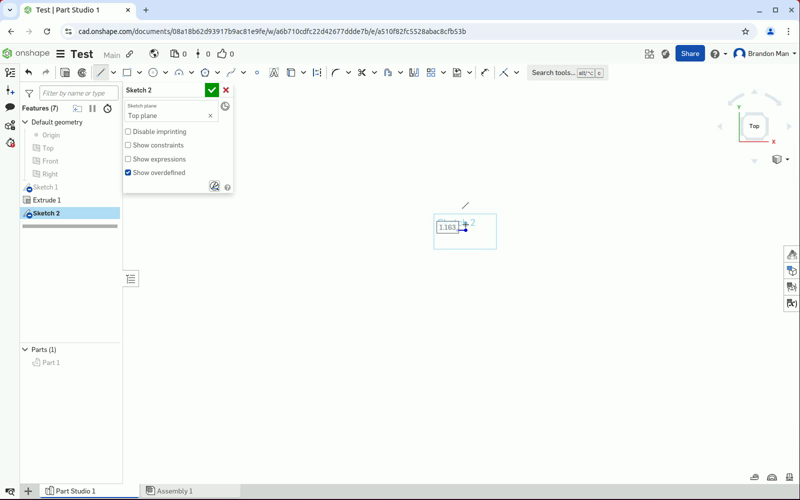
key_up(shift)
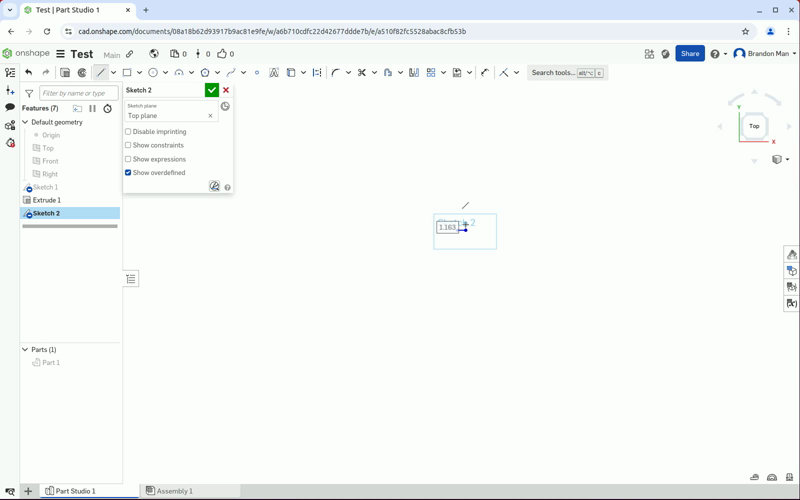
key_down(shift)
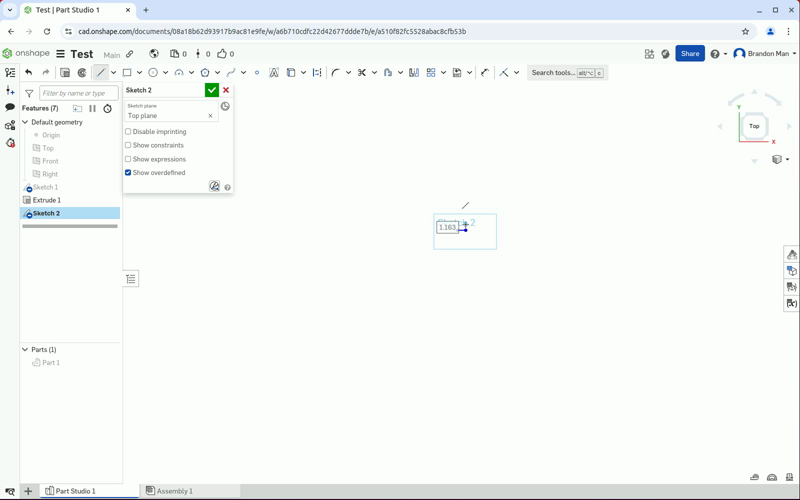
mouse_move(495, 224)
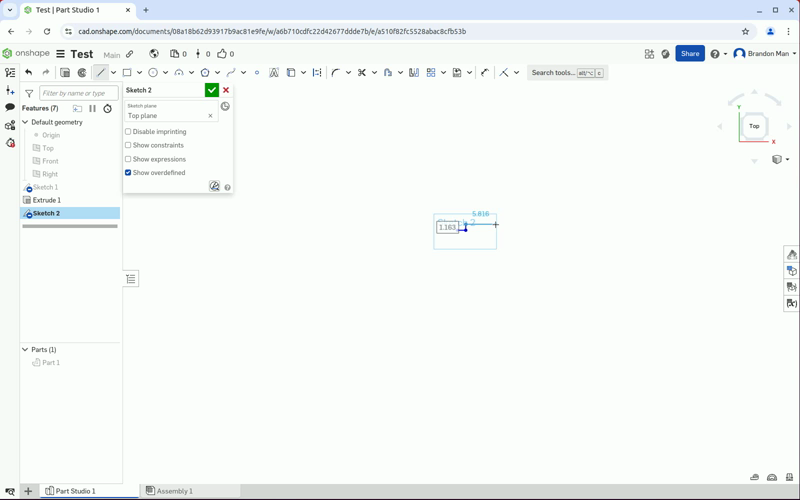
mouse_move(457, 224)
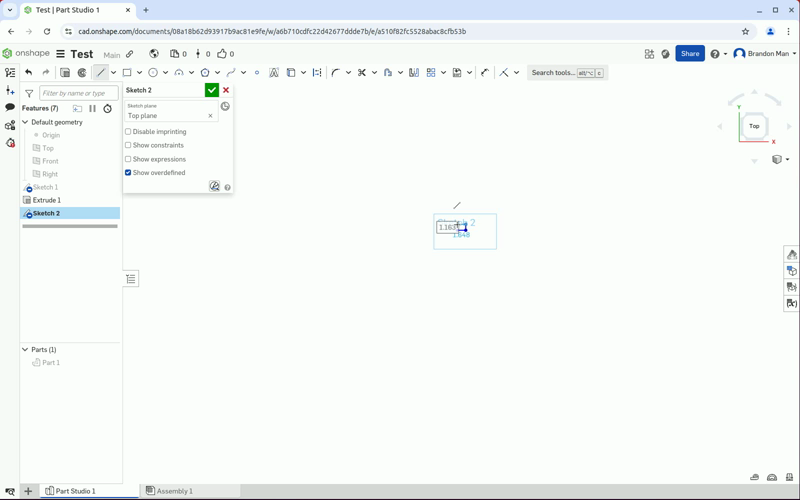
click(457, 224)
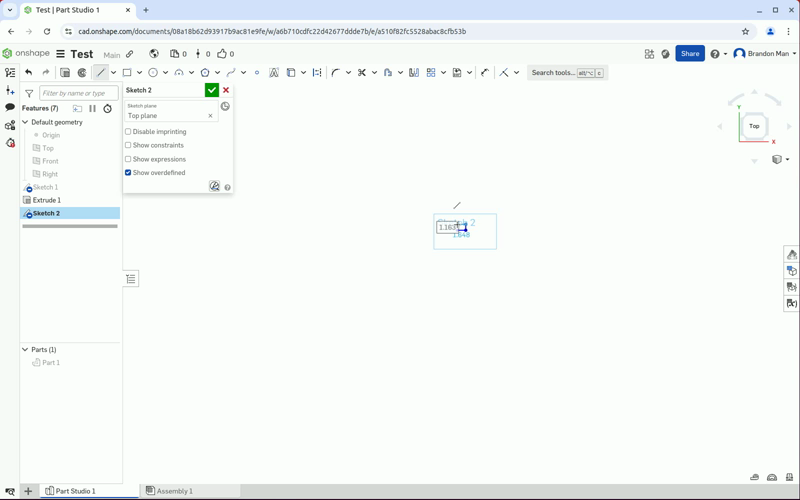
key_up(shift)
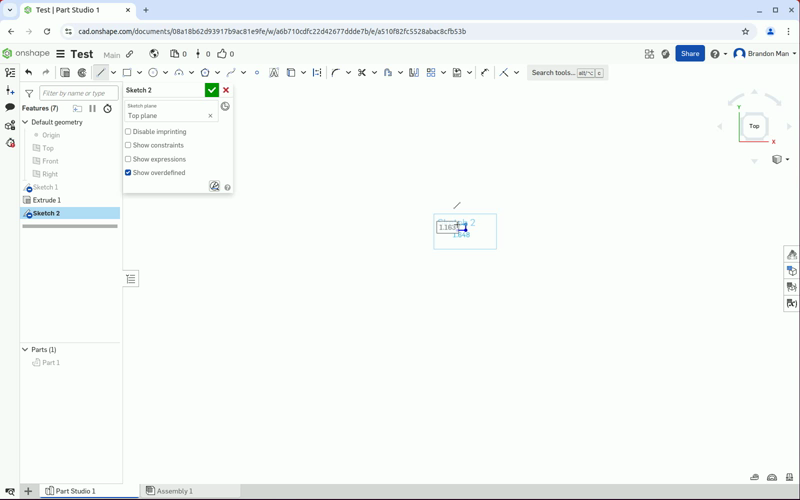
mouse_move(487, 224)
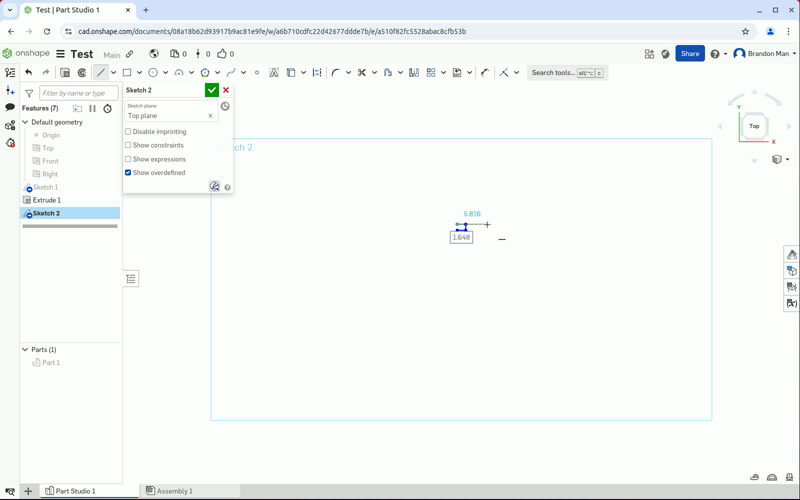
key_down(shift)
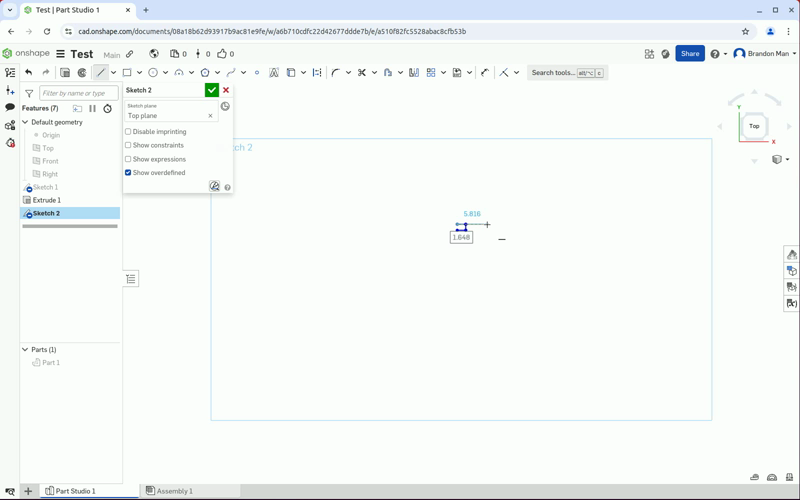
mouse_move(457, 230)
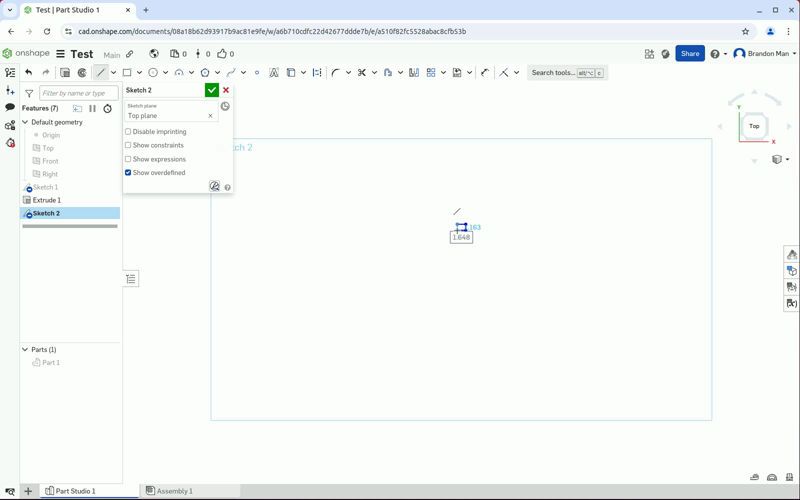
scroll(6)
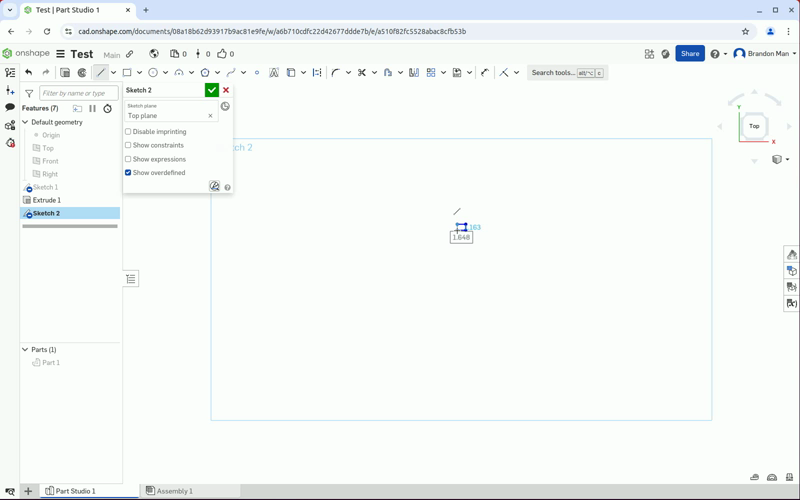
scroll(6)
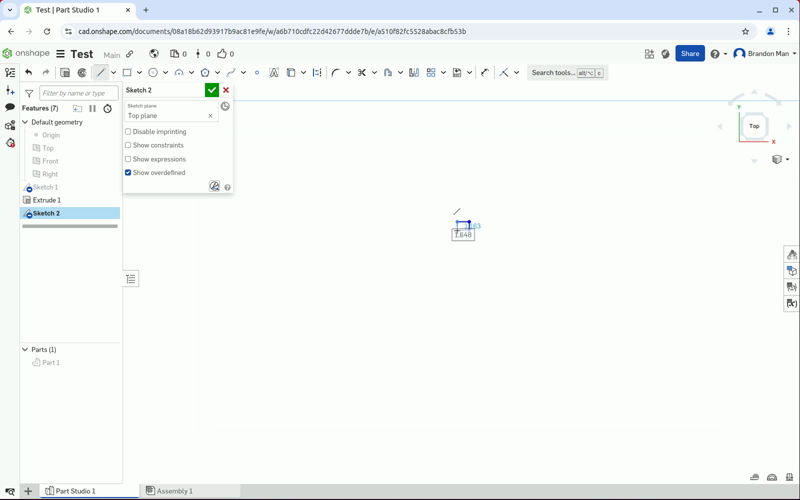
scroll(6)
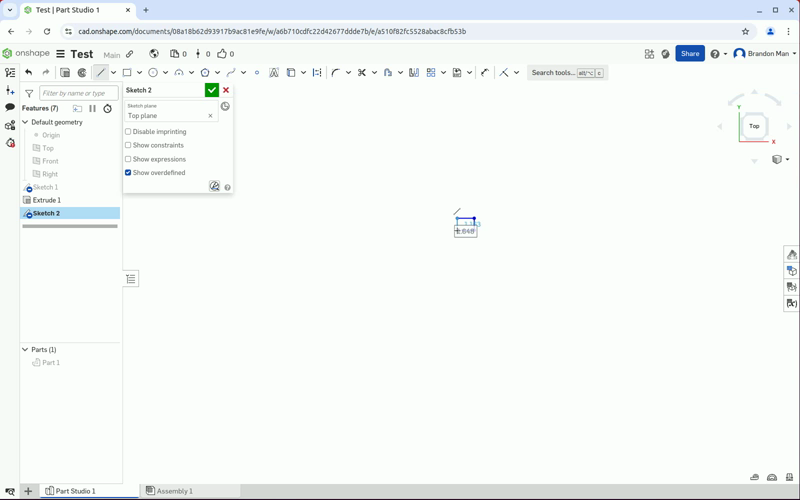
scroll(6)
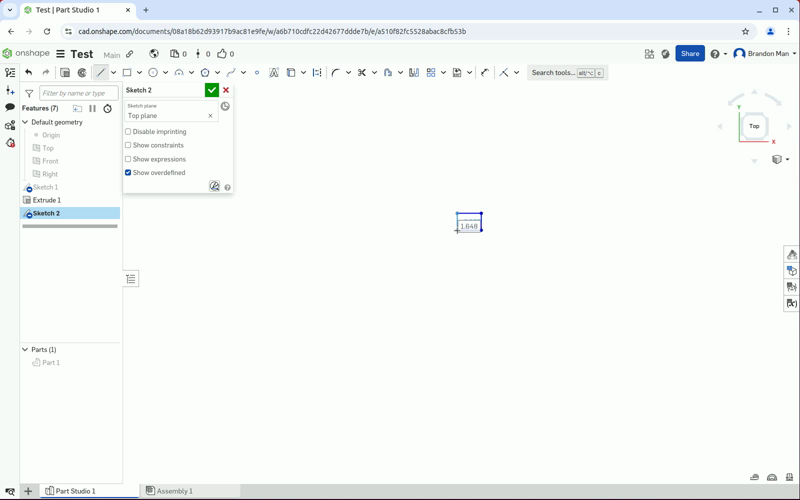
scroll(6)
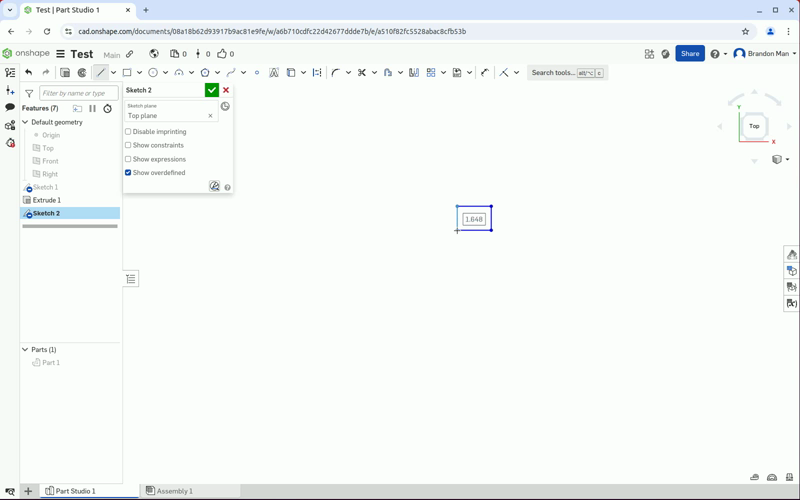
scroll(6)
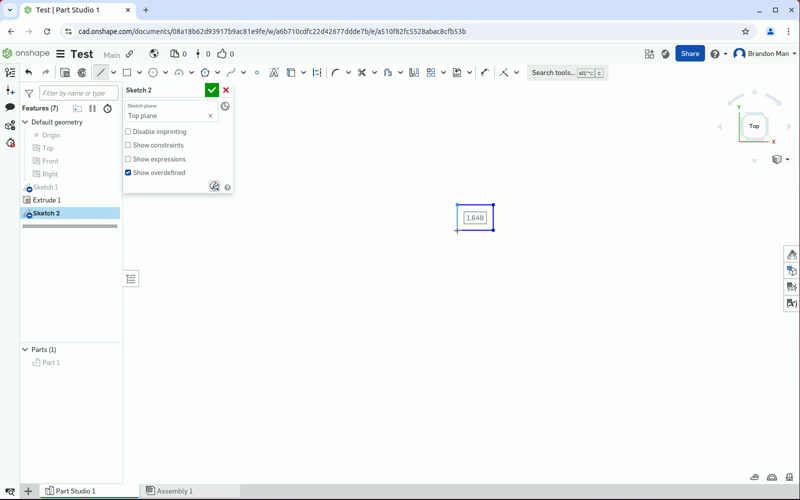
scroll(6)
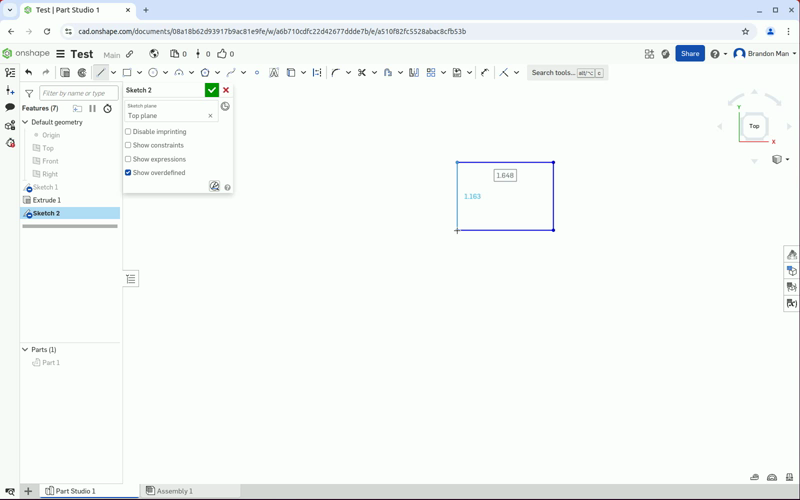
key_up(shift)
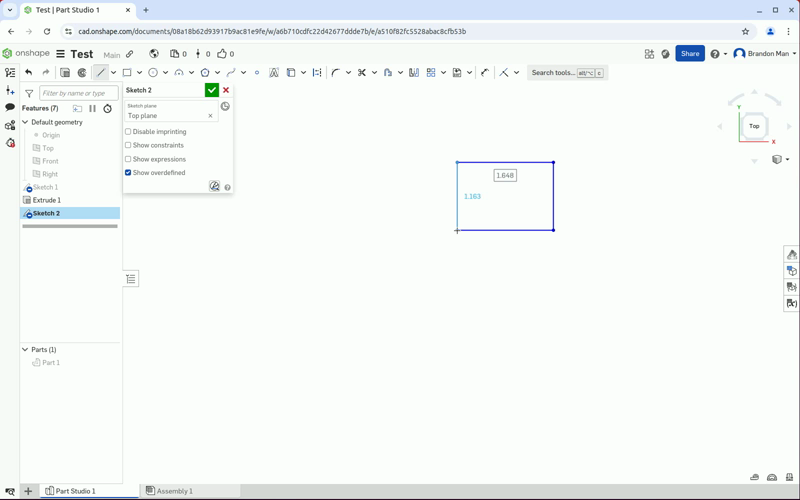
click(457, 230)
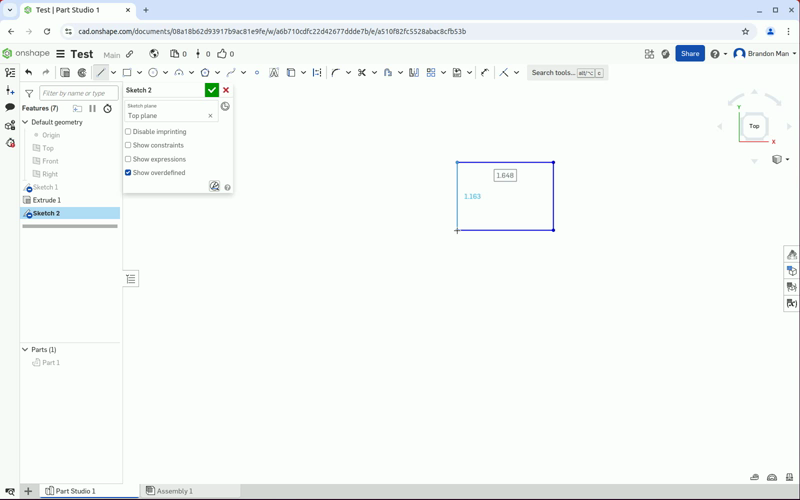
scroll(-6)
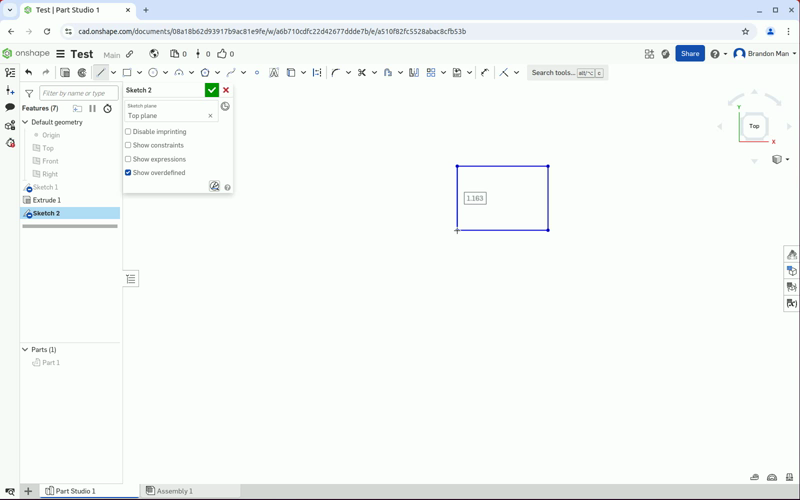
scroll(-6)
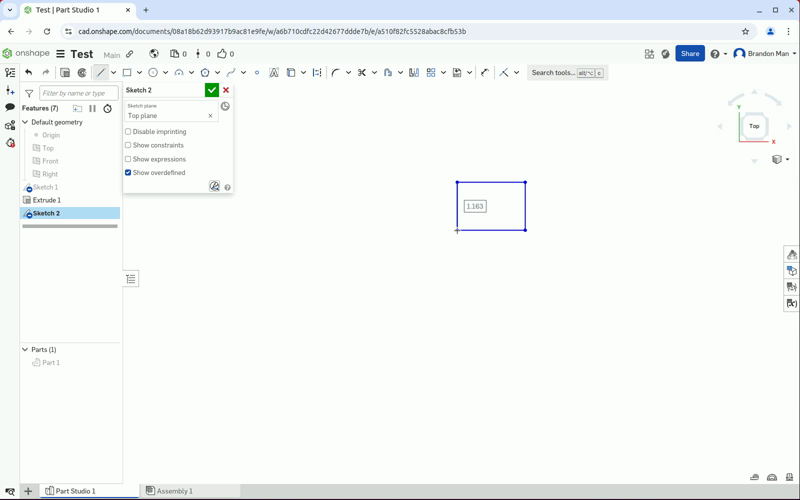
scroll(-6)
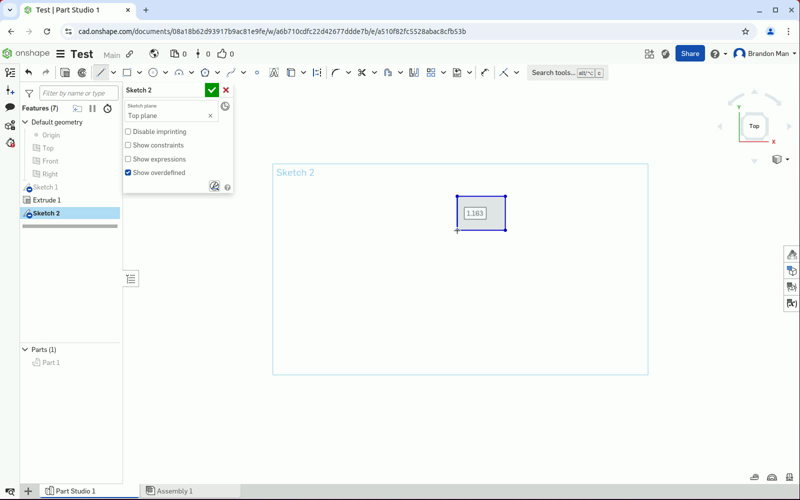
scroll(-6)
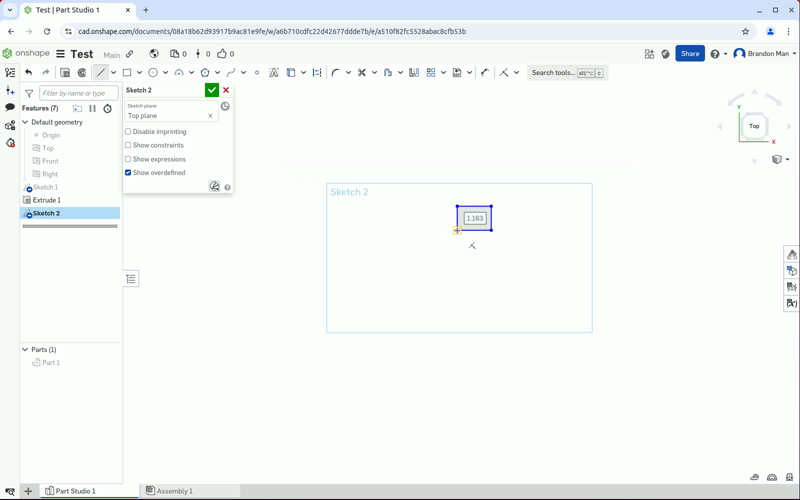
scroll(-6)
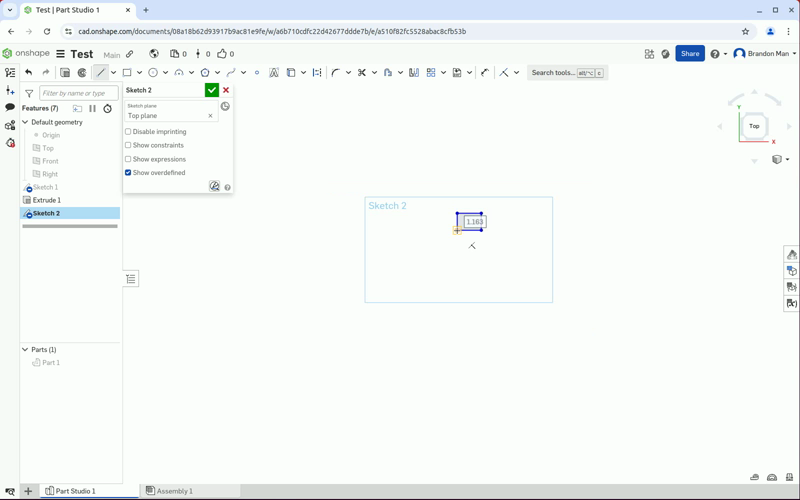
scroll(-6)
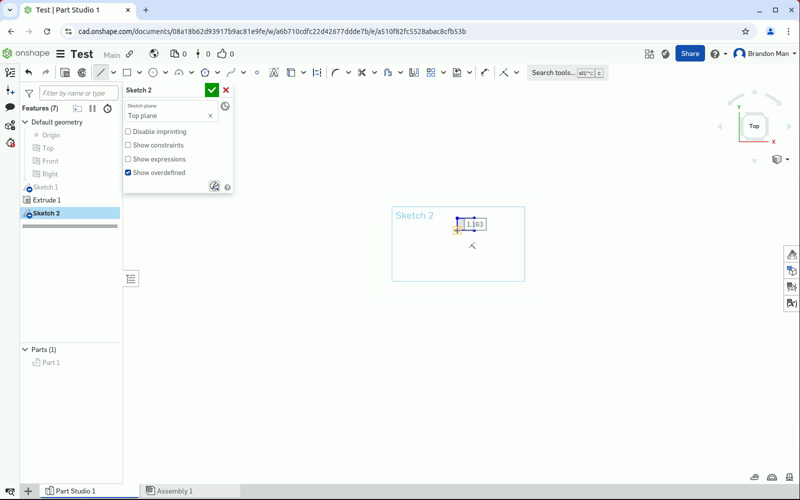
scroll(-6)
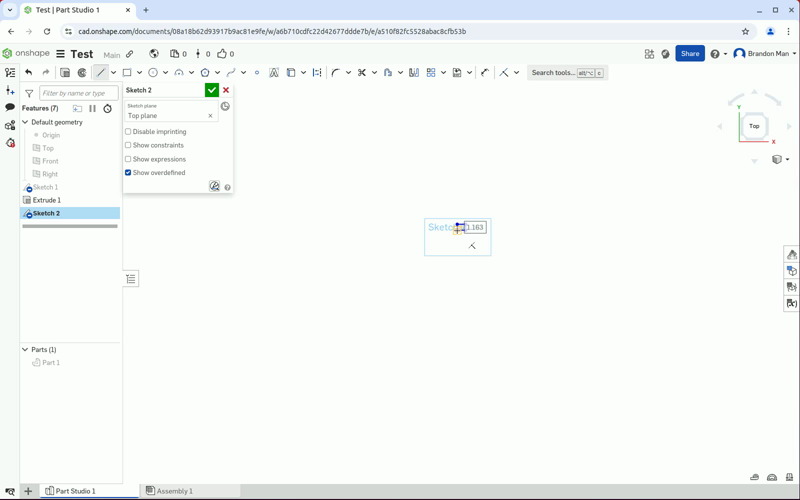
key(esc)
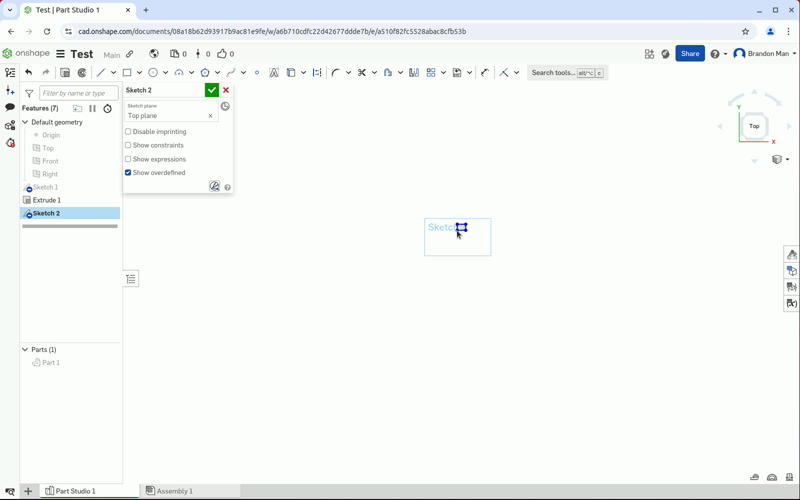
mouse_move(464, 225)
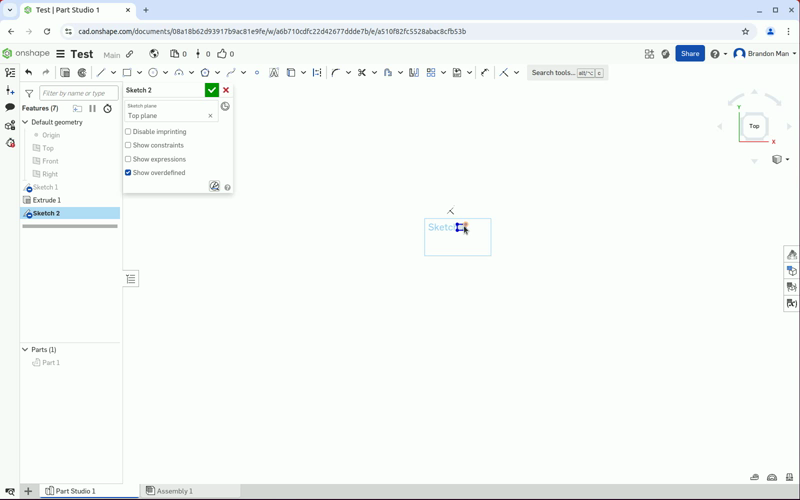
scroll(6)
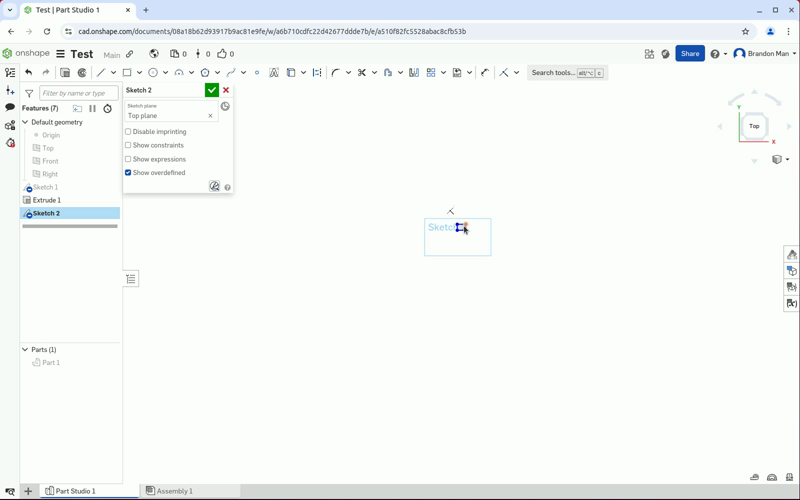
scroll(6)
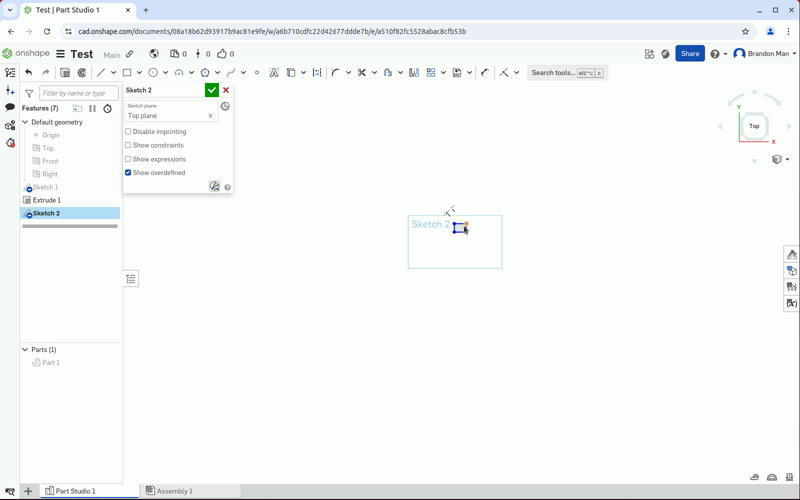
scroll(6)
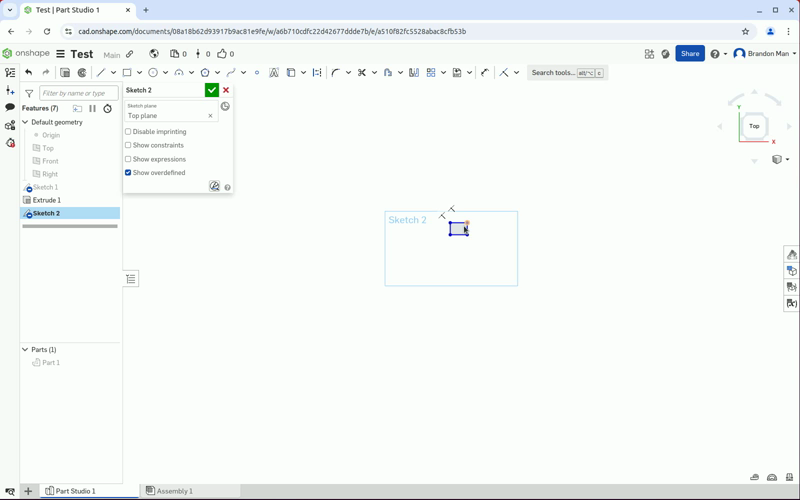
scroll(6)
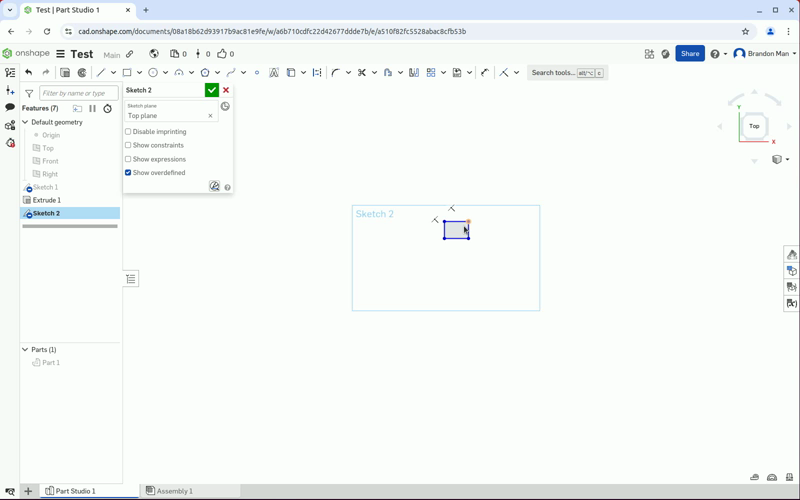
scroll(6)
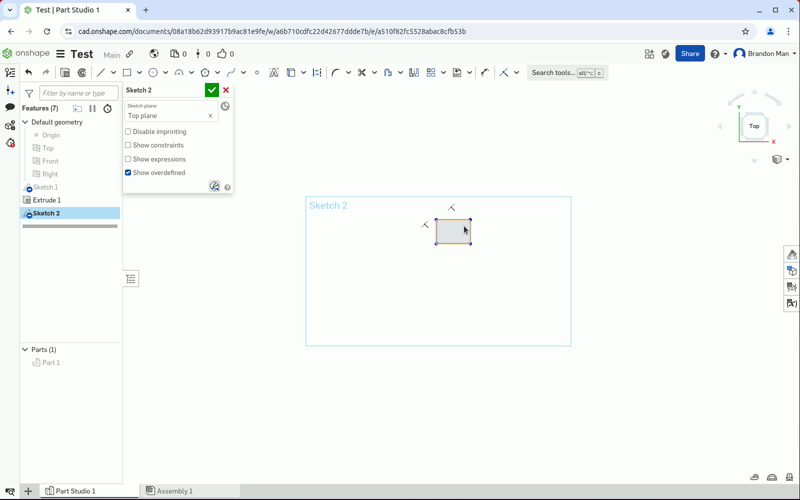
scroll(6)
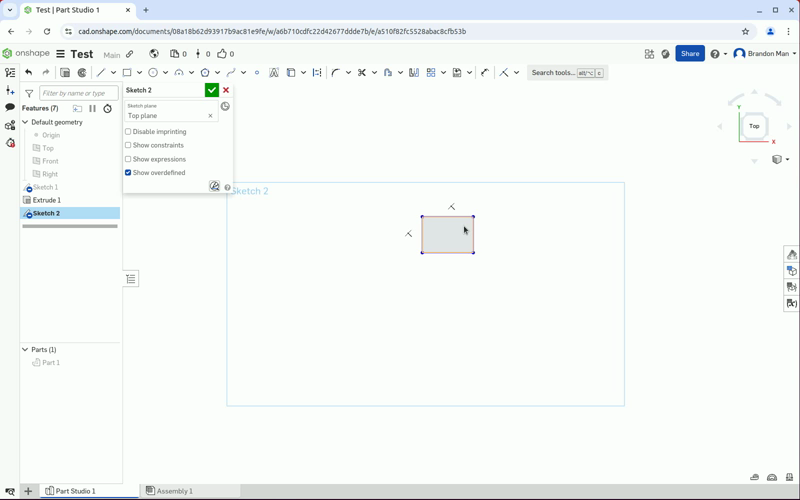
scroll(6)
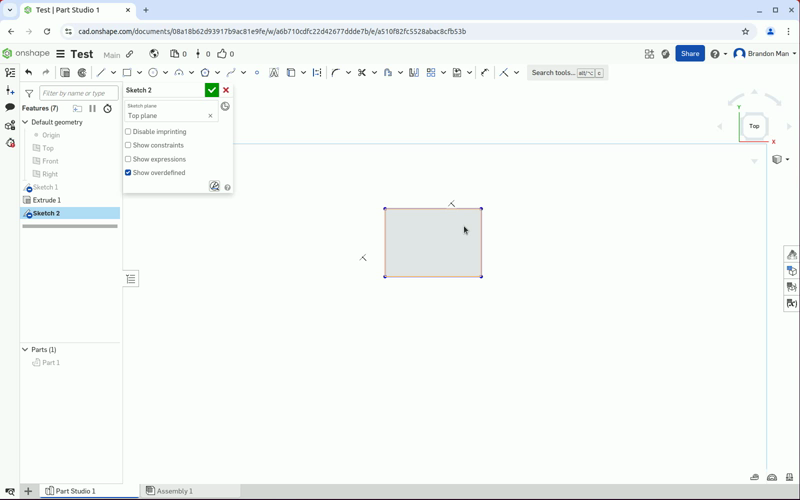
click(464, 225)
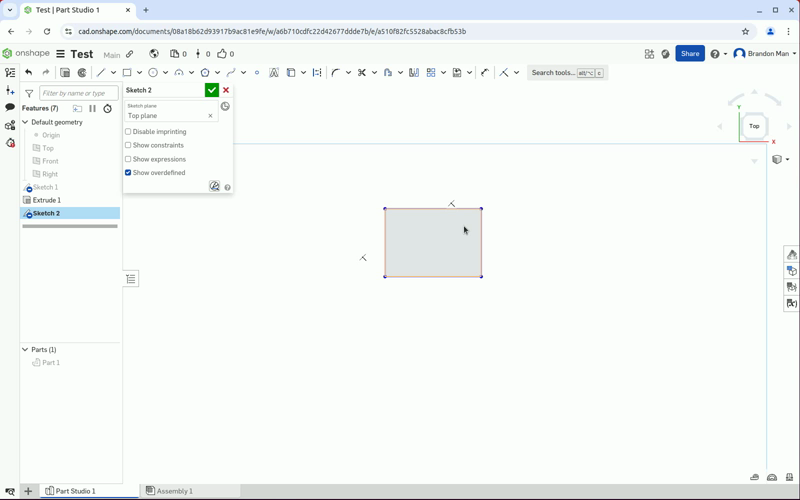
scroll(-6)
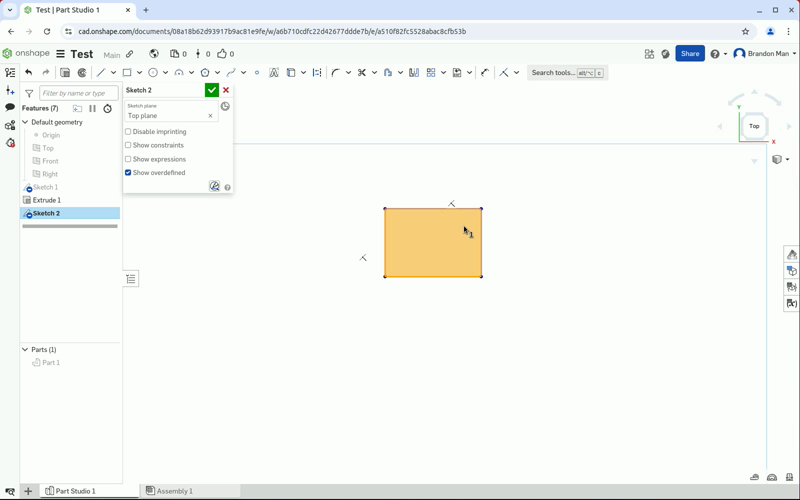
scroll(-6)
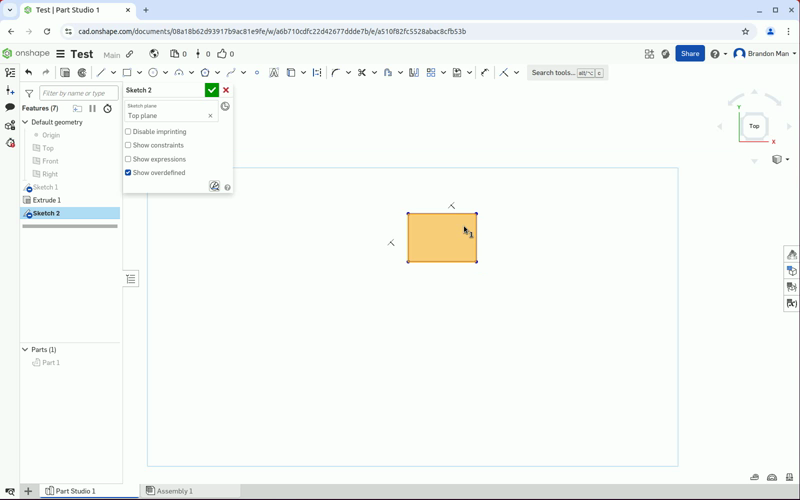
scroll(-6)
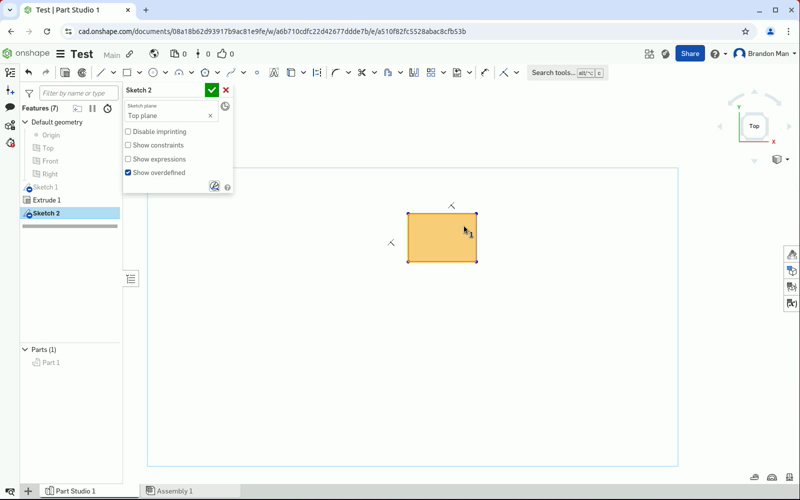
scroll(-6)
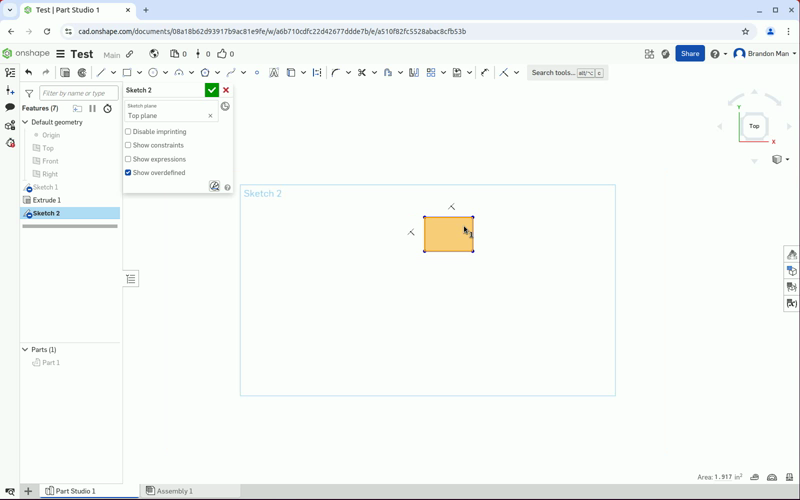
scroll(-6)
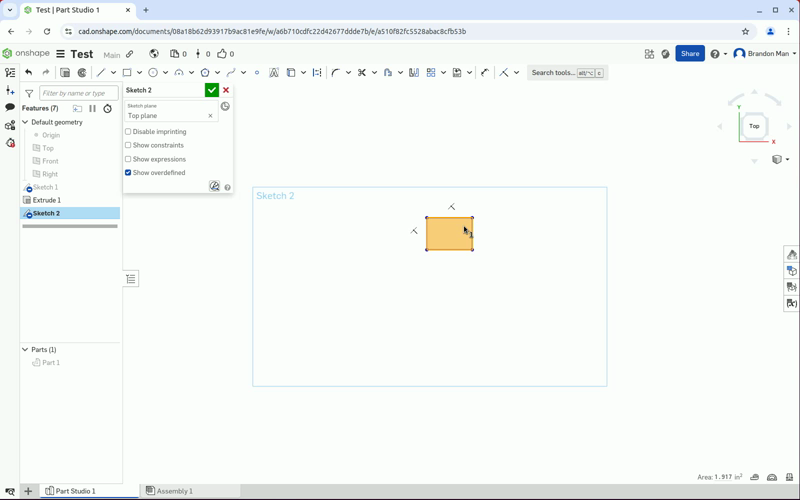
scroll(-6)
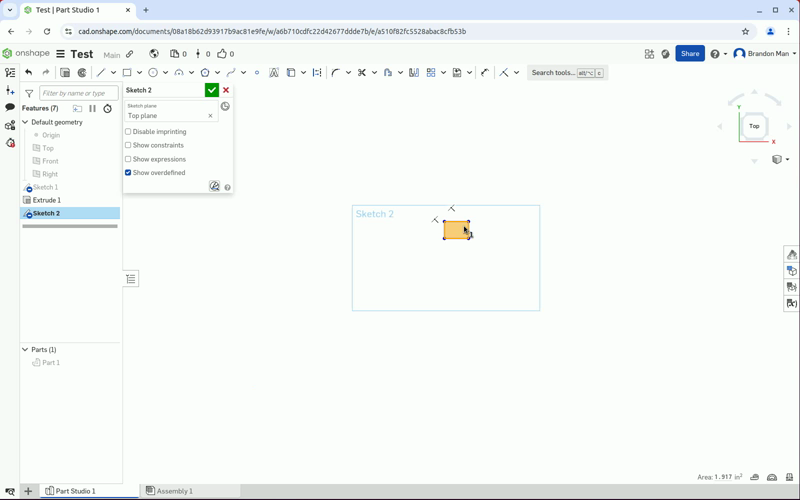
scroll(-6)
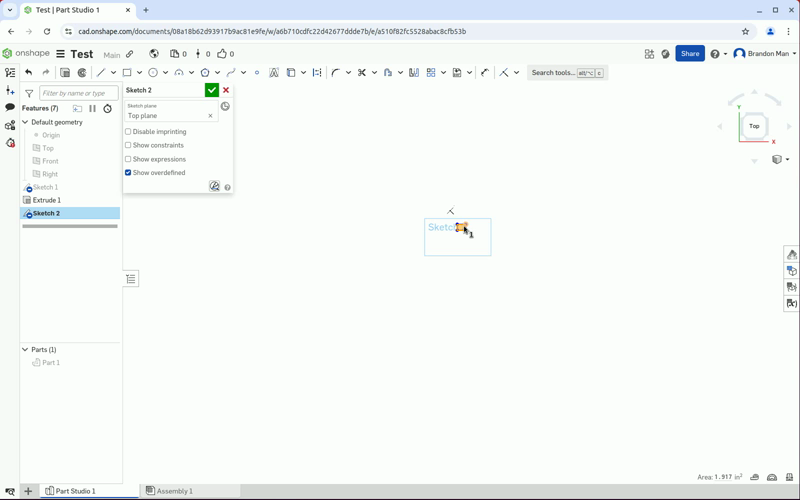
mouse_move(73, 352)
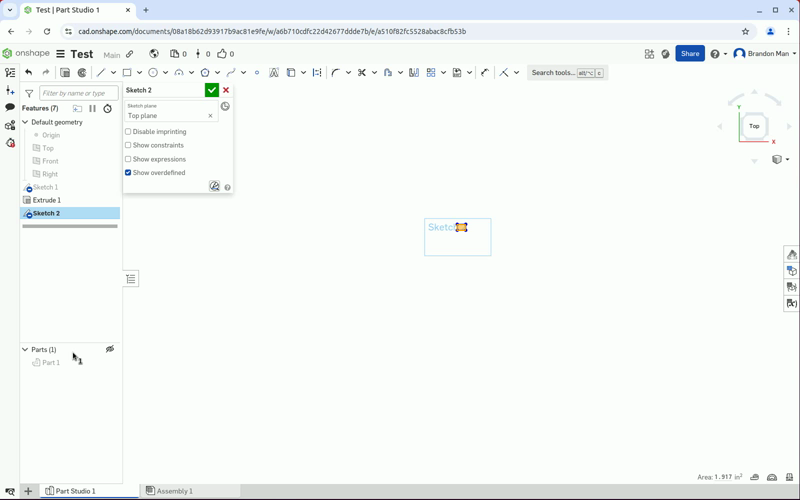
key(shift+y)
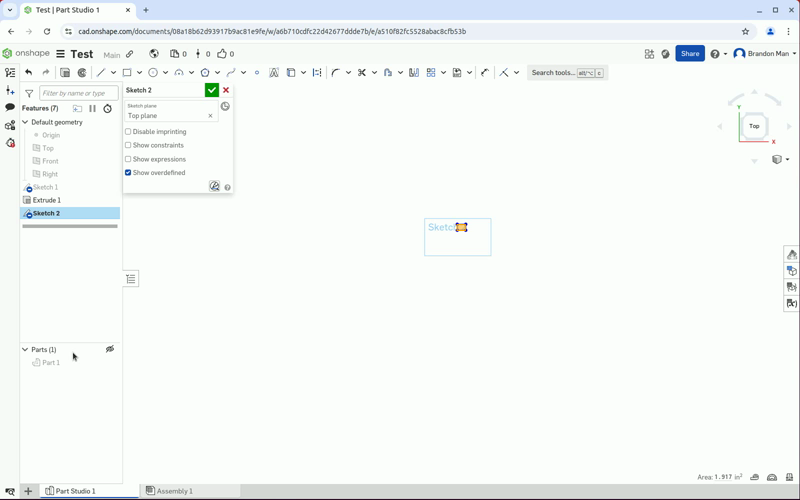
key(shift+e)
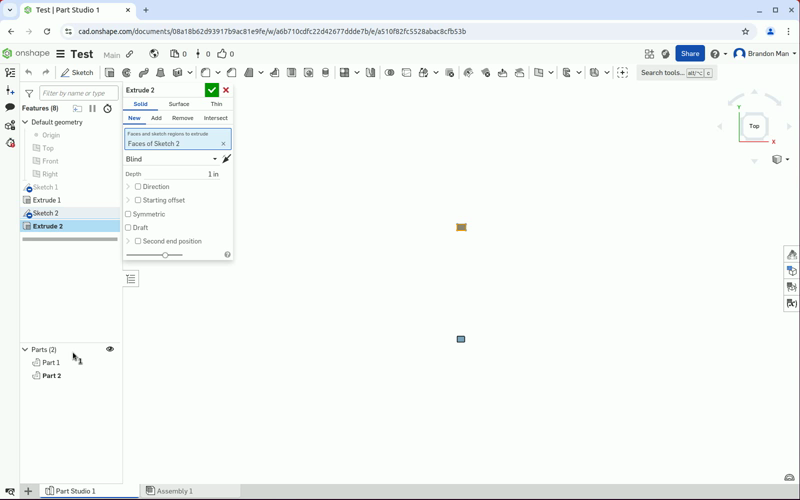
mouse_move(143, 106)
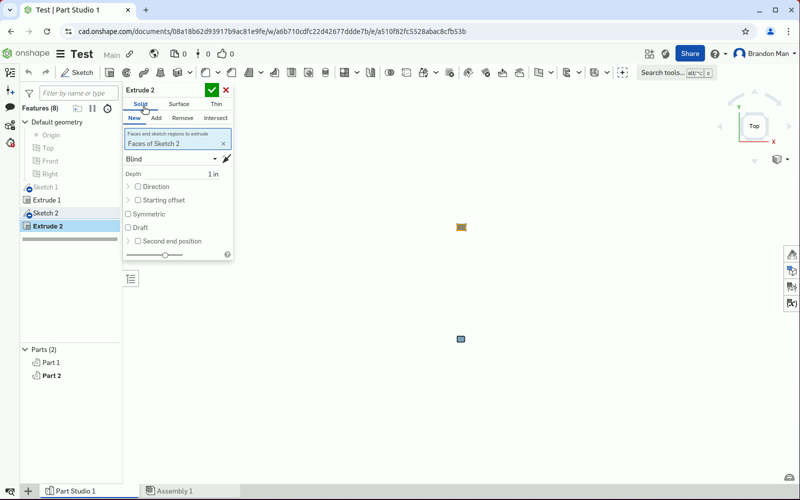
click(143, 106)
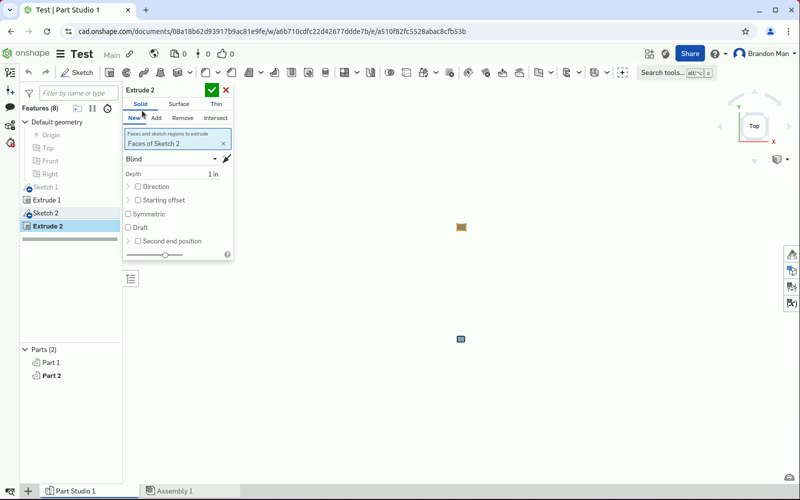
mouse_move(137, 120)
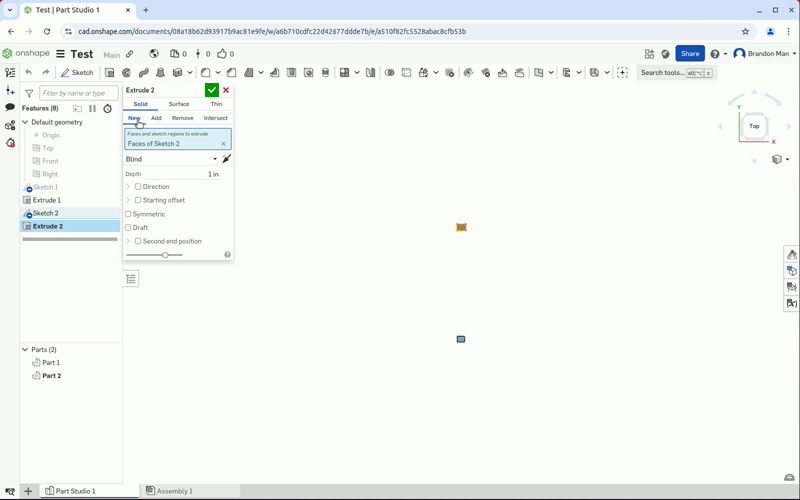
click(137, 120)
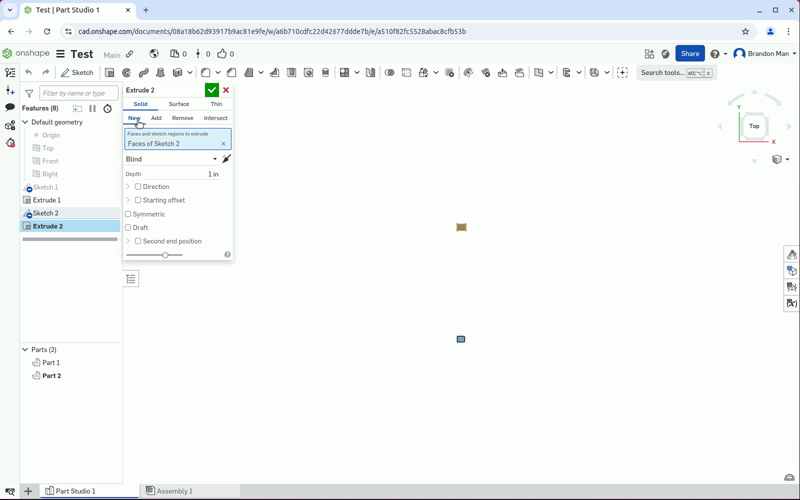
key(tab, 4)
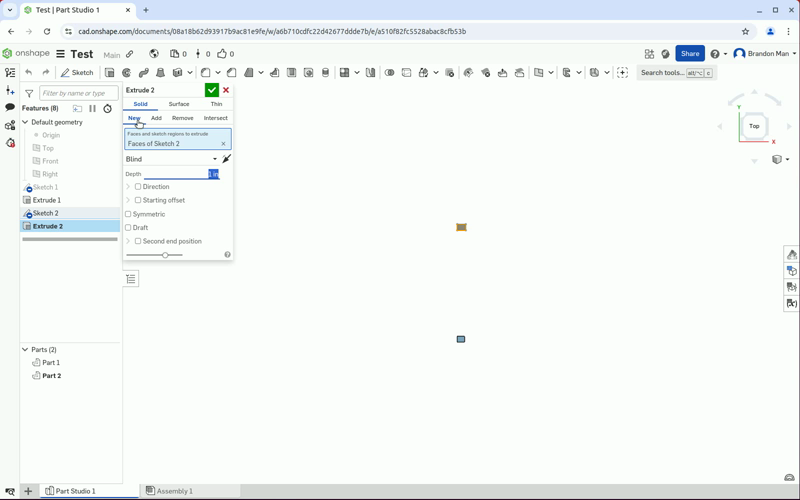
text(22.627)
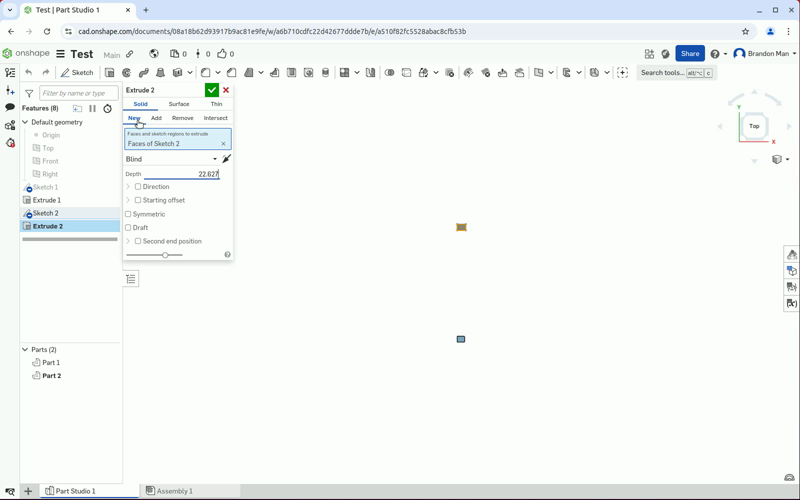
key(enter)
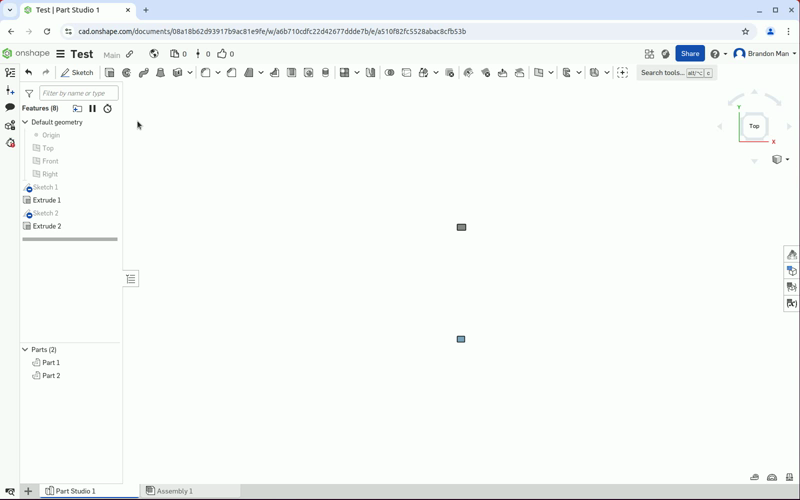
key(shift+h)
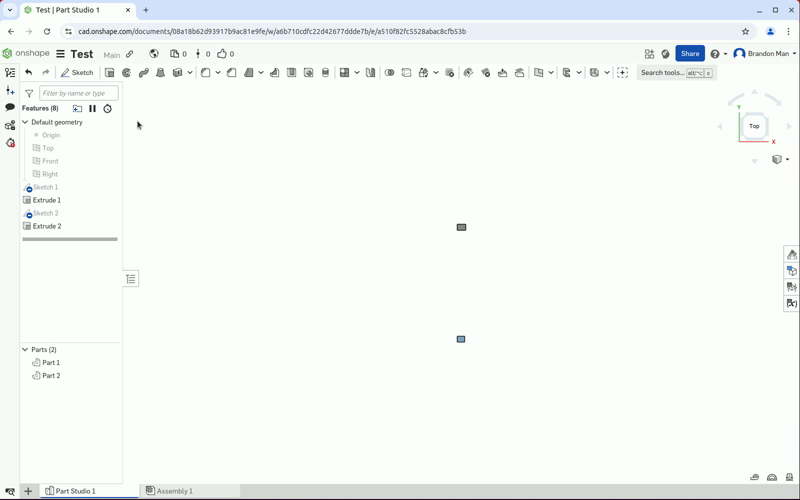
key(shift+h)
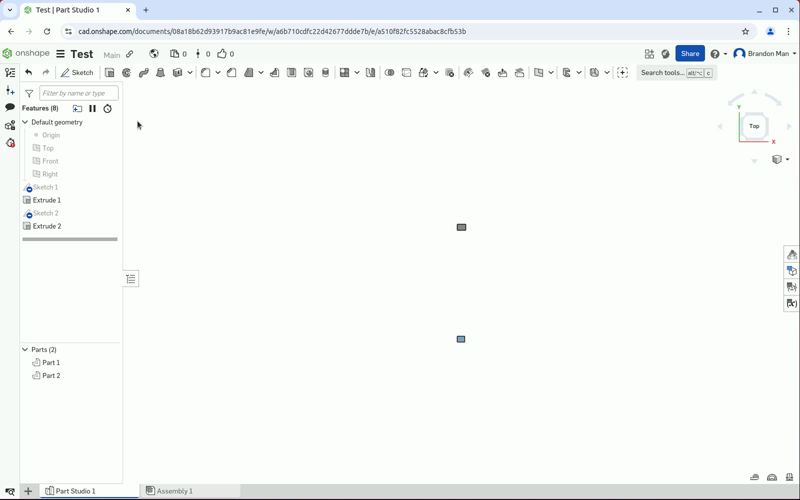
mouse_move(73, 189)
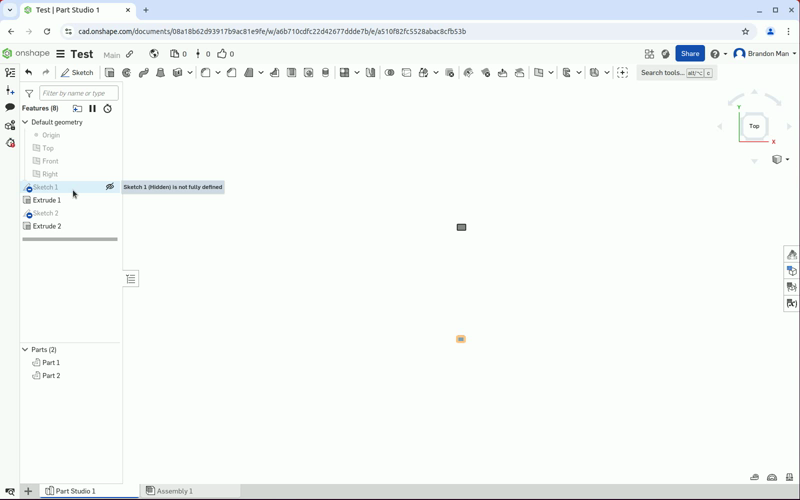
click(73, 189)
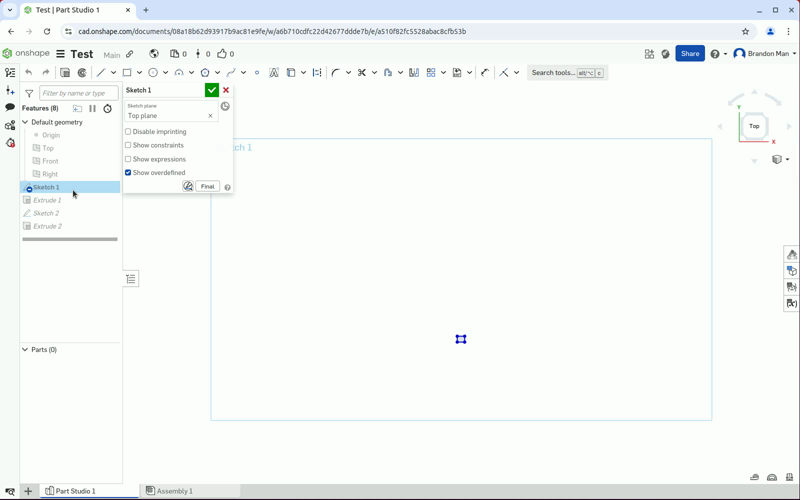
mouse_move(229, 92)
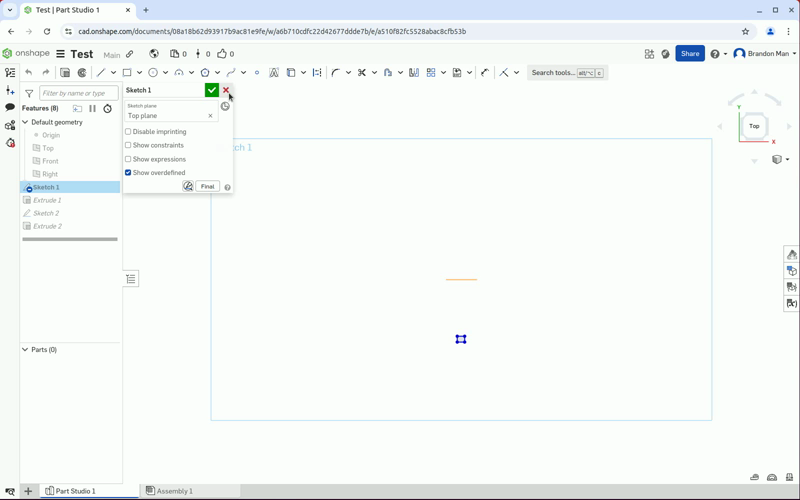
click(229, 92)
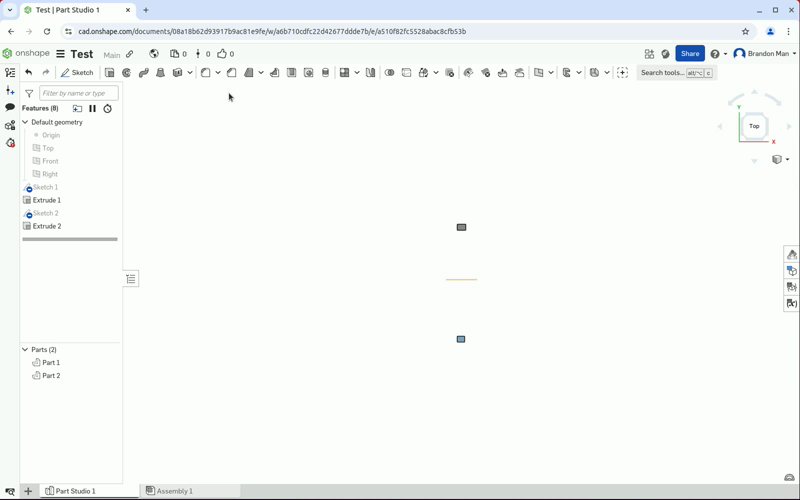
mouse_move(541, 75)
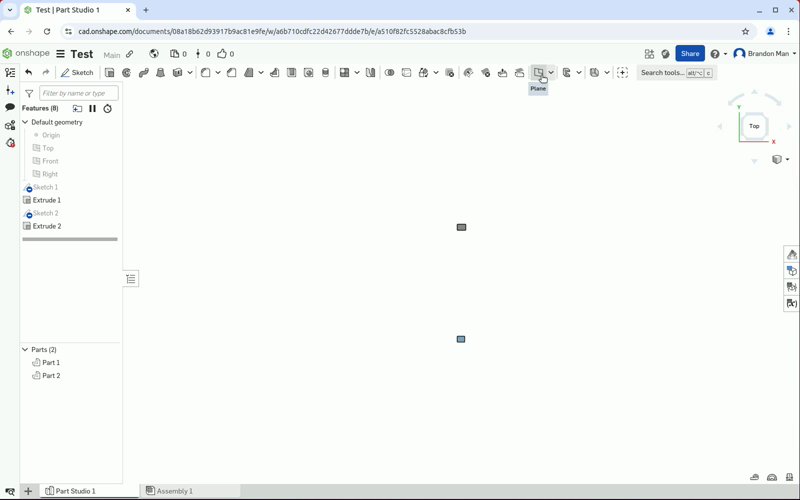
click(541, 75)
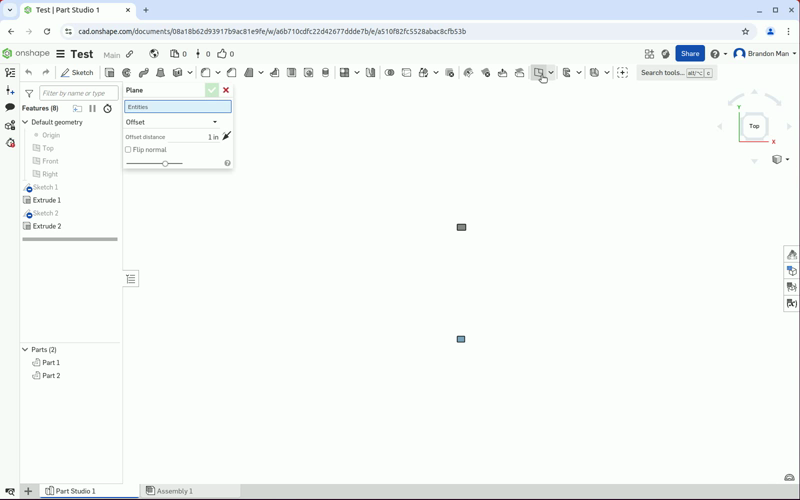
mouse_move(73, 150)
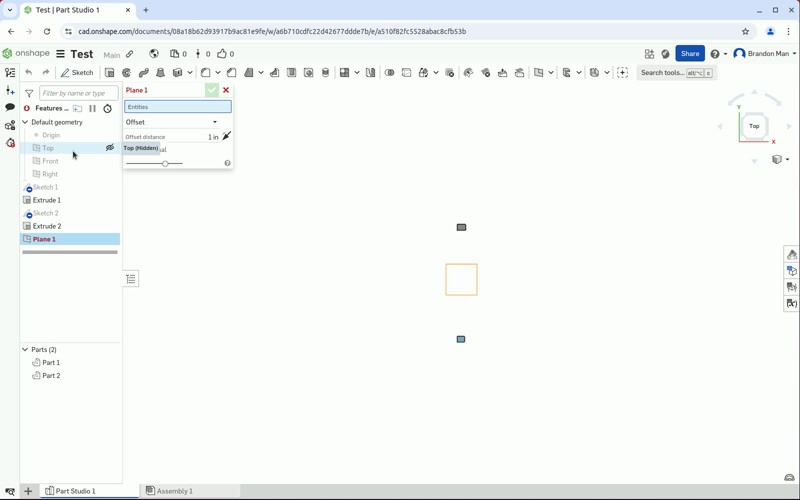
click(73, 150)
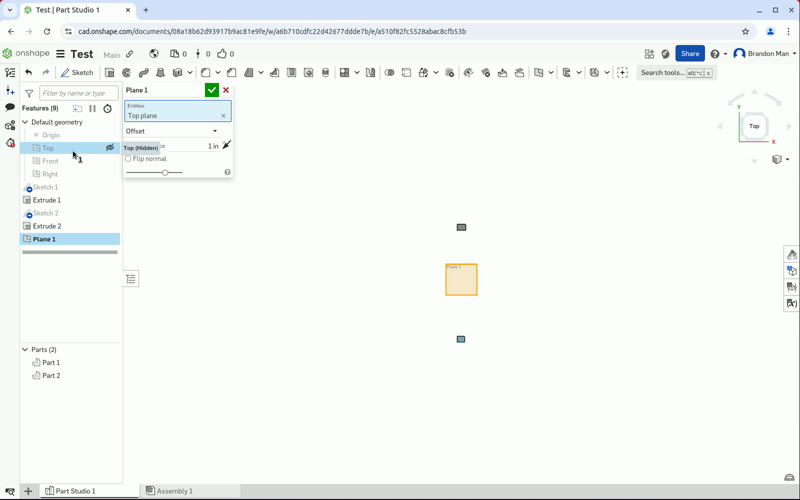
key(tab, 2)
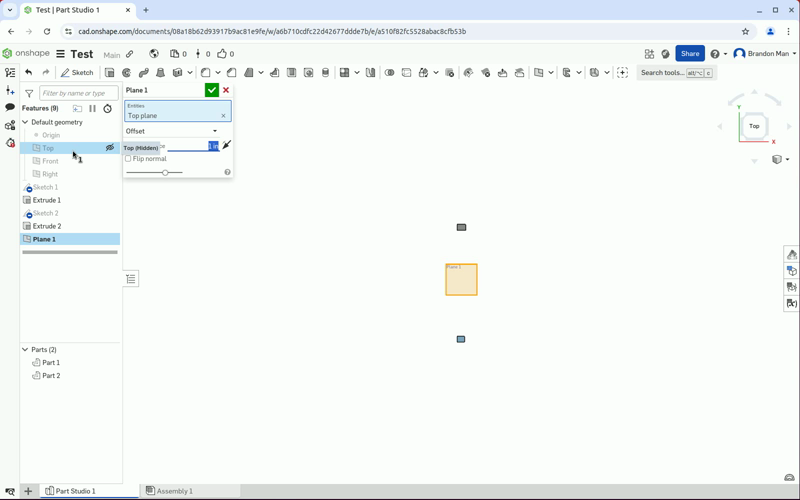
text(22.615)
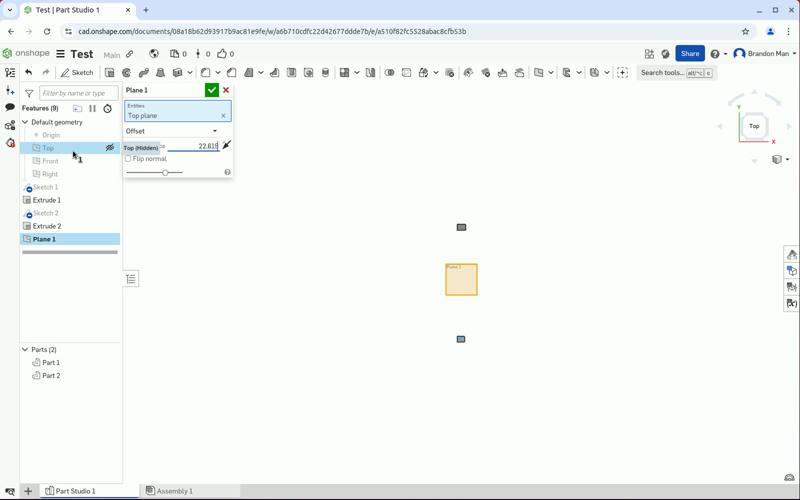
key(enter, 2)
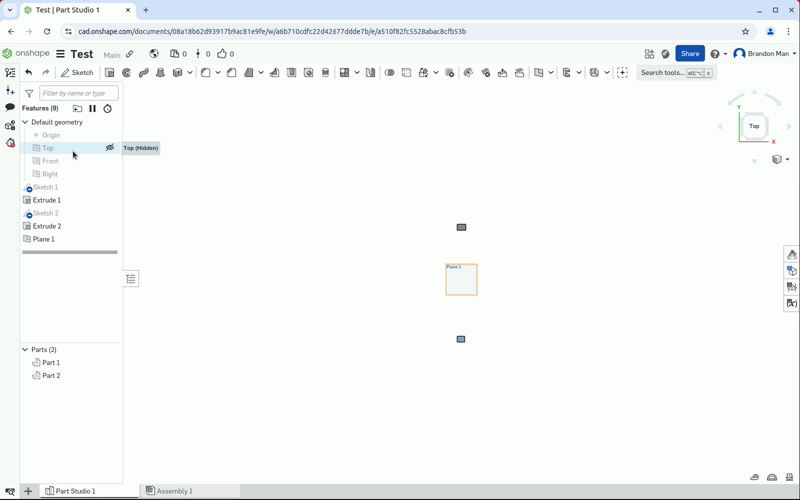
key(shift+s)
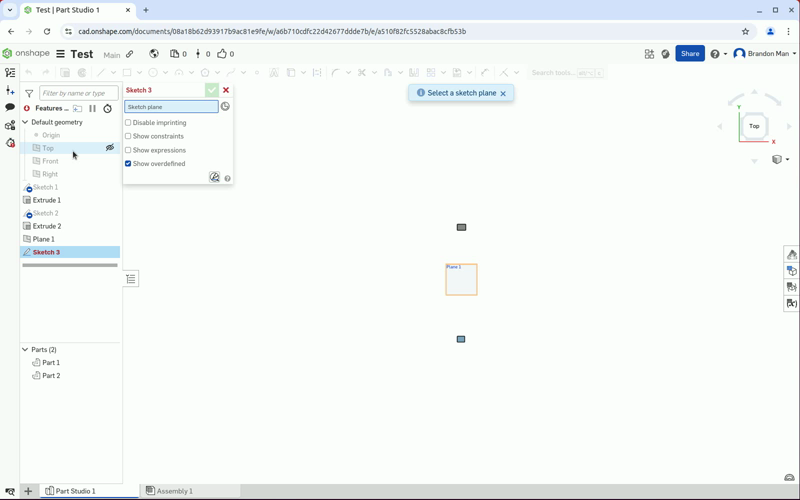
mouse_move(73, 241)
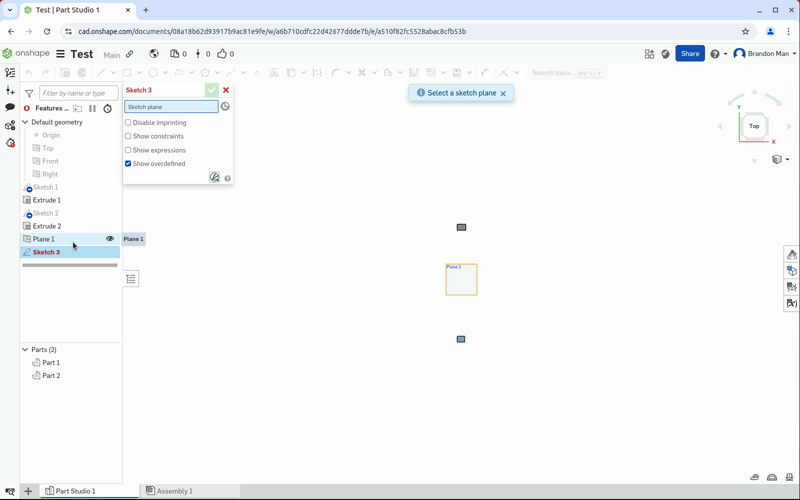
click(73, 241)
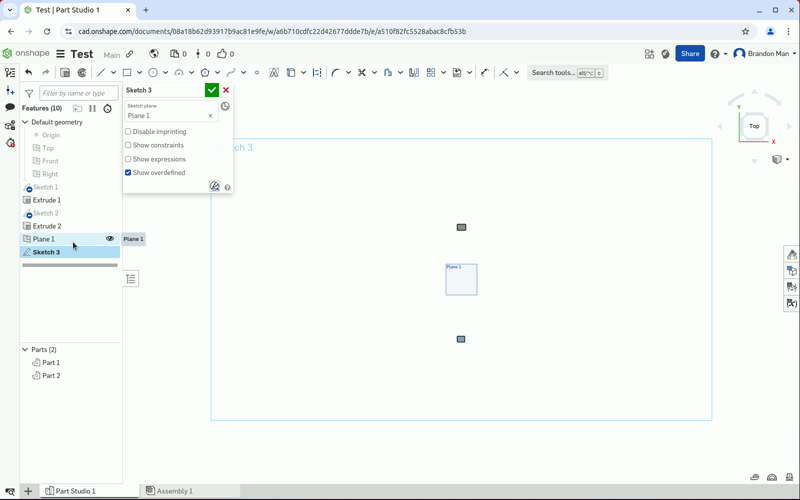
mouse_move(73, 352)
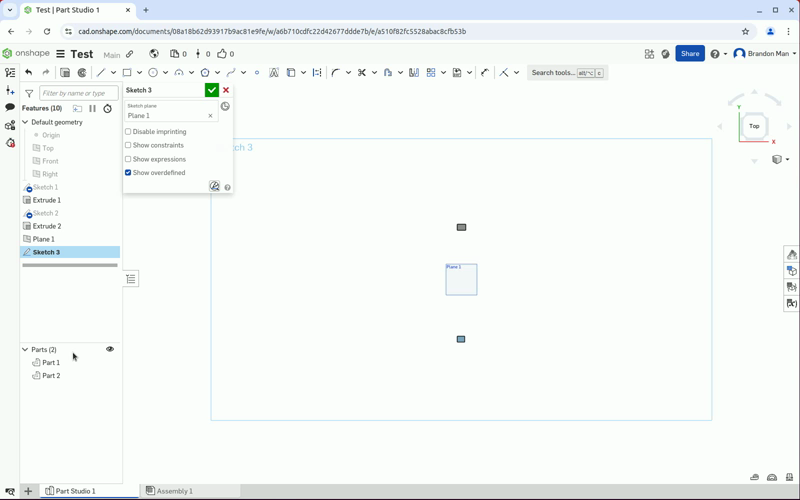
key(y)
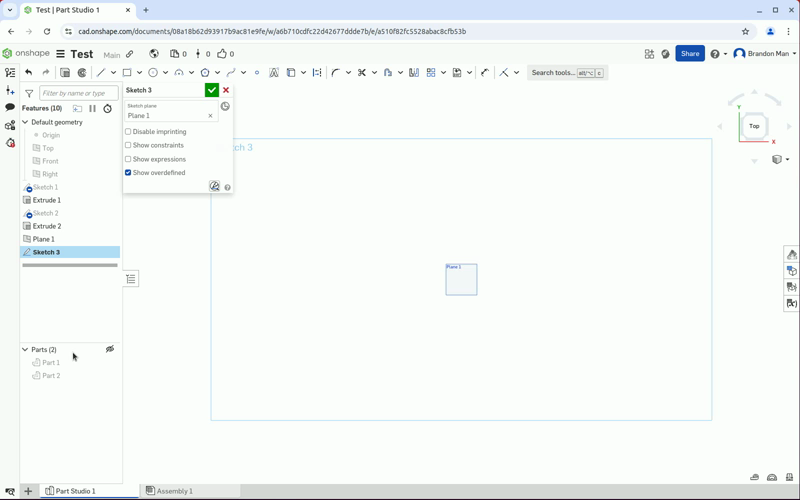
key(l)
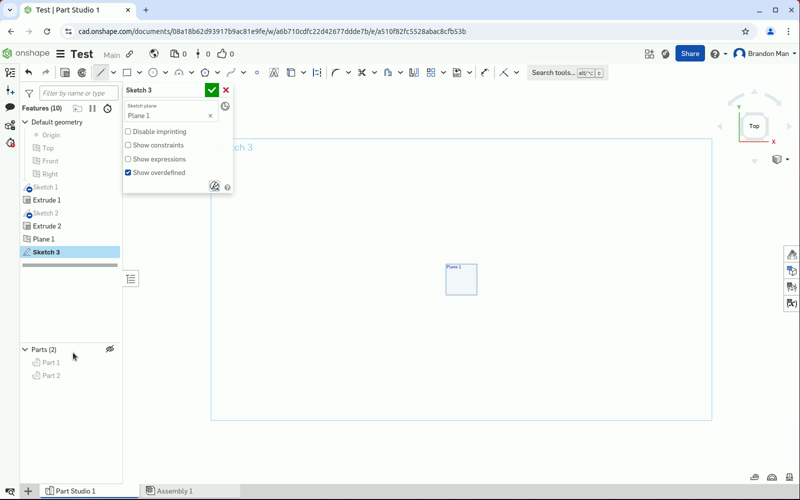
key_down(shift)
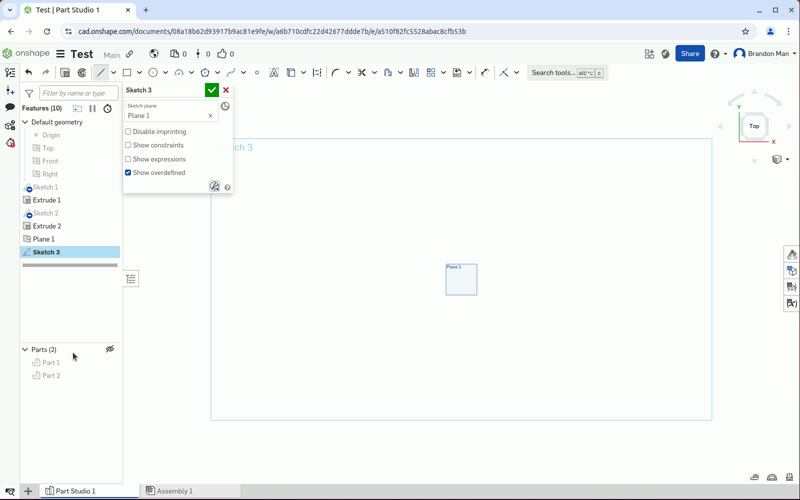
mouse_move(457, 341)
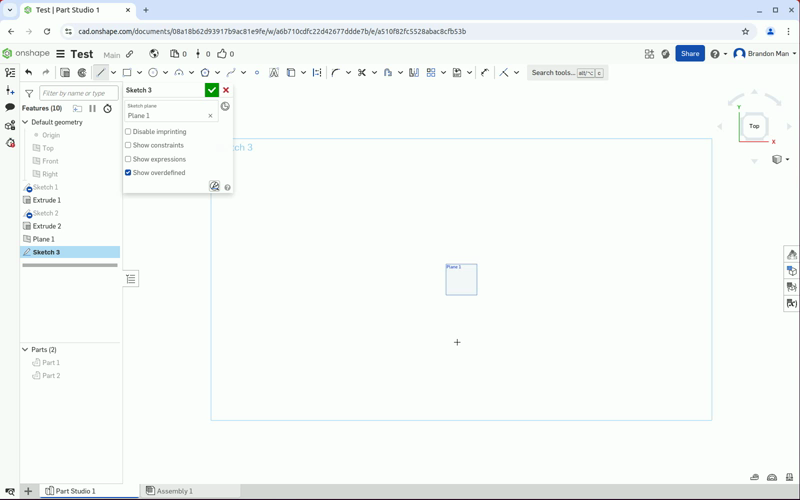
click(457, 341)
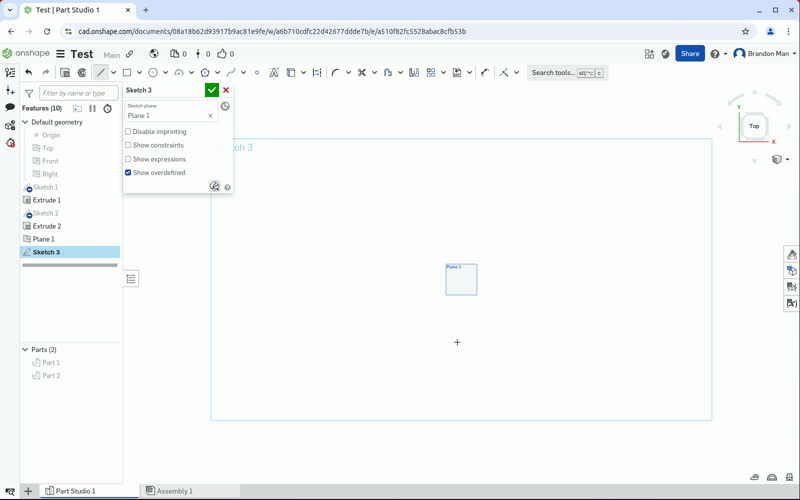
key_up(shift)
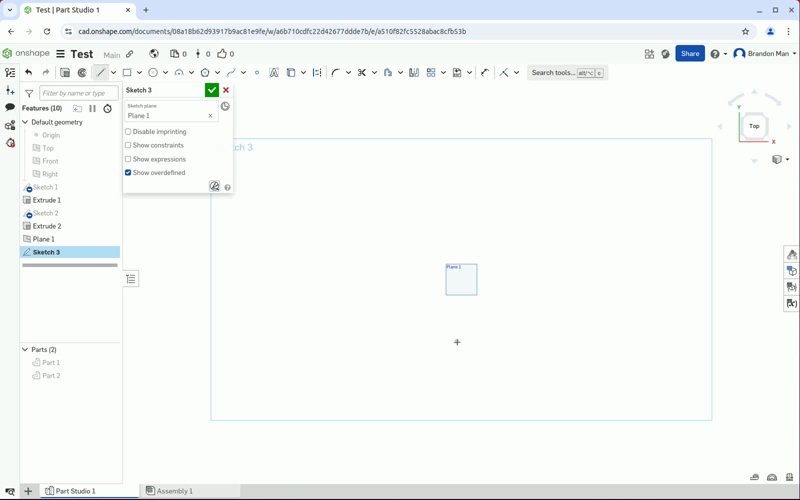
key_down(shift)
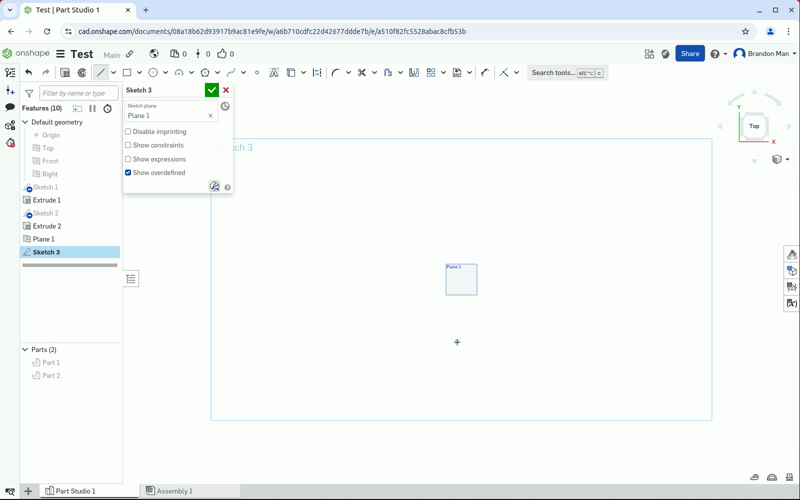
mouse_move(487, 341)
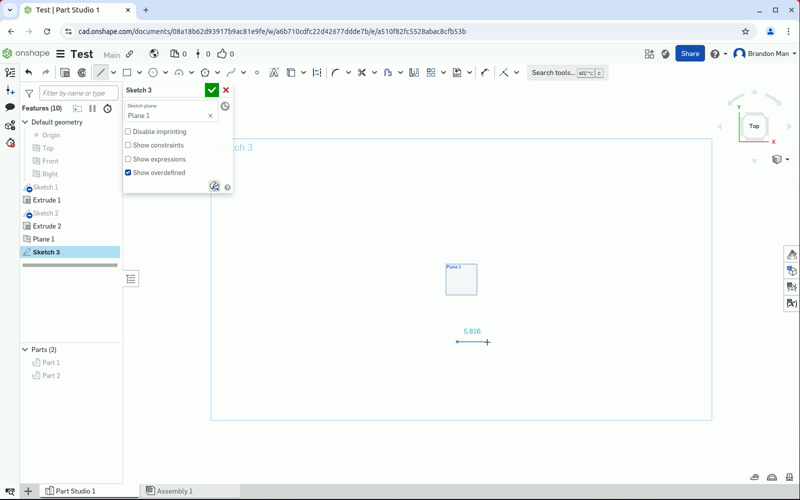
mouse_move(464, 341)
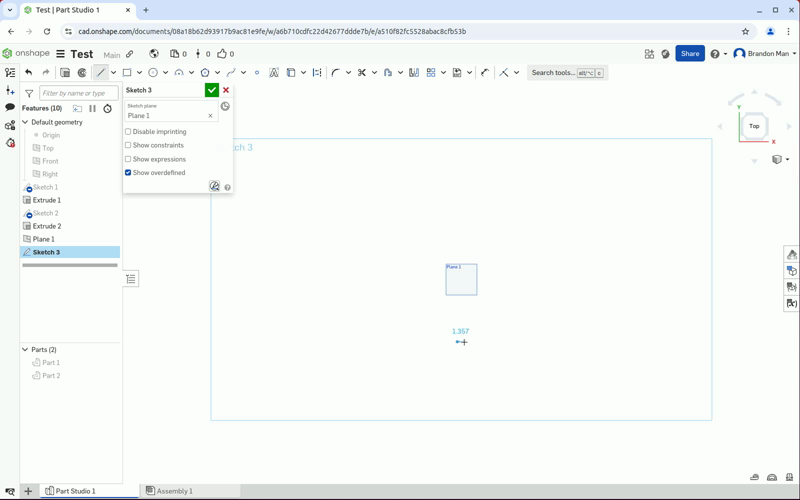
scroll(6)
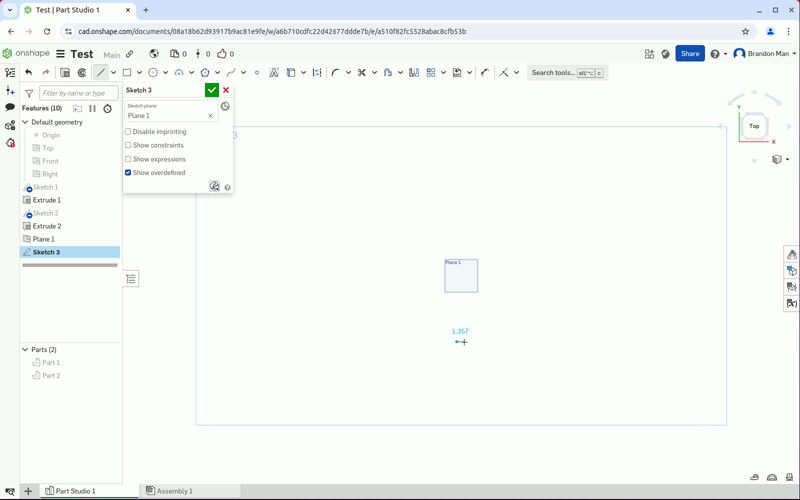
scroll(6)
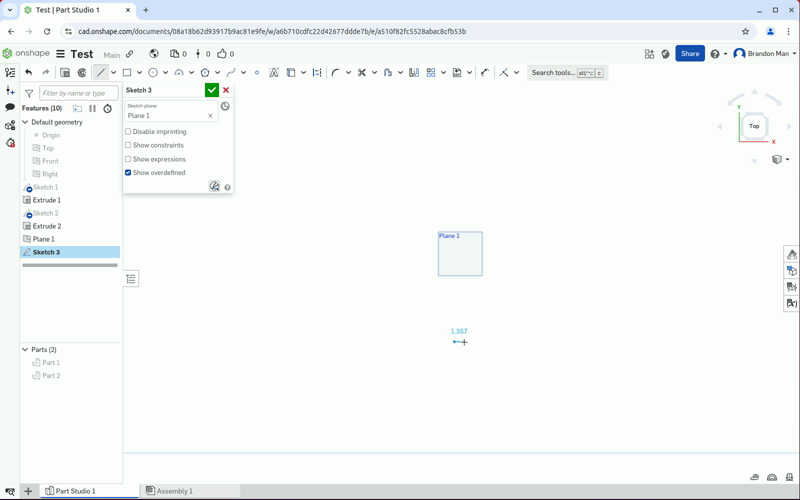
scroll(6)
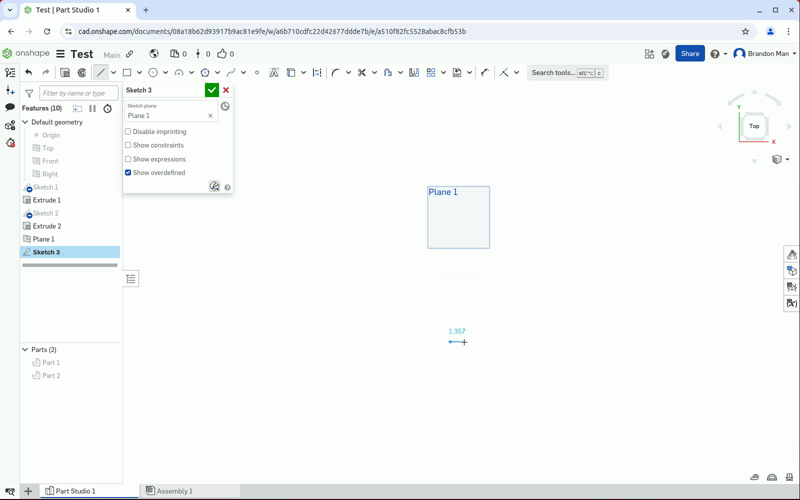
scroll(6)
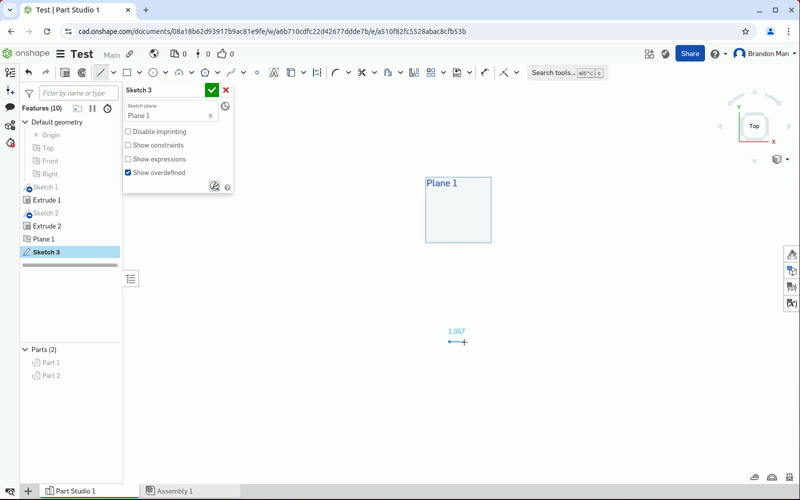
scroll(6)
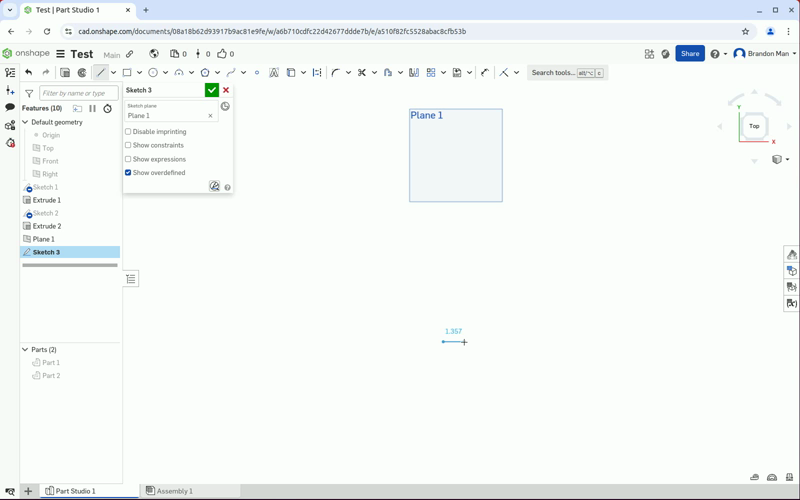
scroll(6)
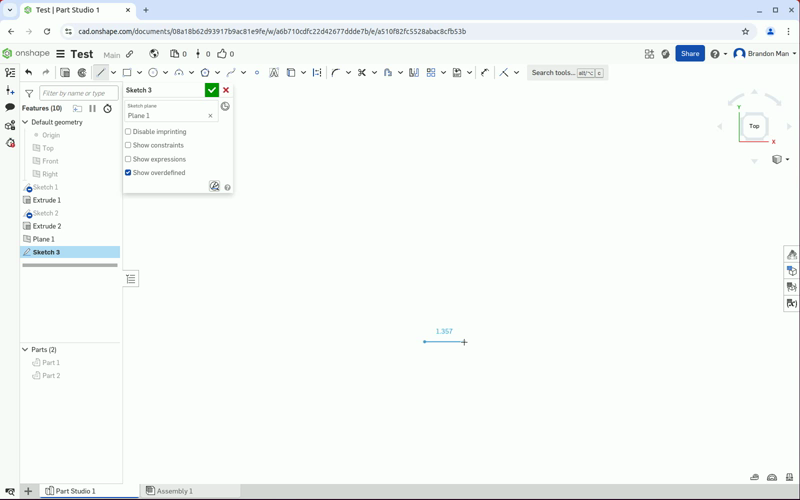
scroll(6)
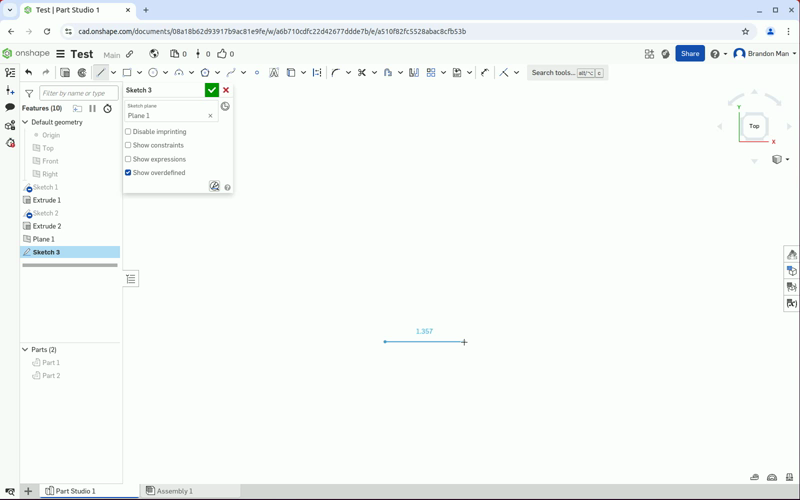
click(464, 341)
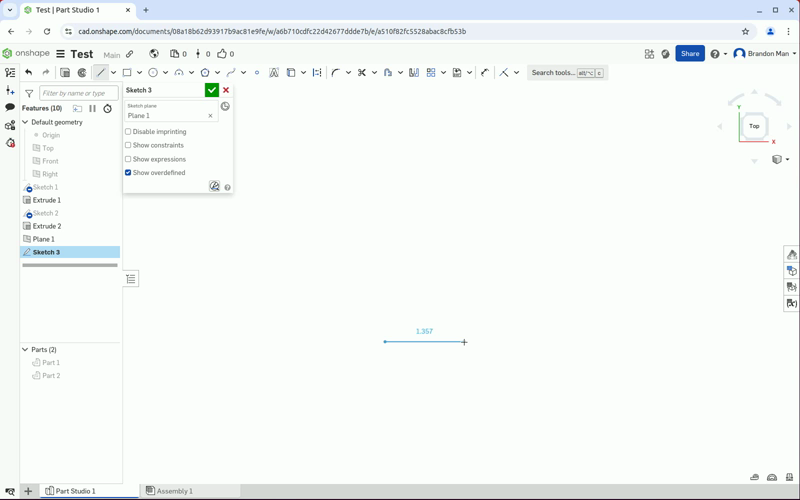
scroll(-6)
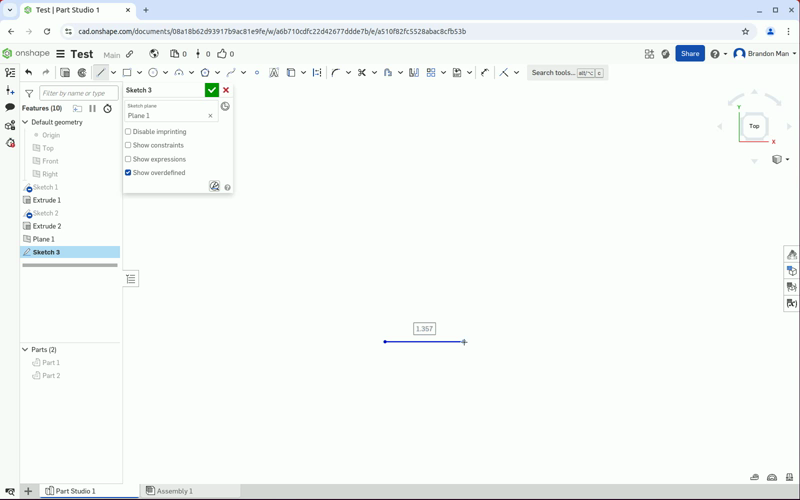
scroll(-6)
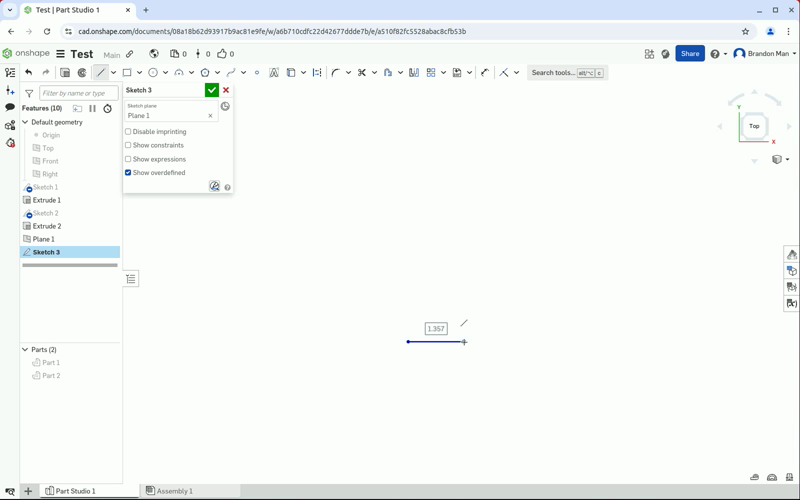
scroll(-6)
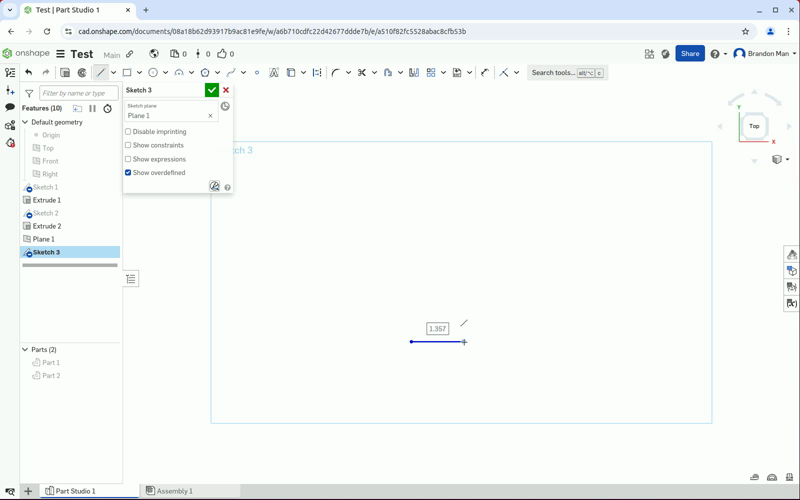
scroll(-6)
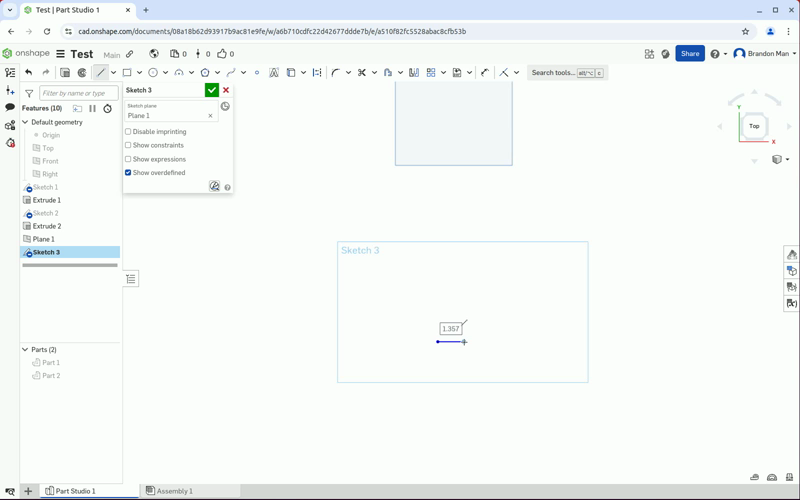
scroll(-6)
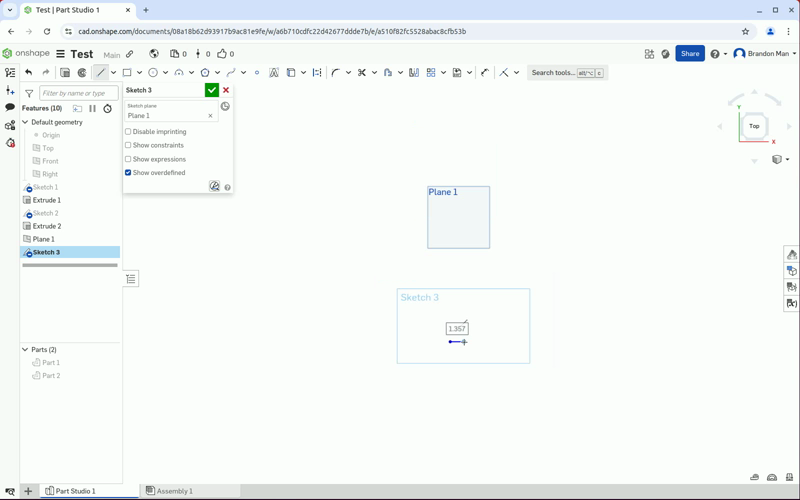
scroll(-6)
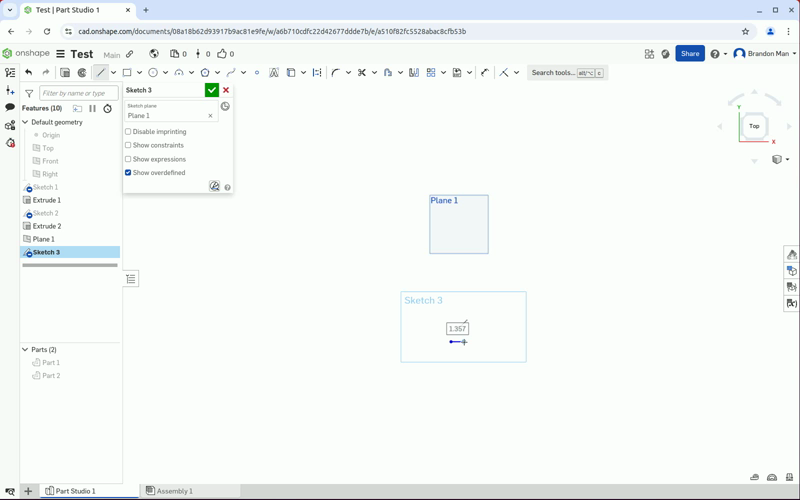
scroll(-6)
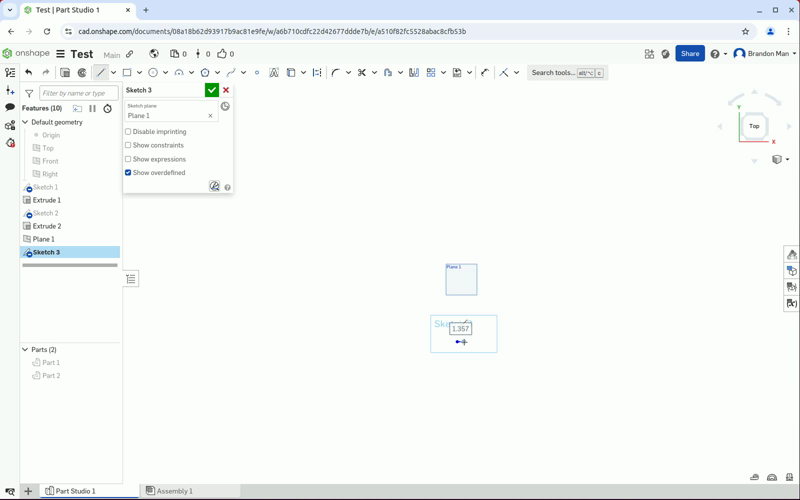
key_up(shift)
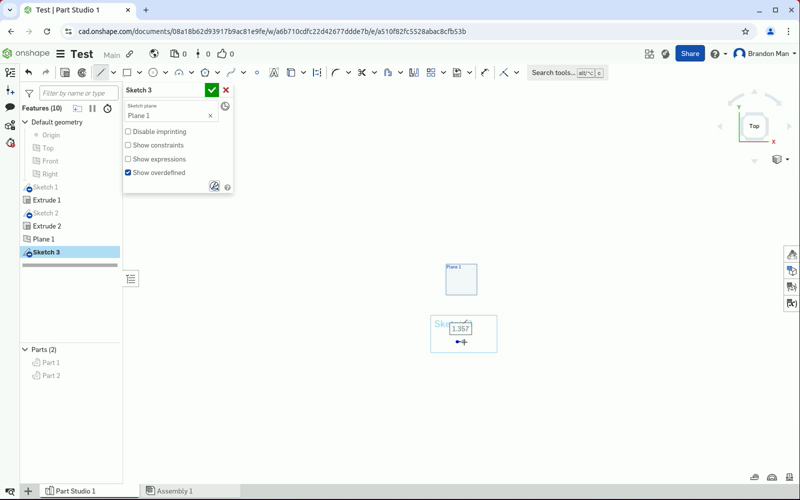
key_down(shift)
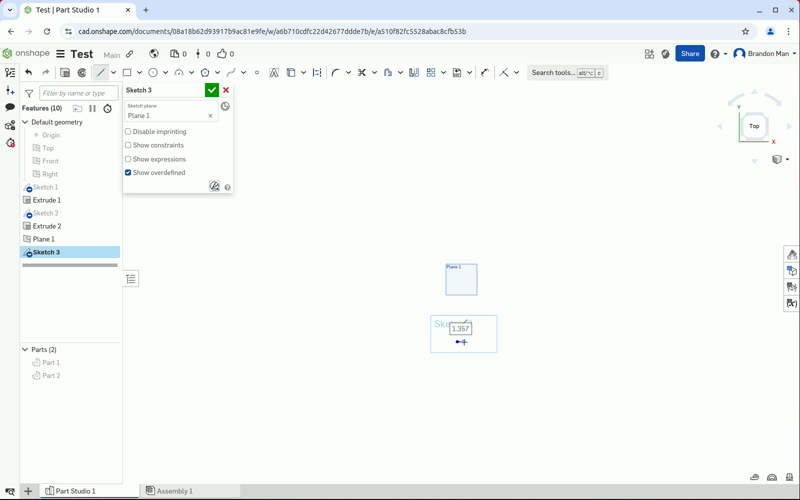
mouse_move(494, 341)
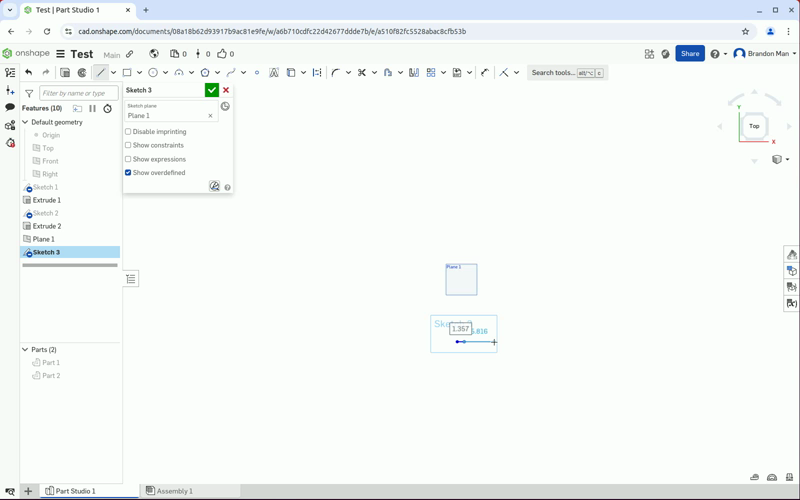
mouse_move(464, 336)
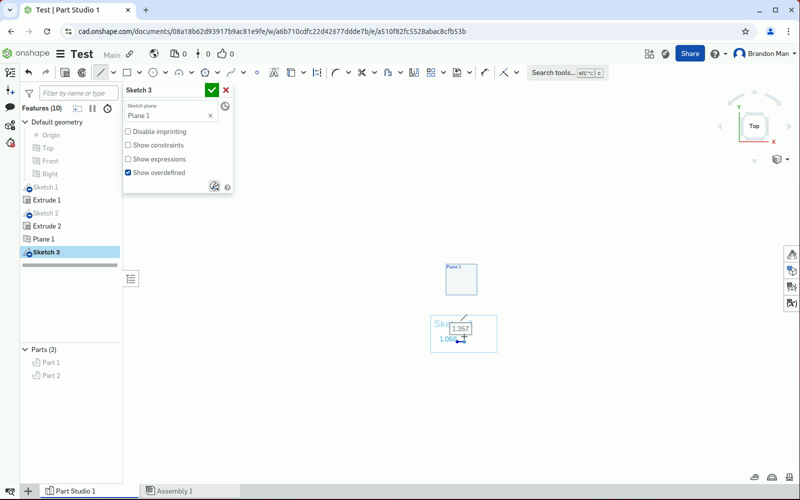
scroll(6)
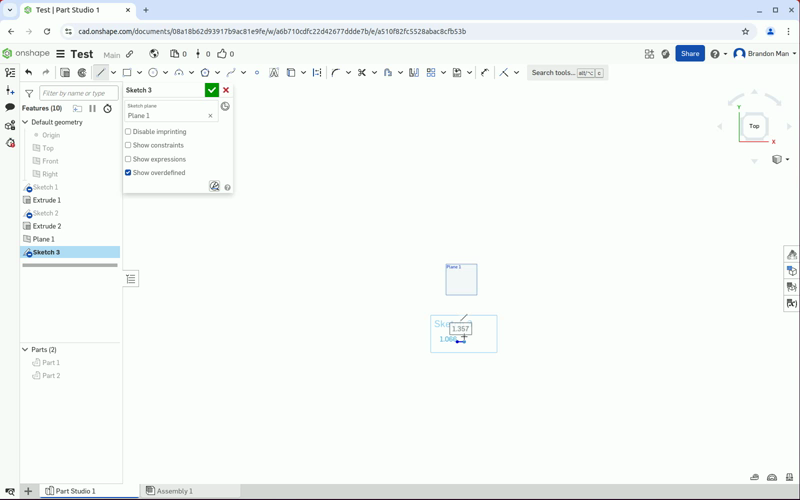
scroll(6)
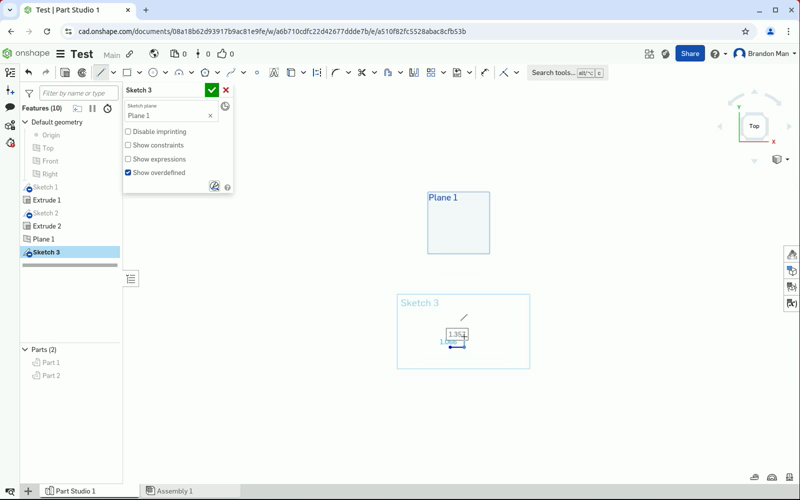
scroll(6)
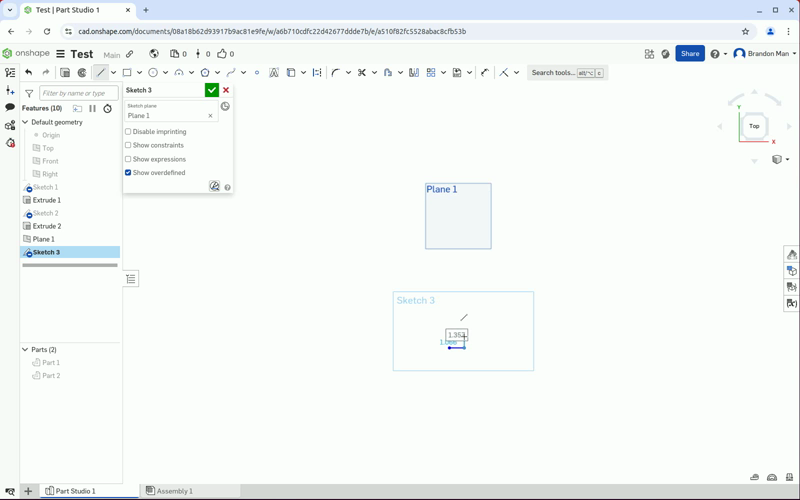
scroll(6)
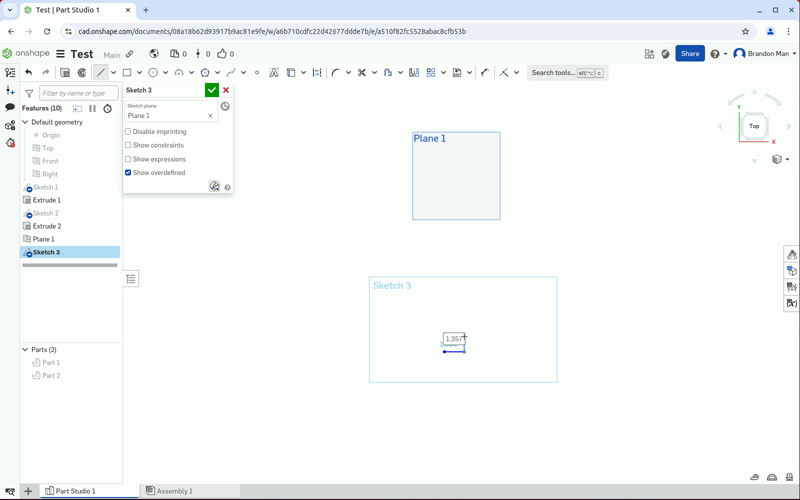
scroll(6)
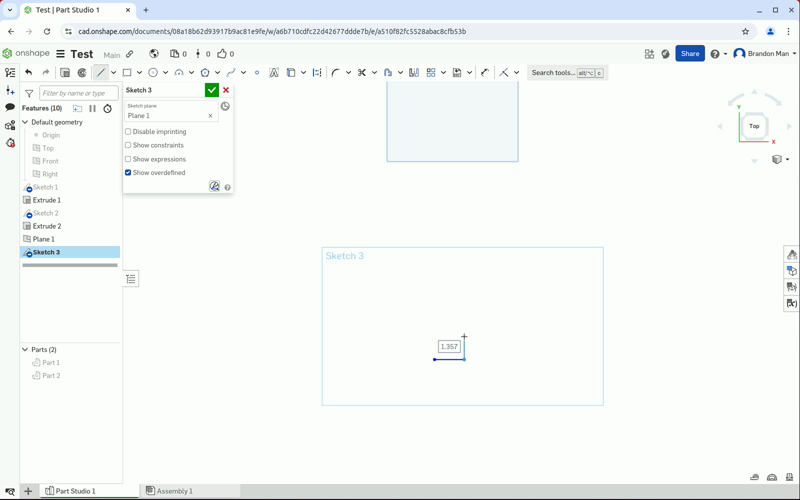
scroll(6)
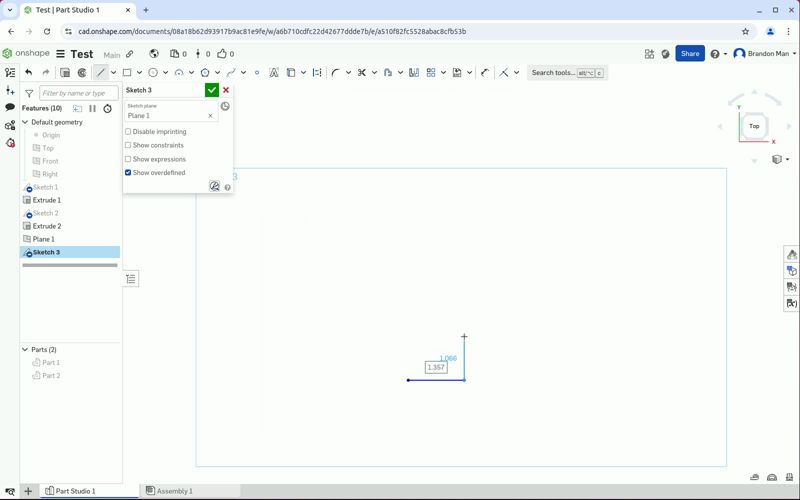
scroll(6)
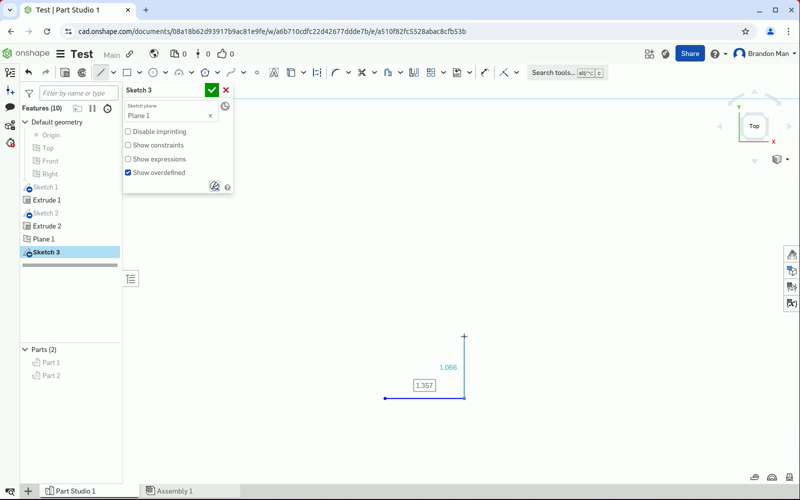
click(464, 336)
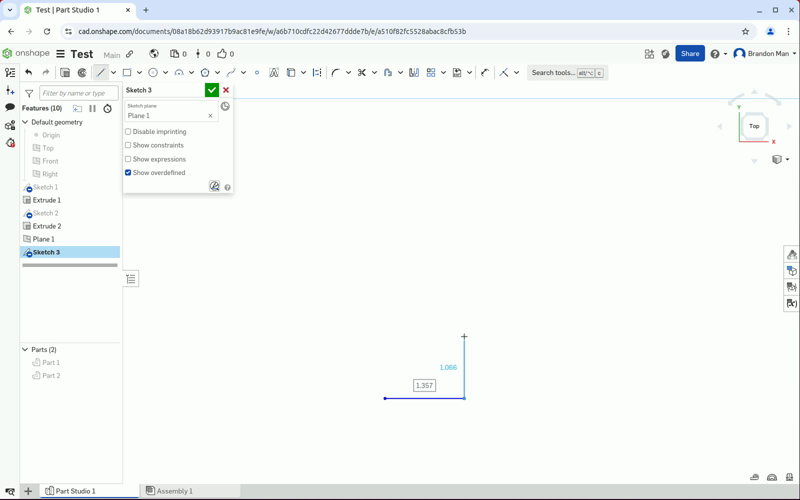
scroll(-6)
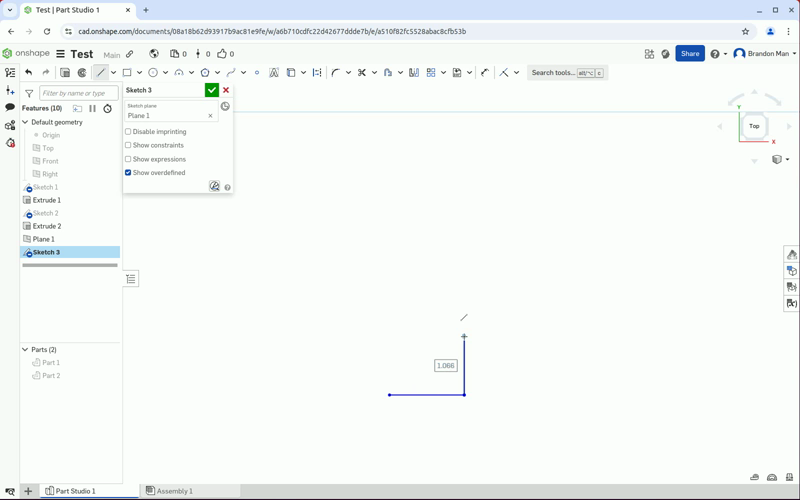
scroll(-6)
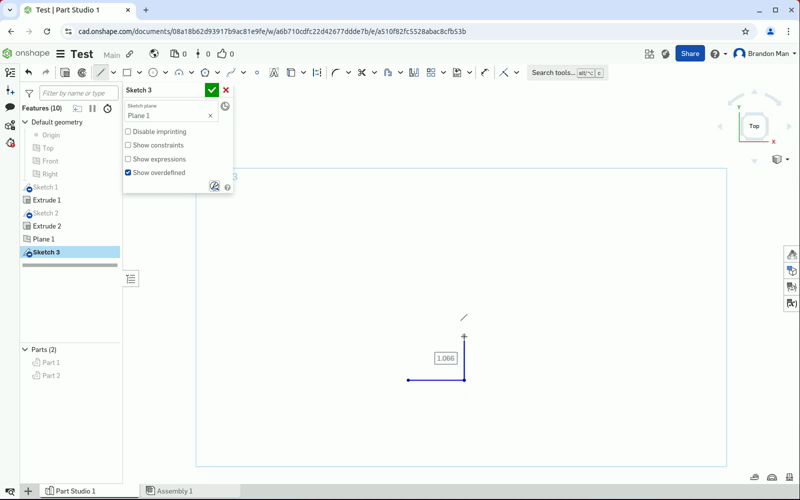
scroll(-6)
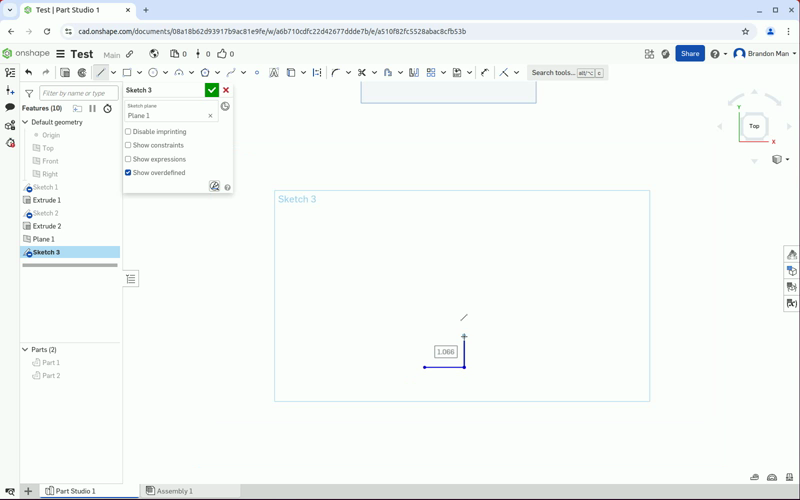
scroll(-6)
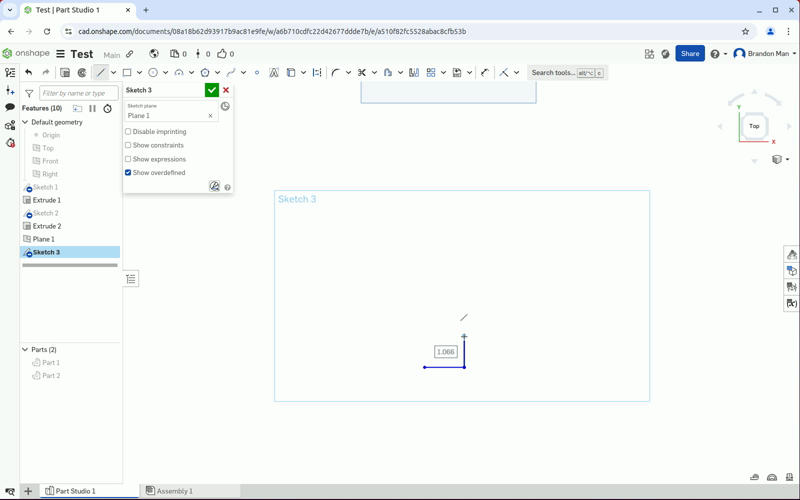
scroll(-6)
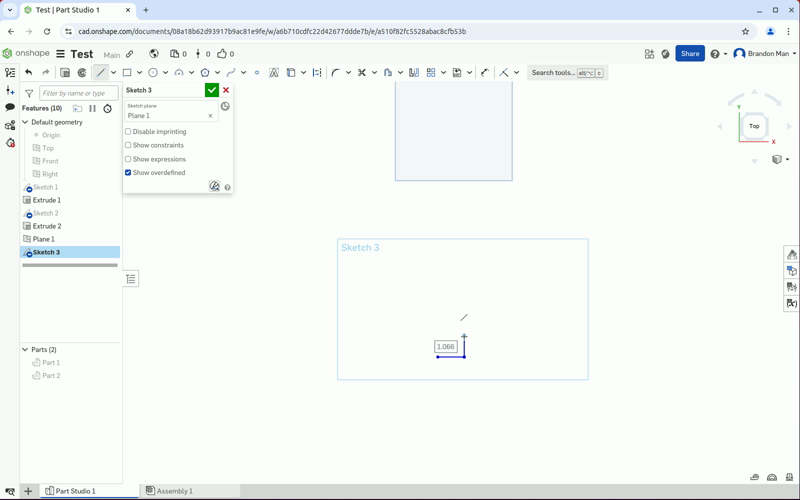
scroll(-6)
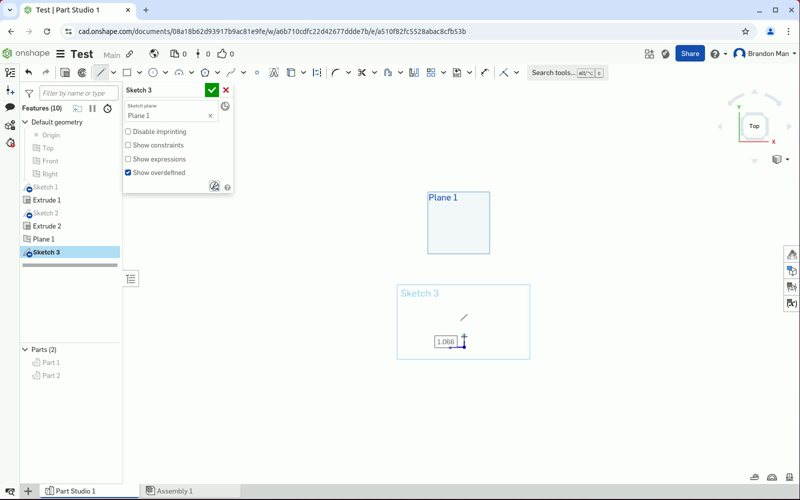
scroll(-6)
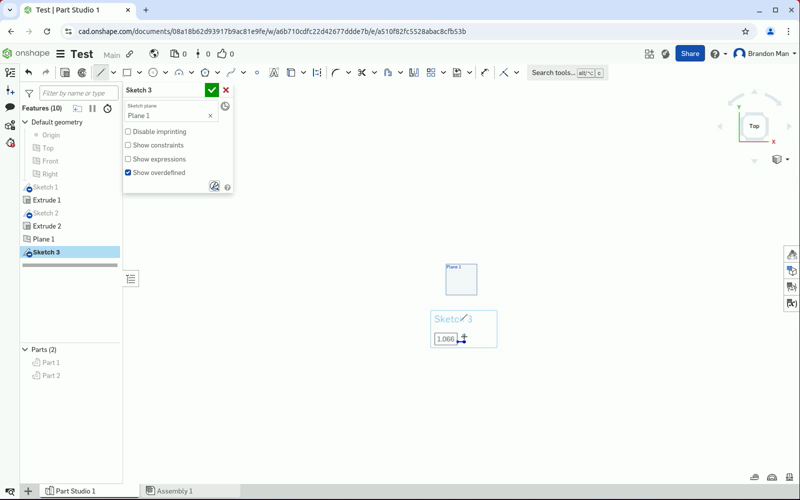
key_up(shift)
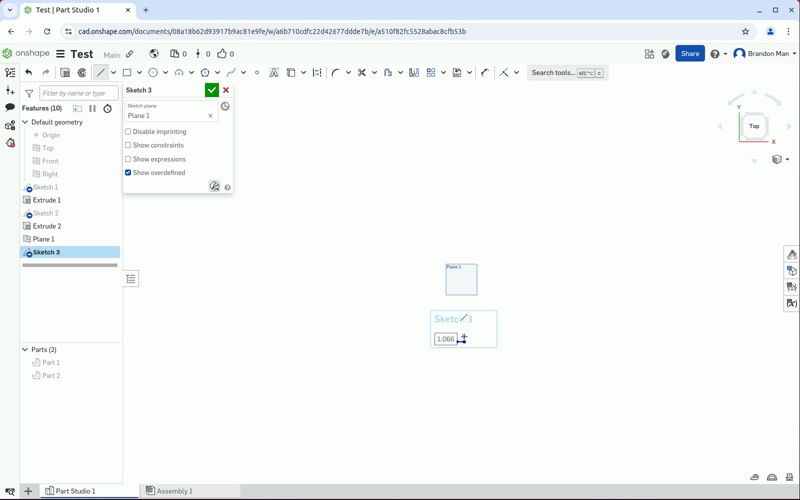
key_down(shift)
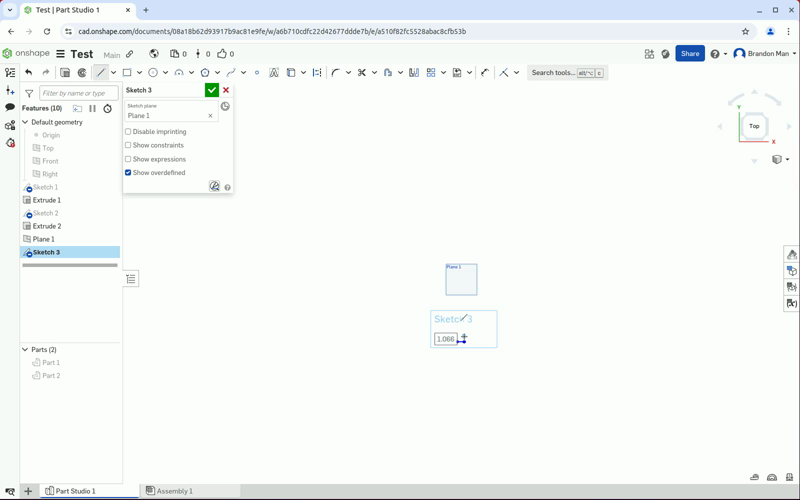
mouse_move(494, 336)
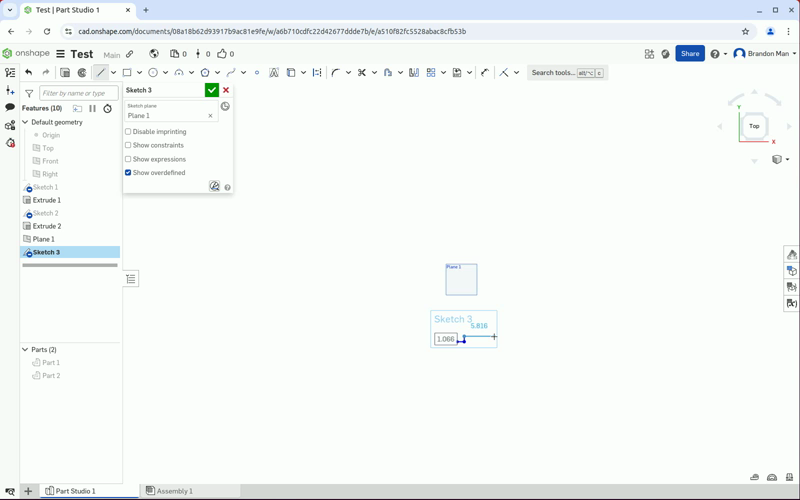
mouse_move(457, 336)
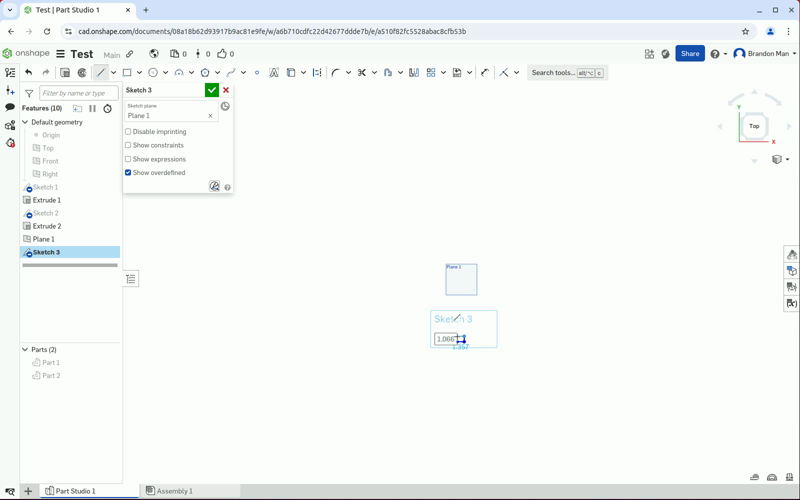
scroll(6)
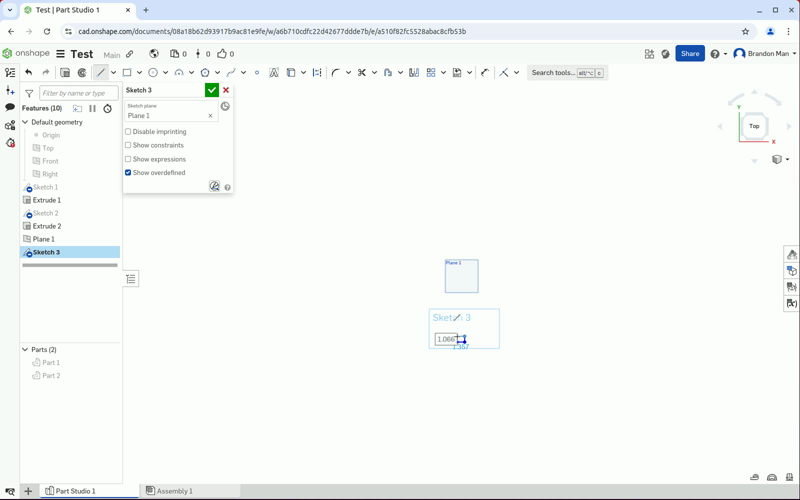
scroll(6)
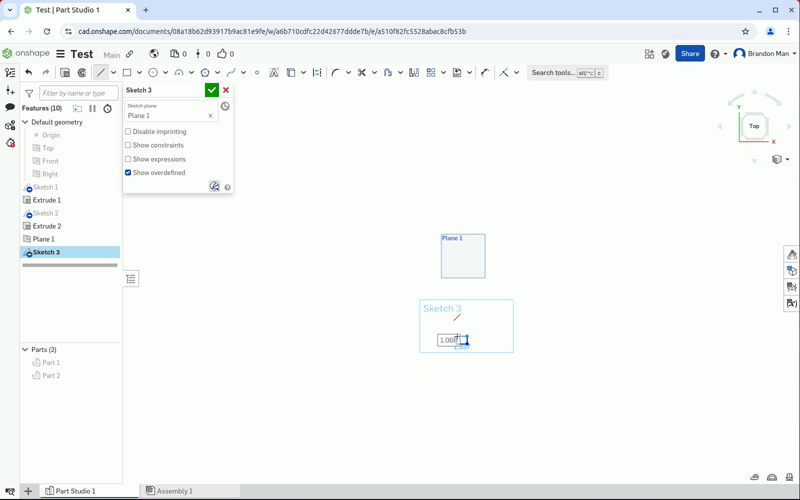
scroll(6)
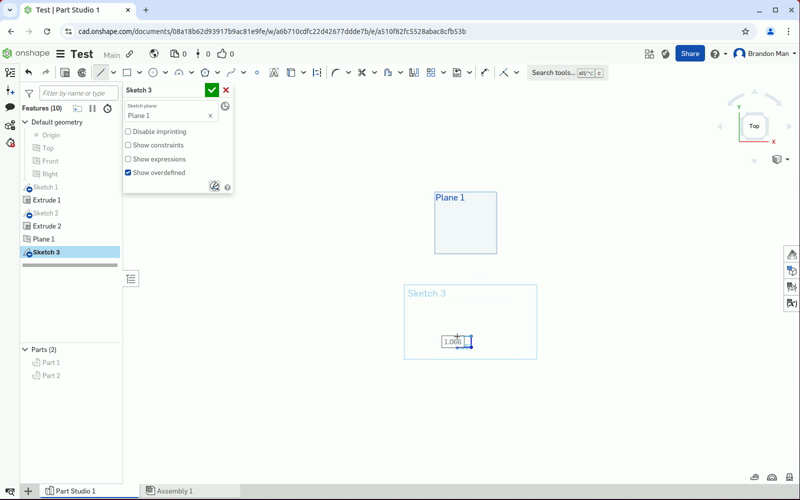
scroll(6)
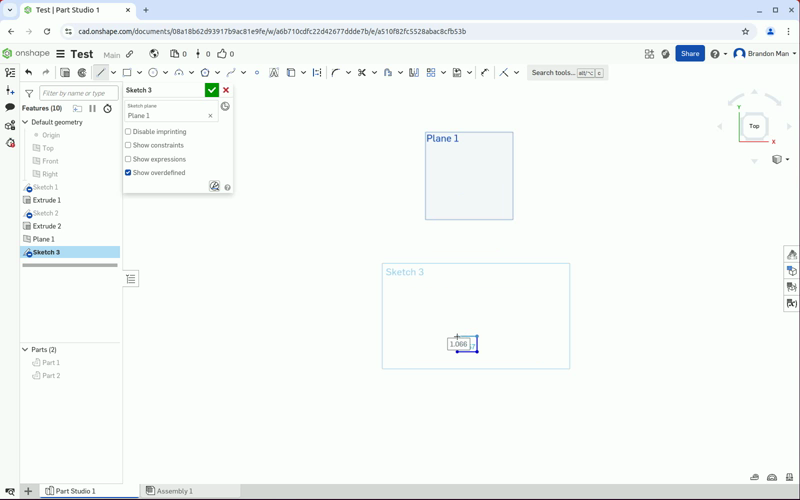
scroll(6)
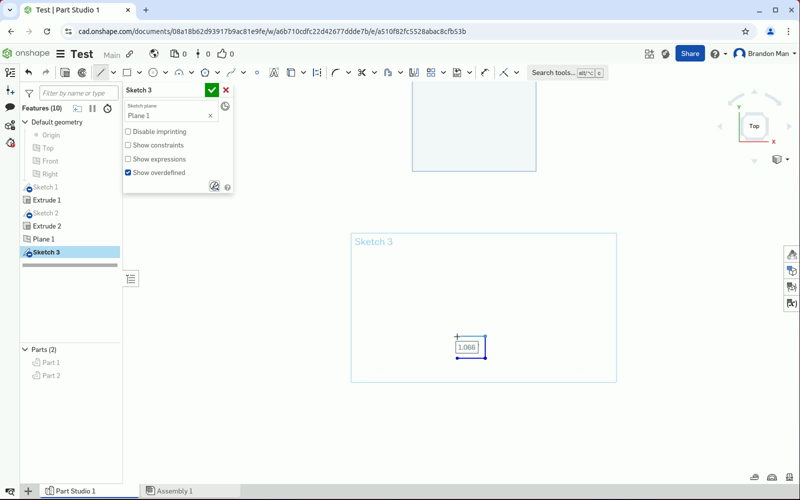
scroll(6)
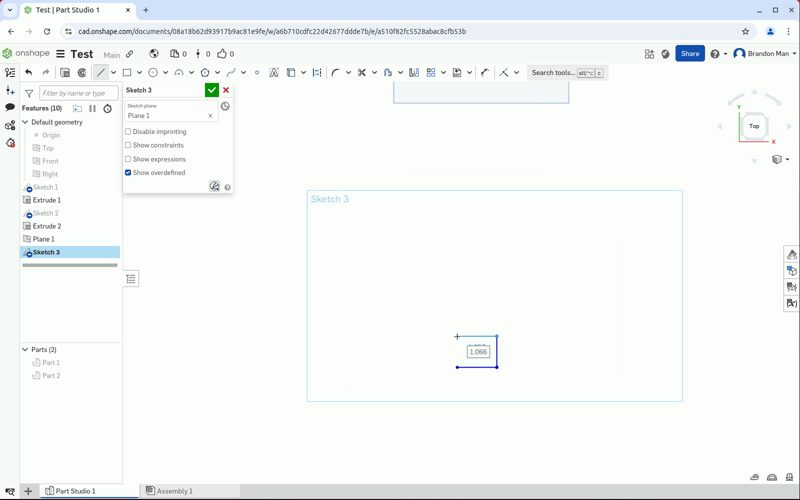
scroll(6)
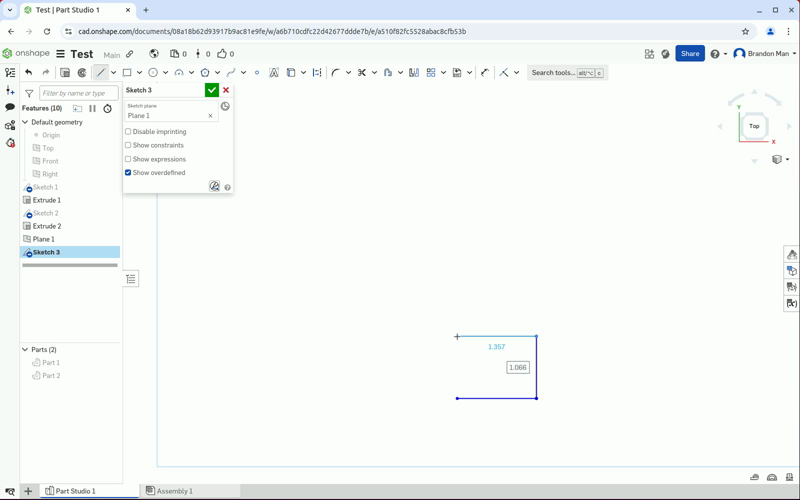
click(457, 336)
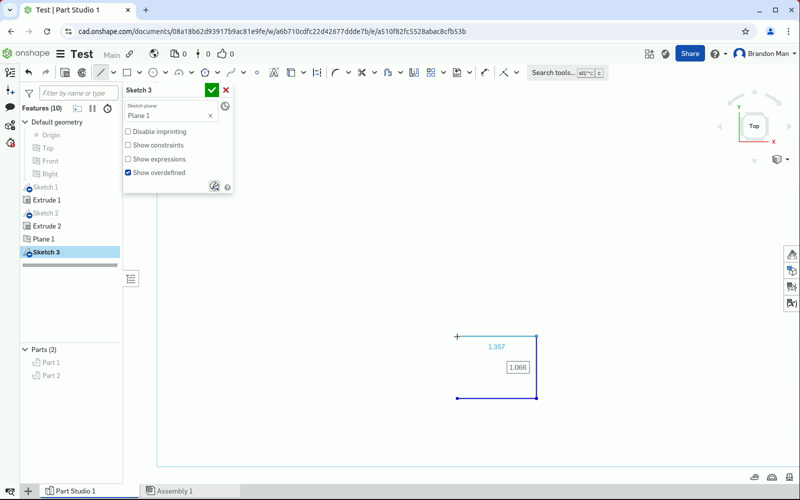
scroll(-6)
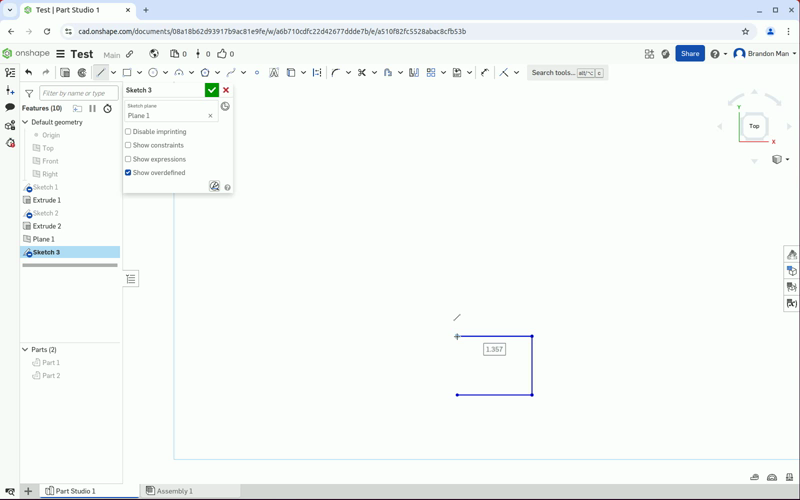
scroll(-6)
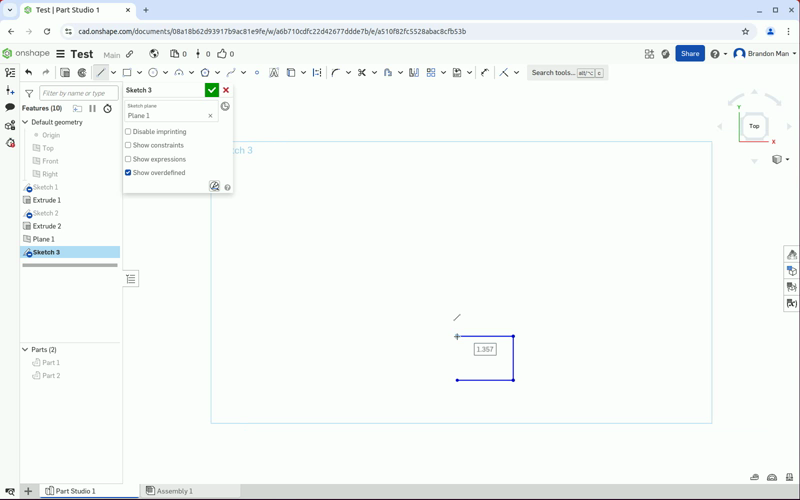
scroll(-6)
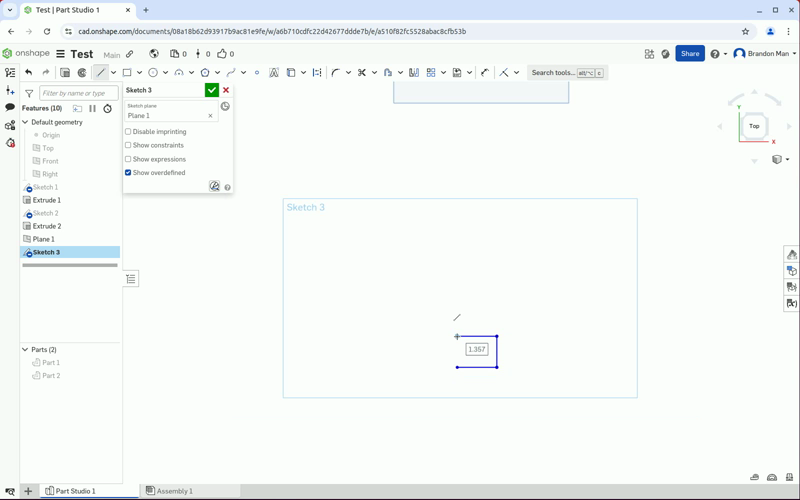
scroll(-6)
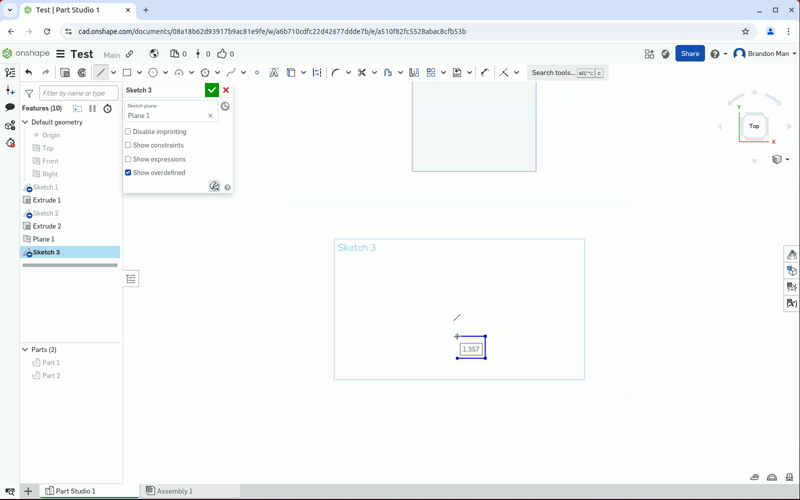
scroll(-6)
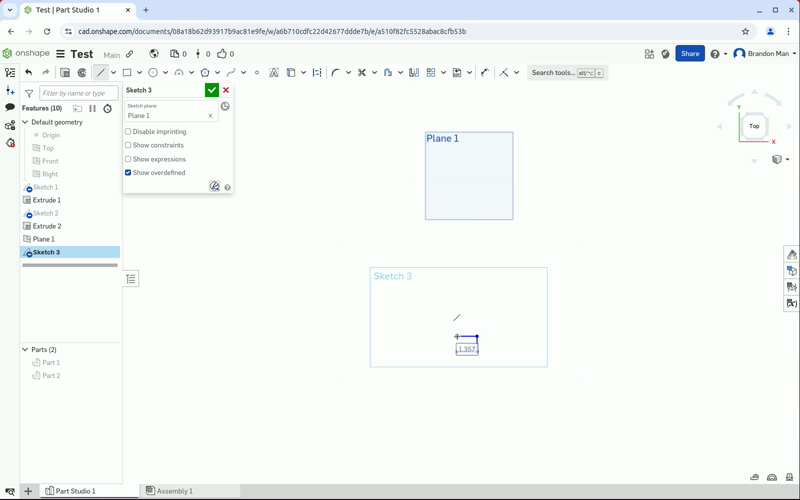
scroll(-6)
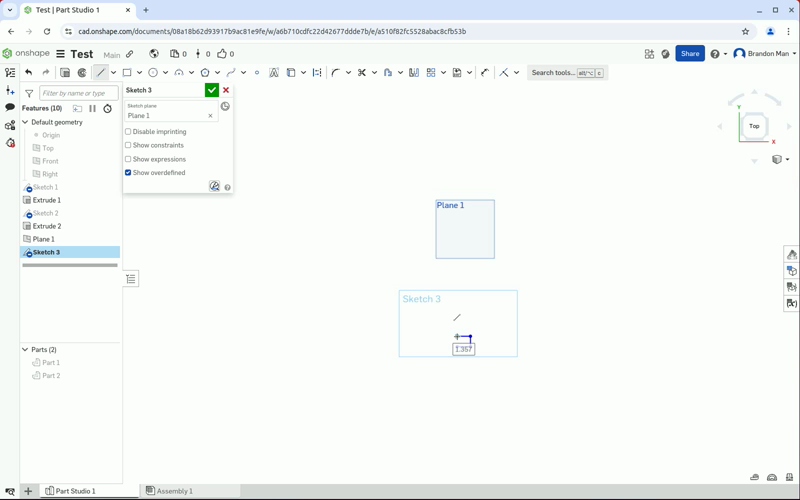
scroll(-6)
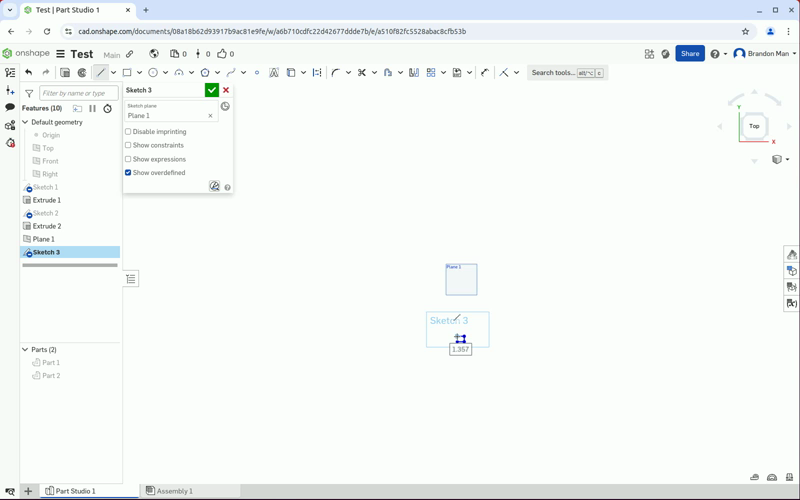
key_up(shift)
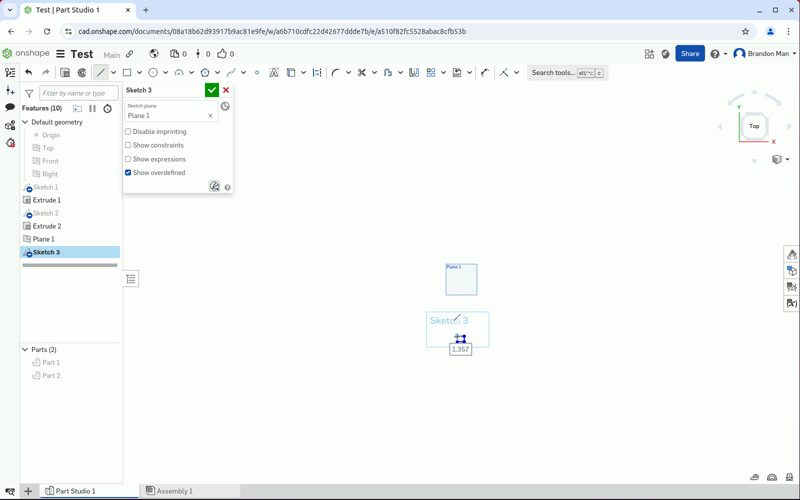
mouse_move(487, 336)
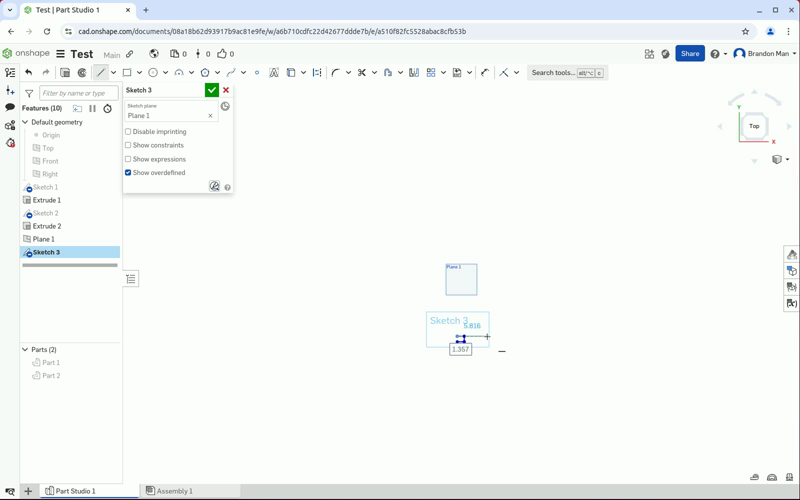
key_down(shift)
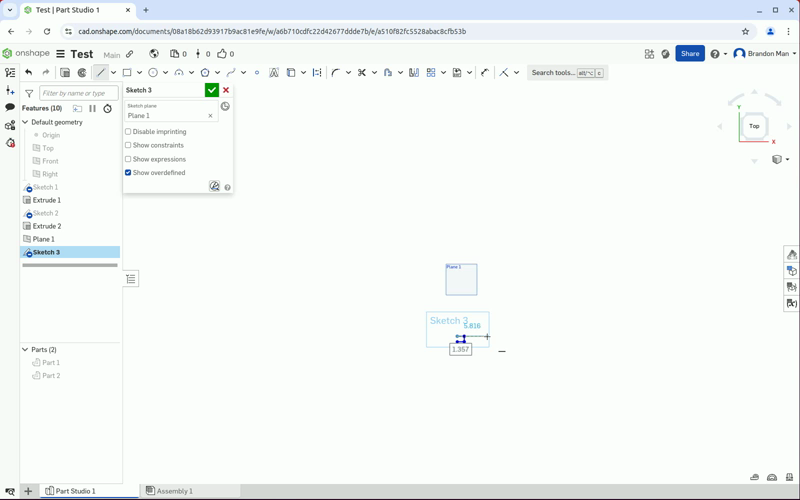
mouse_move(457, 341)
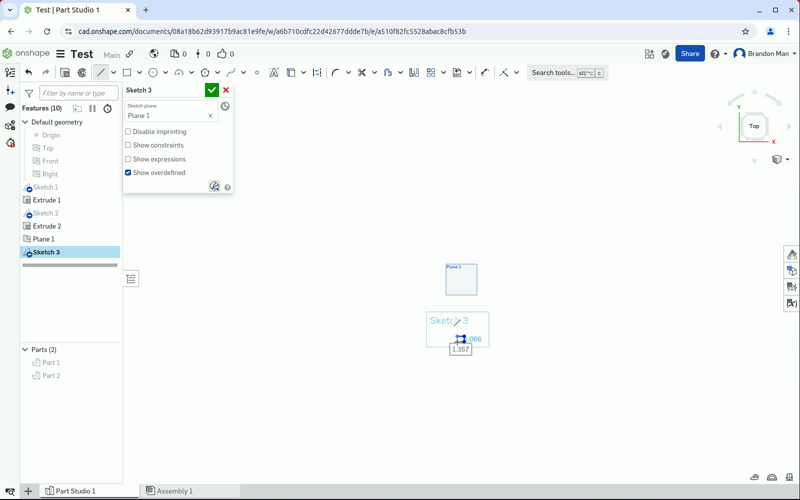
scroll(6)
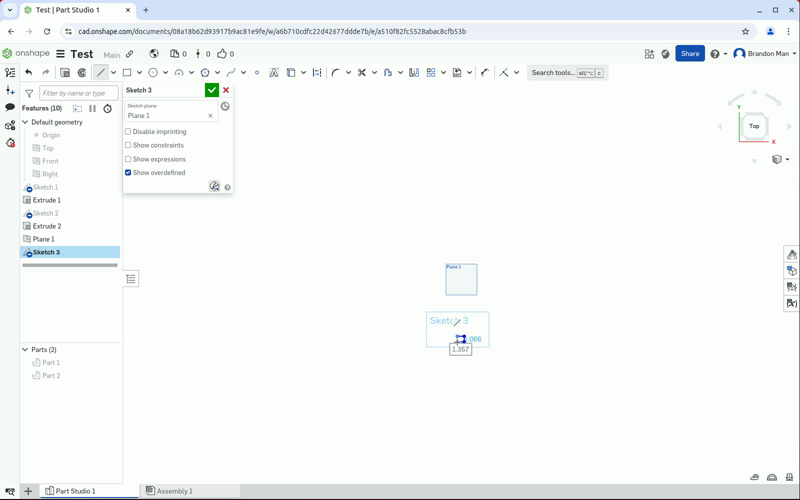
scroll(6)
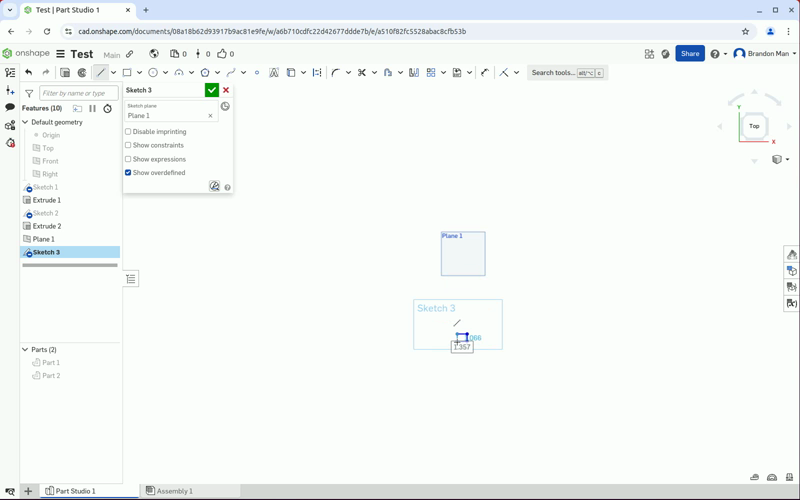
scroll(6)
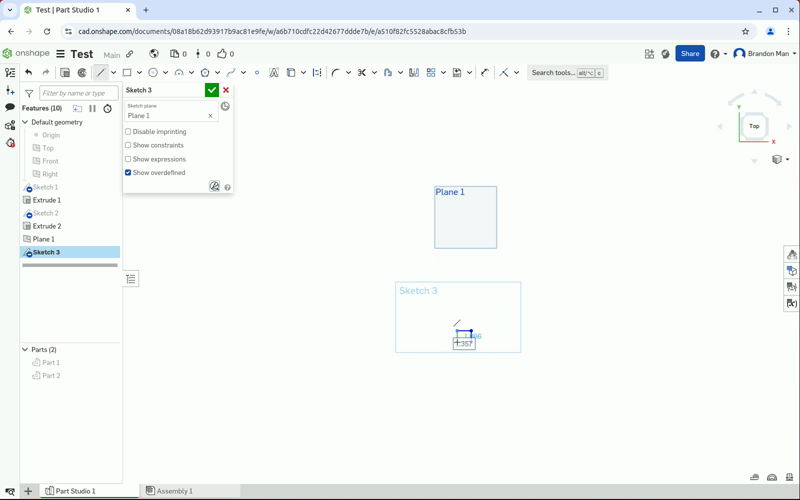
scroll(6)
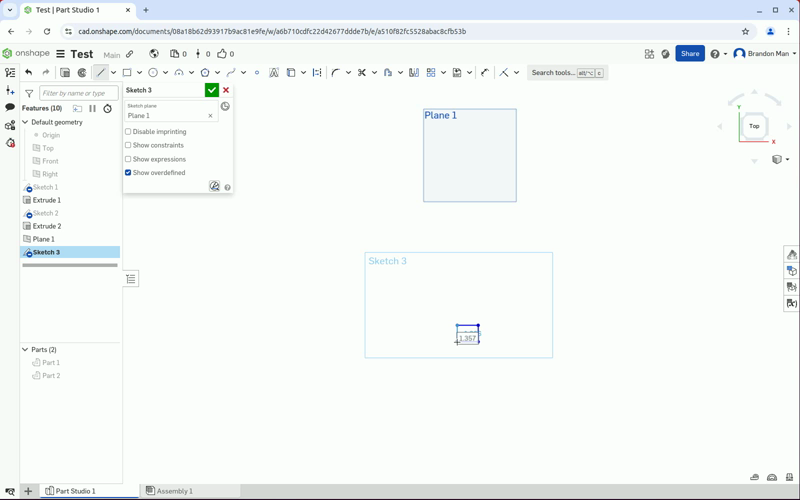
scroll(6)
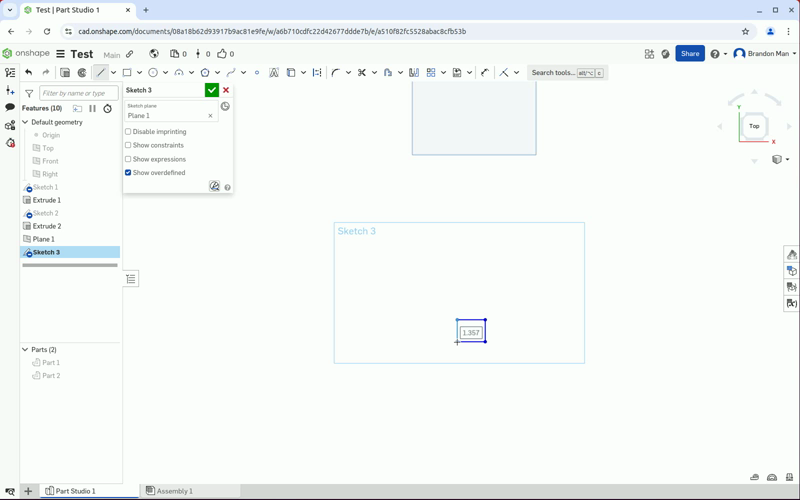
scroll(6)
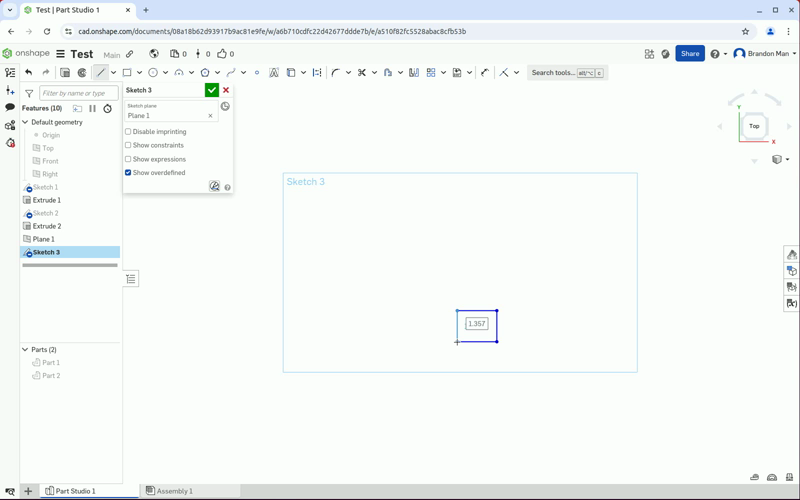
scroll(6)
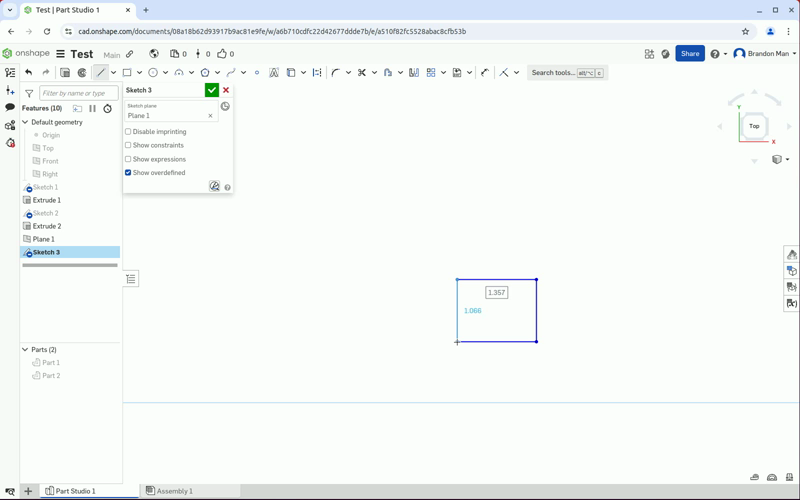
key_up(shift)
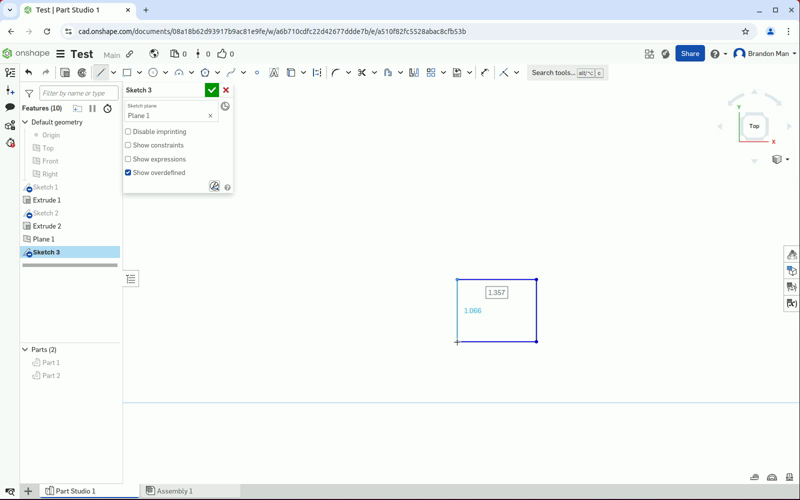
click(457, 341)
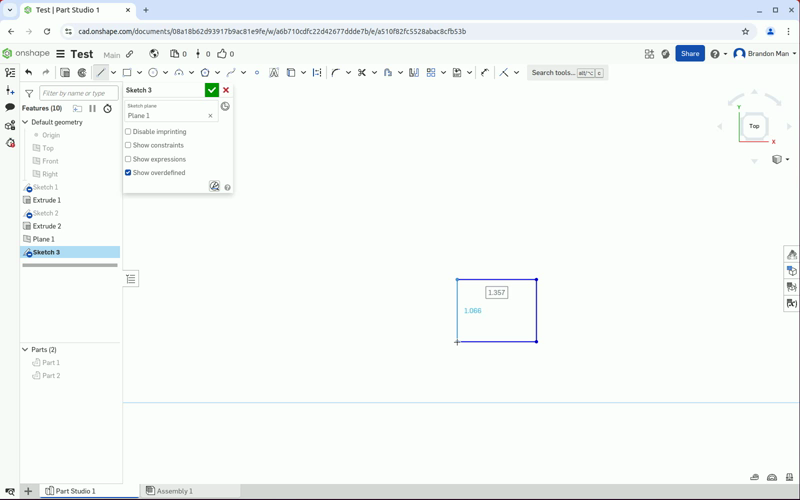
scroll(-6)
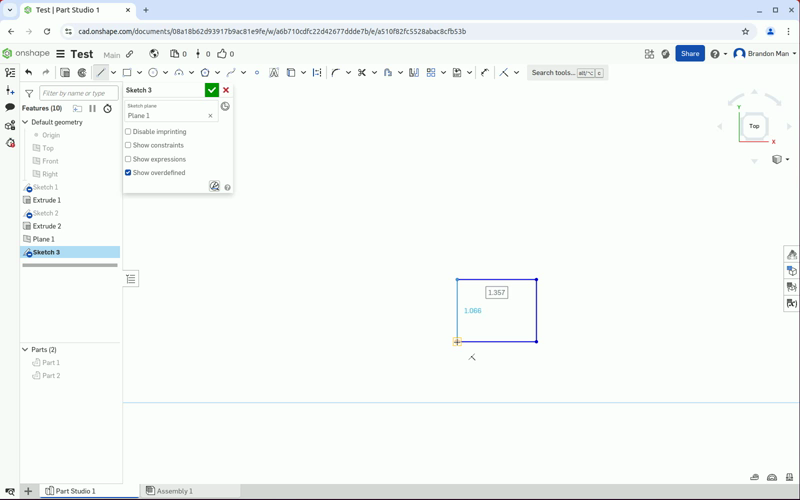
scroll(-6)
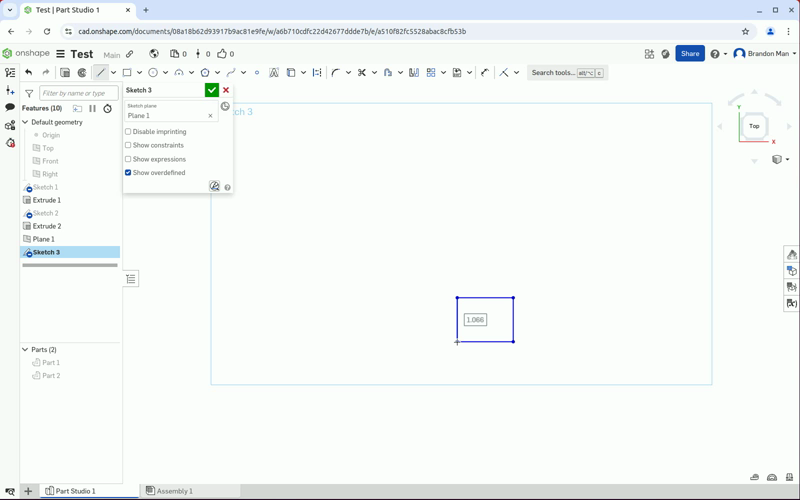
scroll(-6)
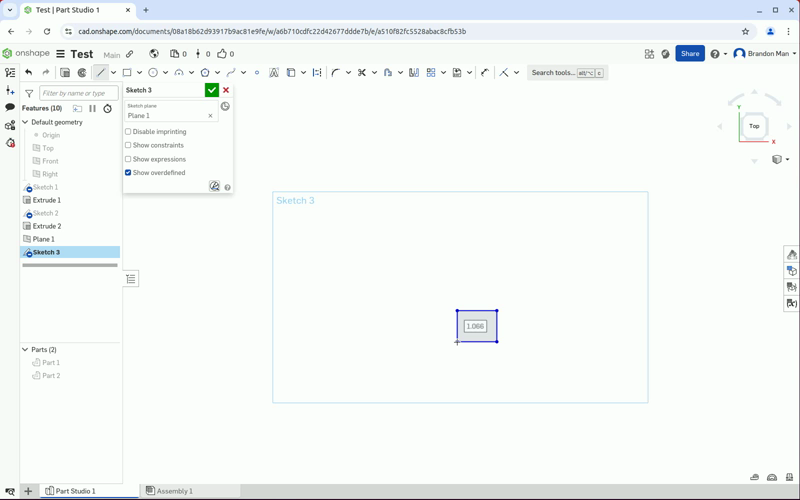
scroll(-6)
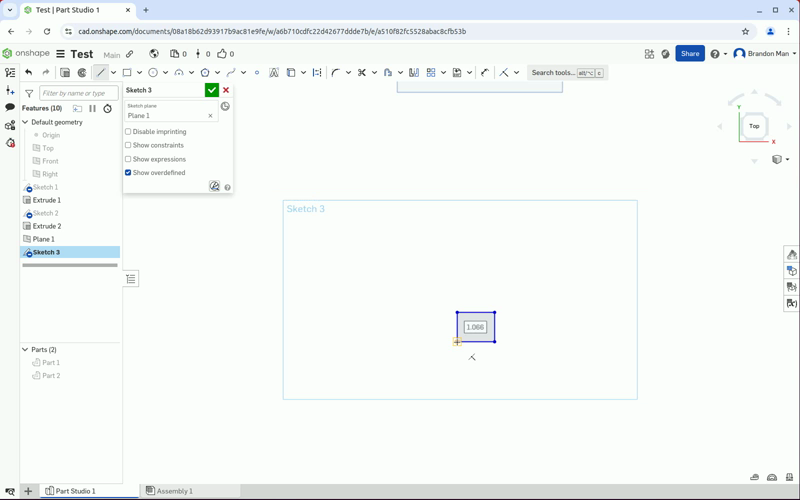
scroll(-6)
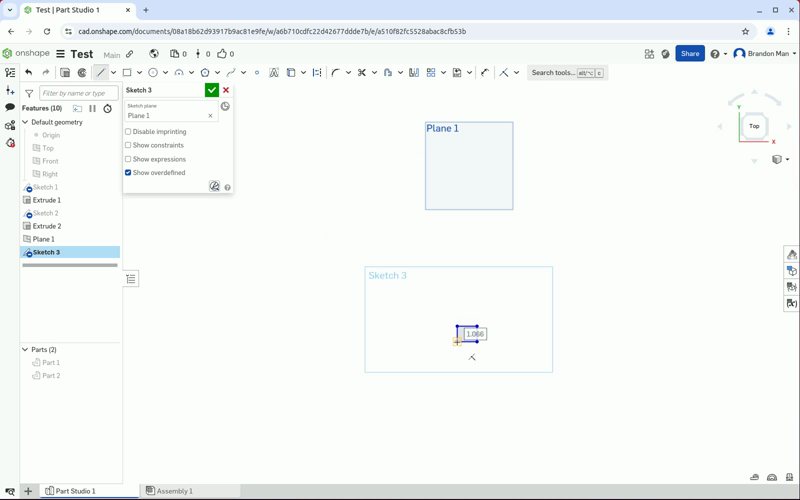
scroll(-6)
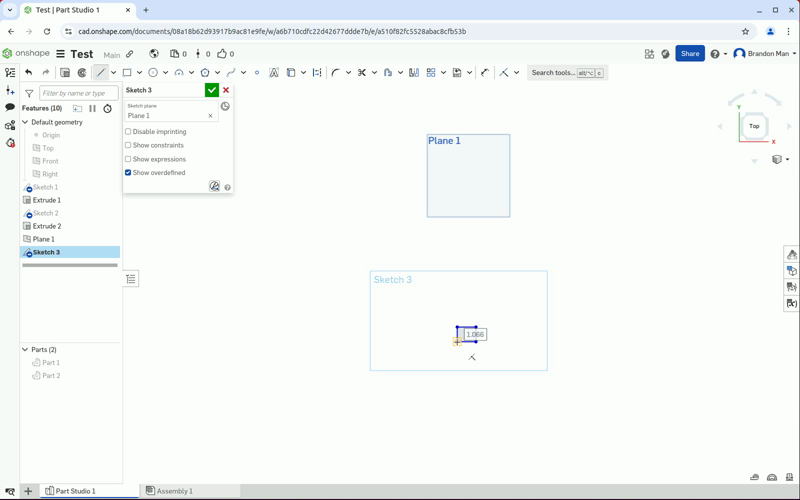
scroll(-6)
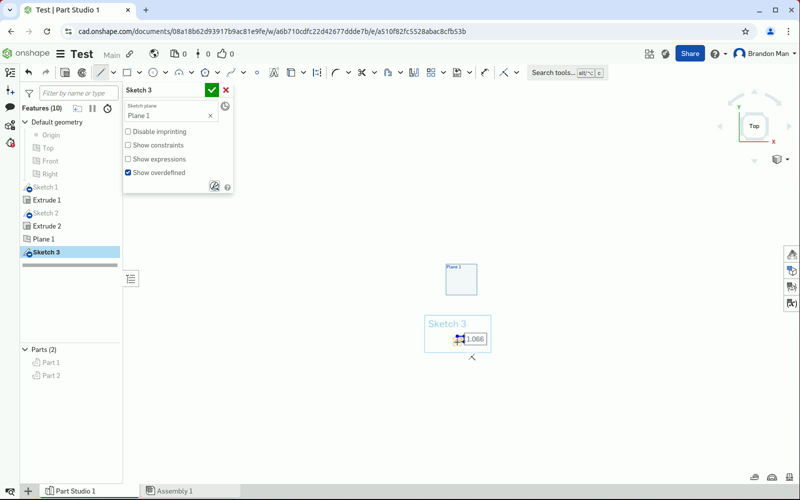
key(esc)
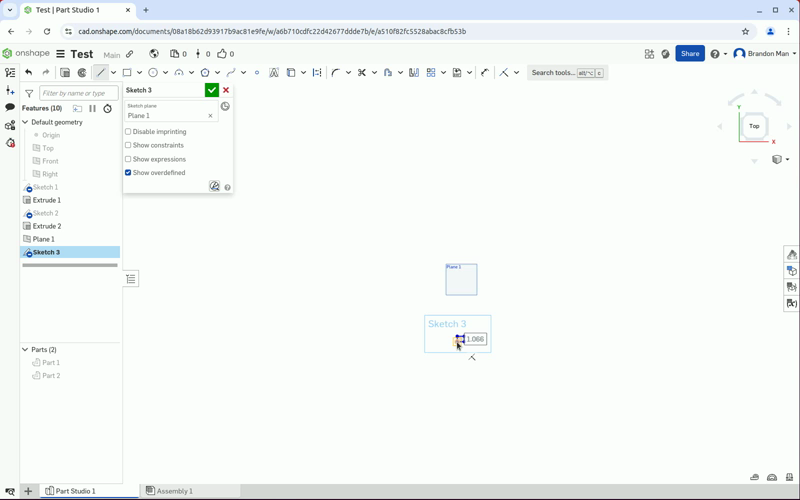
mouse_move(464, 339)
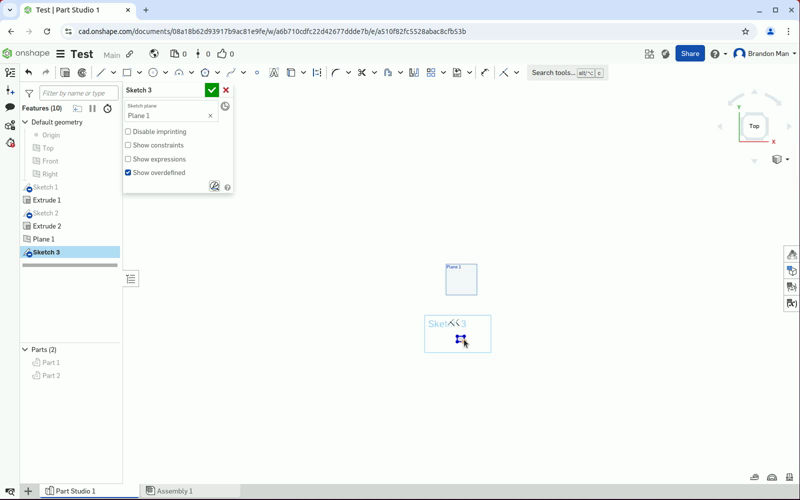
scroll(6)
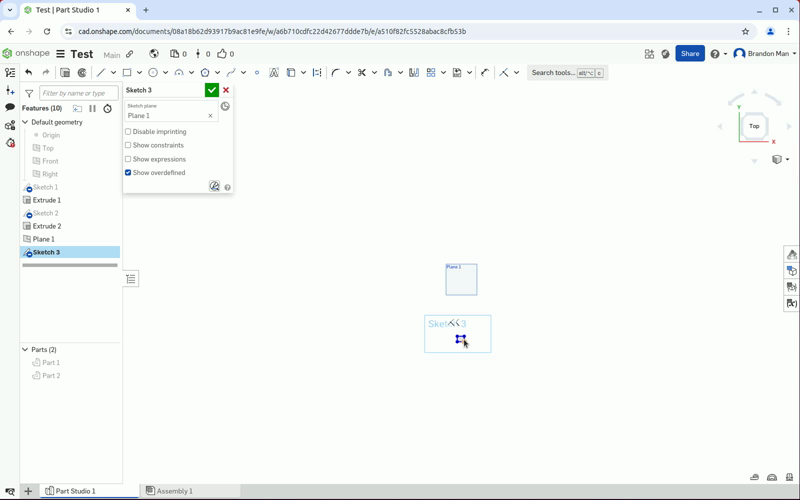
scroll(6)
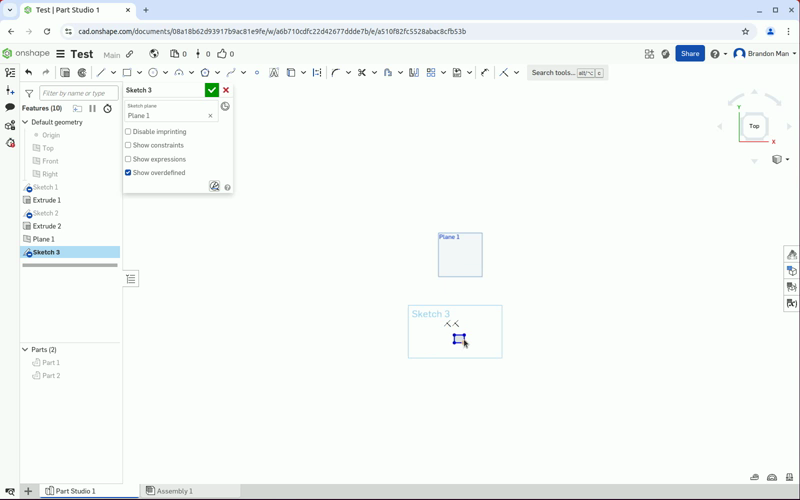
scroll(6)
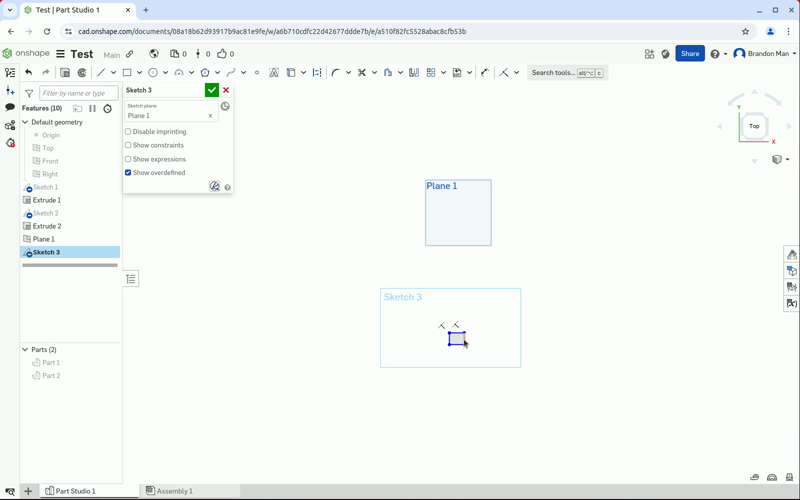
scroll(6)
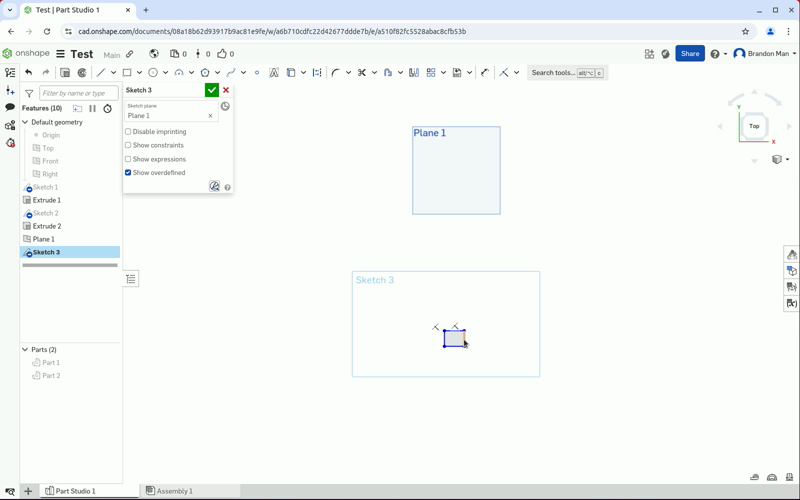
scroll(6)
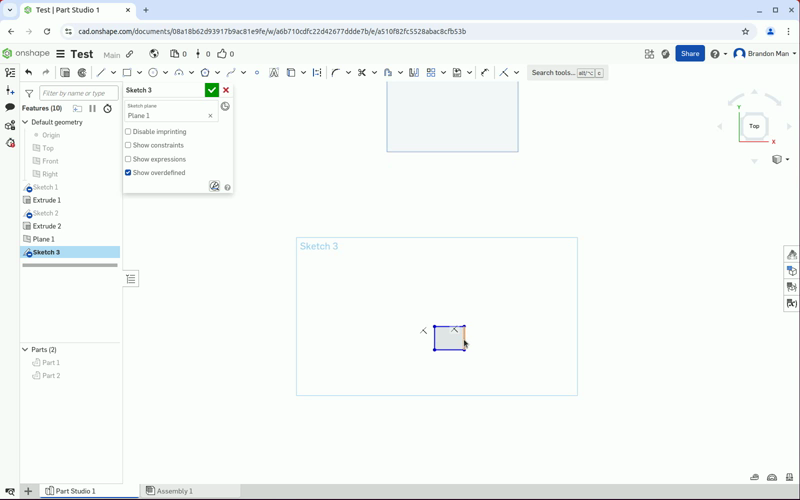
scroll(6)
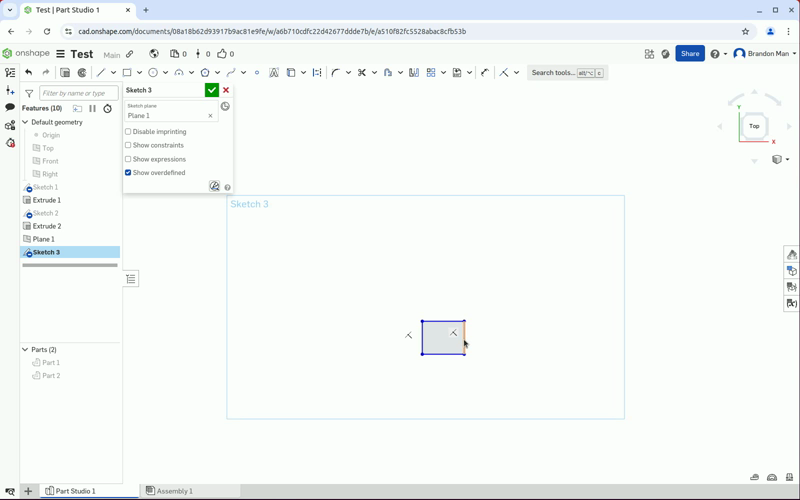
scroll(6)
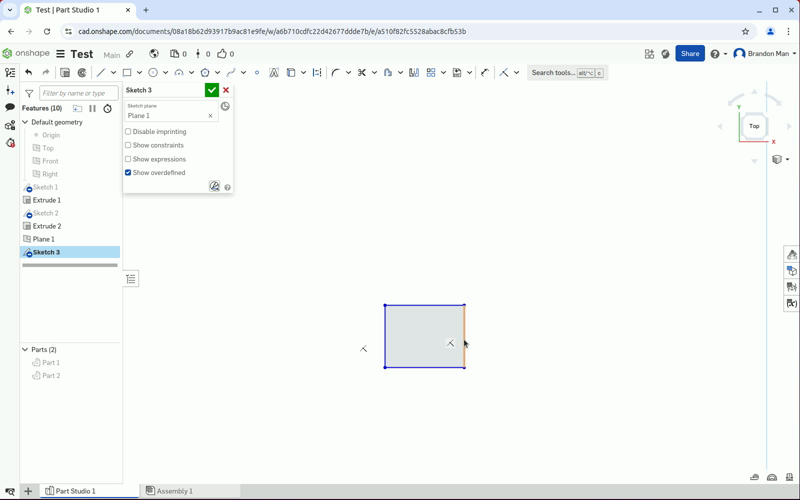
click(464, 339)
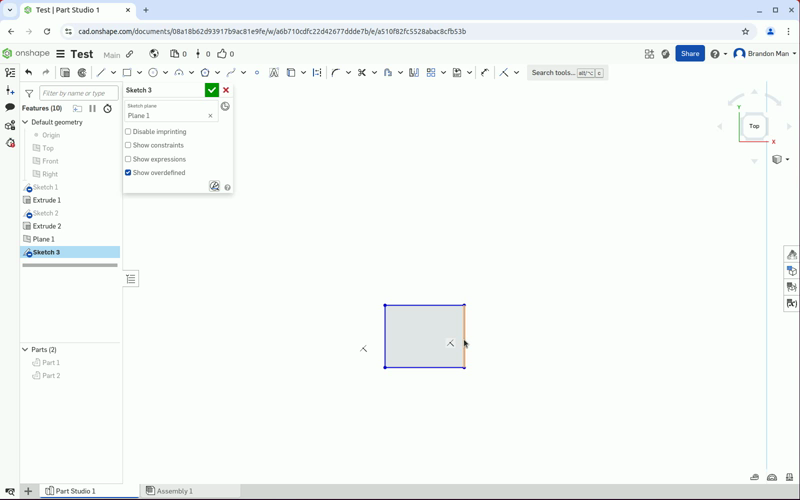
scroll(-6)
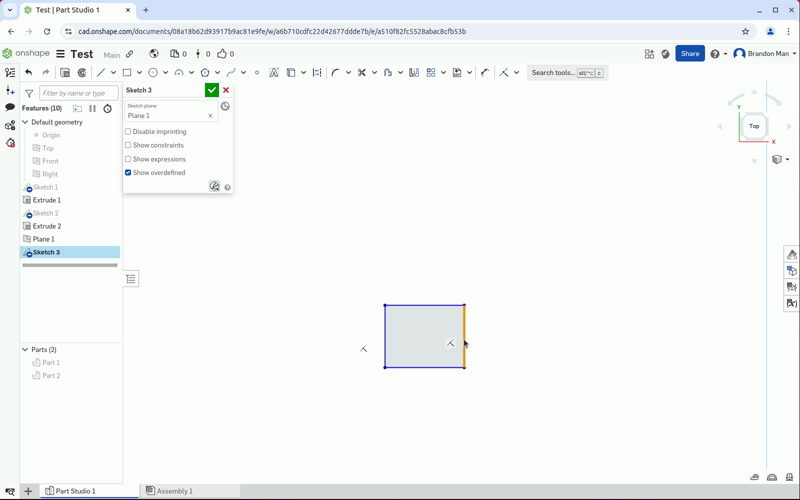
scroll(-6)
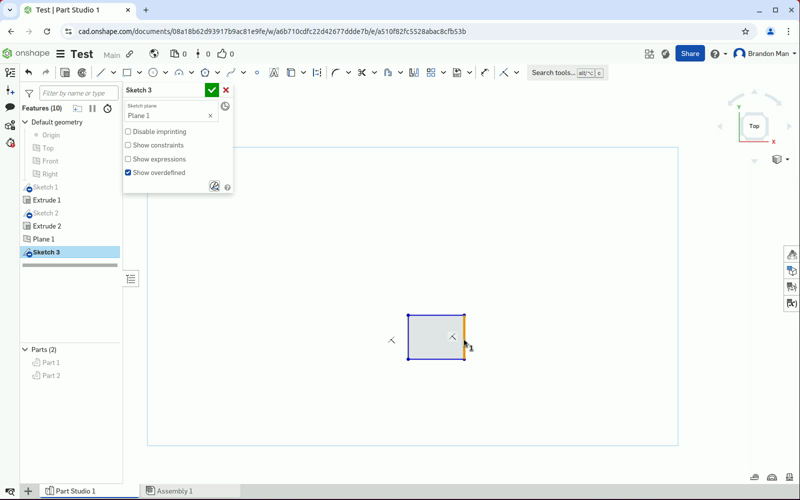
scroll(-6)
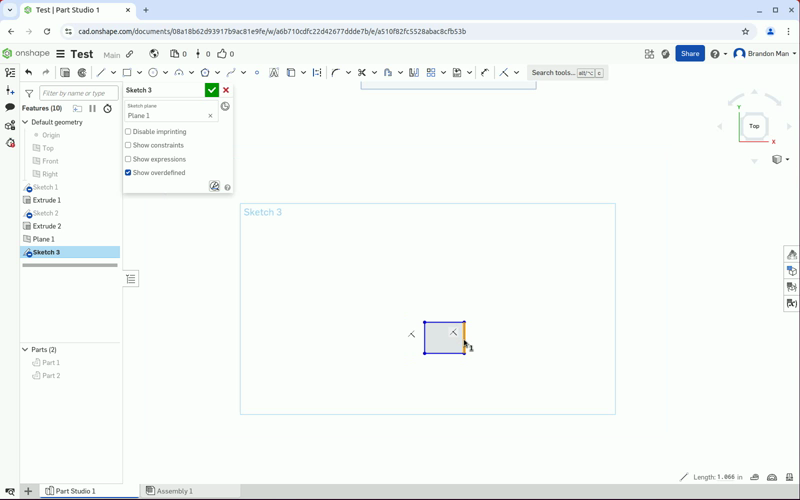
scroll(-6)
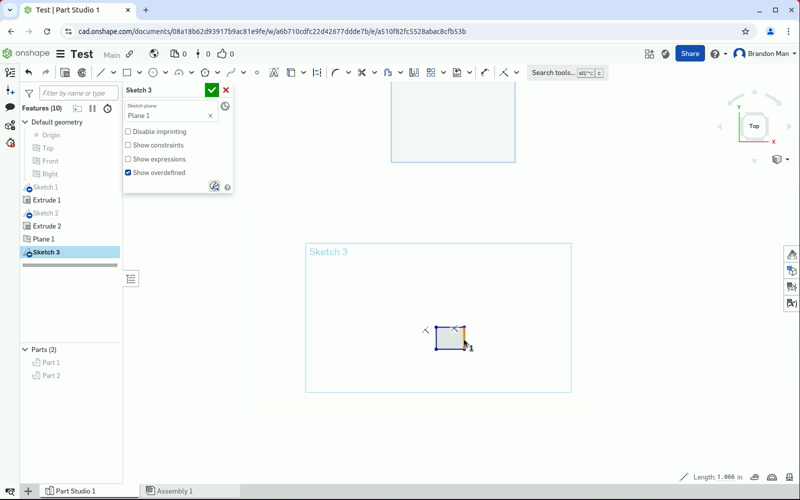
scroll(-6)
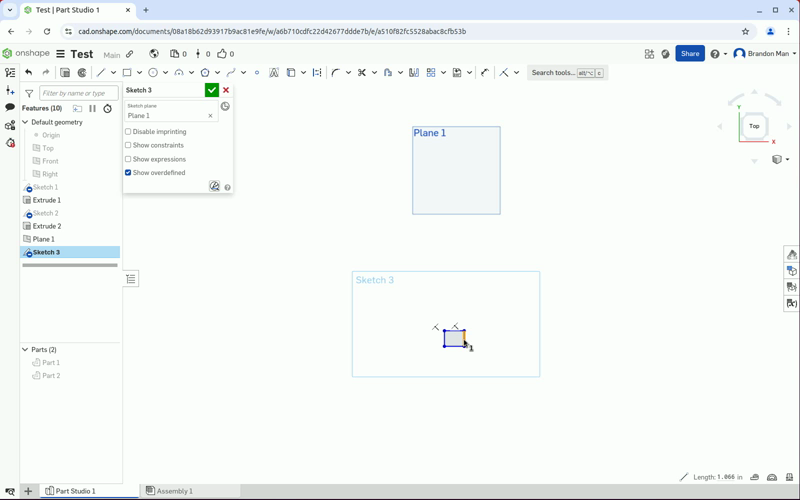
scroll(-6)
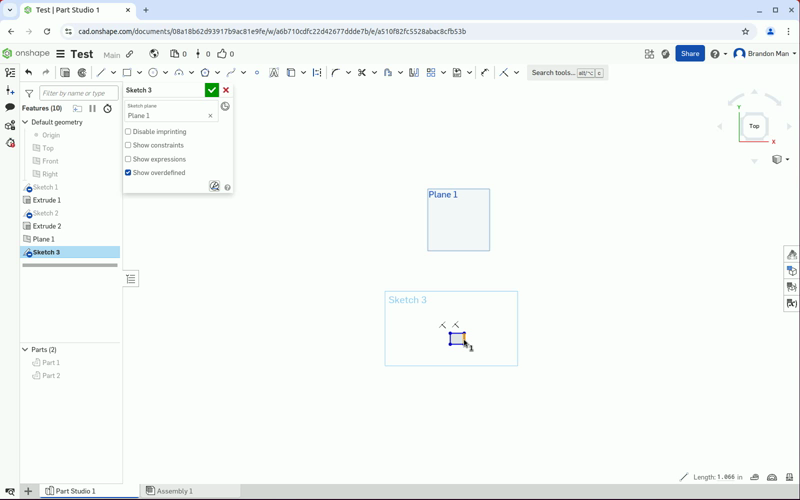
scroll(-6)
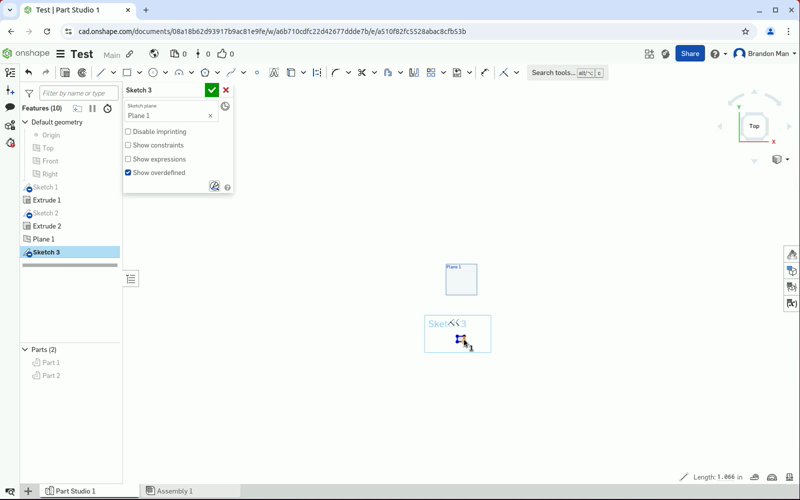
mouse_move(73, 352)
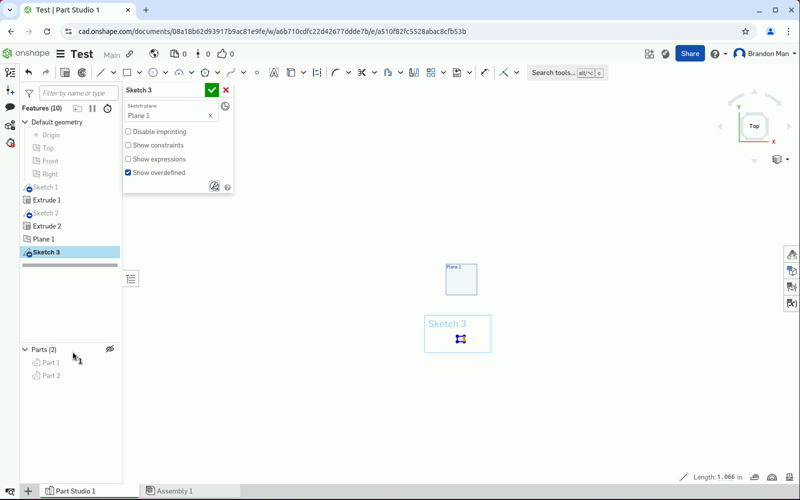
key(shift+y)
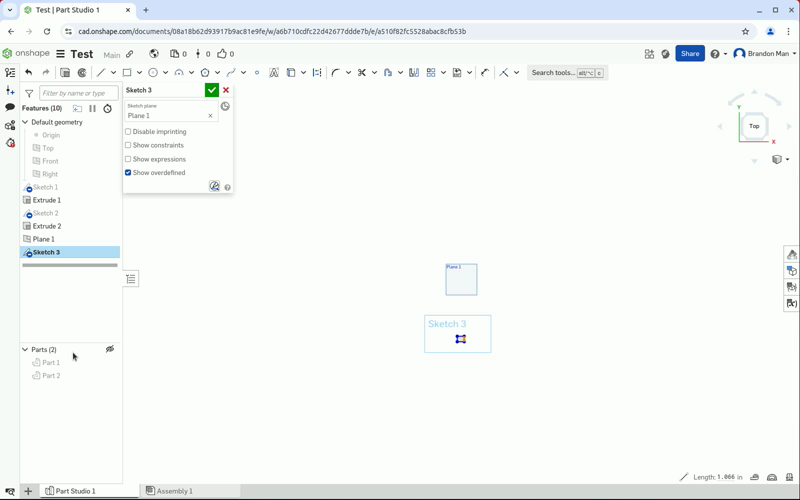
key(shift+e)
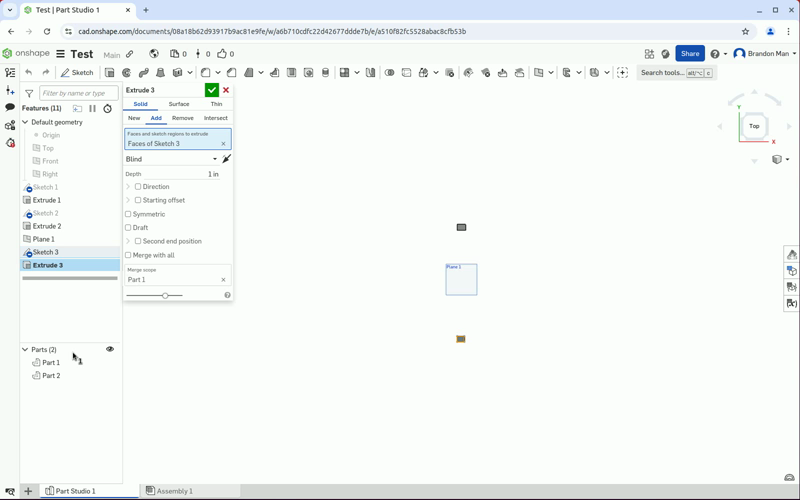
mouse_move(143, 106)
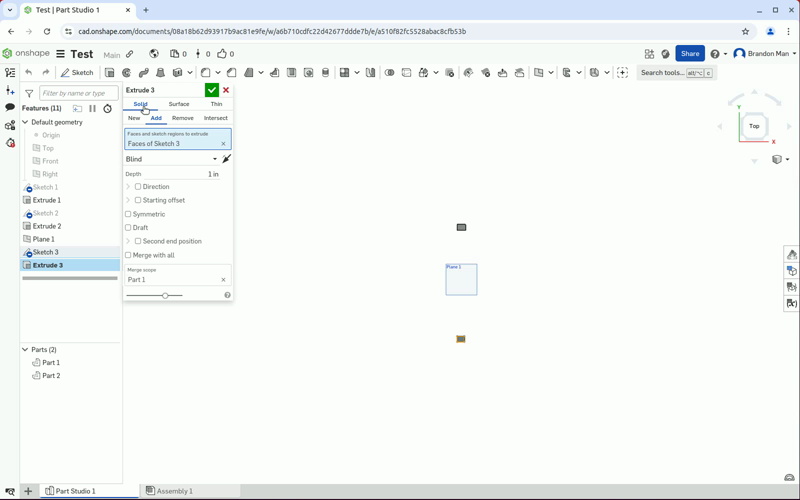
click(143, 106)
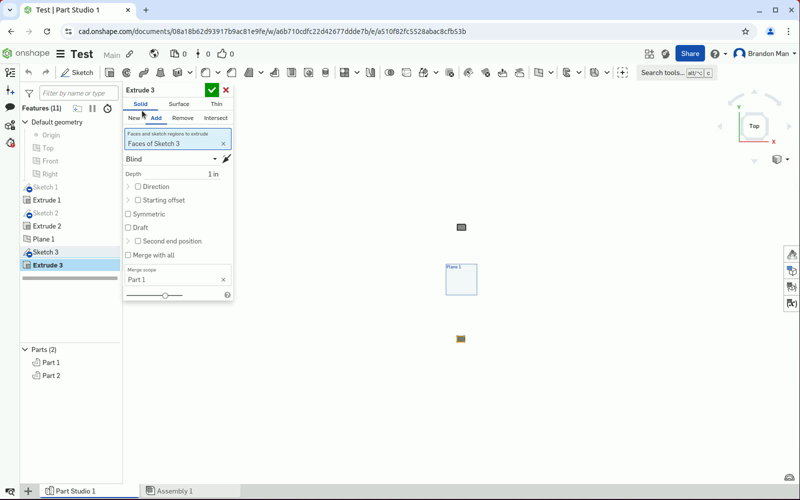
mouse_move(137, 120)
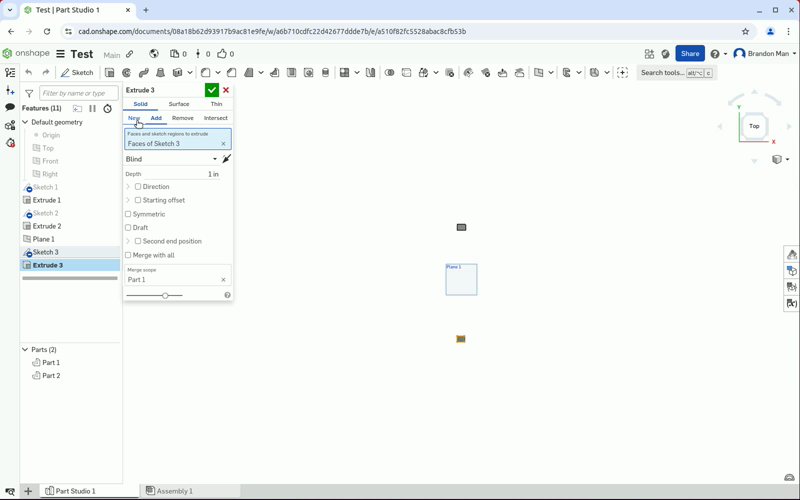
click(137, 120)
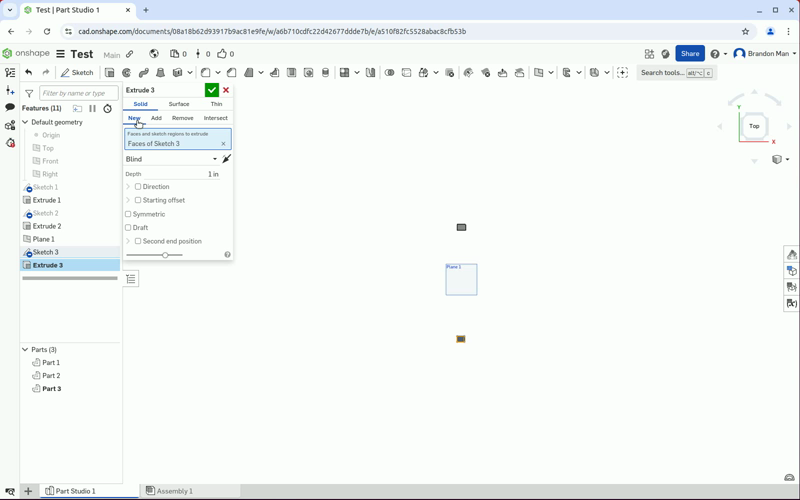
key(tab, 4)
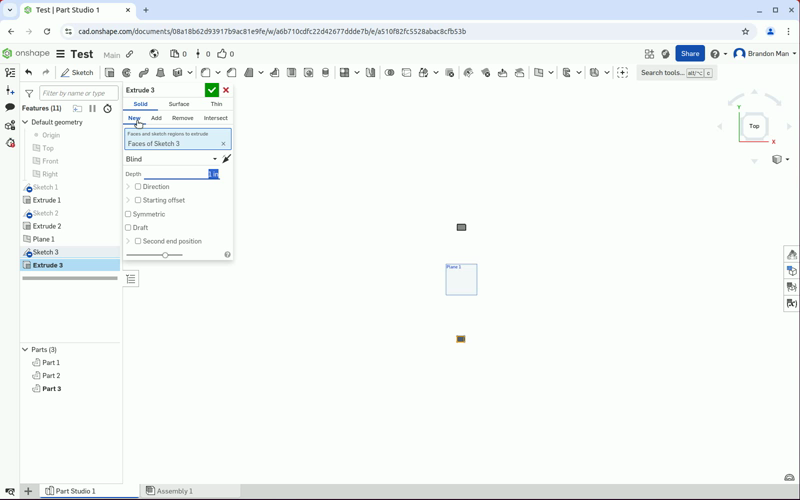
text(0.481)
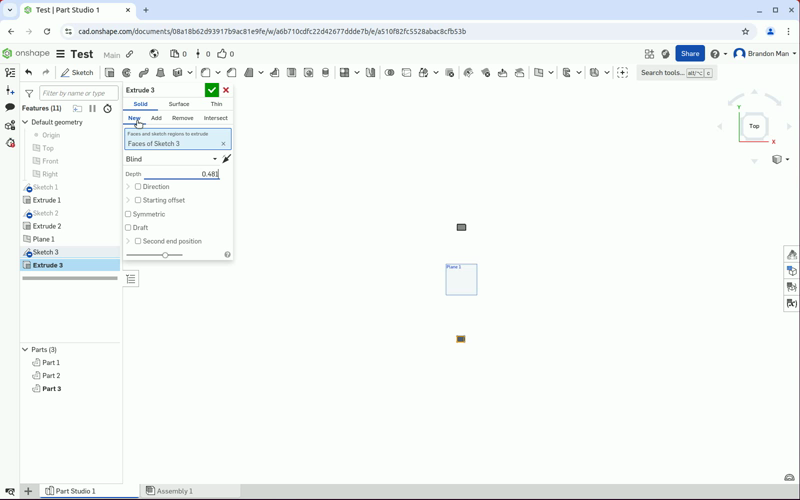
key(enter)
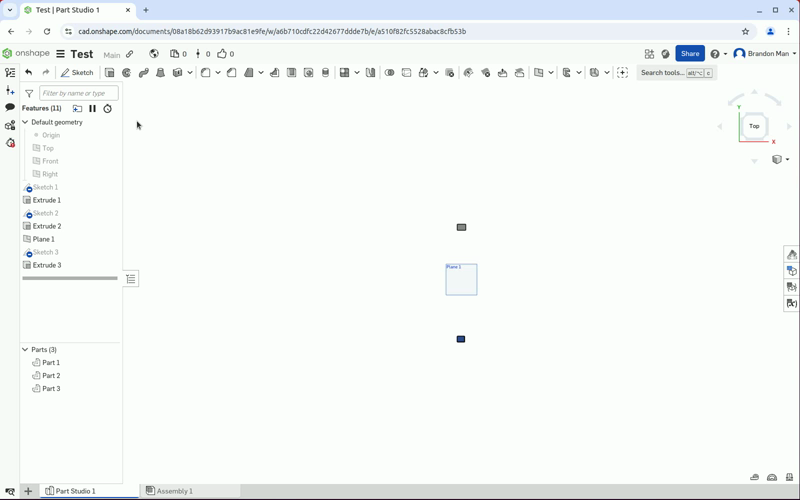
key(shift+h)
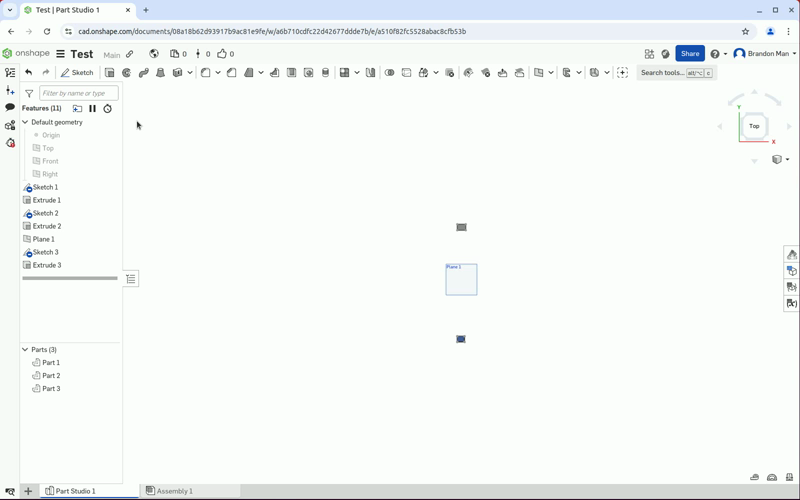
key(shift+h)
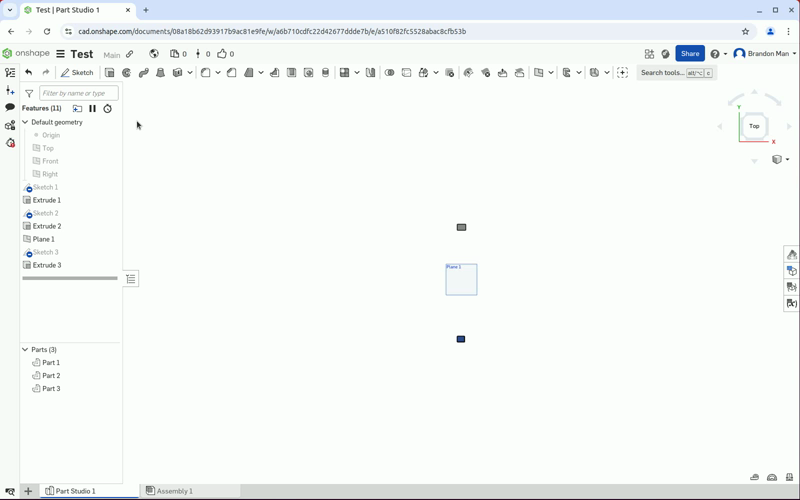
mouse_move(73, 189)
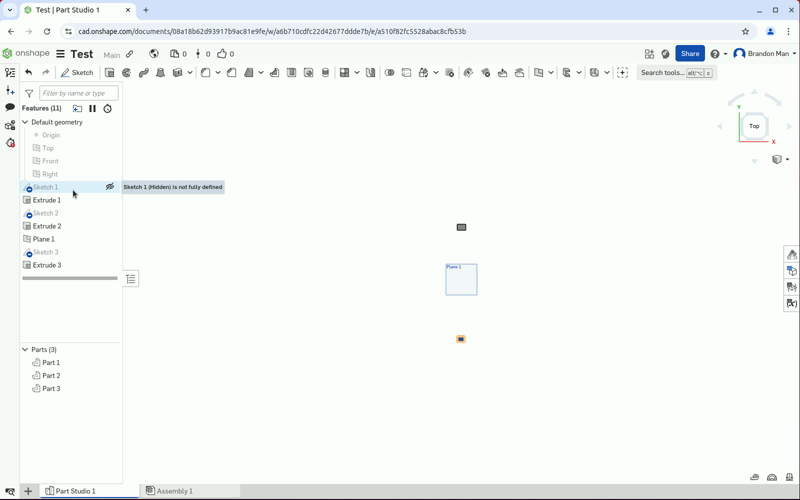
click(73, 189)
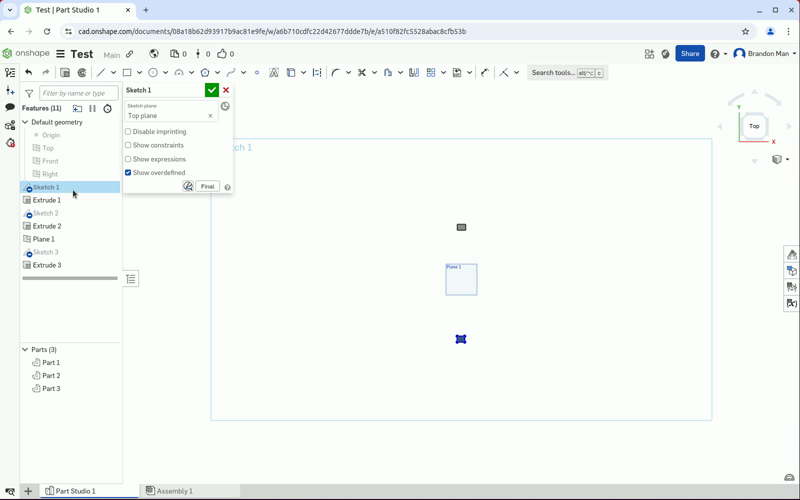
mouse_move(229, 92)
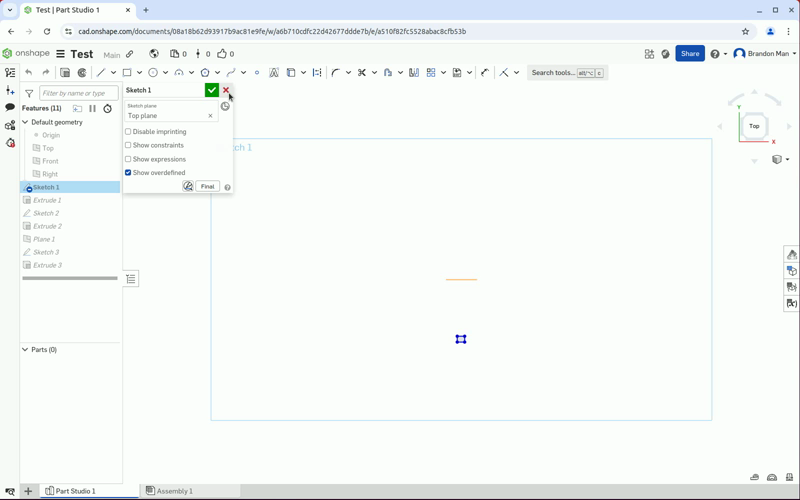
click(229, 92)
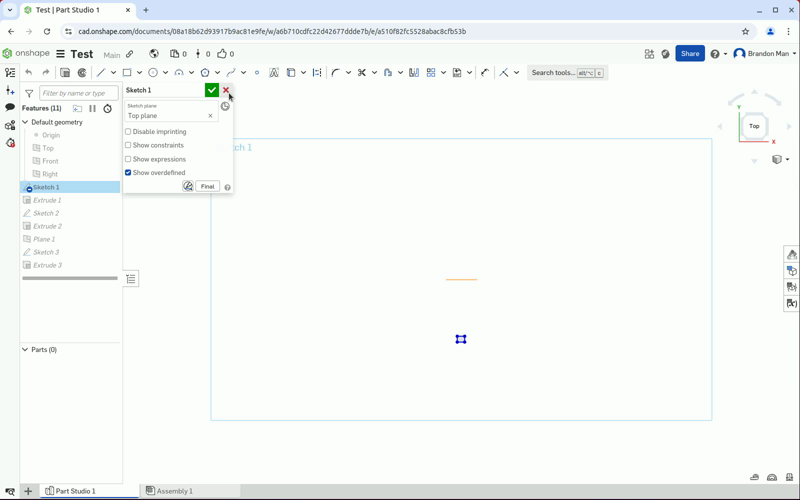
key(shift+s)
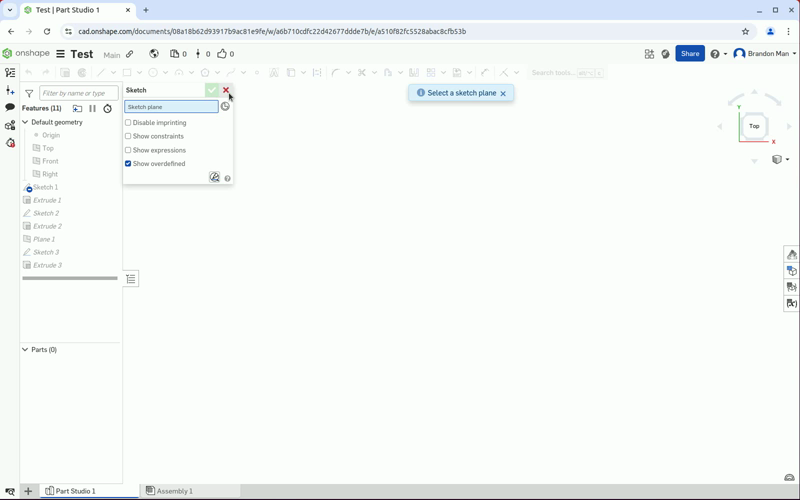
mouse_move(73, 241)
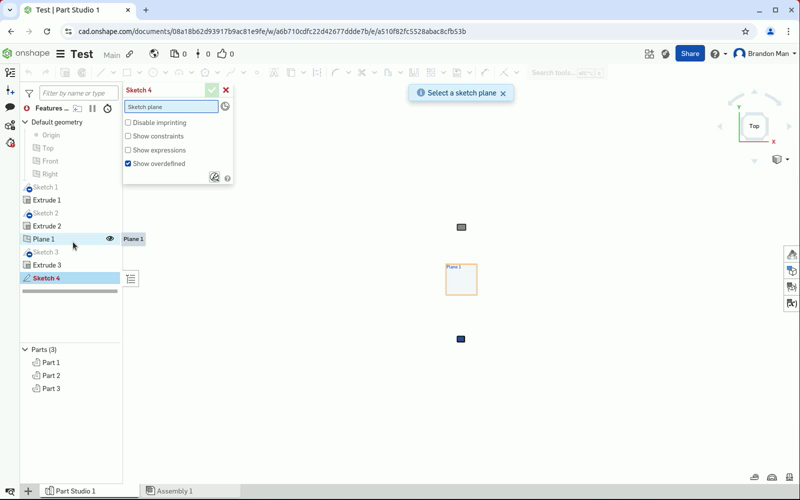
click(73, 241)
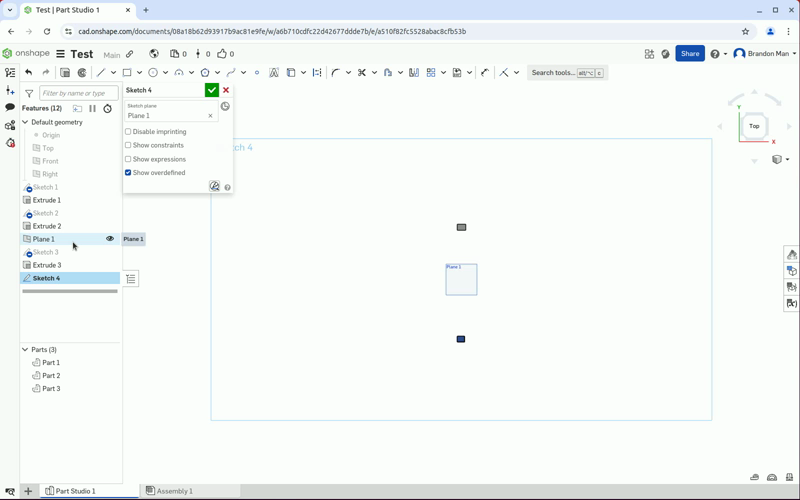
mouse_move(73, 352)
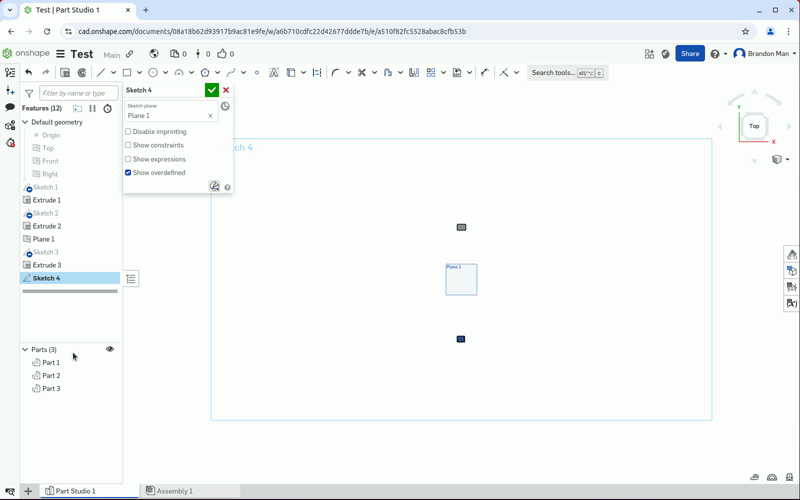
key(y)
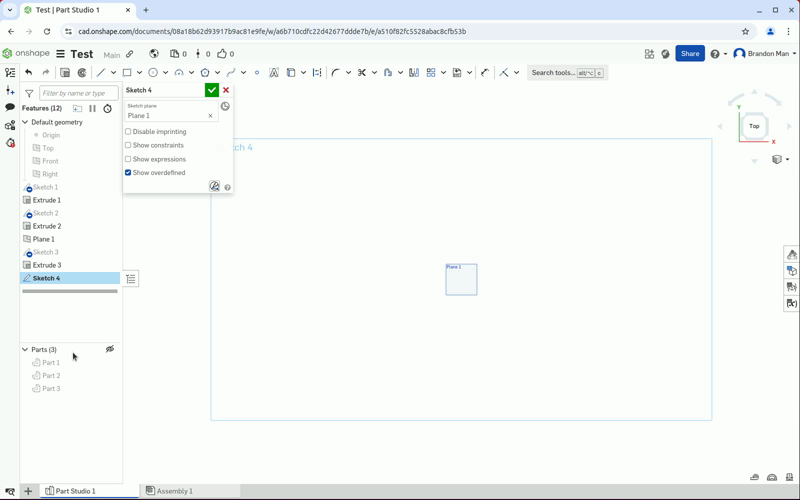
key(l)
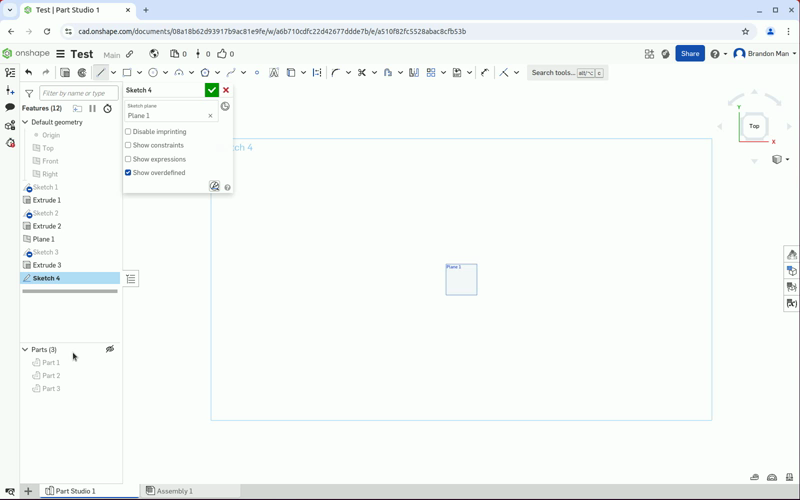
key_down(shift)
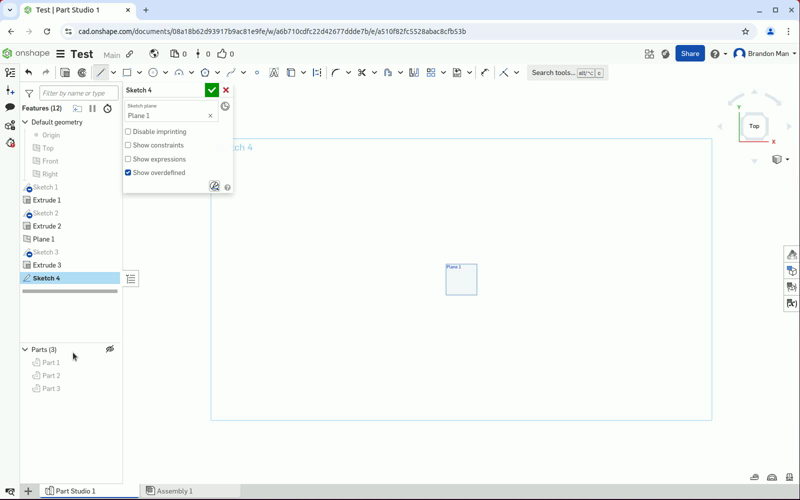
mouse_move(457, 341)
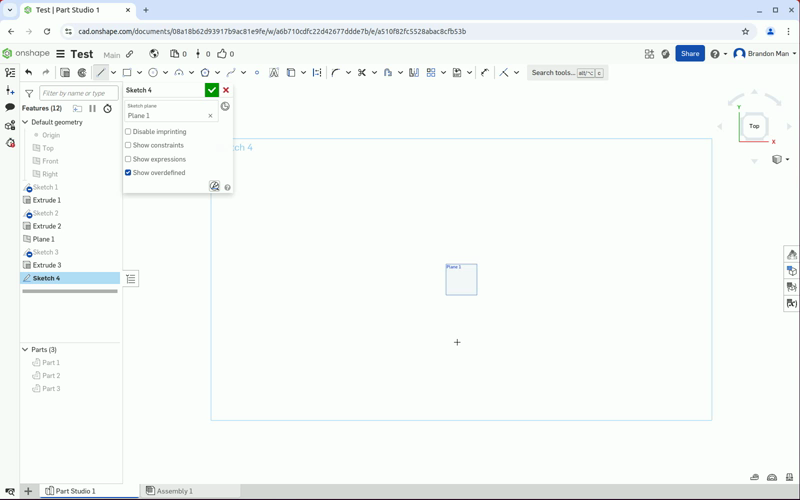
click(457, 341)
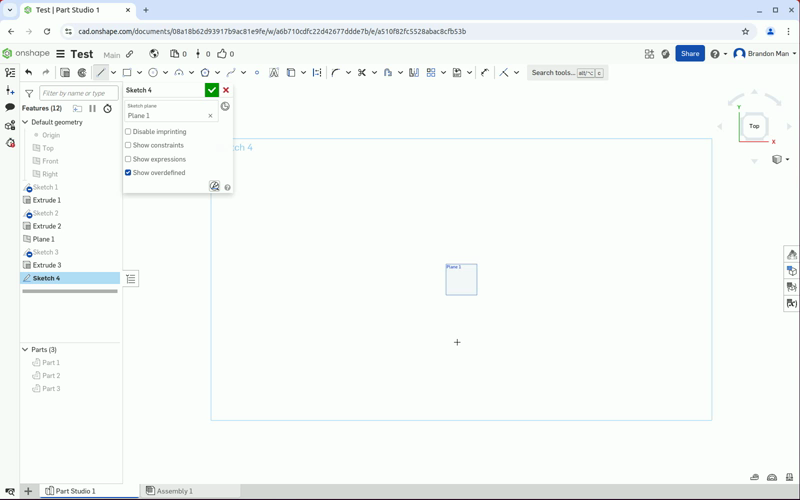
key_up(shift)
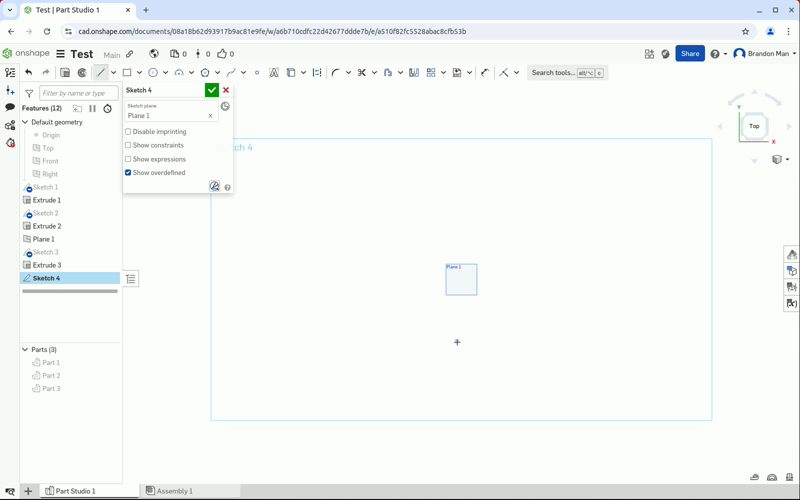
key_down(shift)
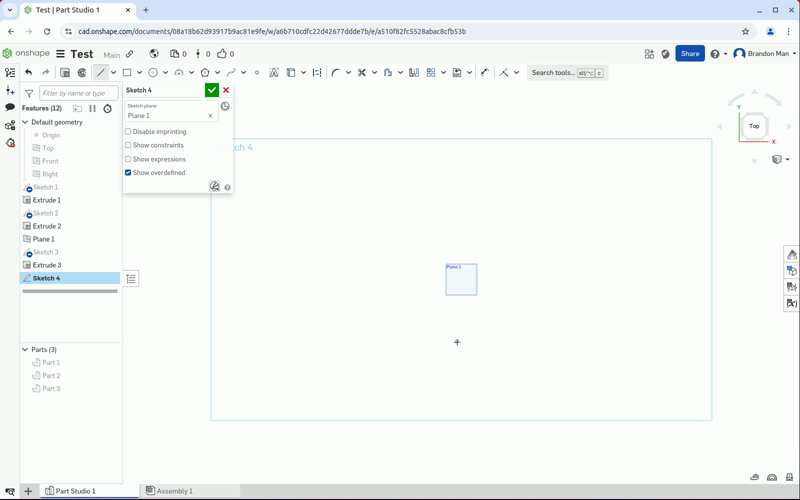
mouse_move(457, 225)
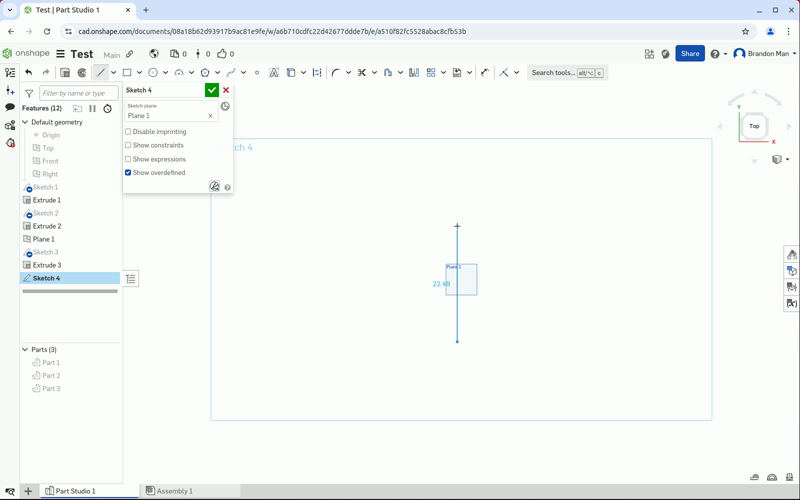
click(457, 225)
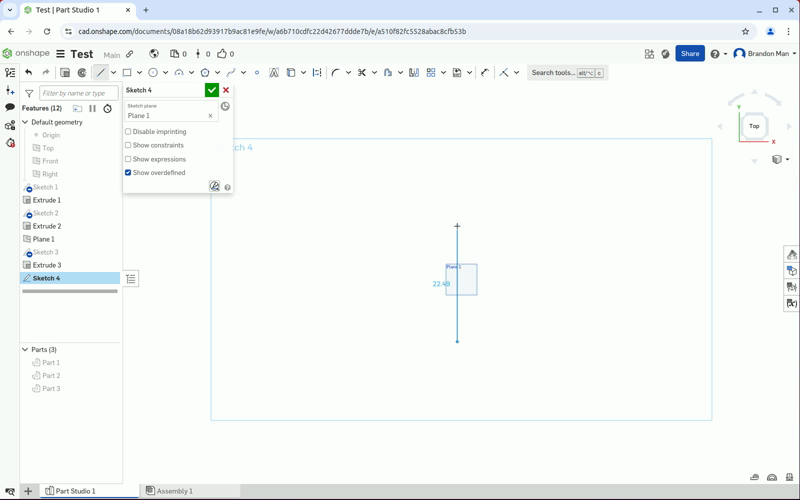
key_up(shift)
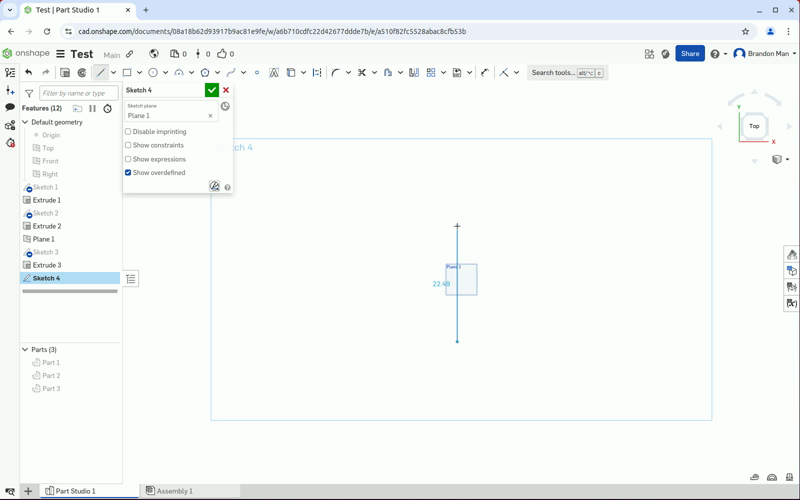
key_down(shift)
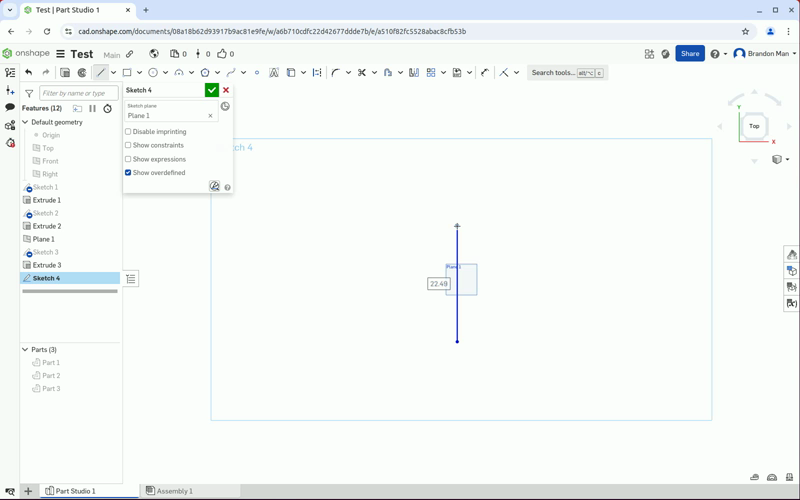
mouse_move(487, 225)
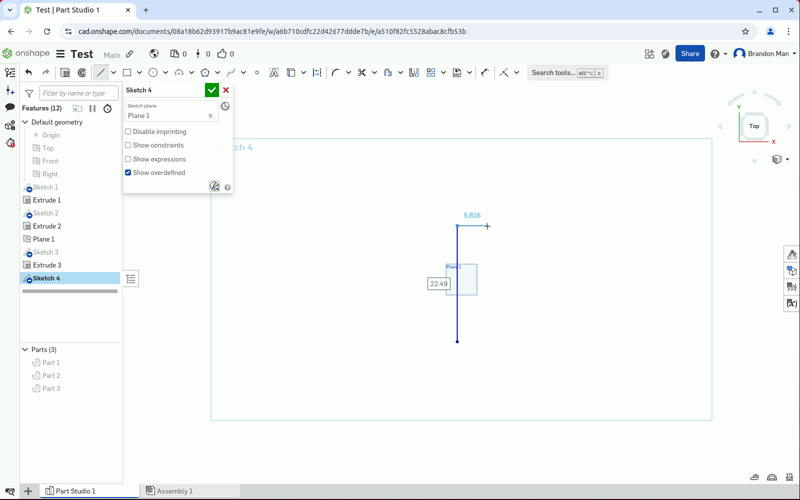
mouse_move(464, 225)
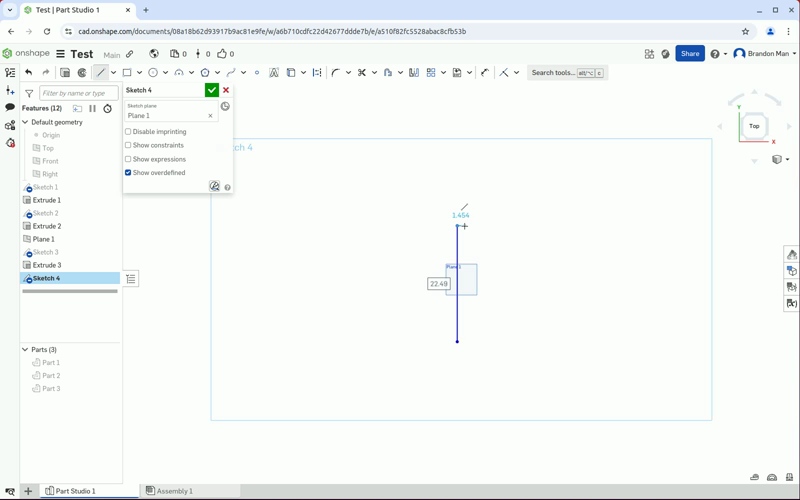
scroll(6)
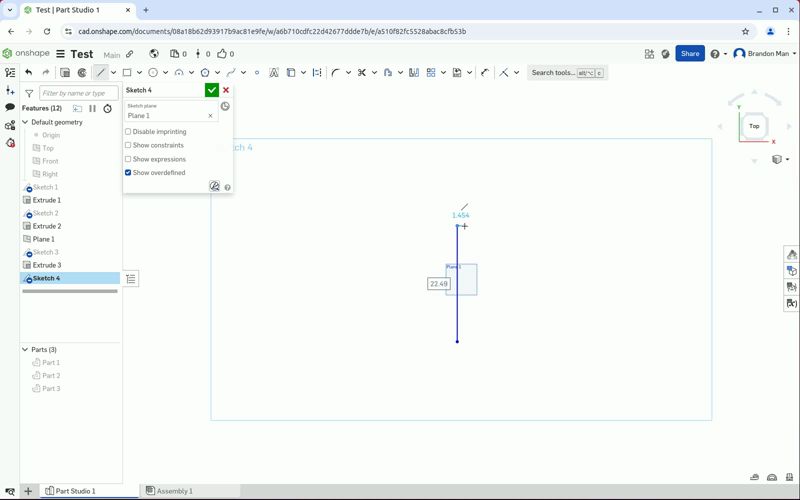
scroll(6)
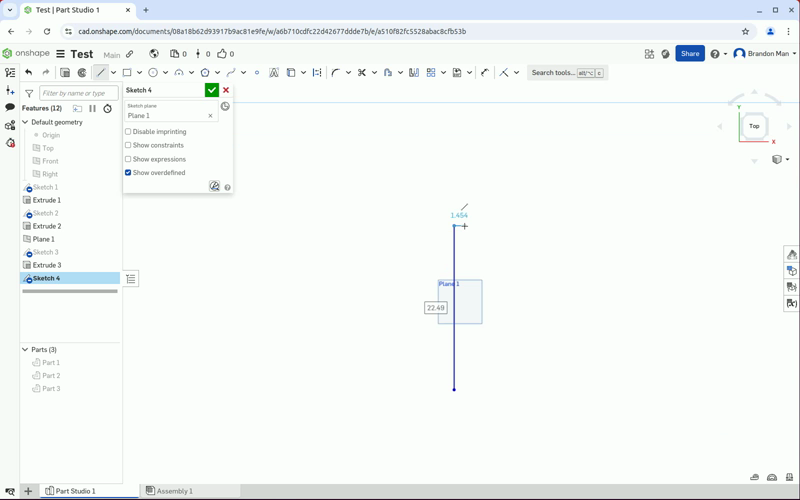
scroll(6)
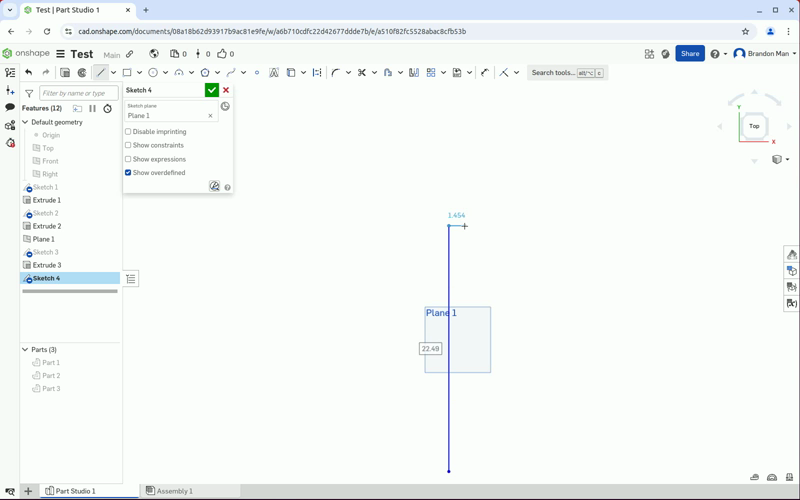
scroll(6)
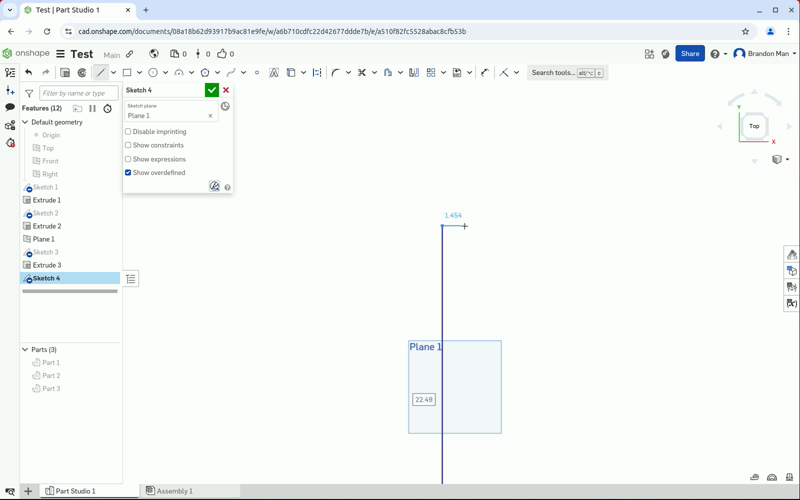
scroll(6)
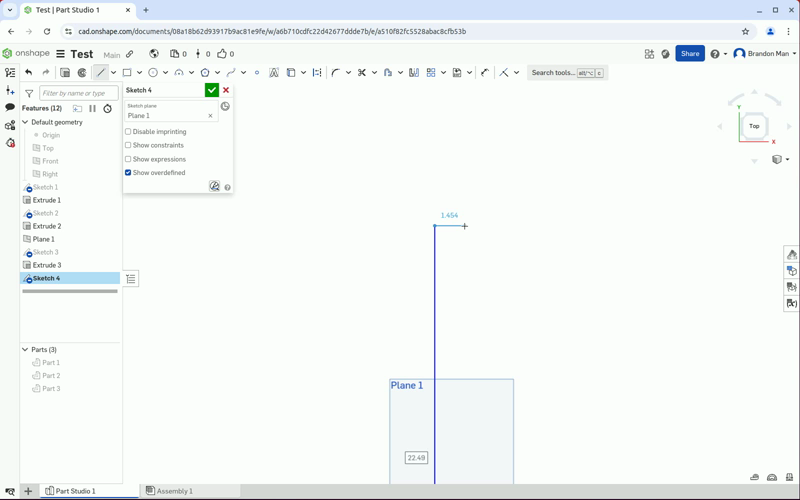
scroll(6)
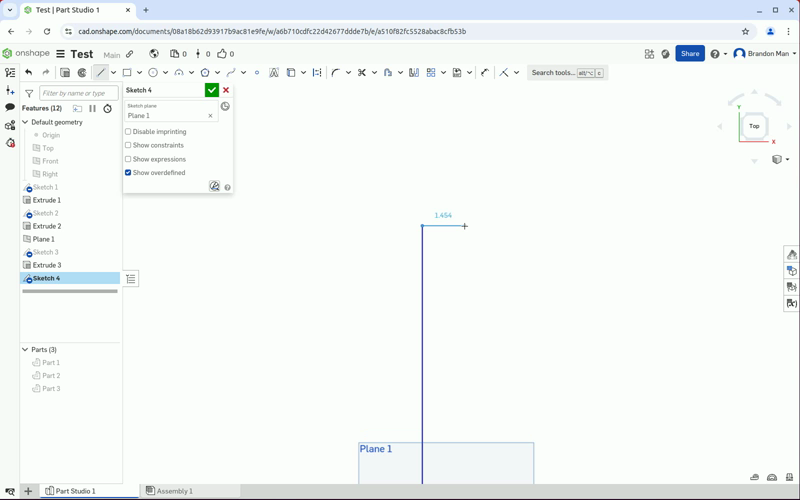
scroll(6)
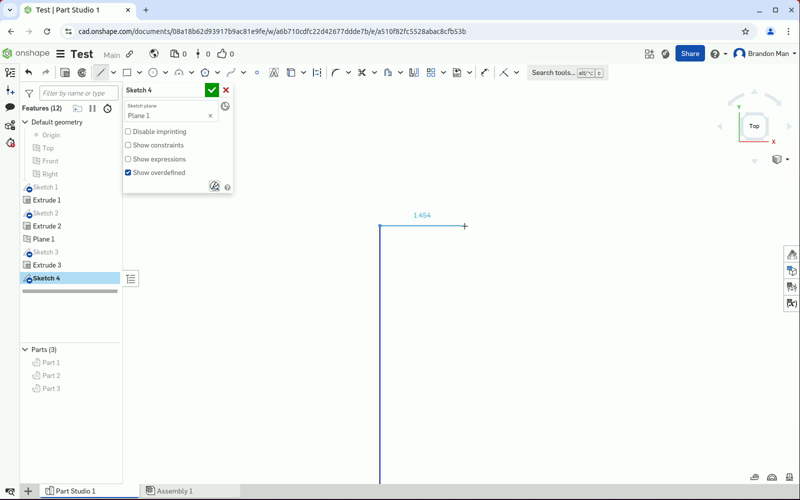
click(464, 225)
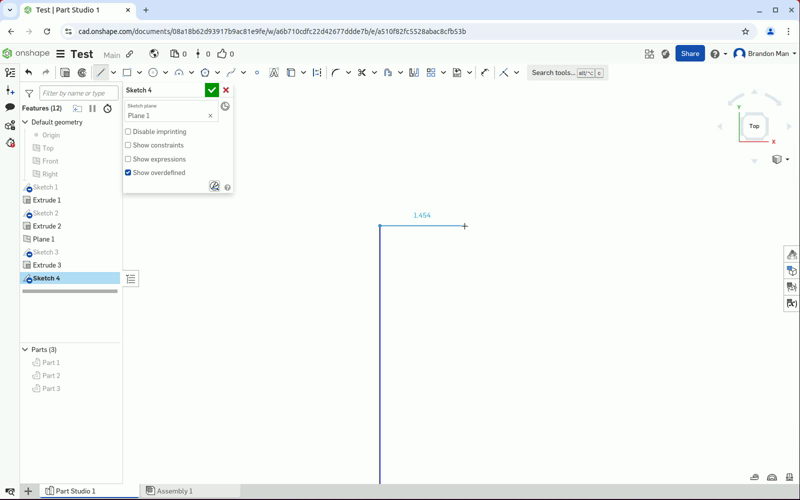
scroll(-6)
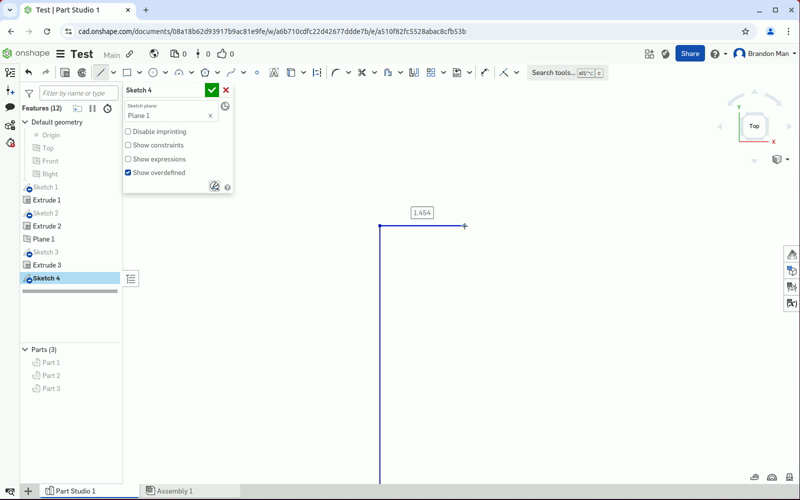
scroll(-6)
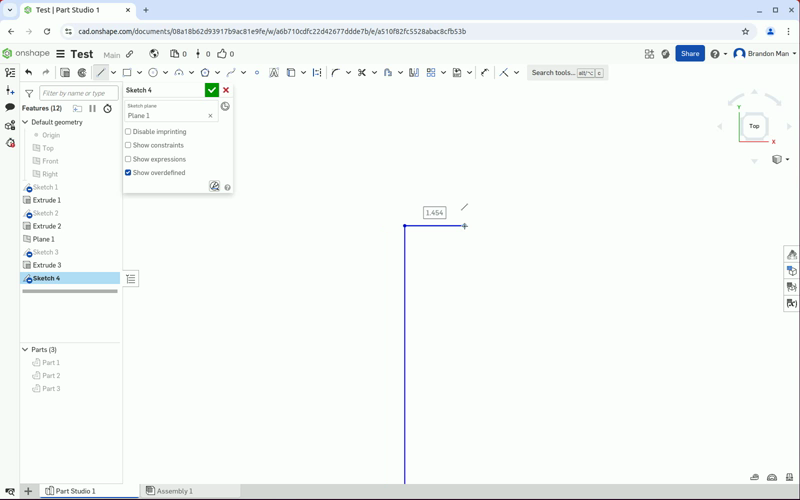
scroll(-6)
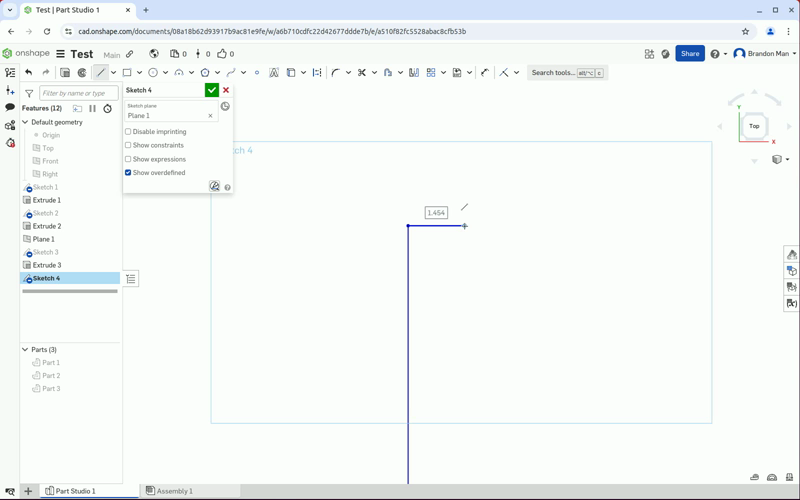
scroll(-6)
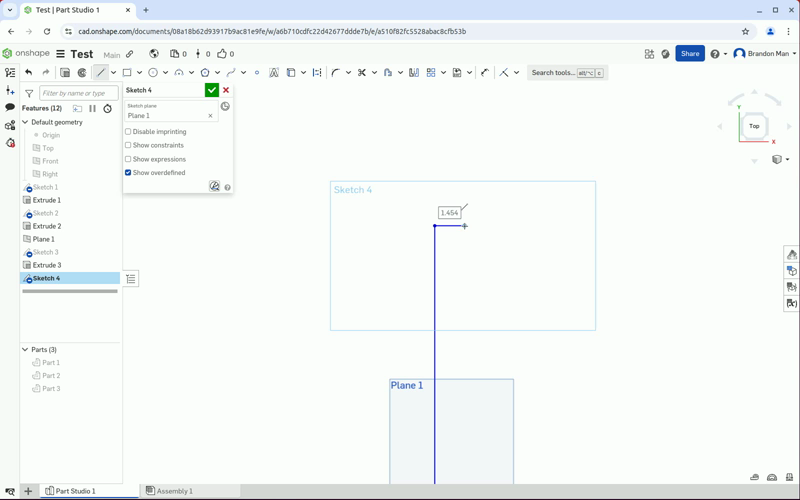
scroll(-6)
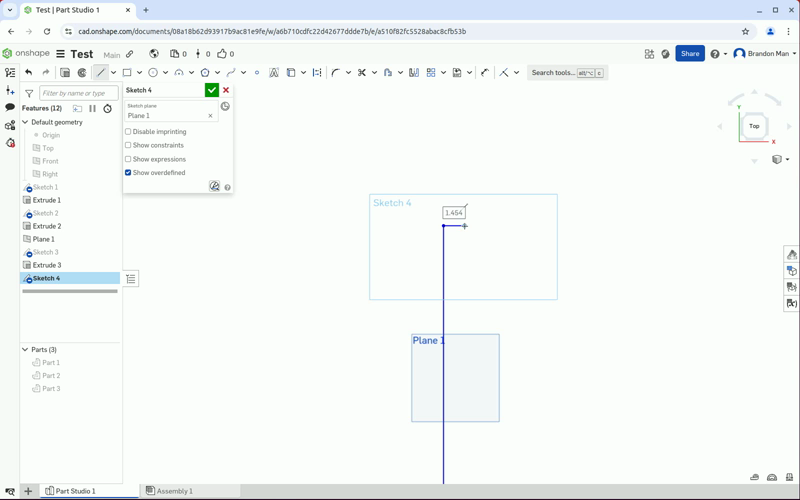
scroll(-6)
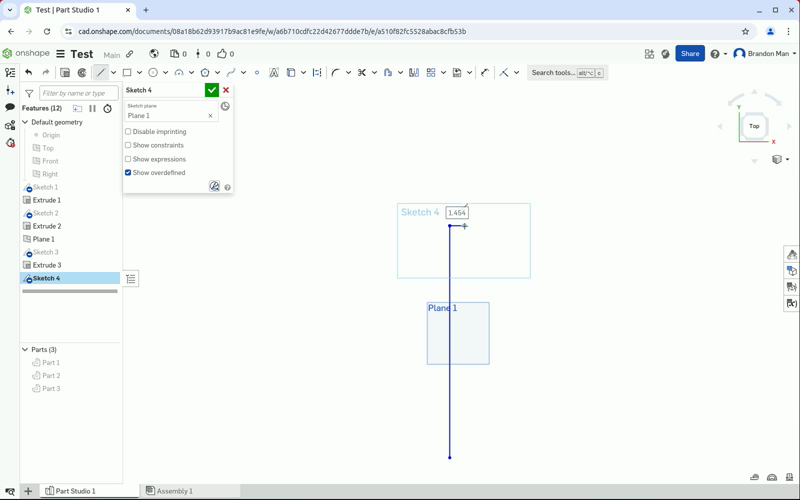
scroll(-6)
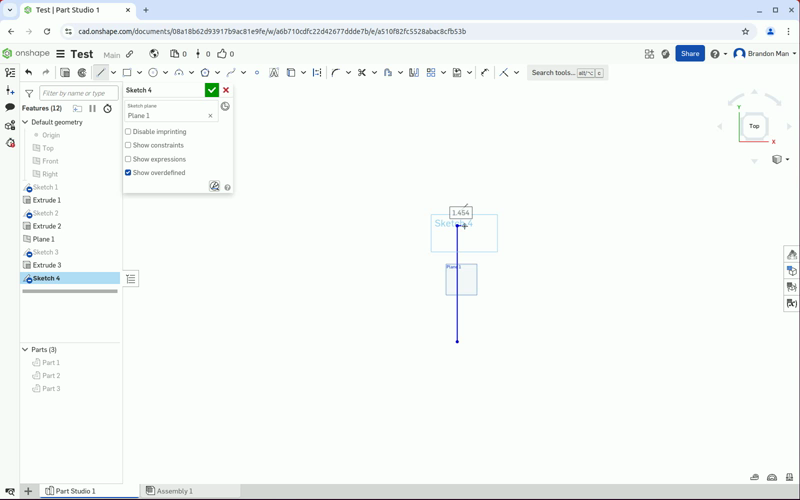
key_up(shift)
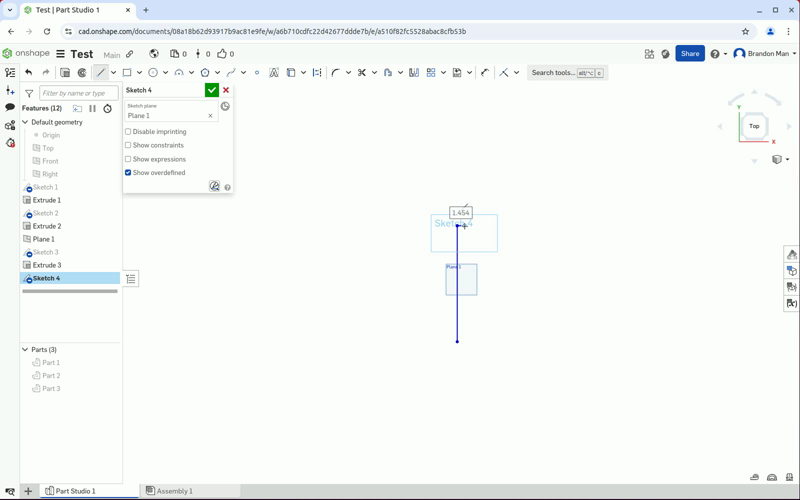
key_down(shift)
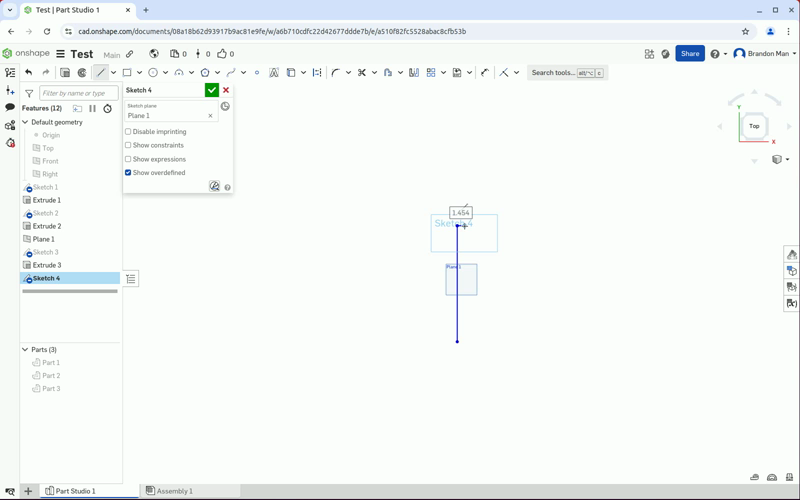
mouse_move(464, 336)
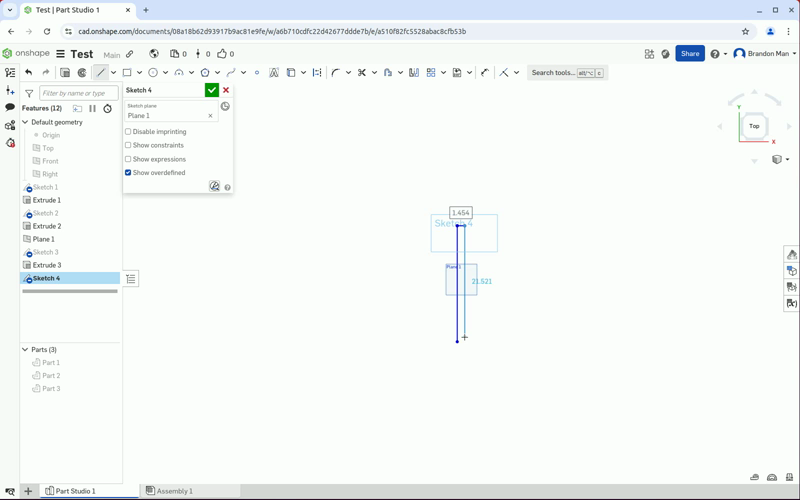
click(464, 336)
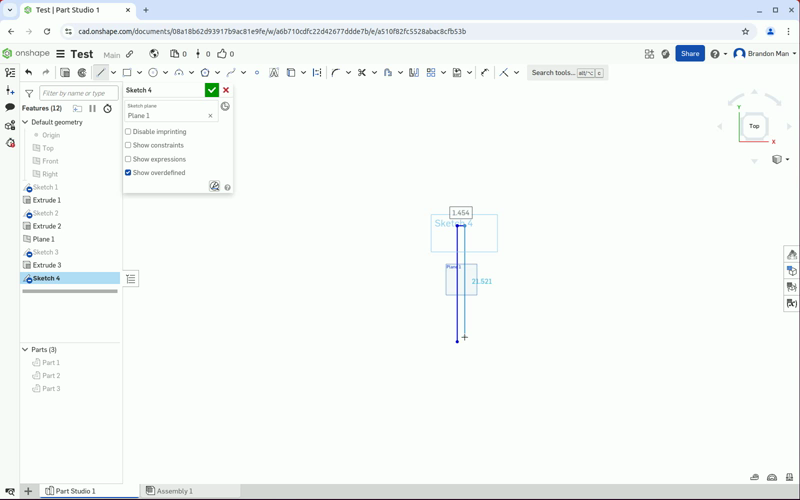
key_up(shift)
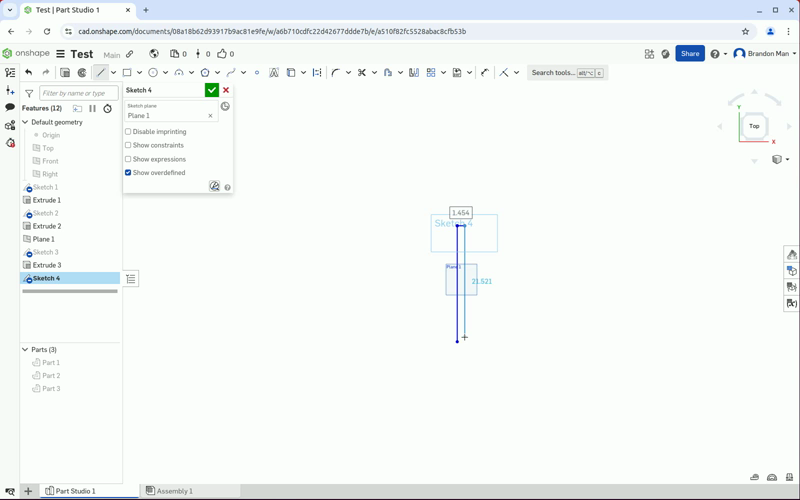
key_down(shift)
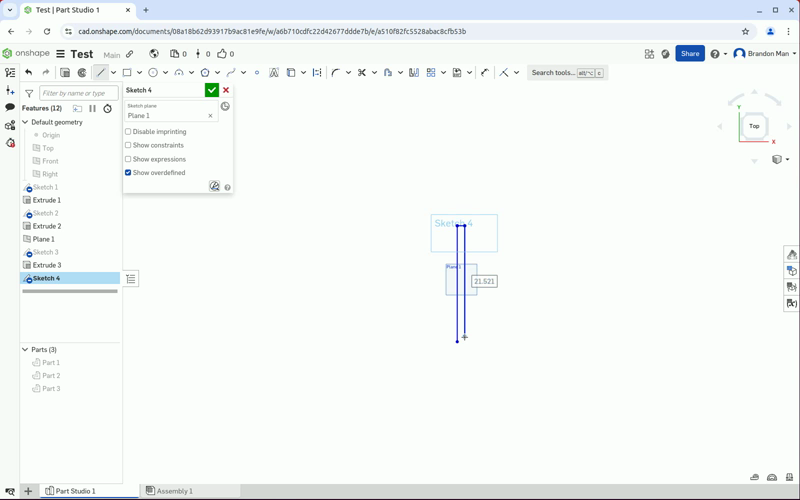
mouse_move(494, 336)
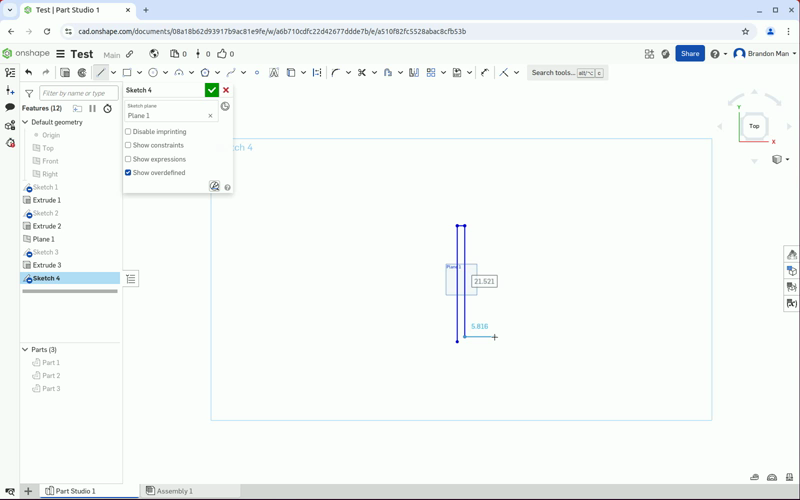
mouse_move(457, 336)
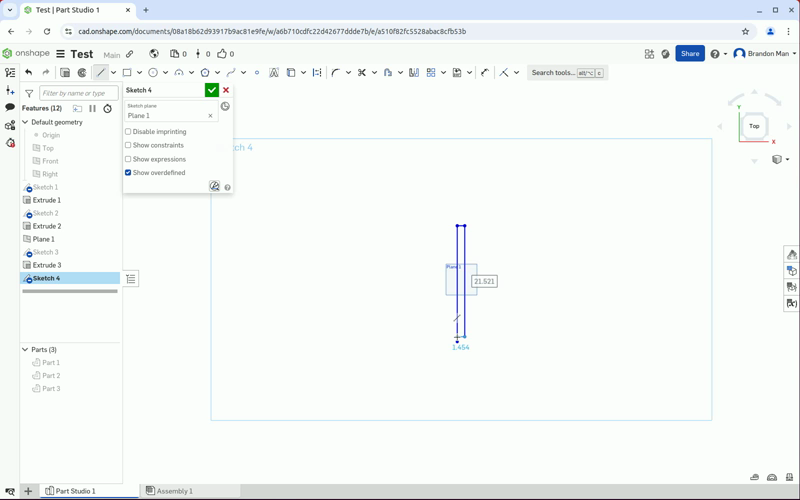
scroll(6)
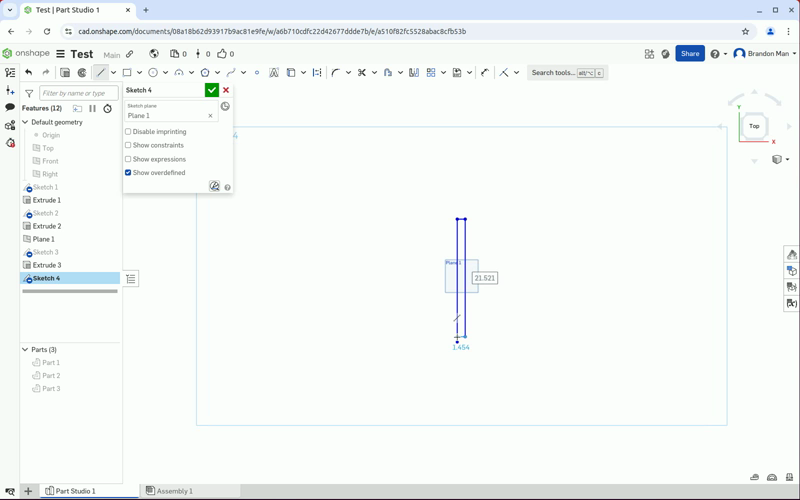
scroll(6)
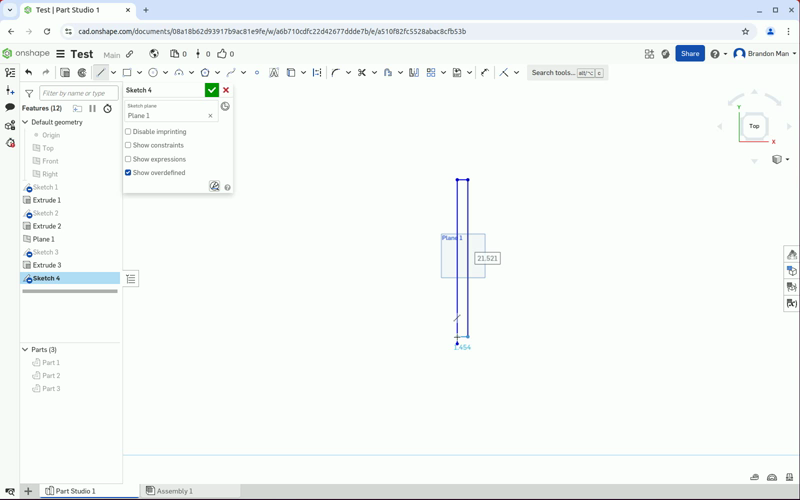
scroll(6)
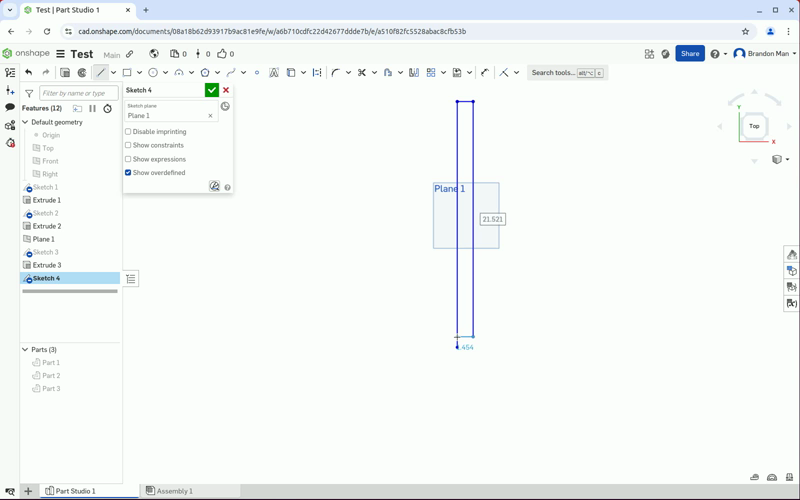
scroll(6)
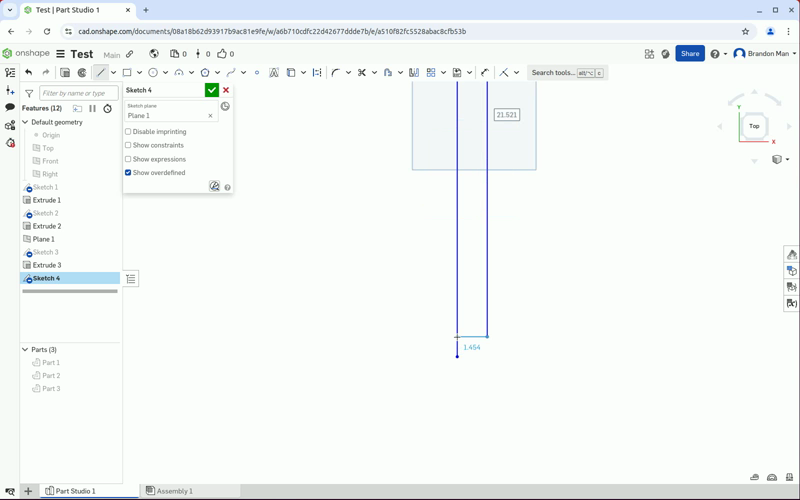
scroll(6)
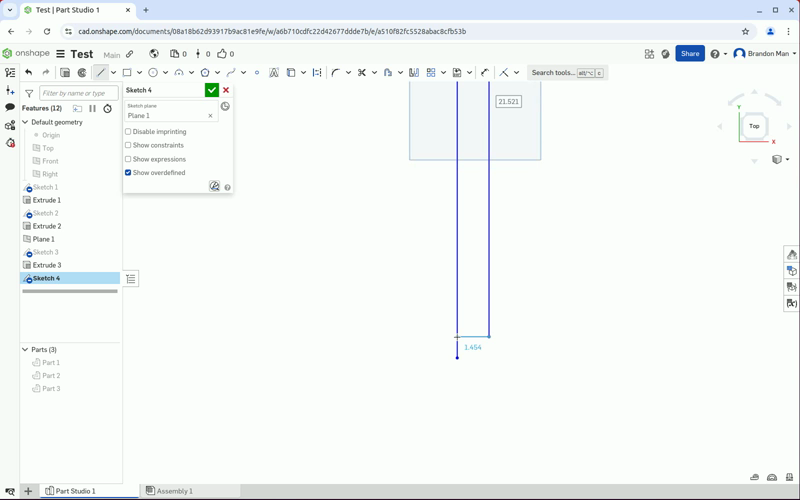
scroll(6)
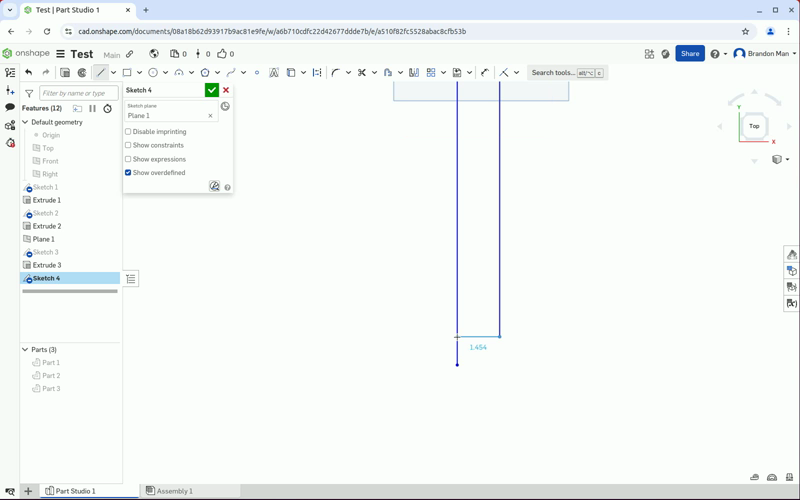
scroll(6)
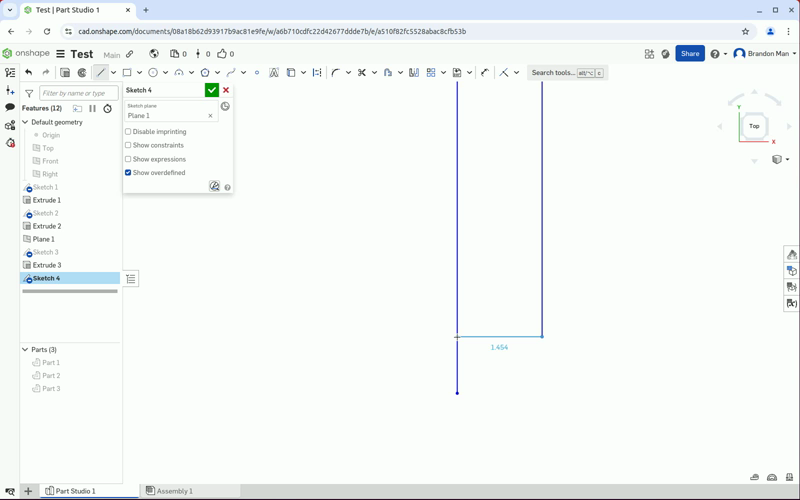
click(457, 336)
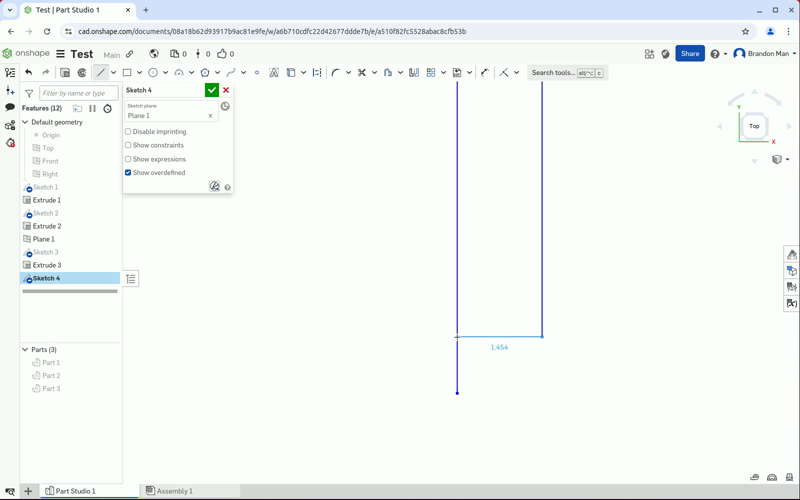
scroll(-6)
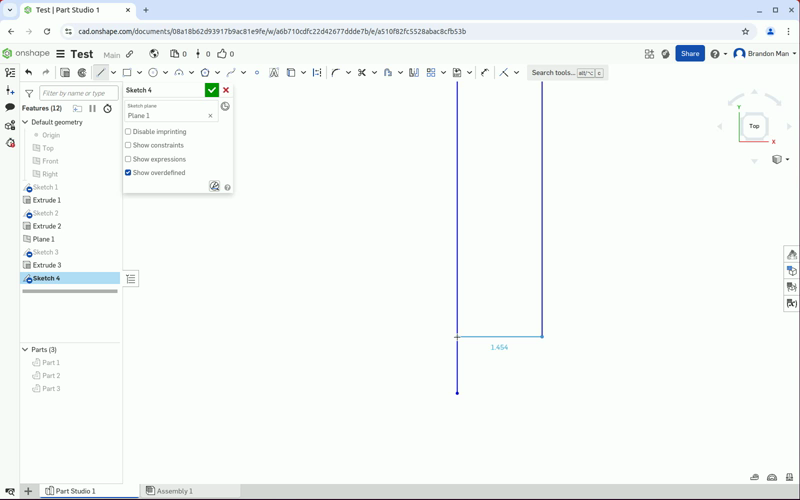
scroll(-6)
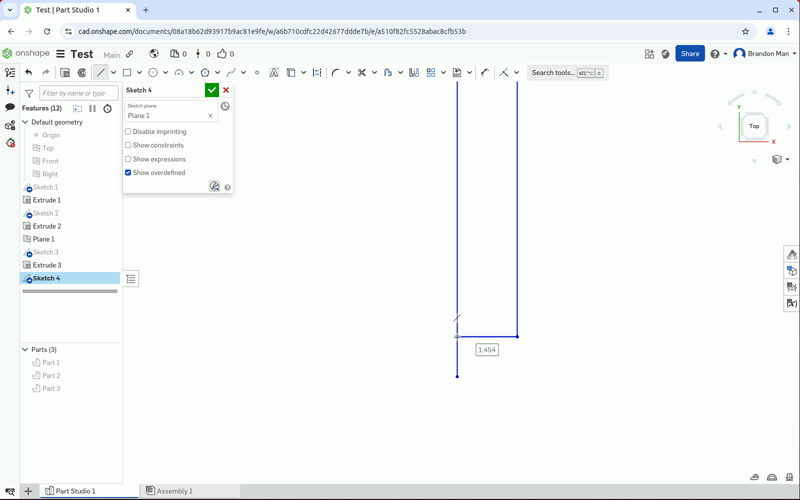
scroll(-6)
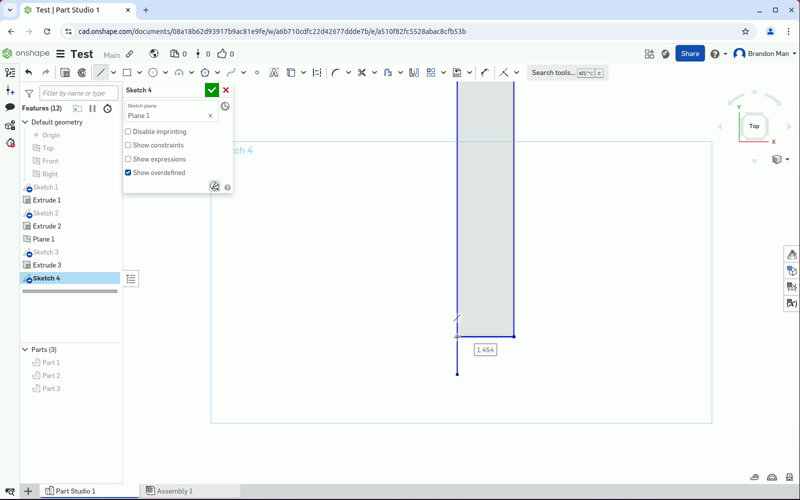
scroll(-6)
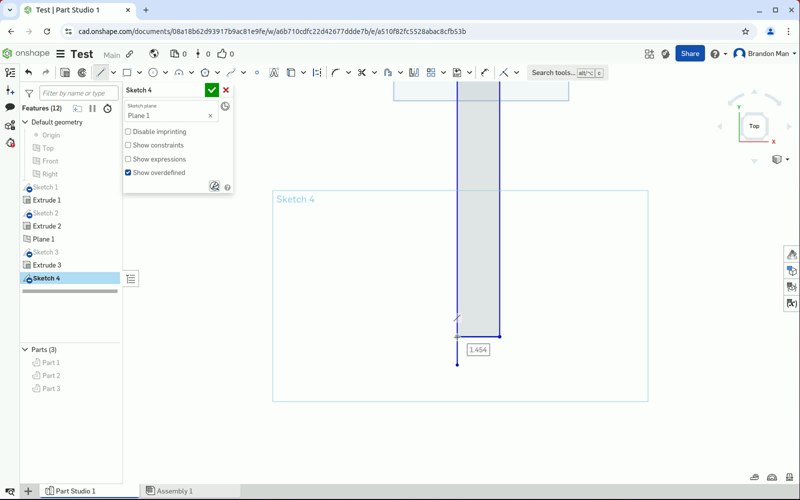
scroll(-6)
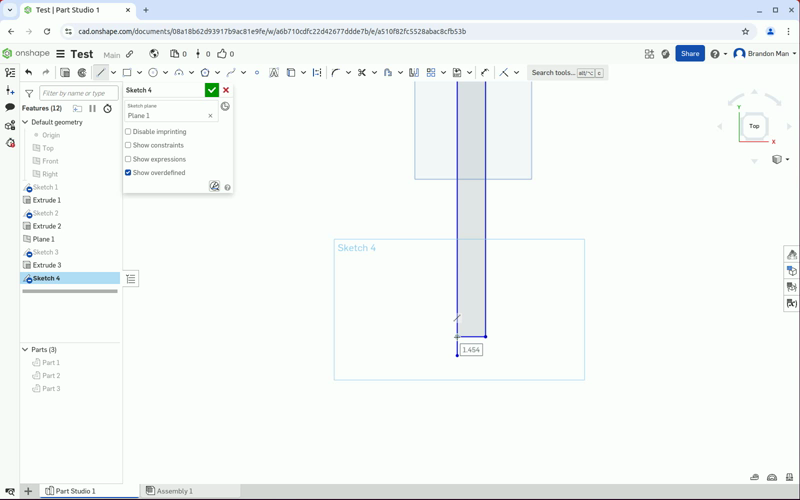
scroll(-6)
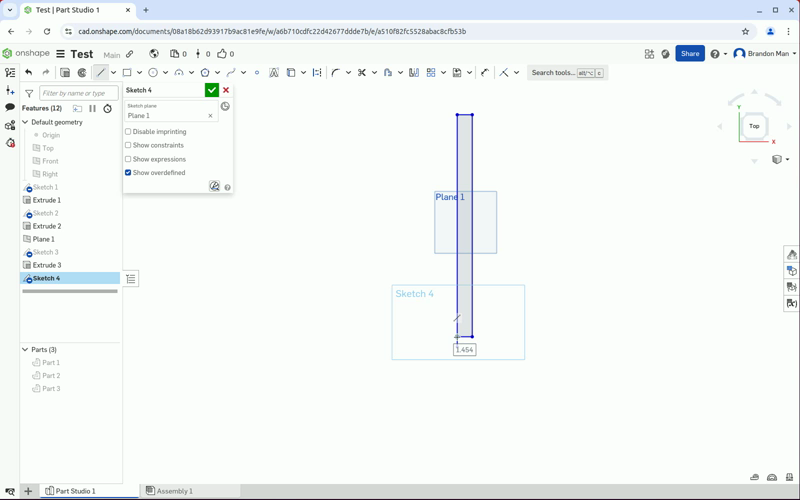
scroll(-6)
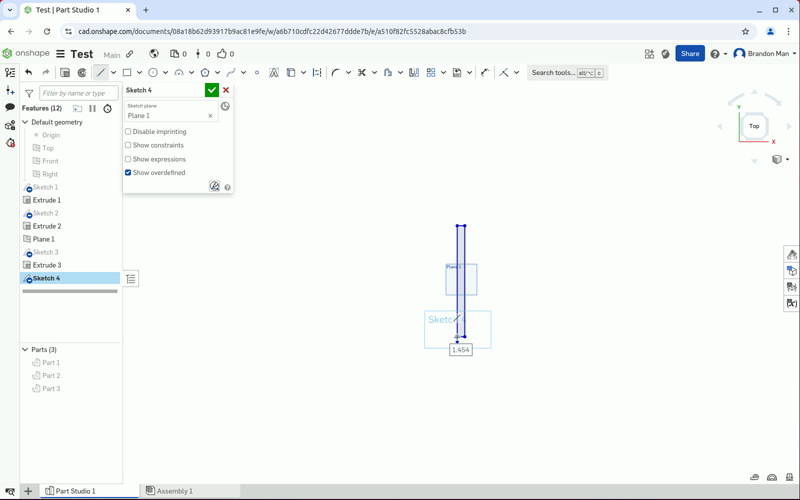
key_up(shift)
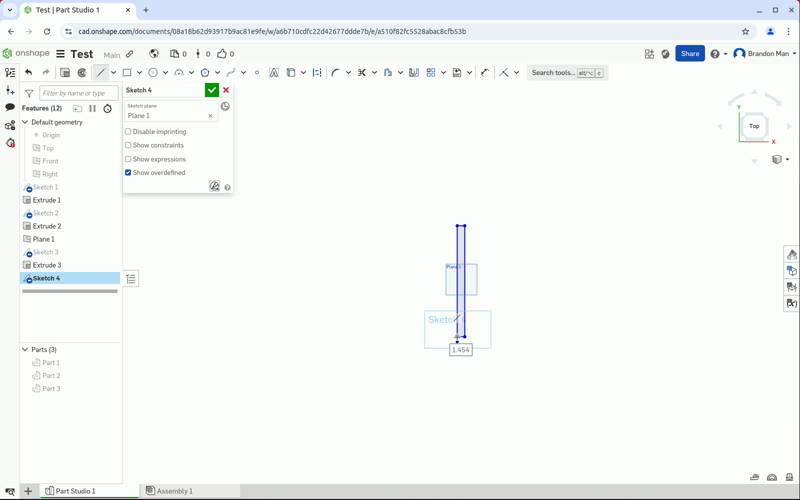
key_down(shift)
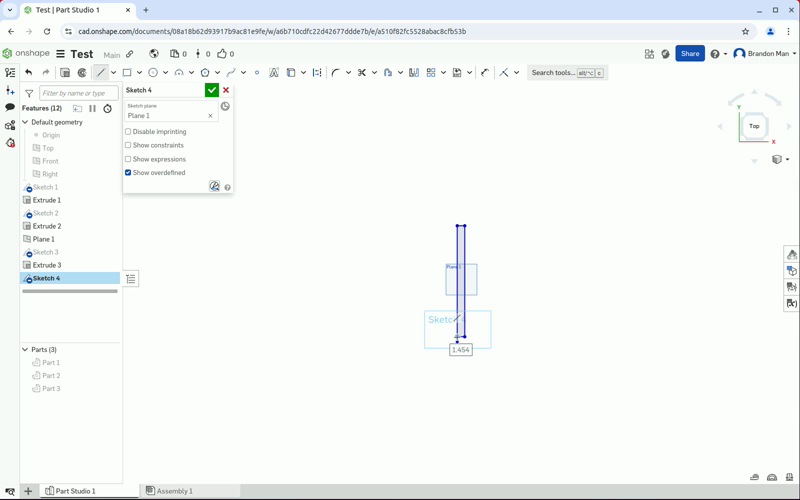
mouse_move(487, 336)
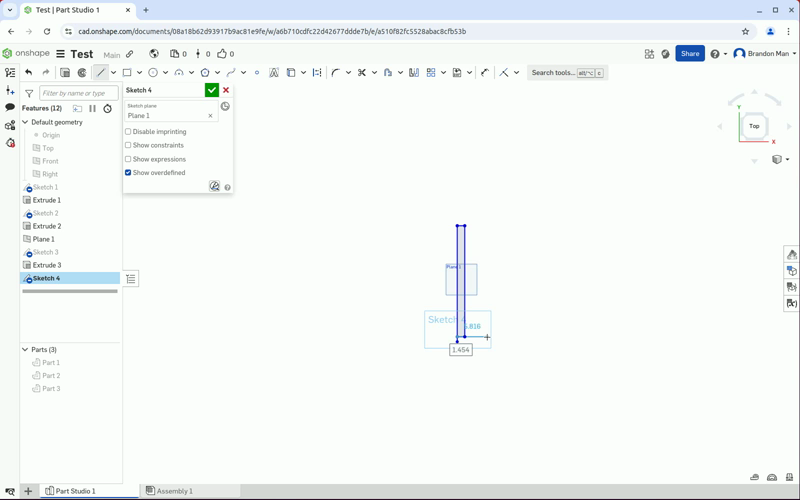
mouse_move(457, 341)
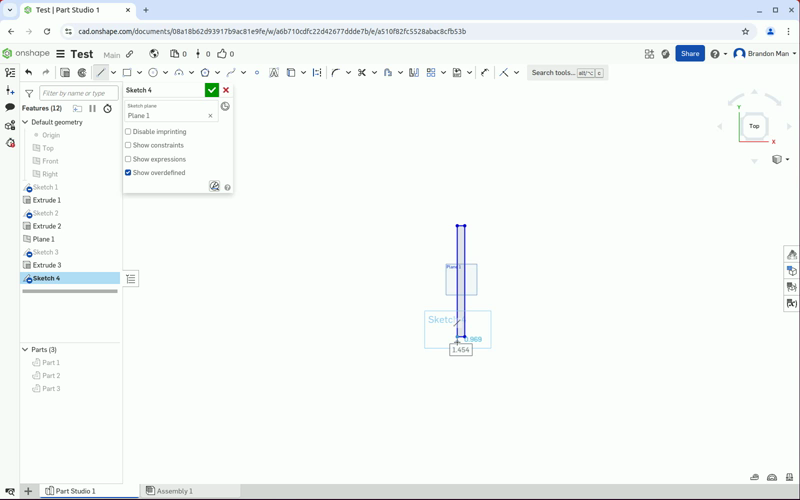
scroll(6)
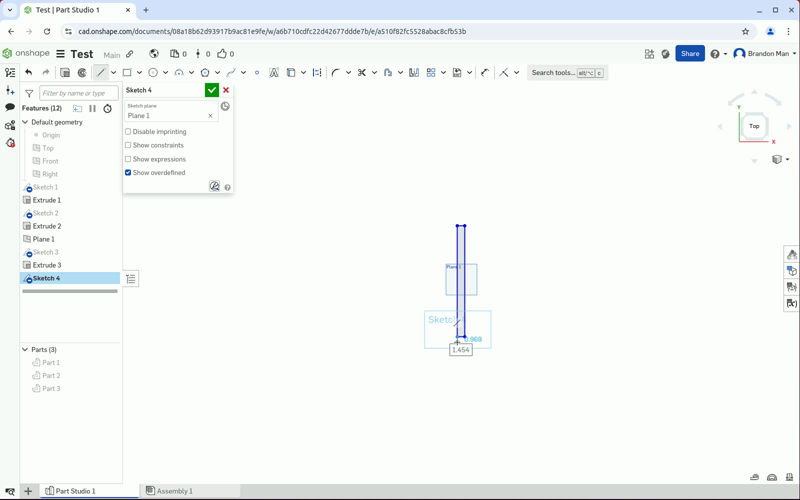
scroll(6)
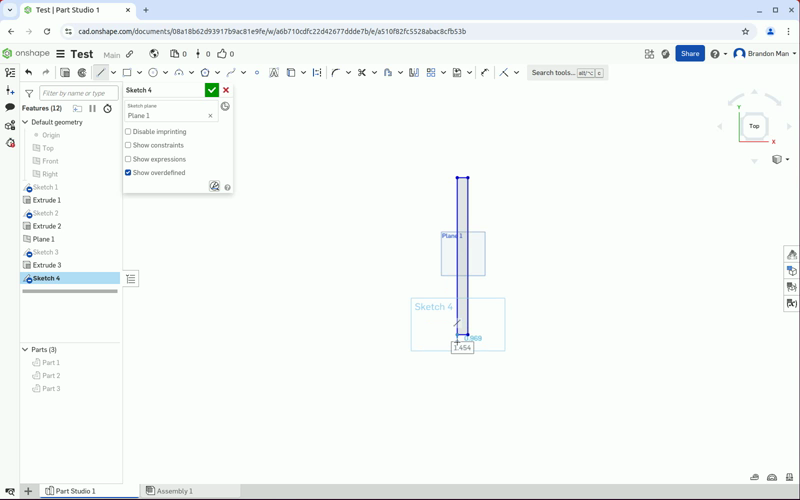
scroll(6)
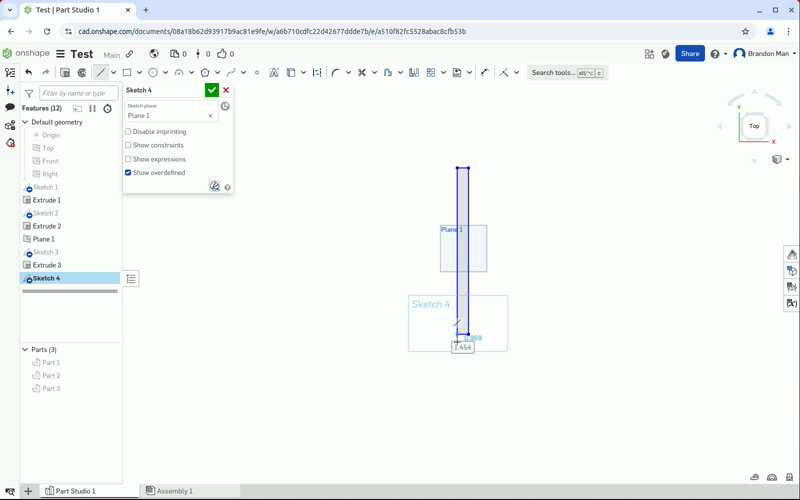
scroll(6)
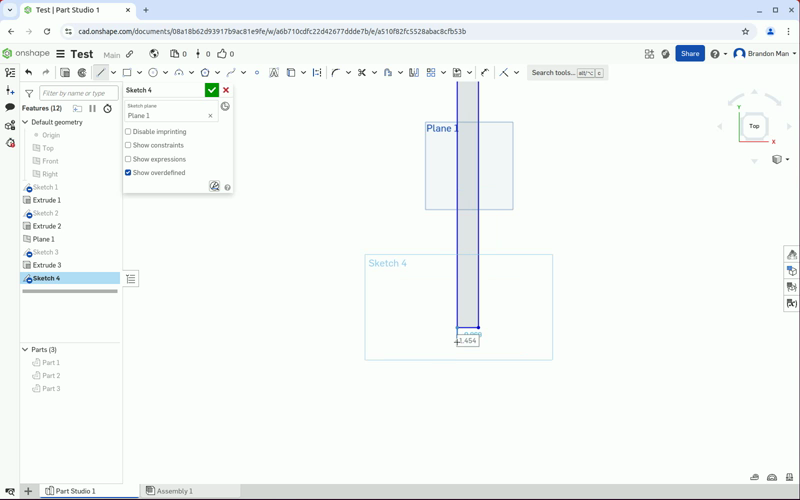
scroll(6)
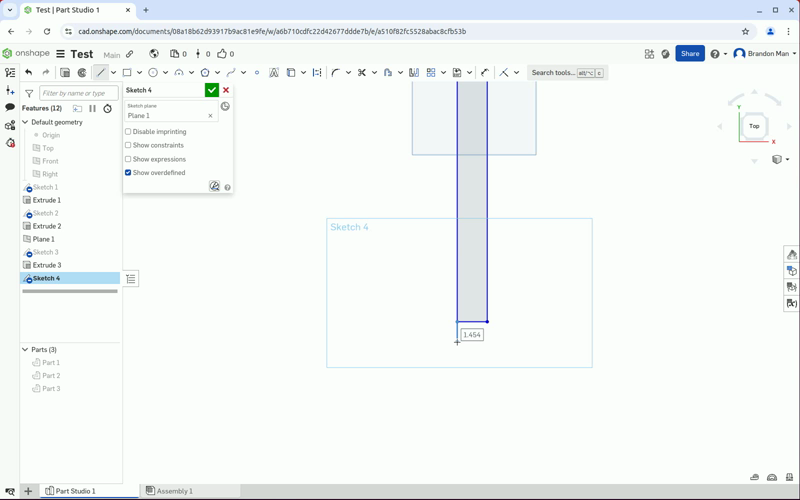
scroll(6)
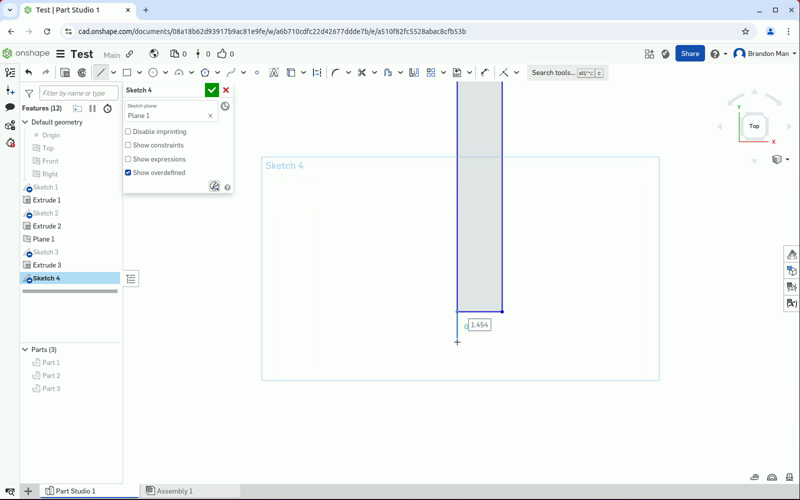
scroll(6)
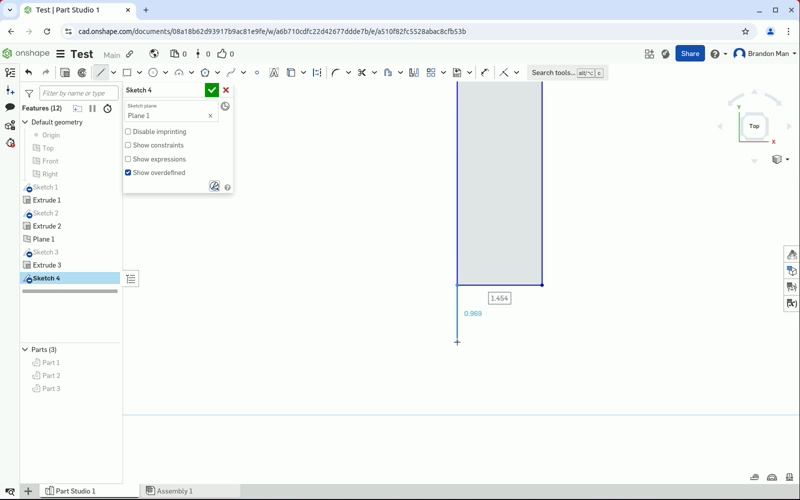
click(457, 341)
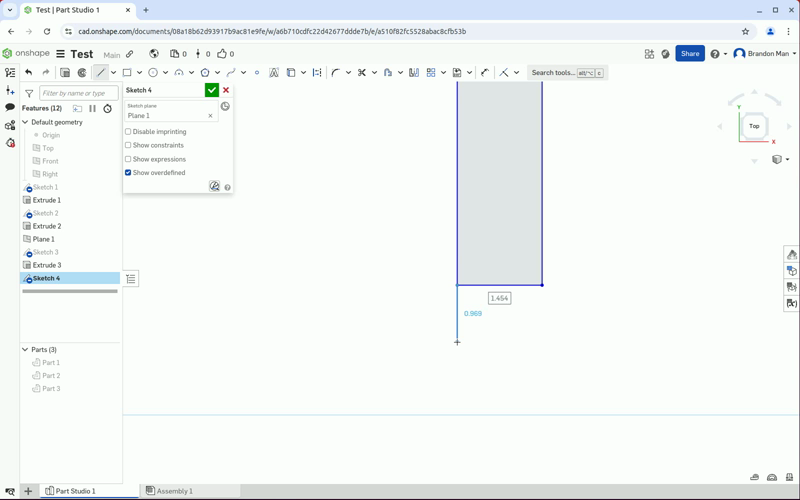
scroll(-6)
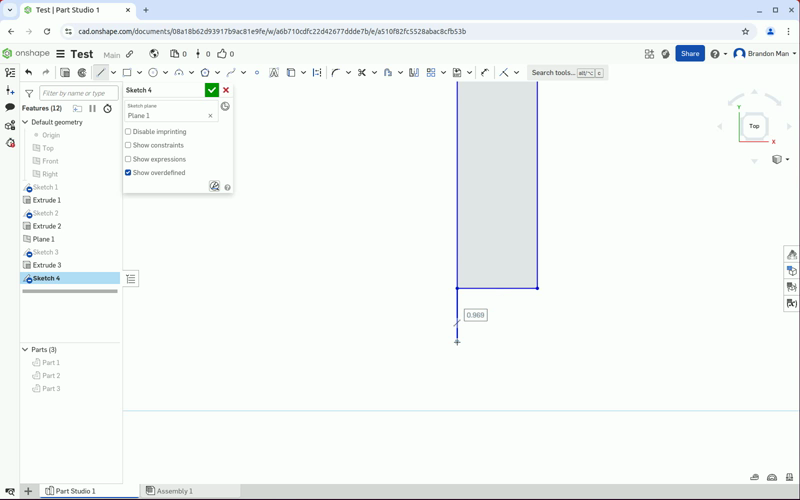
scroll(-6)
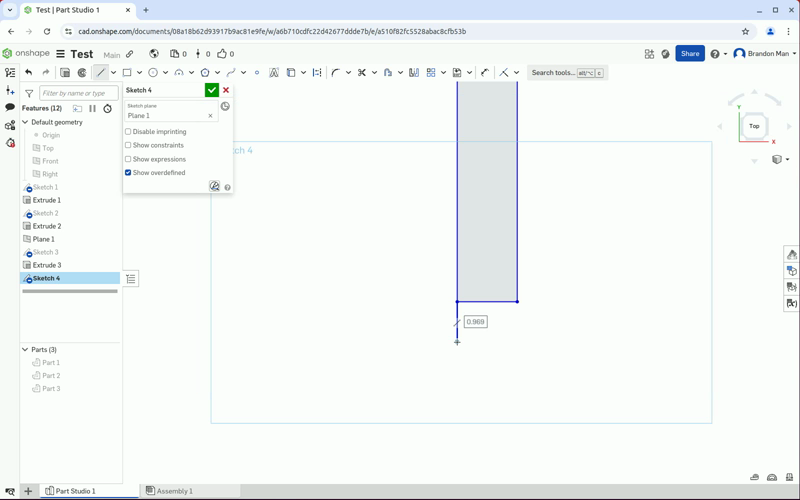
scroll(-6)
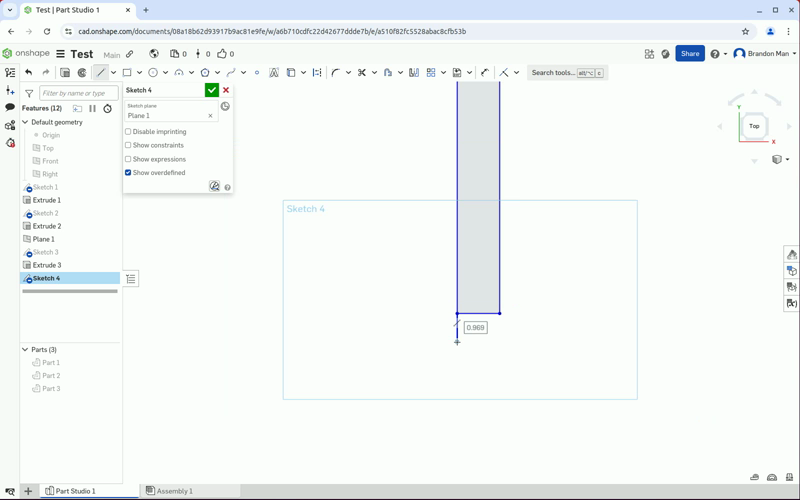
scroll(-6)
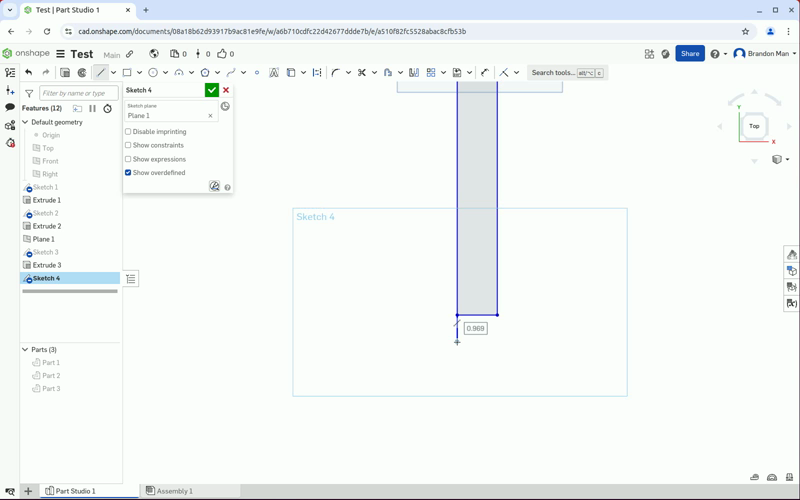
scroll(-6)
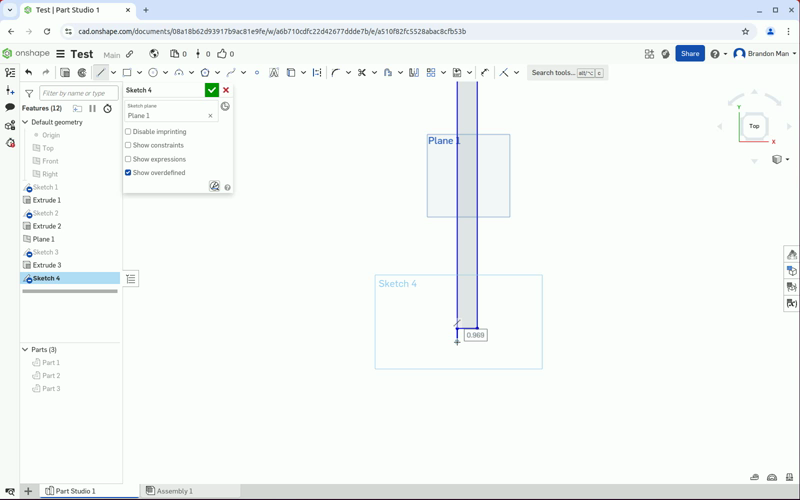
scroll(-6)
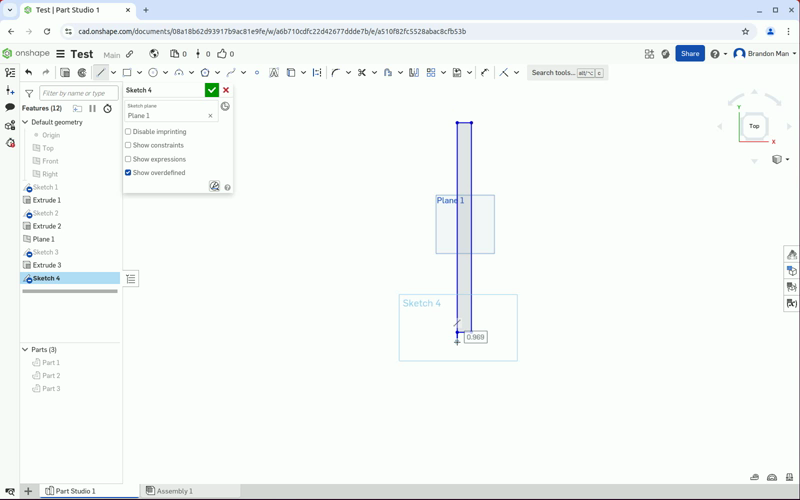
scroll(-6)
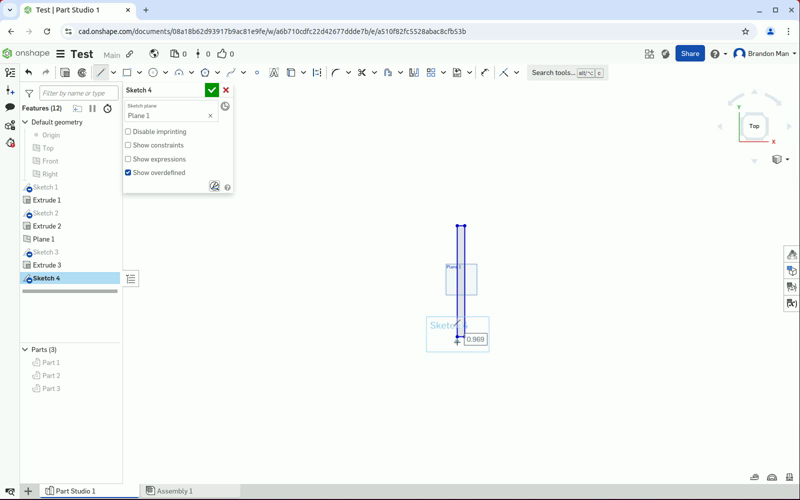
key_up(shift)
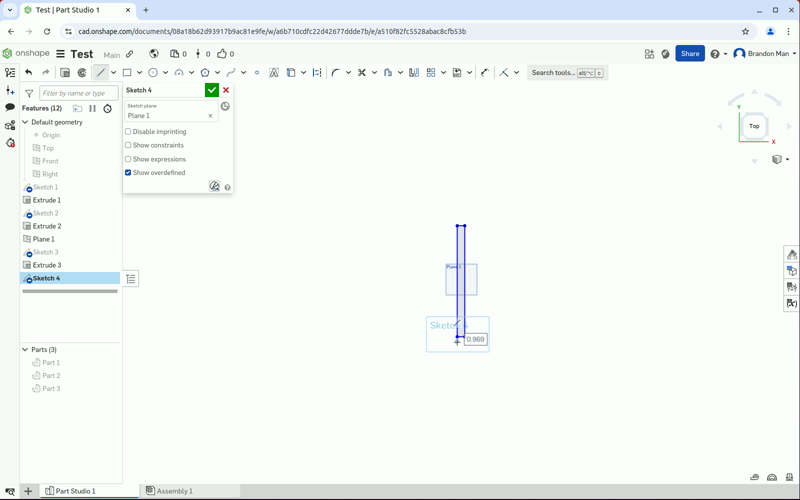
key(esc)
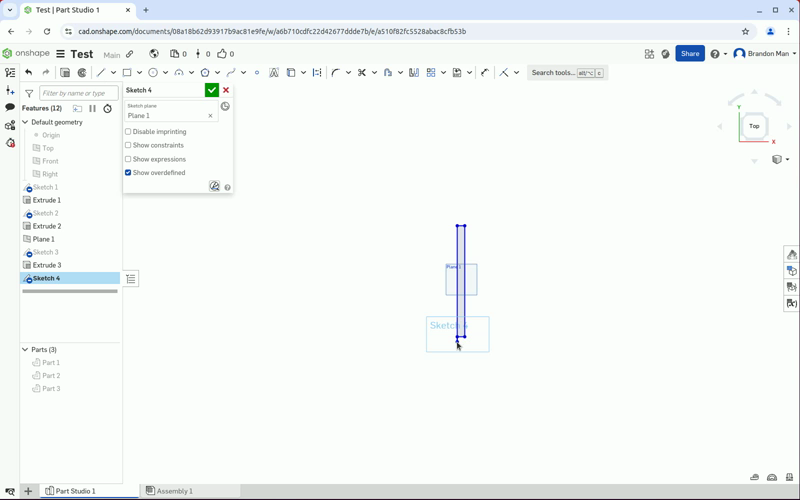
mouse_move(462, 232)
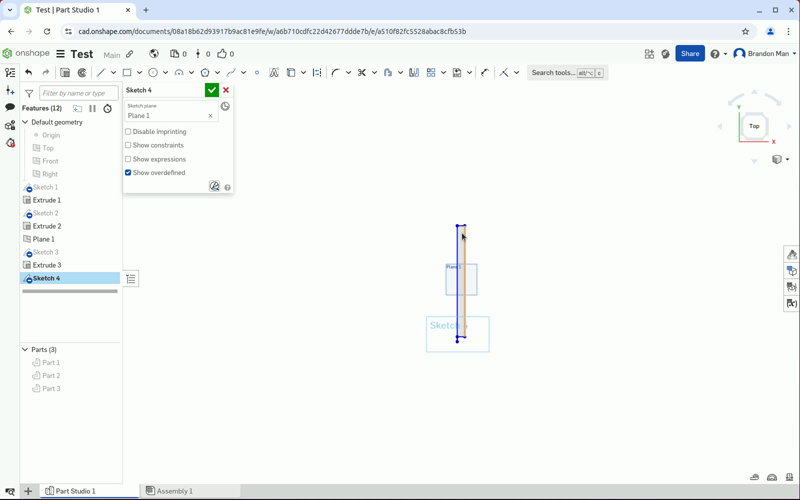
scroll(6)
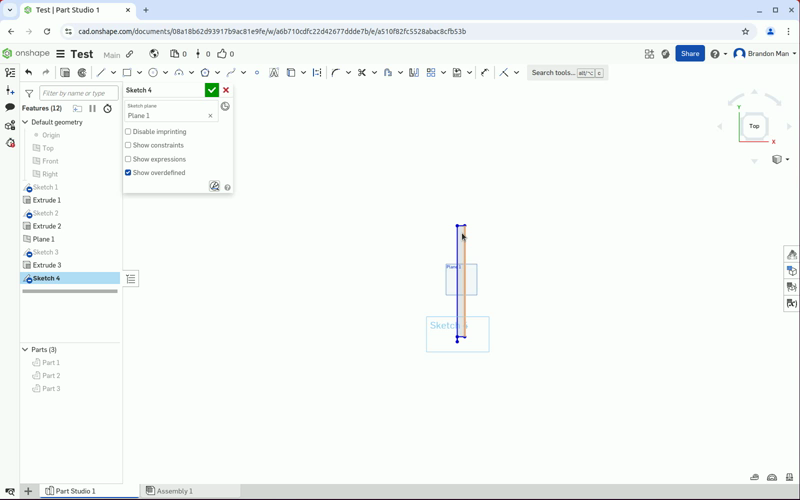
scroll(6)
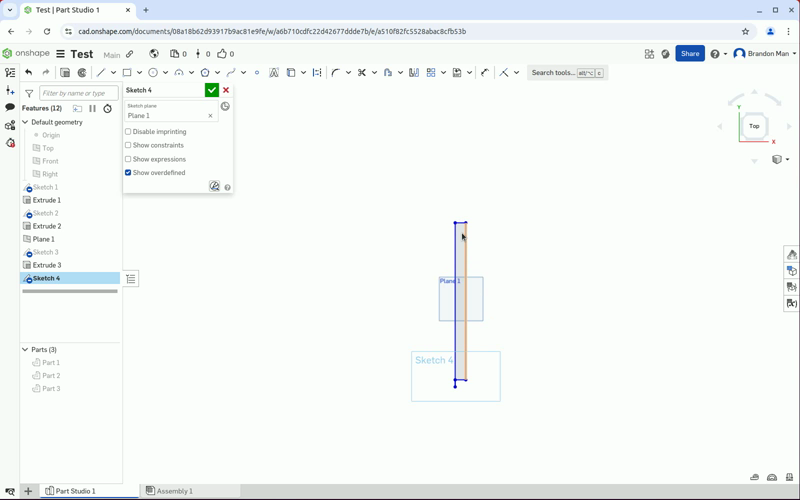
scroll(6)
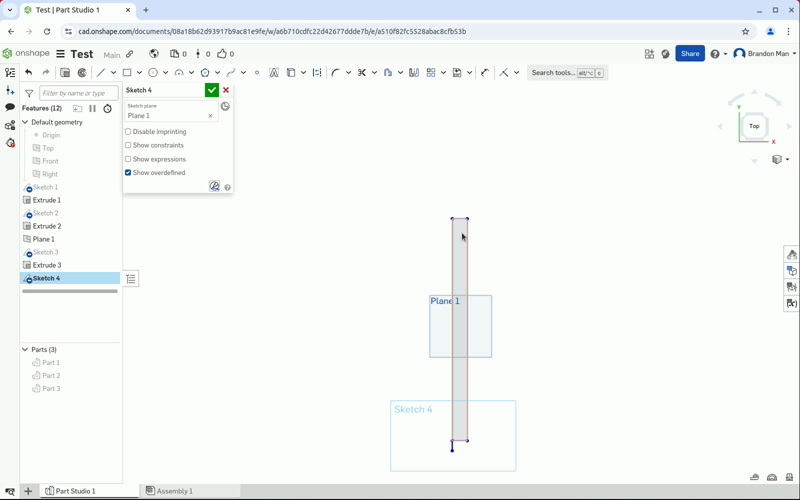
scroll(6)
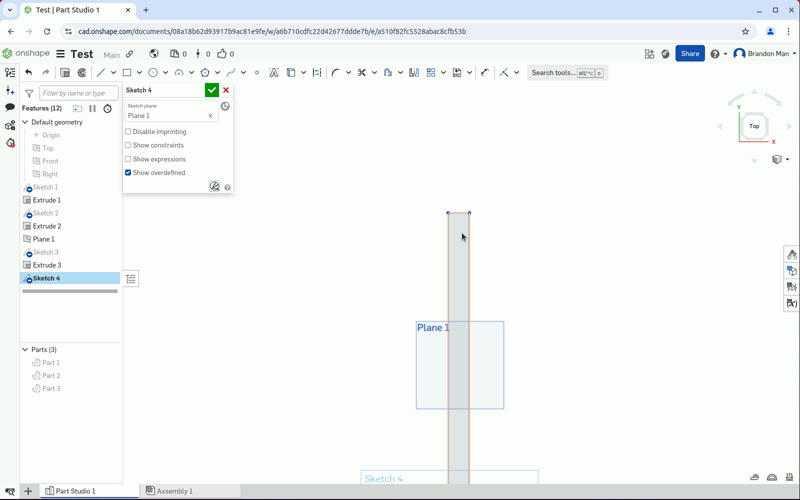
scroll(6)
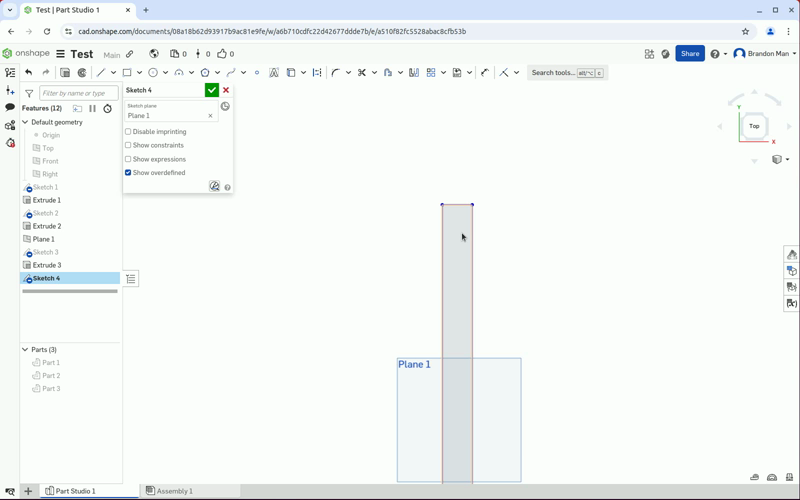
scroll(6)
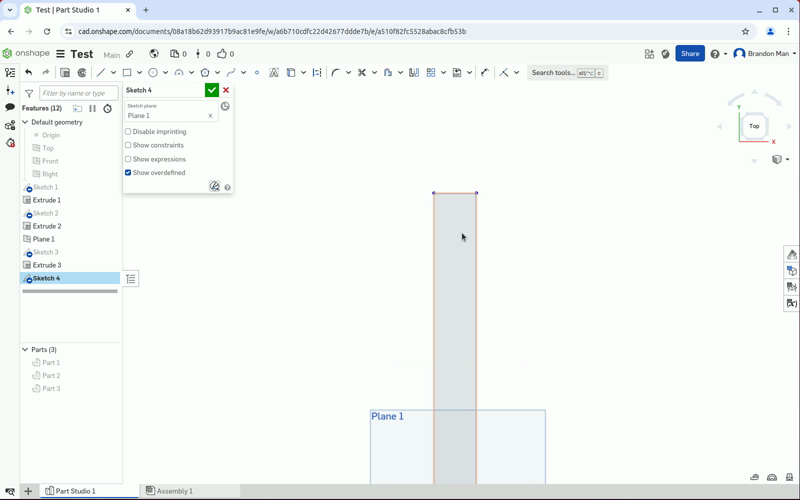
scroll(6)
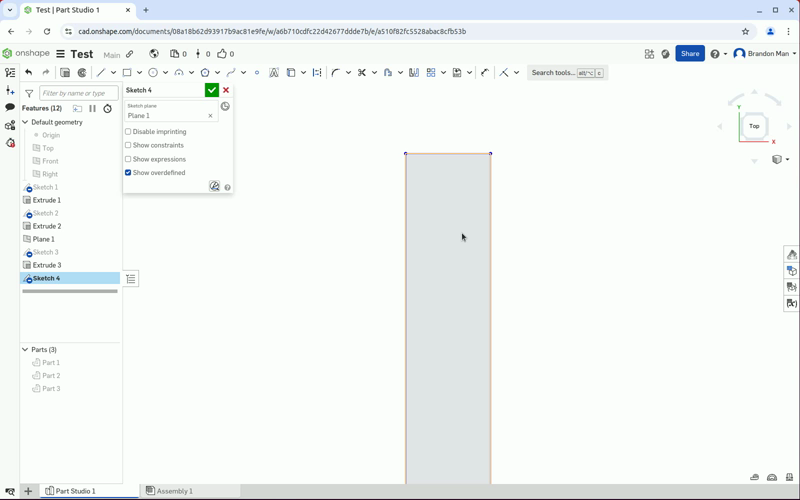
click(462, 232)
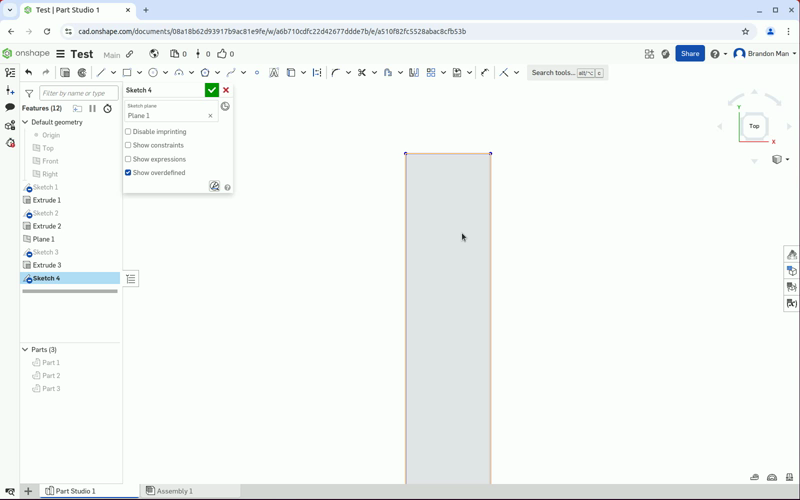
scroll(-6)
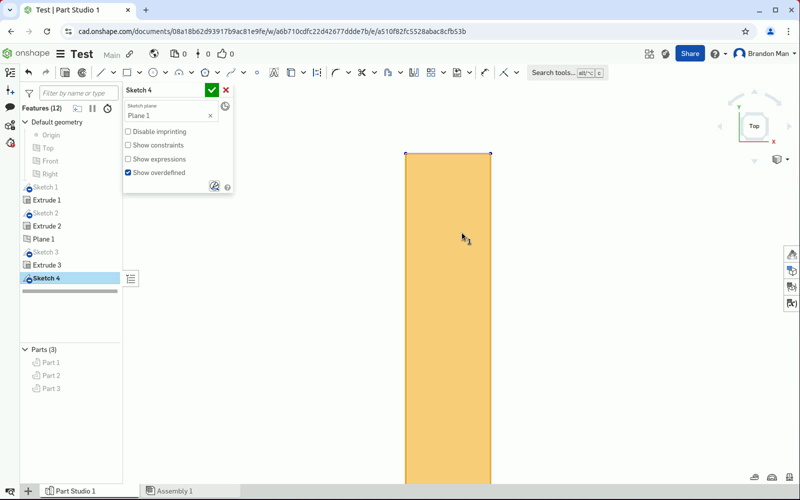
scroll(-6)
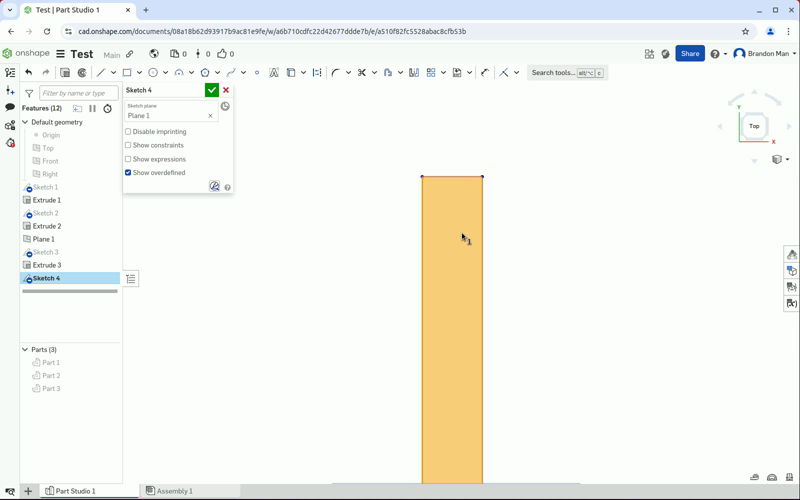
scroll(-6)
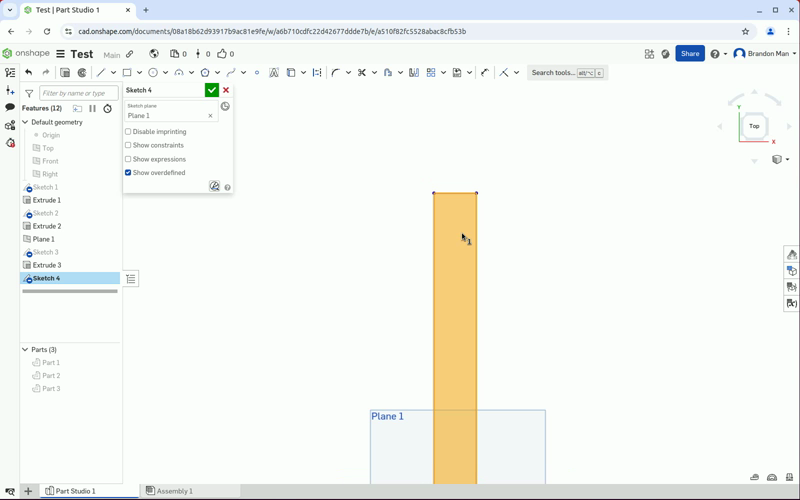
scroll(-6)
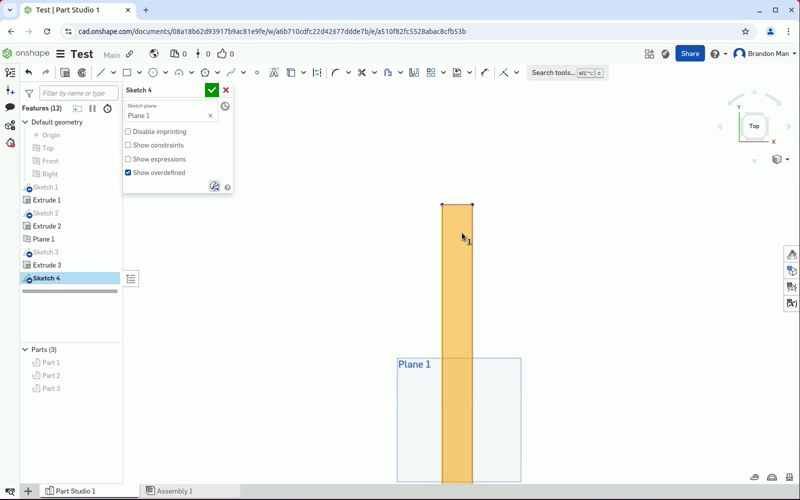
scroll(-6)
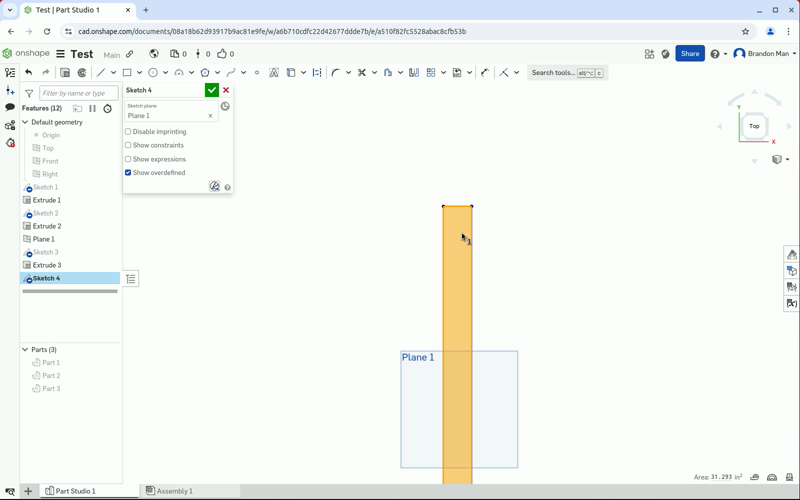
scroll(-6)
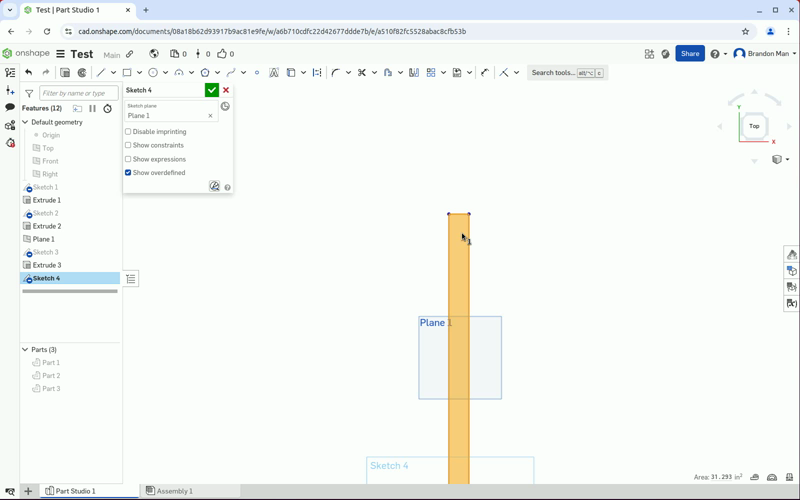
scroll(-6)
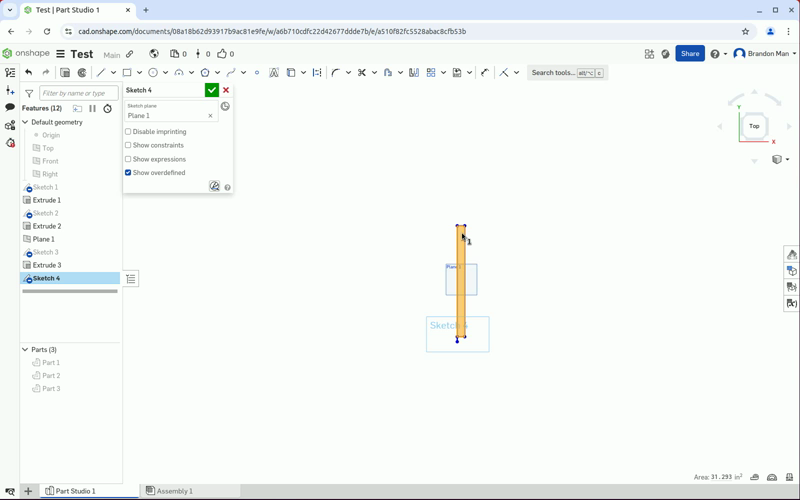
mouse_move(73, 352)
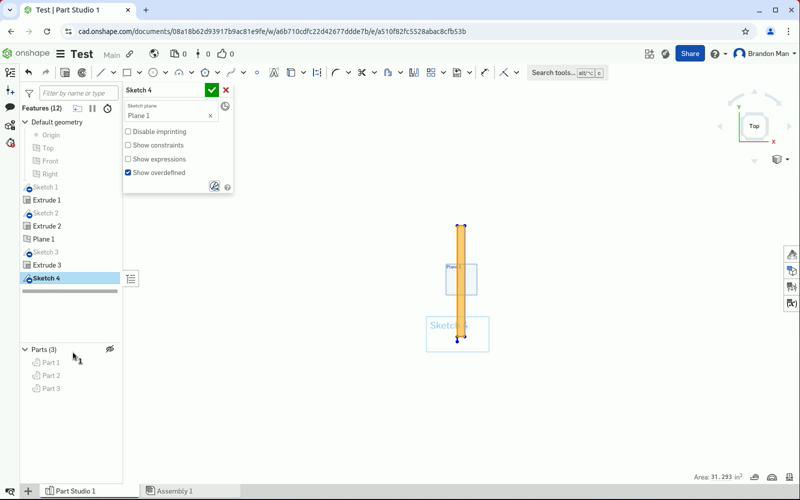
key(shift+y)
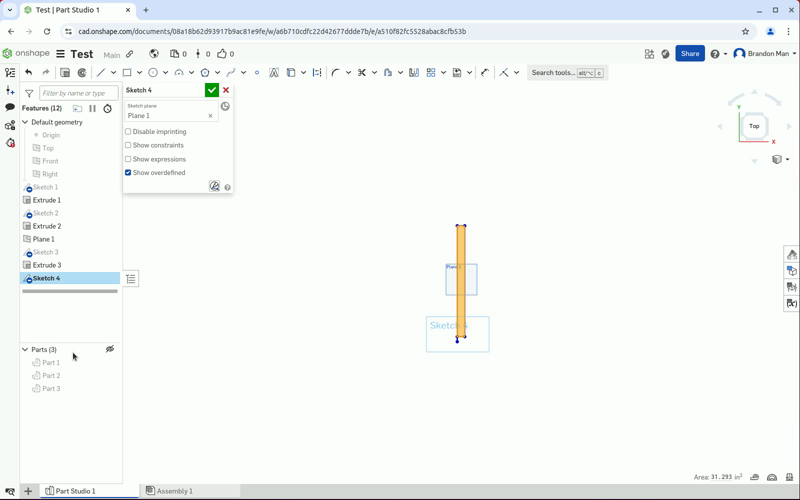
key(shift+e)
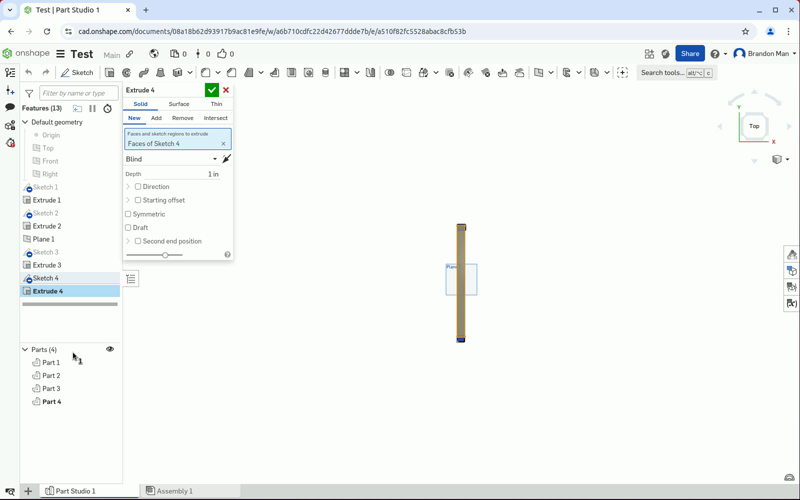
mouse_move(143, 106)
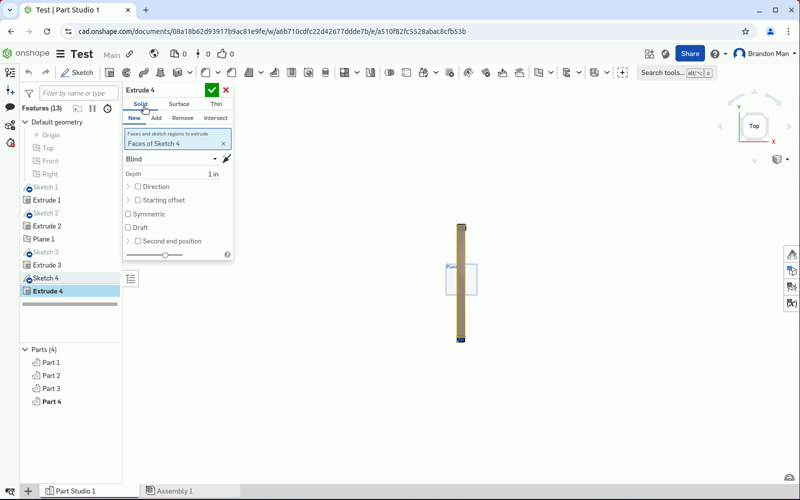
click(143, 106)
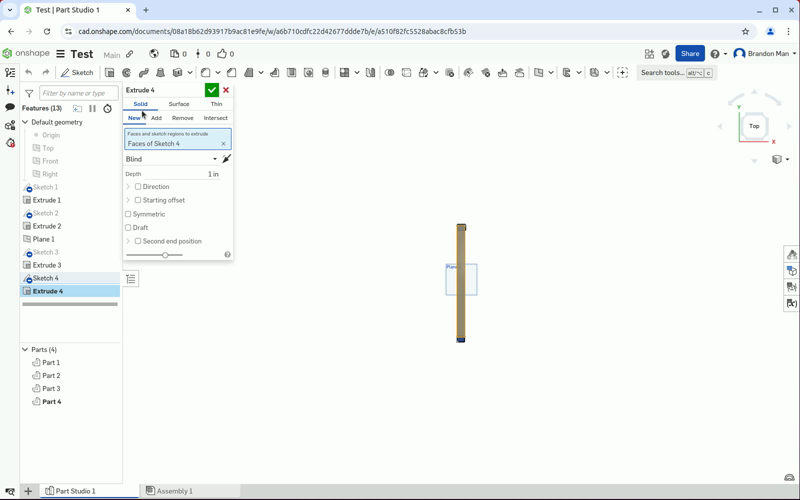
mouse_move(137, 120)
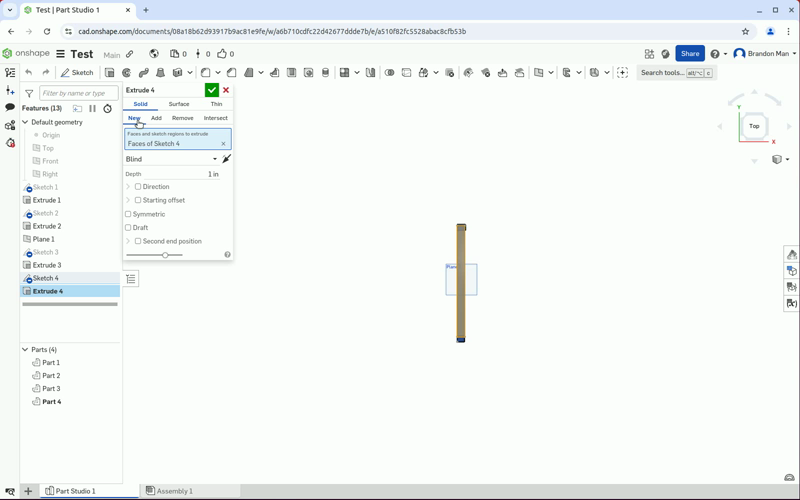
click(137, 120)
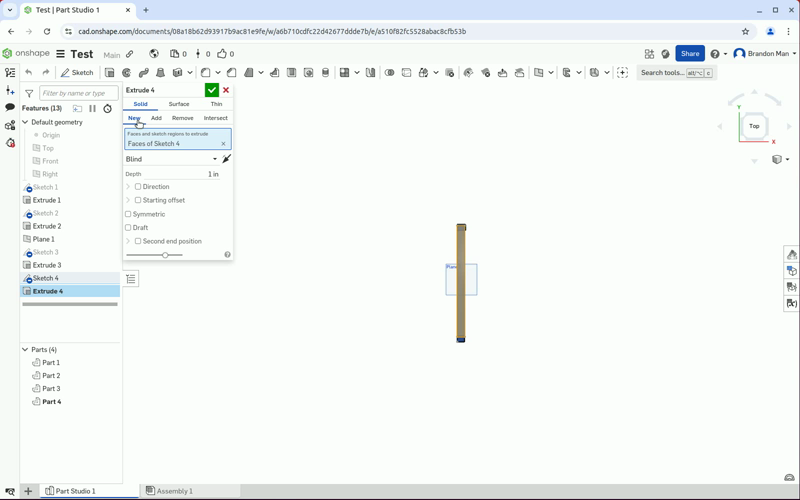
key(tab, 4)
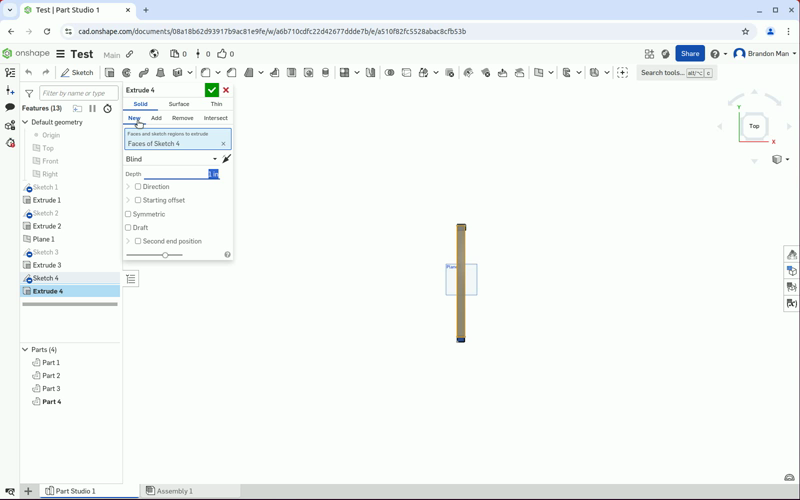
text(0.481)
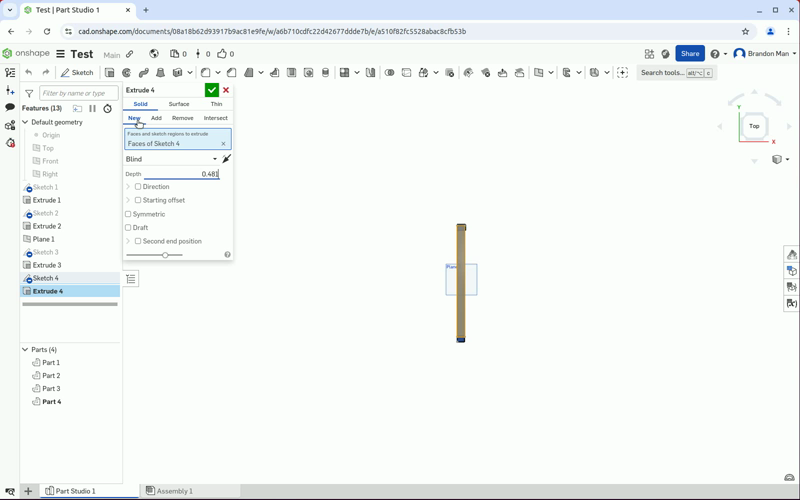
key(enter)
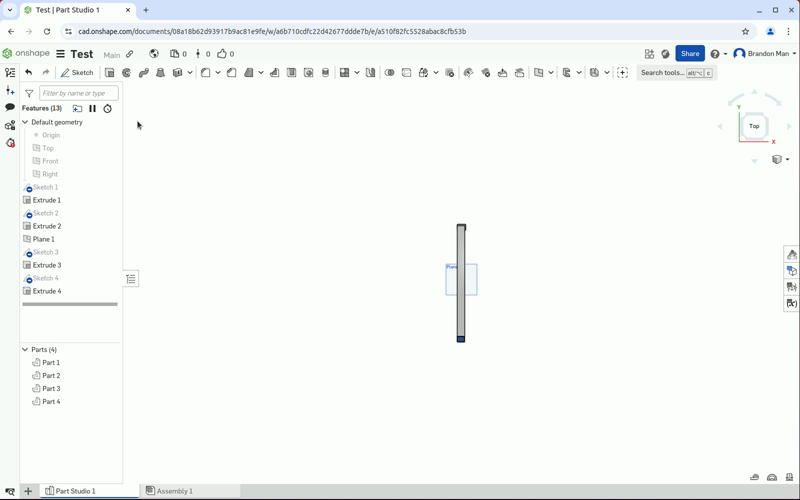
key(shift+h)
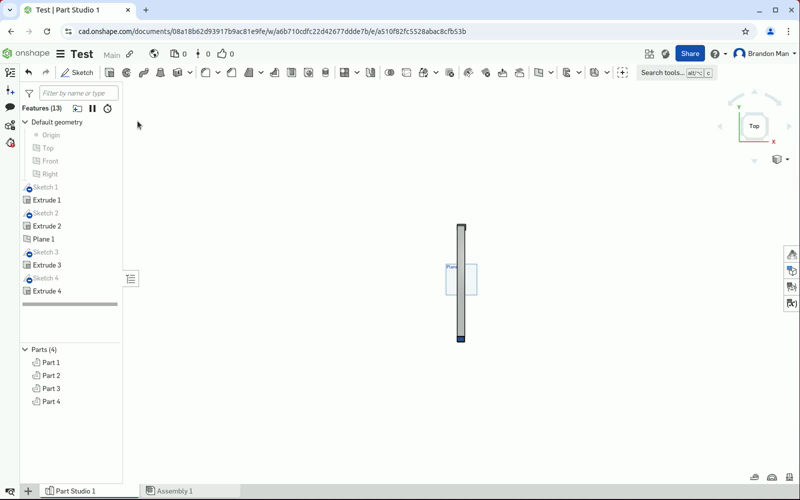
key(shift+h)
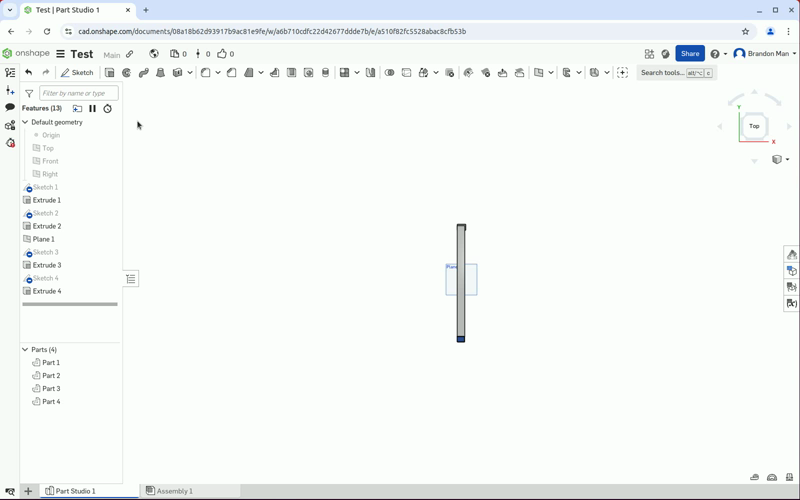
mouse_move(73, 189)
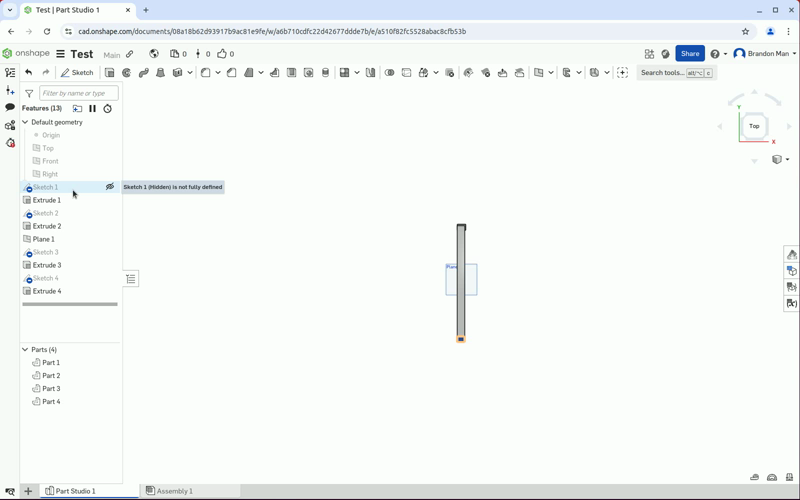
click(73, 189)
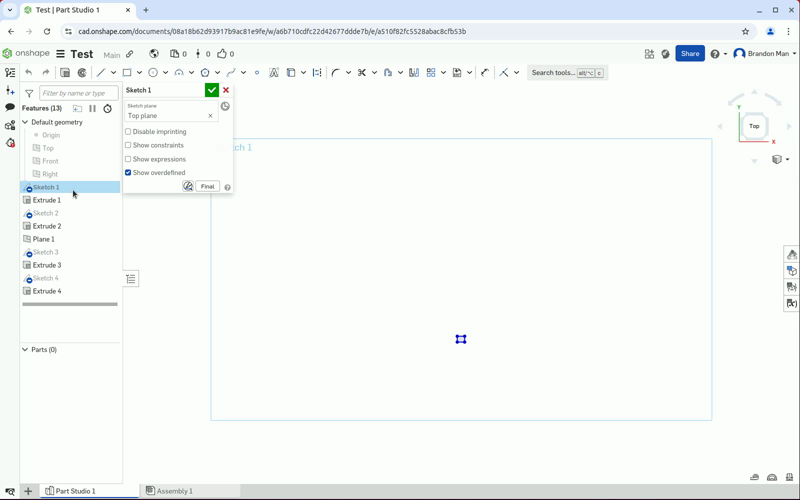
mouse_move(229, 92)
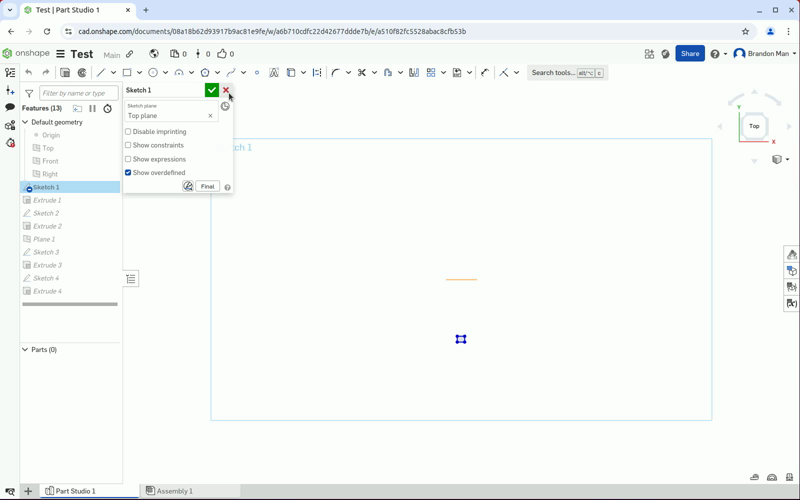
click(229, 92)
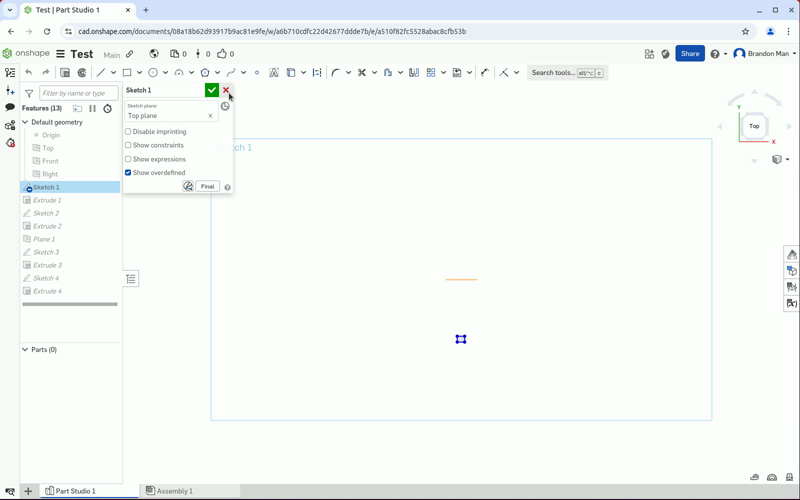
key(shift+s)
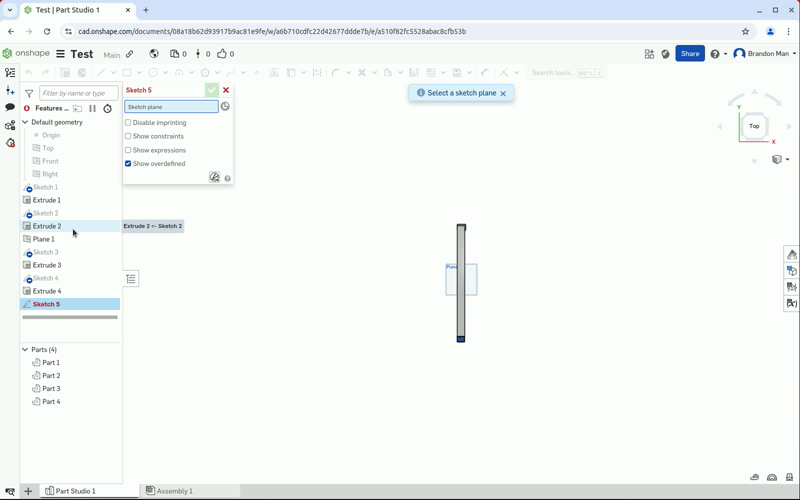
scroll(3)
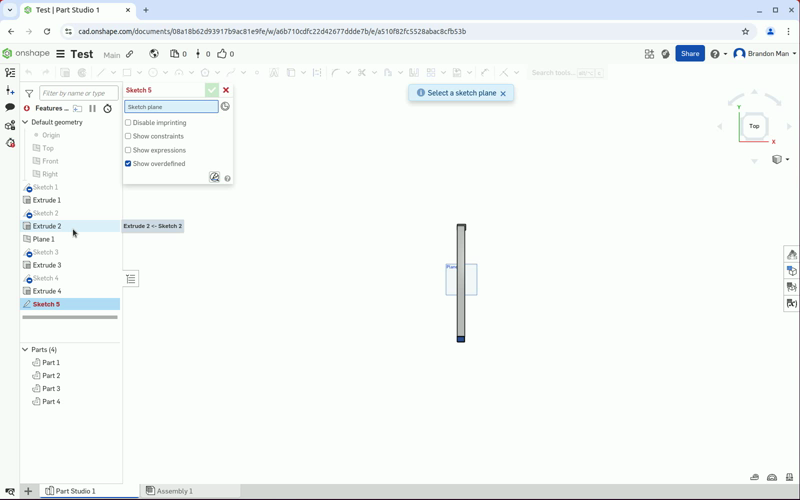
mouse_move(73, 150)
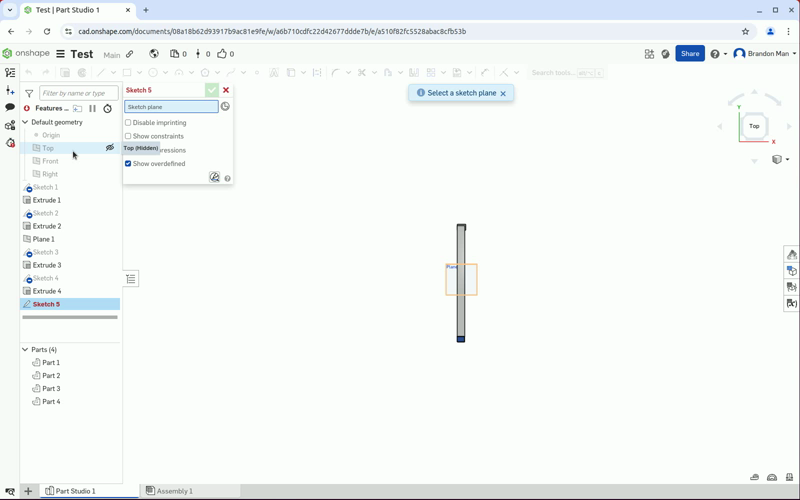
click(73, 150)
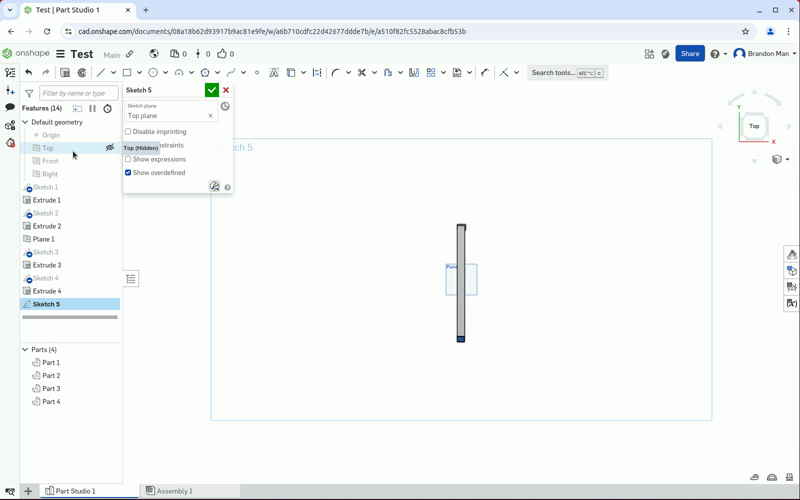
mouse_move(73, 352)
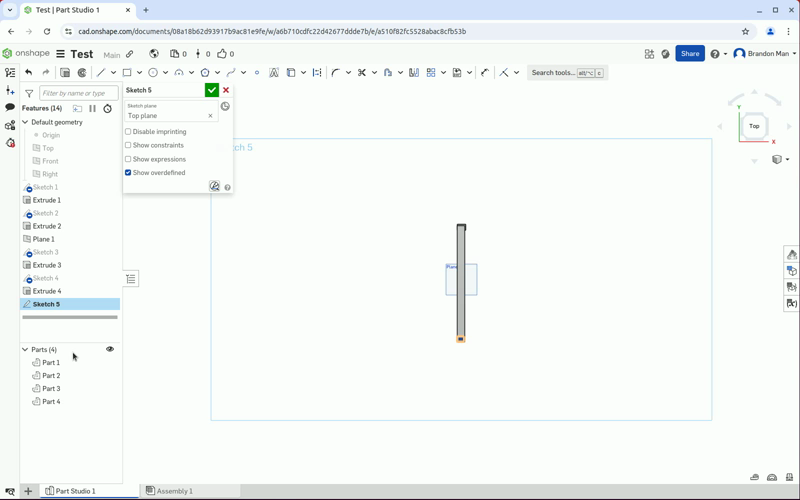
key(y)
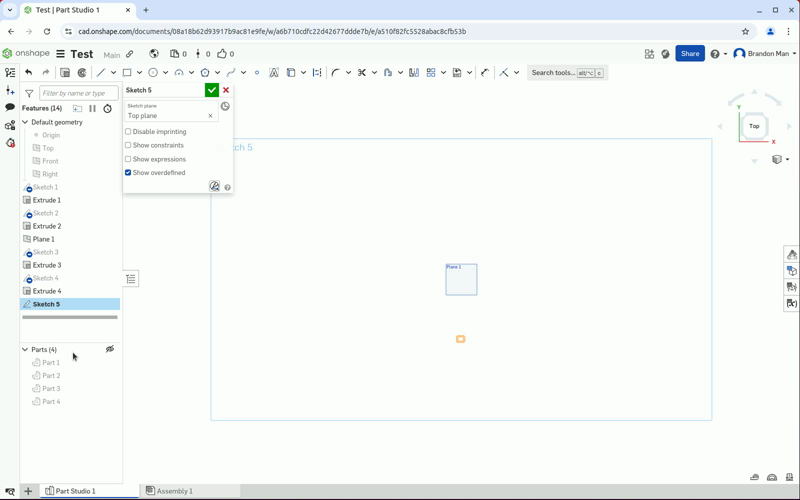
key(c)
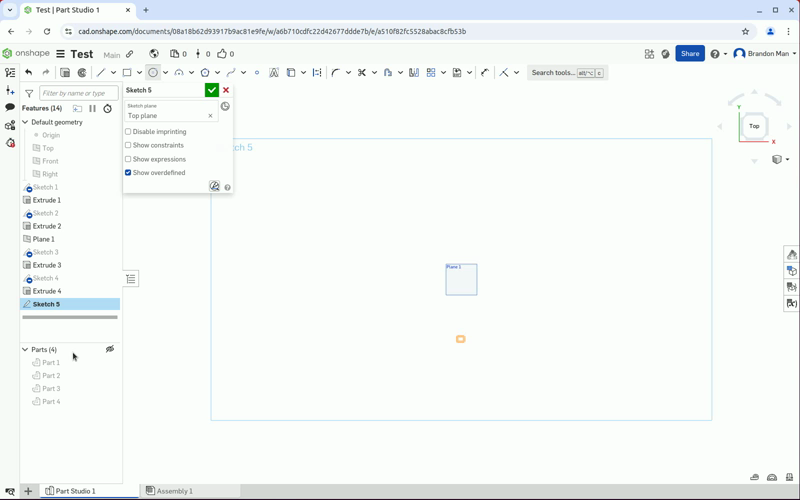
key_down(shift)
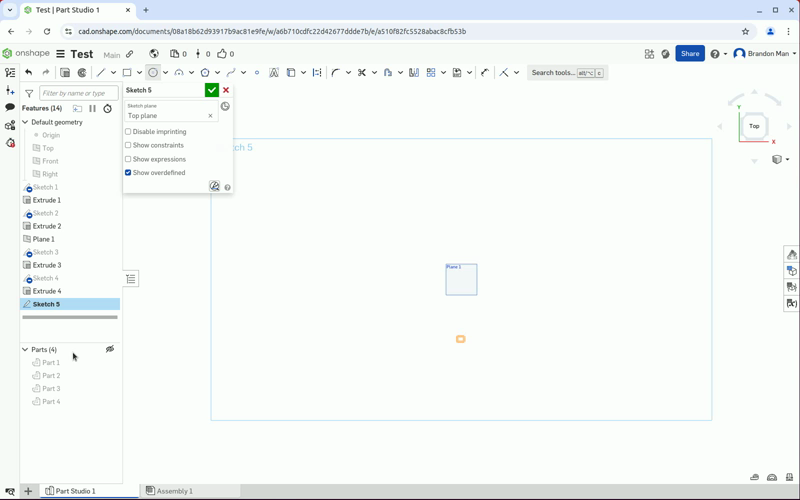
mouse_move(461, 282)
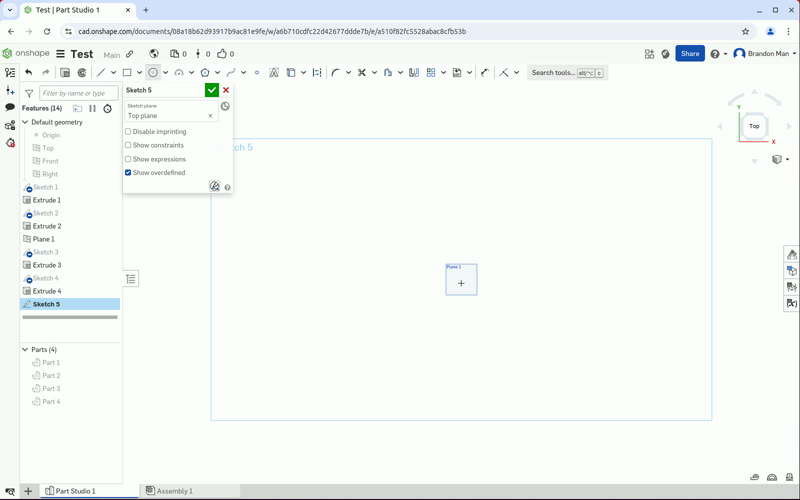
click(461, 282)
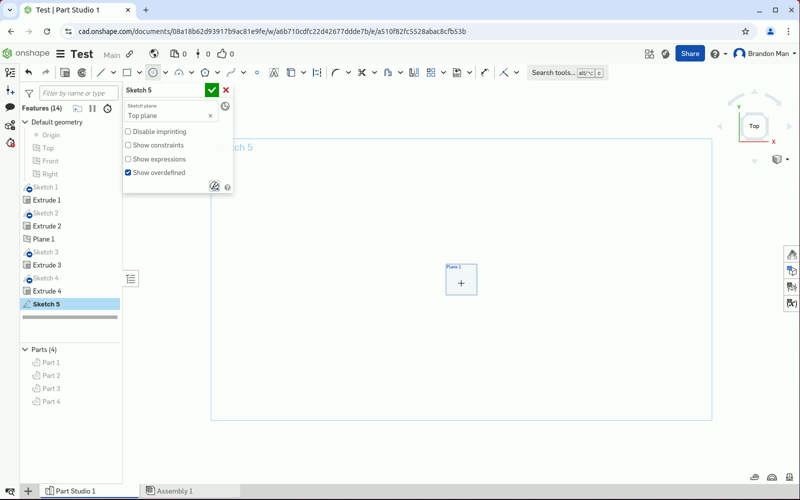
key_up(shift)
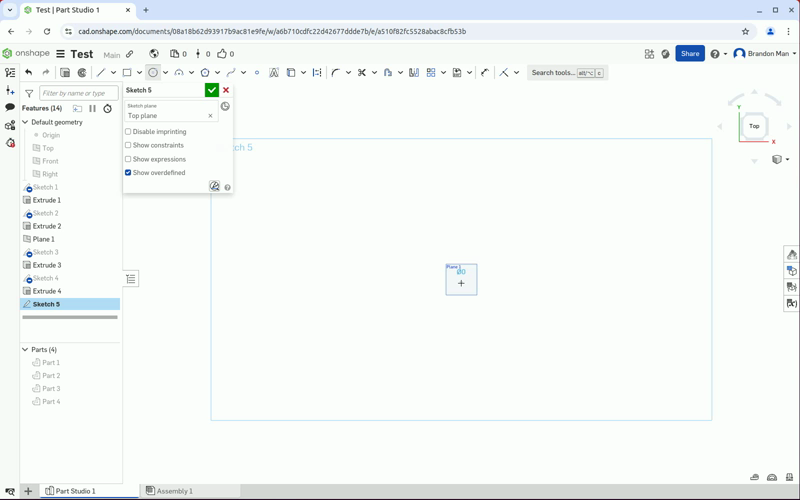
mouse_move(524, 282)
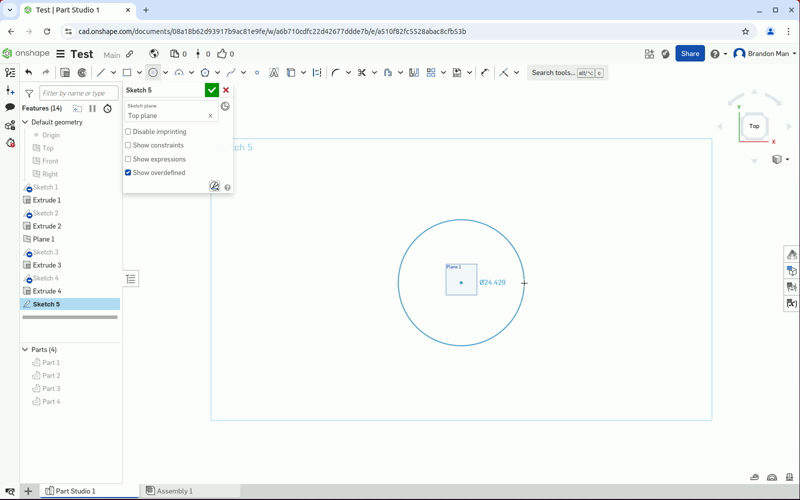
click(524, 282)
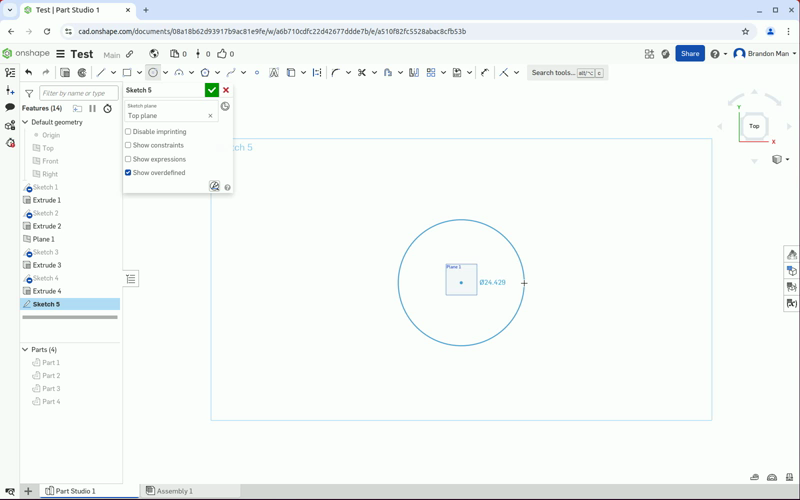
key(esc)
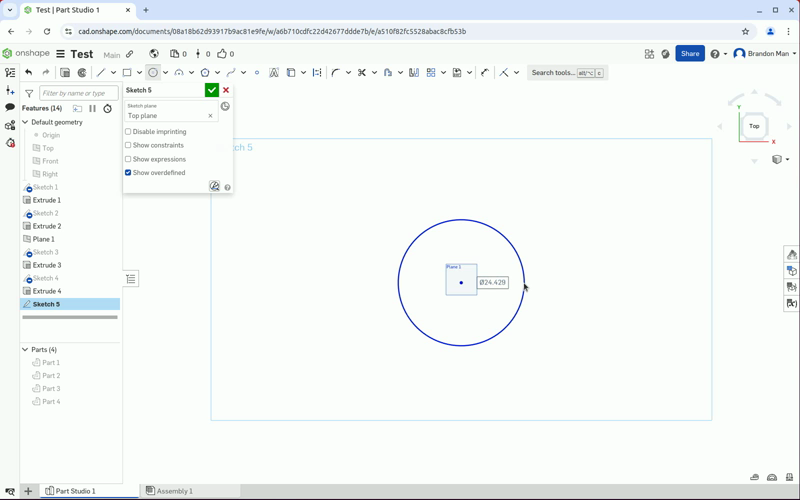
mouse_move(433, 257)
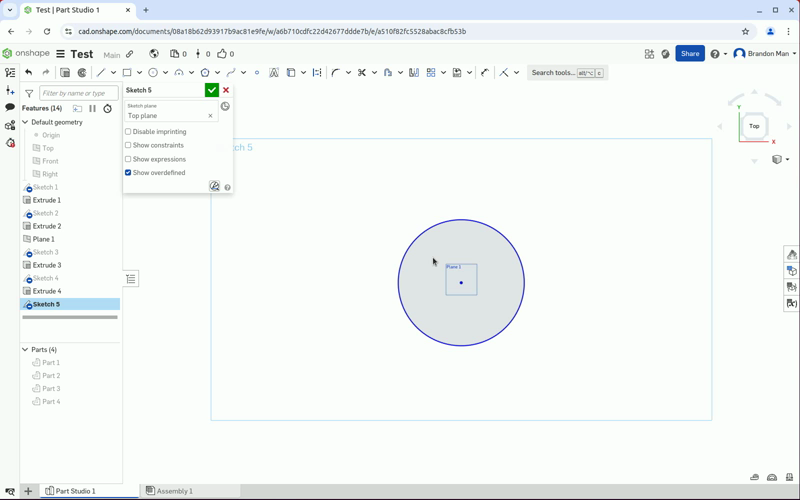
click(433, 257)
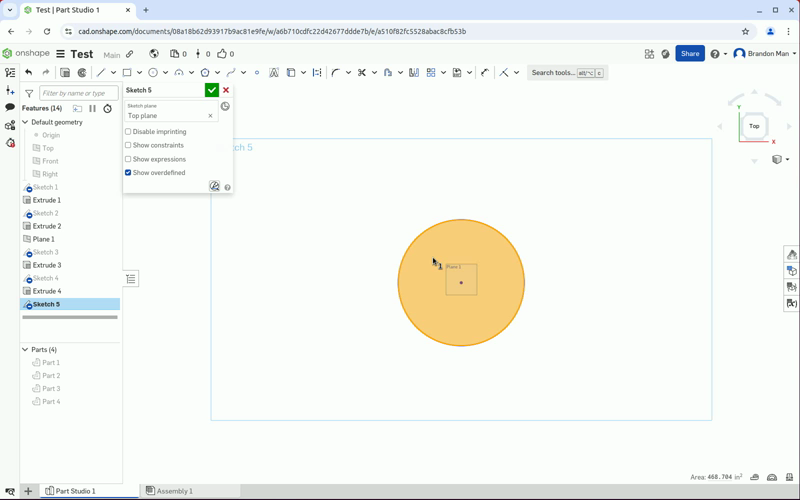
mouse_move(73, 352)
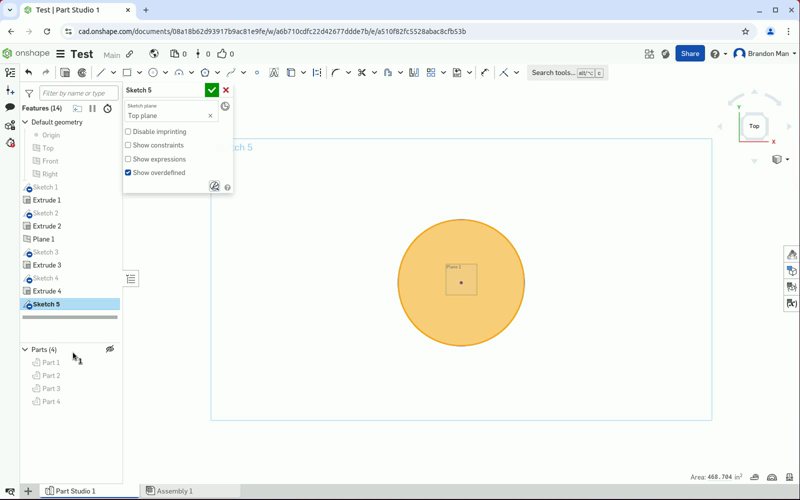
key(shift+y)
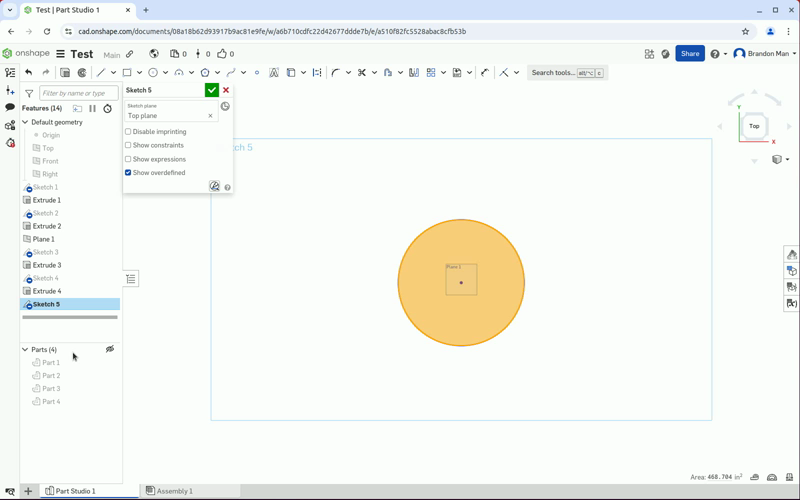
key(shift+e)
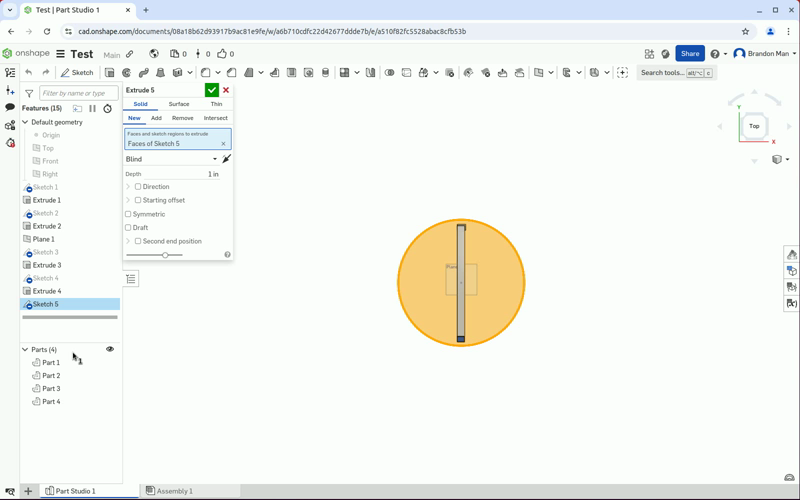
mouse_move(143, 106)
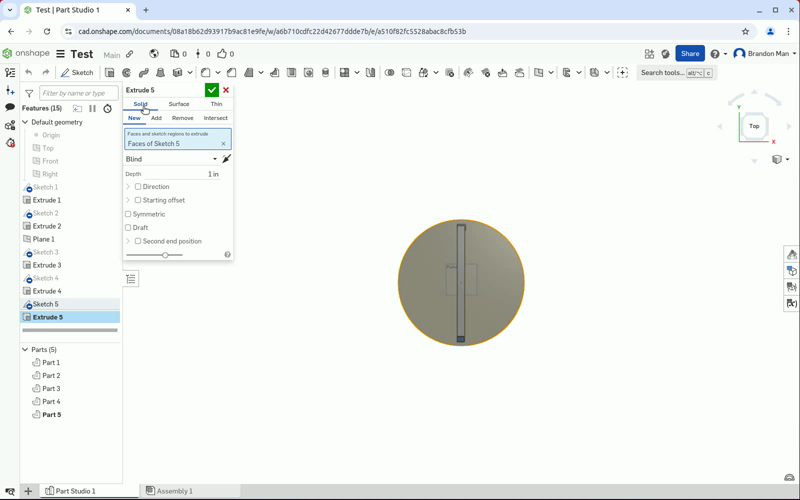
click(143, 106)
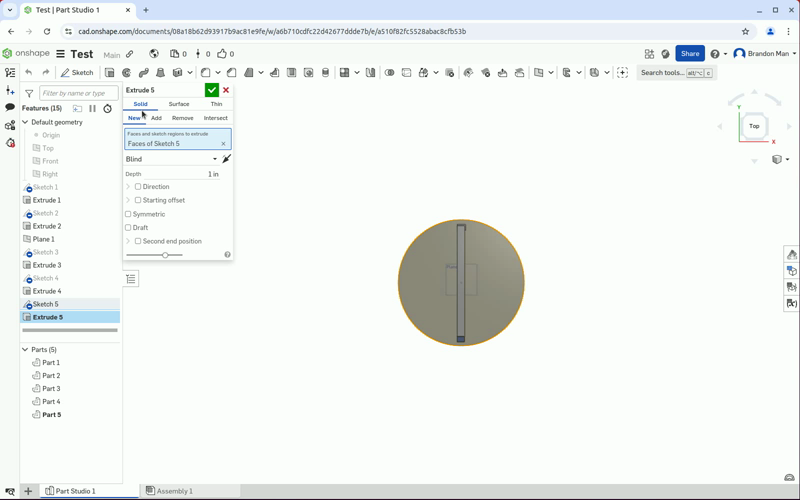
mouse_move(137, 120)
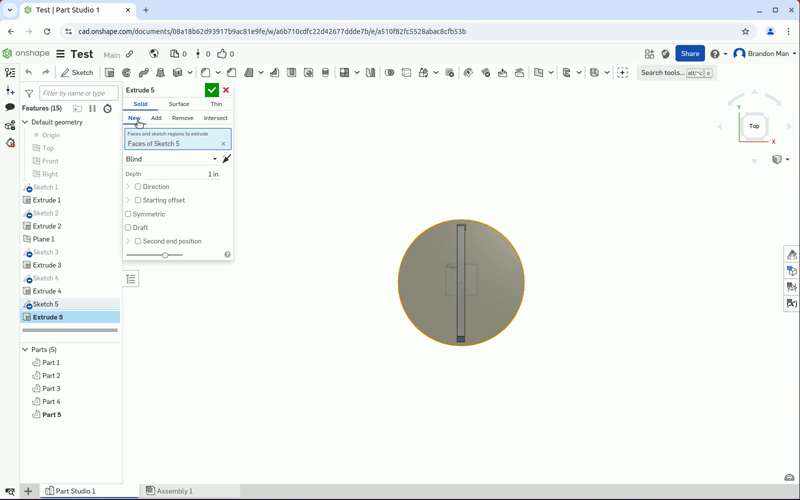
click(137, 120)
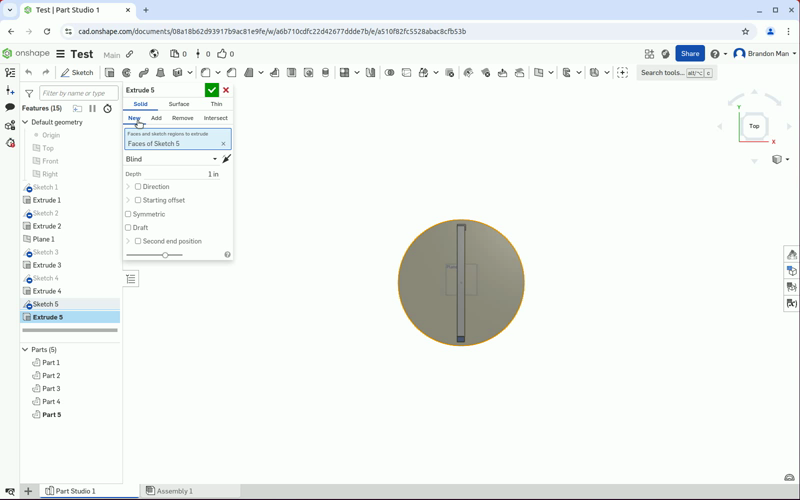
key(tab, 4)
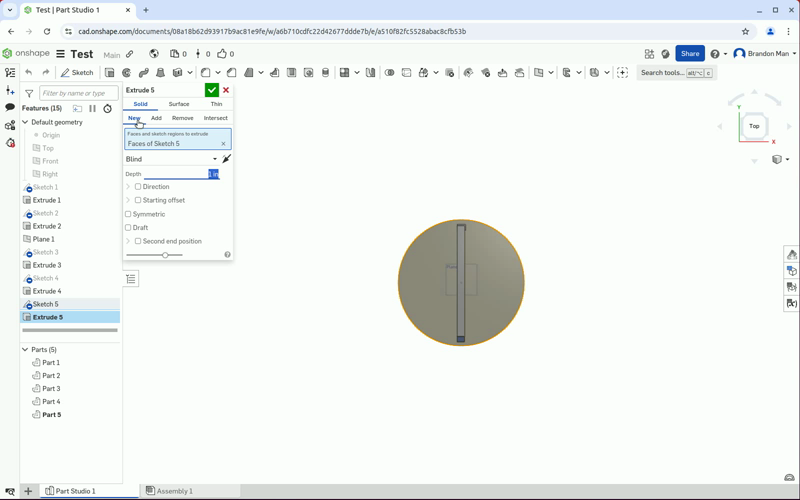
text(-0.241)
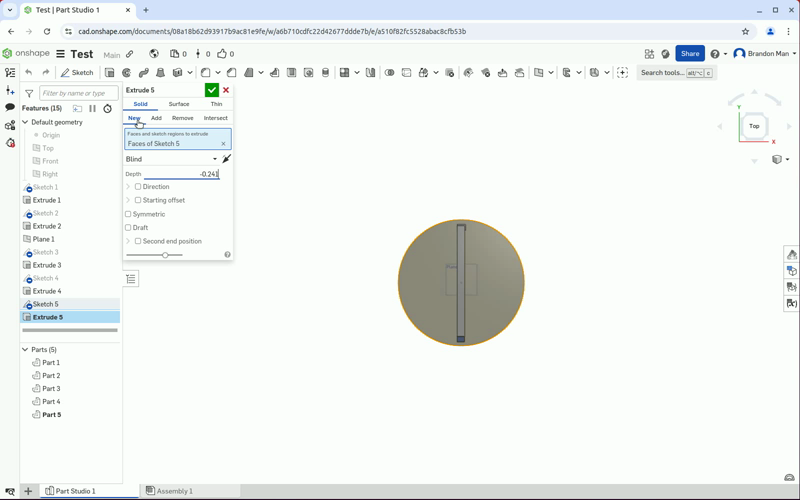
key(enter)
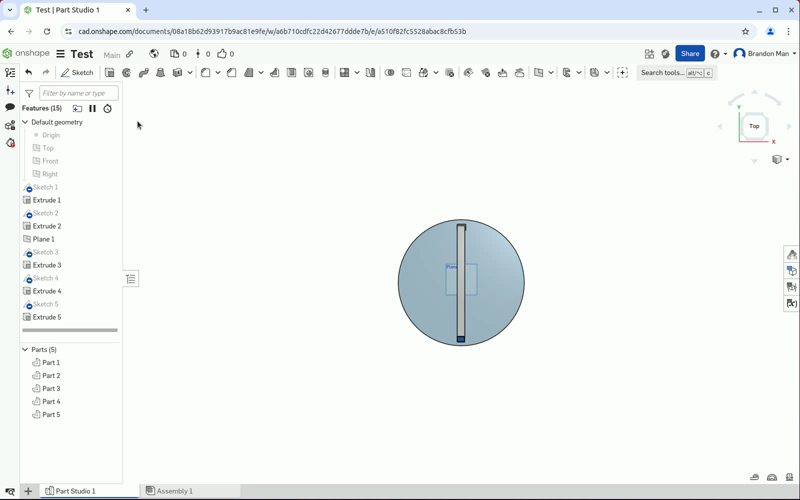
key(shift+h)
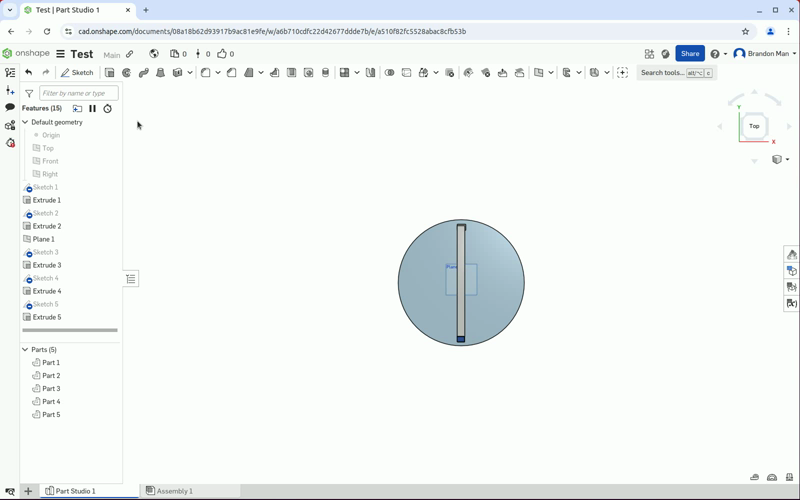
key(shift+h)
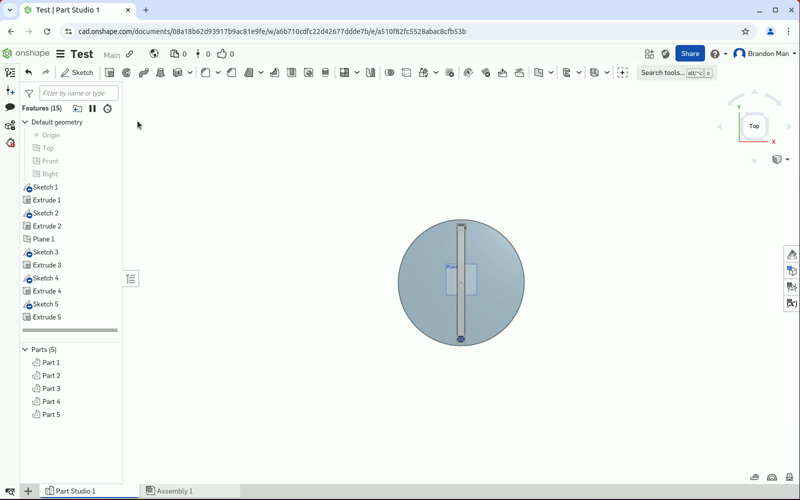
key(shift+7)
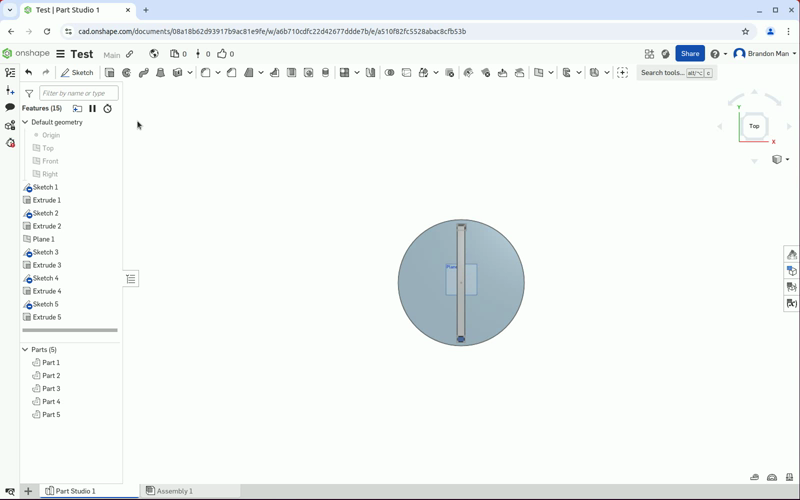
key(up, 3)
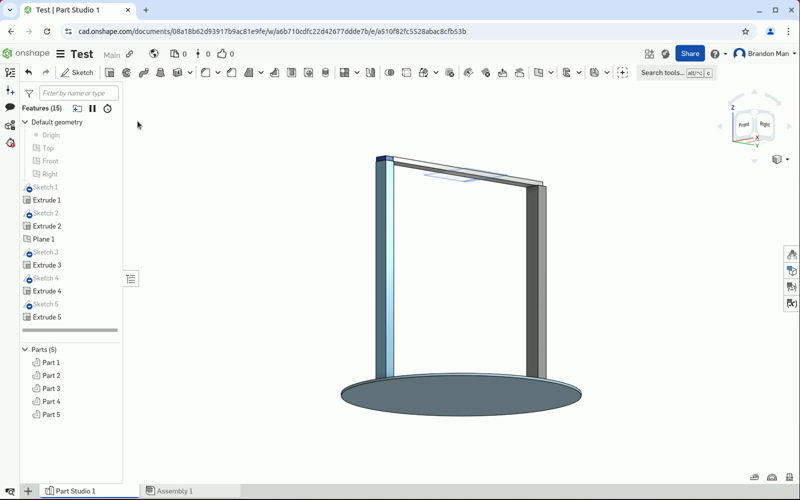
key(left, 3)
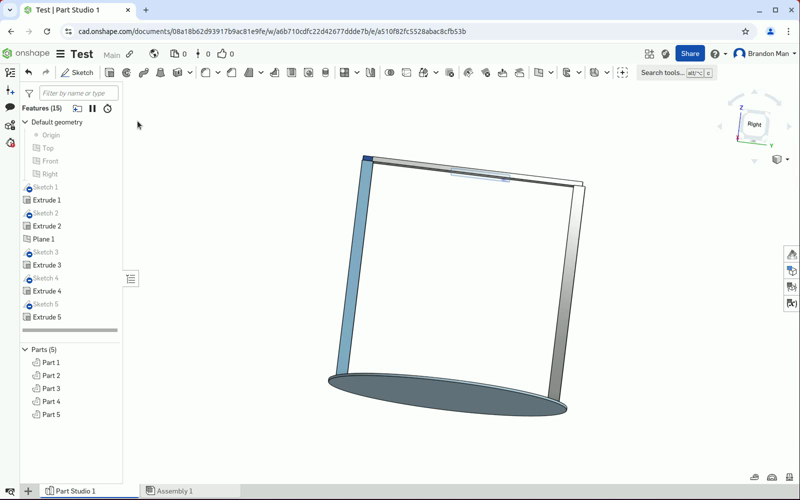
key(right, 3)
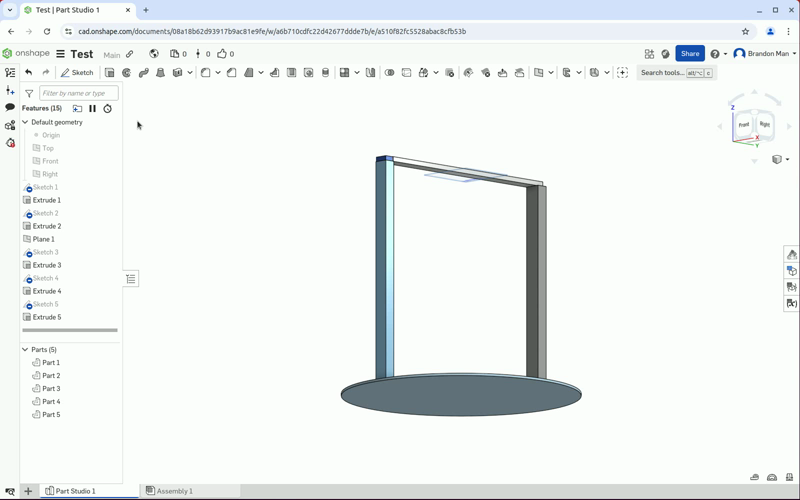
key(down, 3)
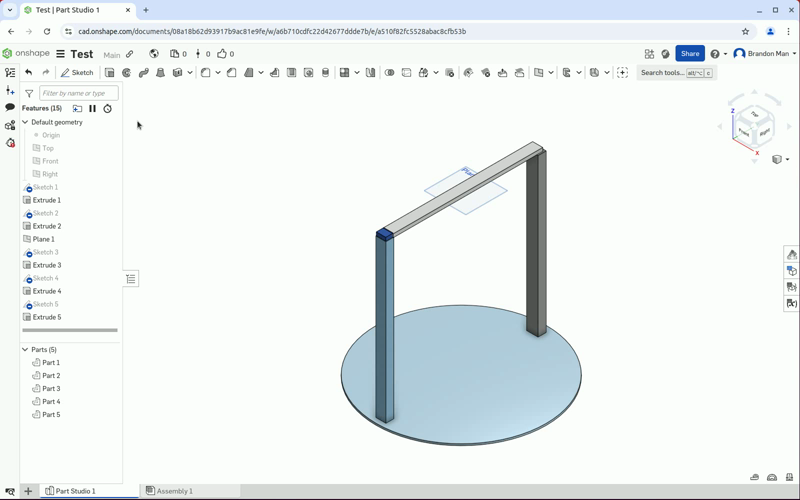
mouse_move(73, 189)
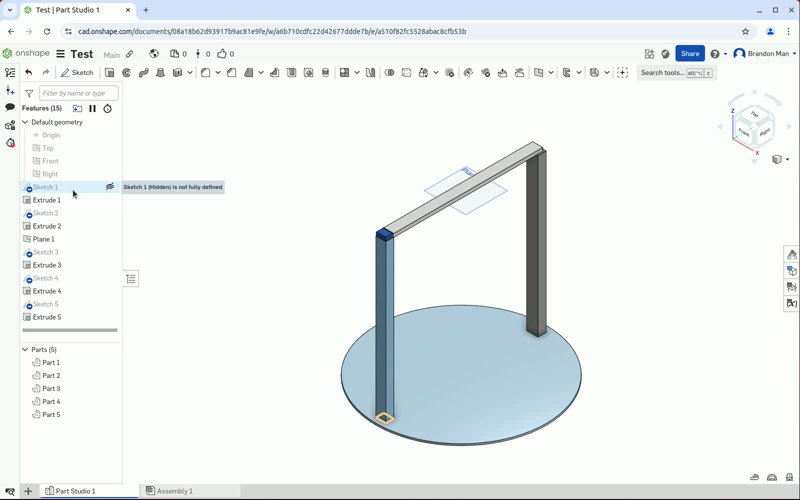
click(73, 189)